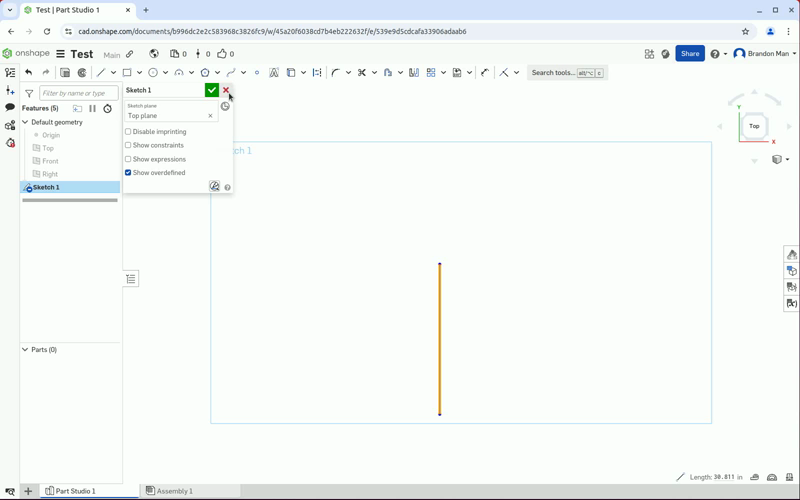
key(shift+h)
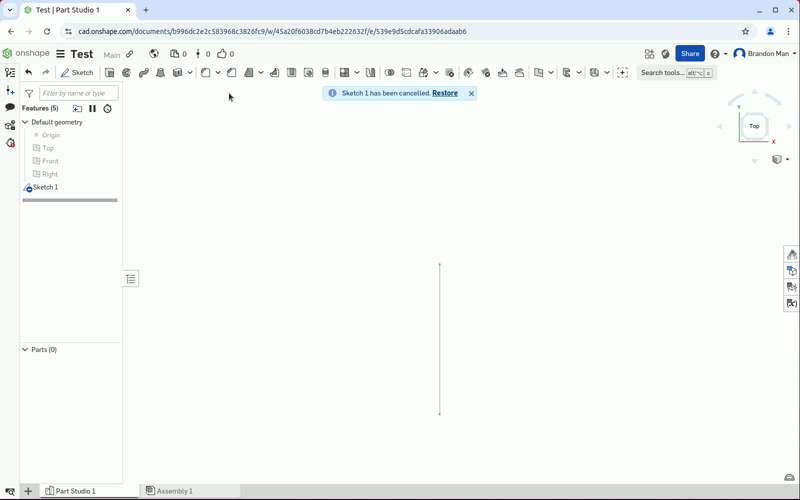
key(shift+s)
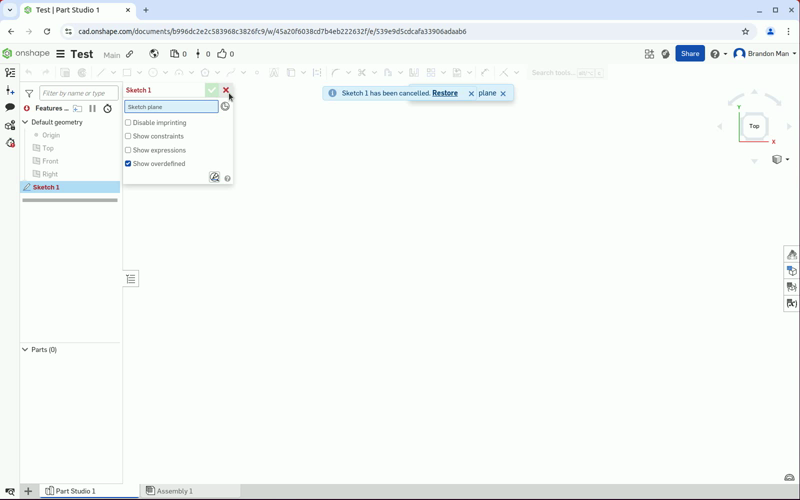
mouse_move(73, 150)
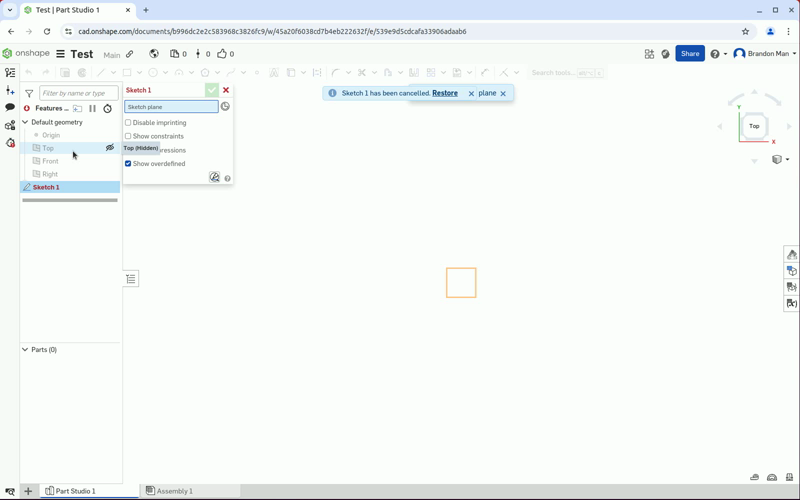
click(73, 150)
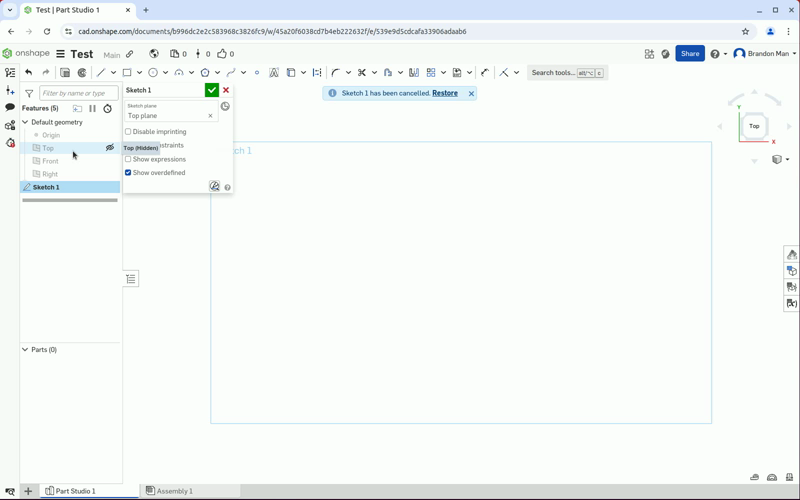
mouse_move(73, 352)
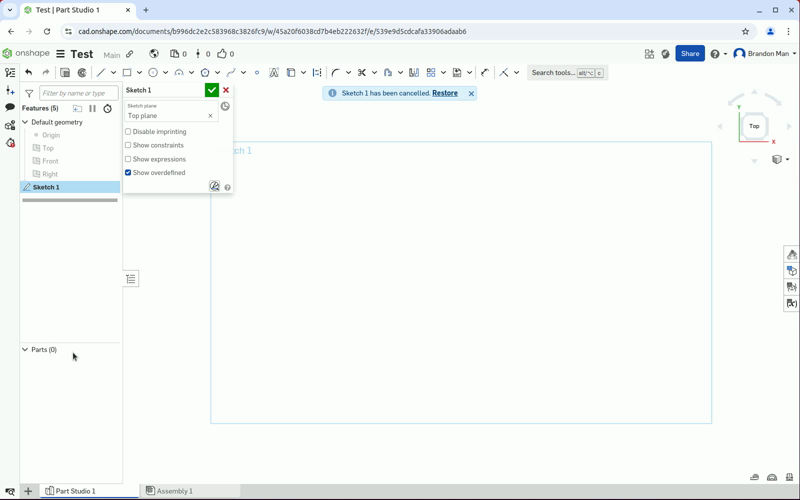
key(y)
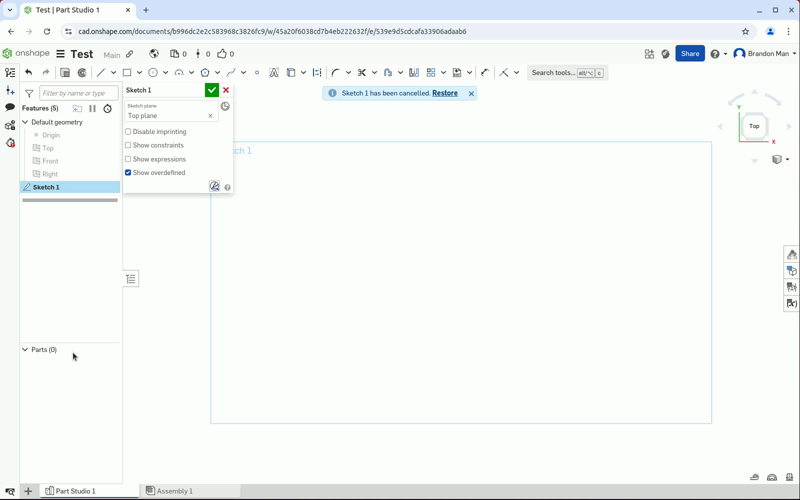
key(l)
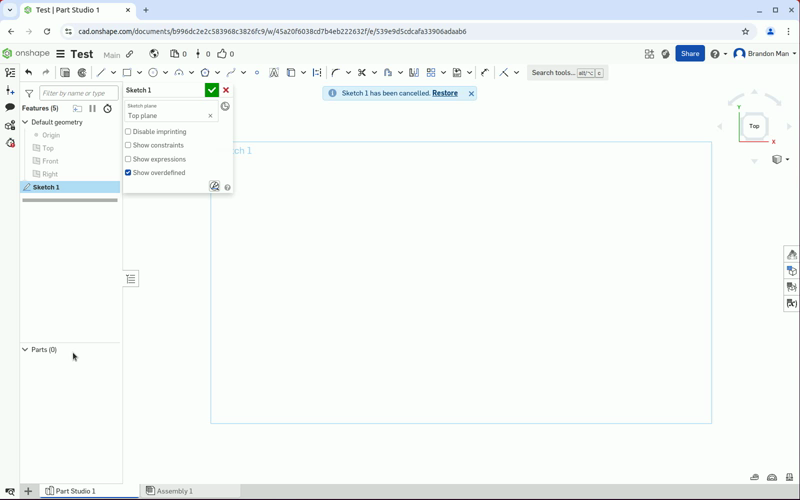
key_down(shift)
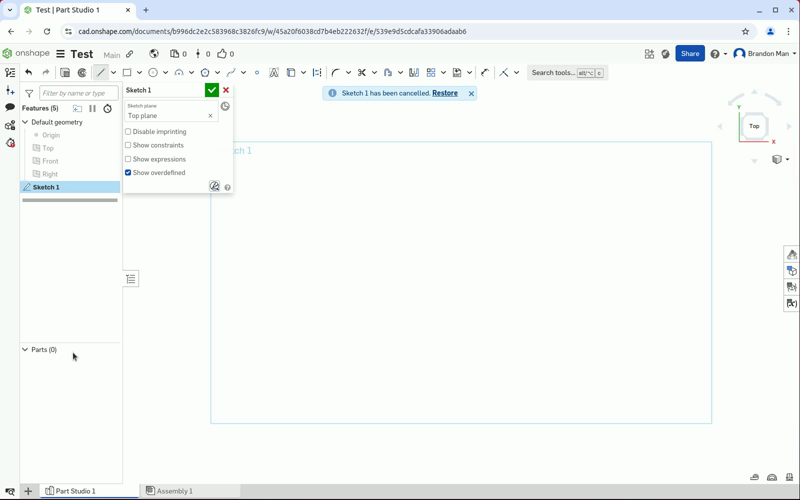
mouse_move(351, 351)
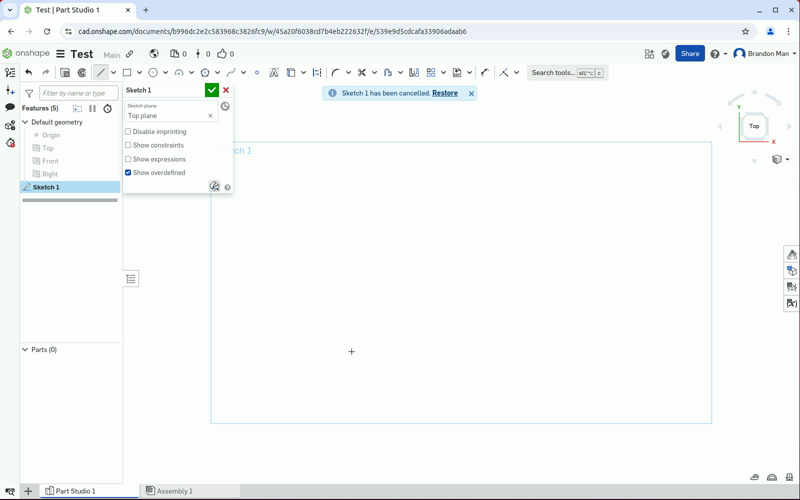
click(351, 351)
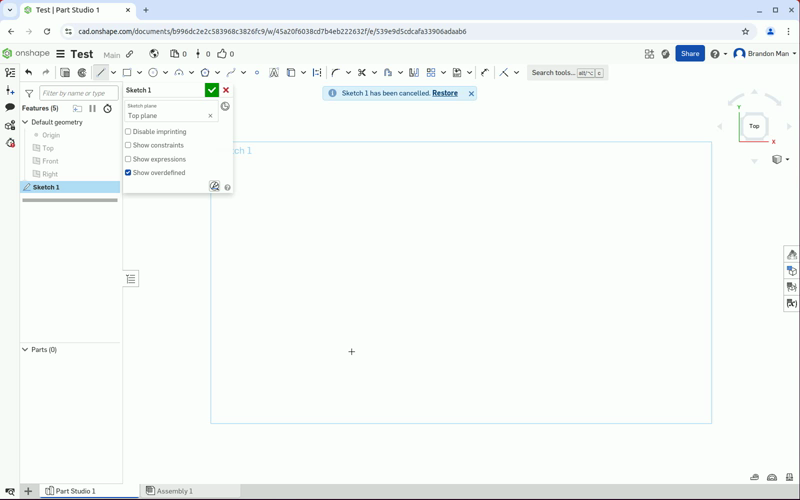
key_up(shift)
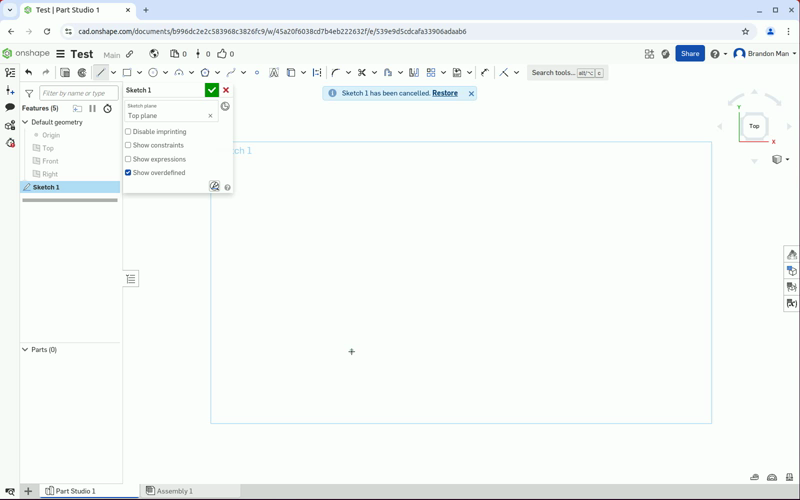
key_down(shift)
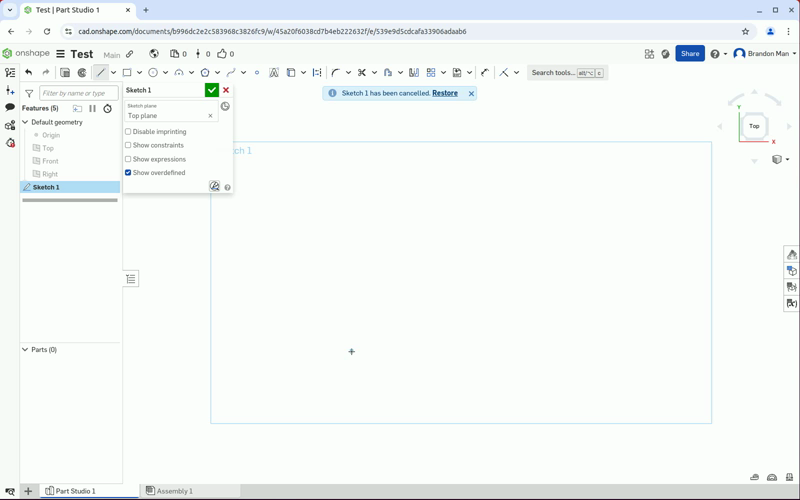
mouse_move(415, 351)
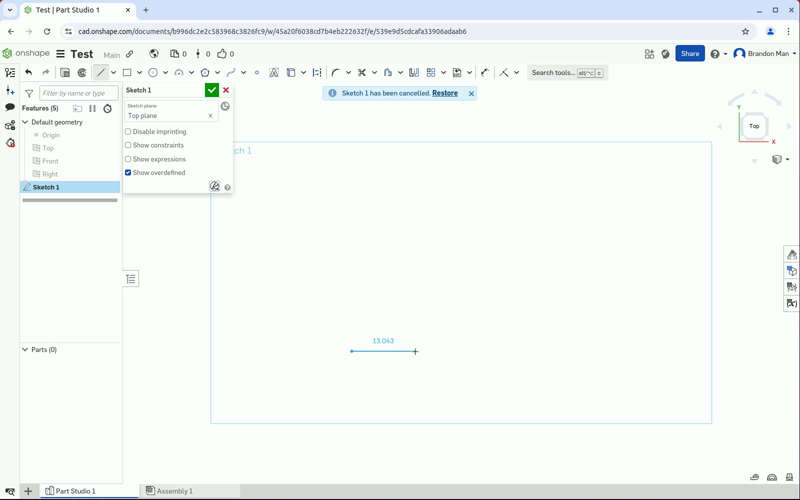
click(415, 351)
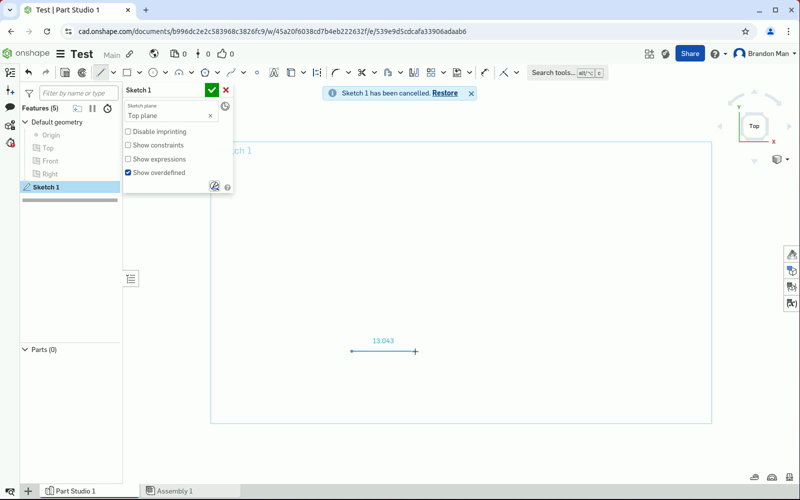
key_up(shift)
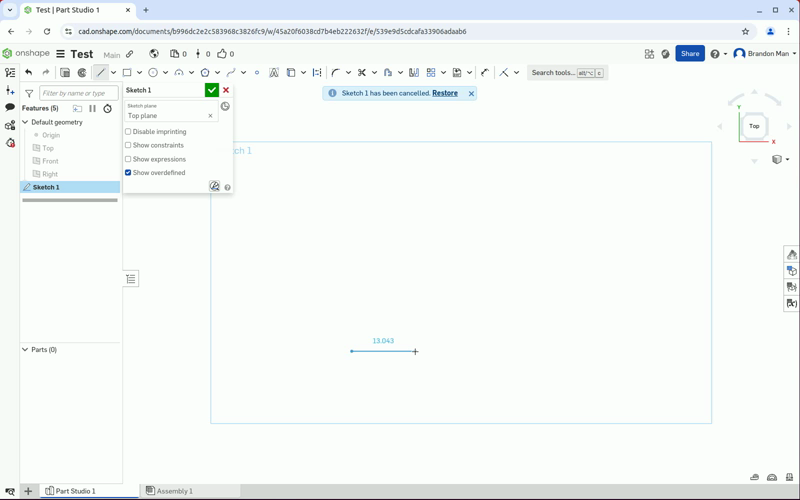
key_down(shift)
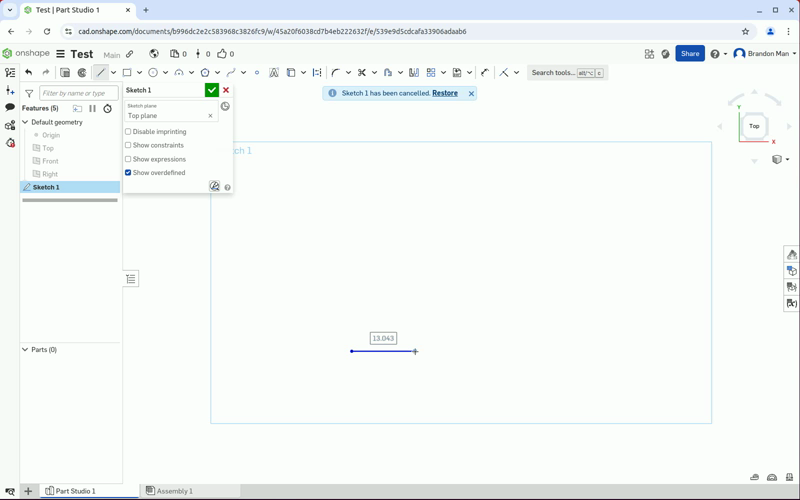
mouse_move(415, 287)
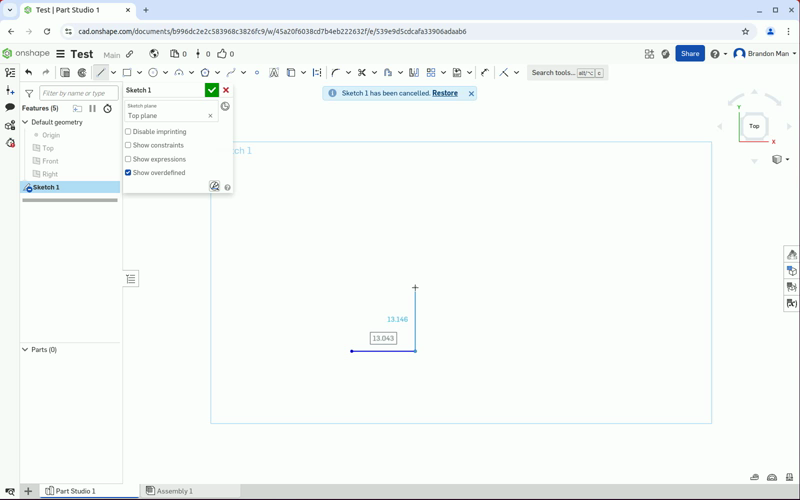
click(415, 287)
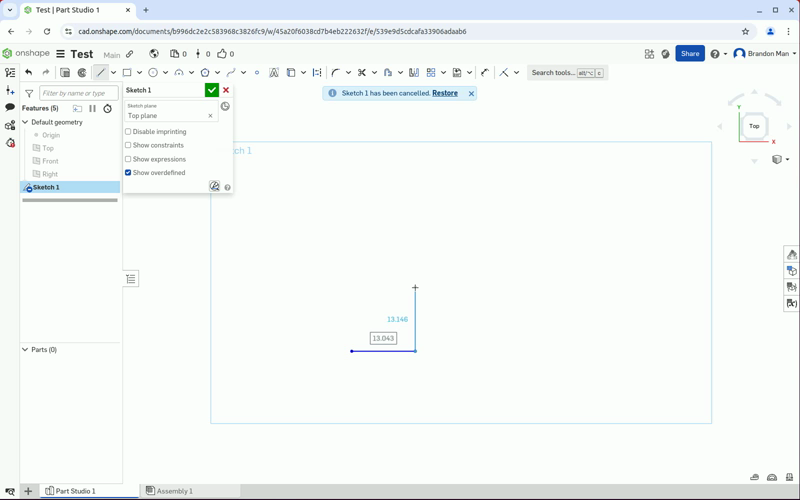
key_up(shift)
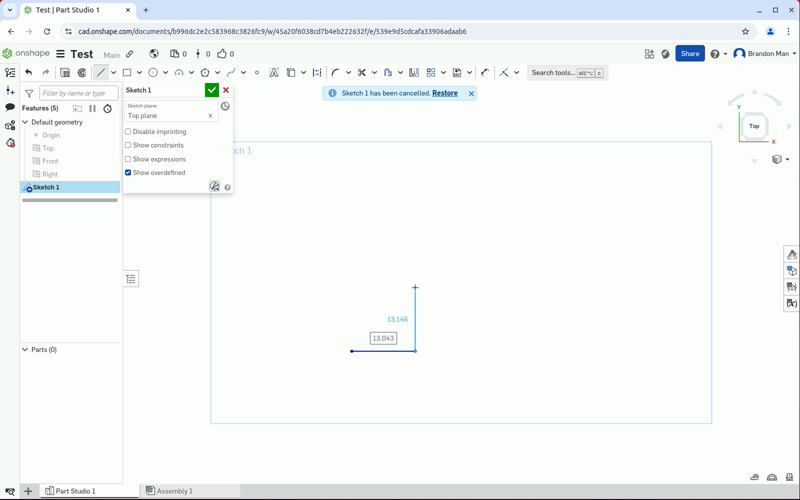
key_down(shift)
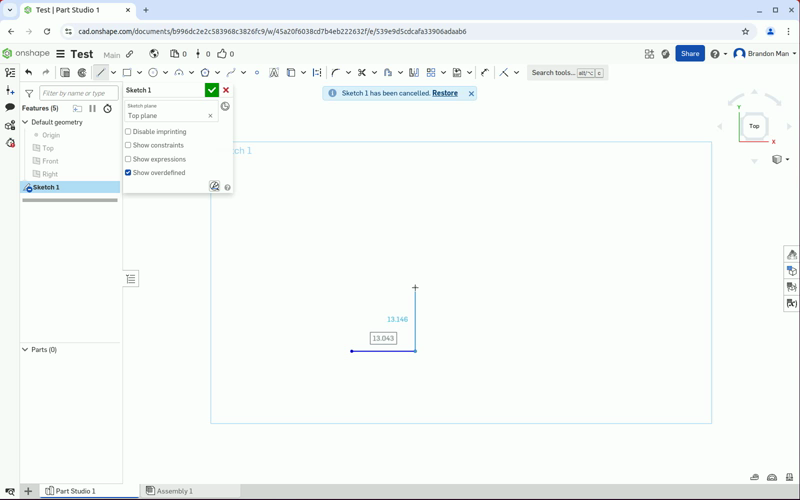
mouse_move(351, 287)
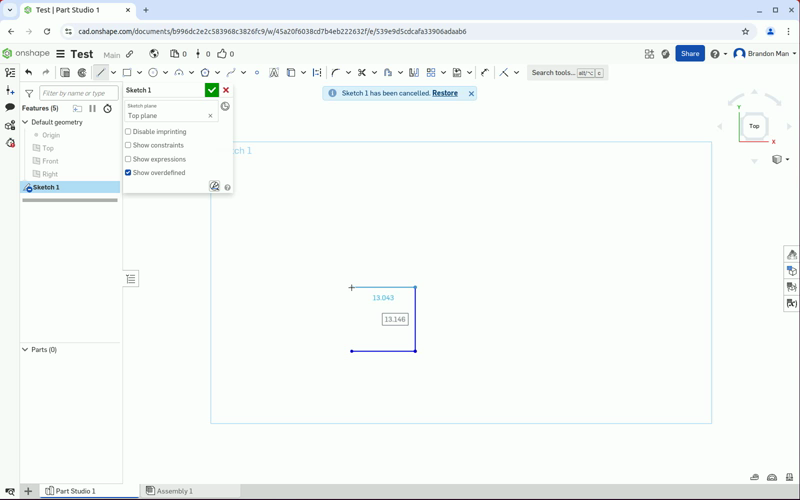
click(351, 287)
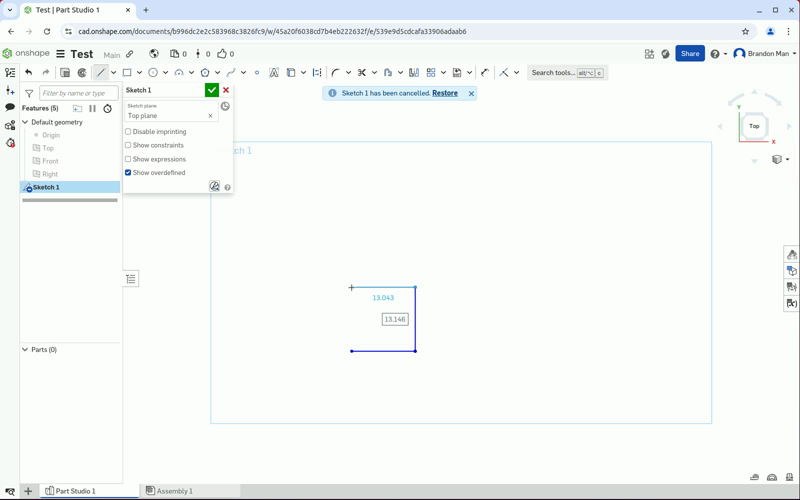
key_up(shift)
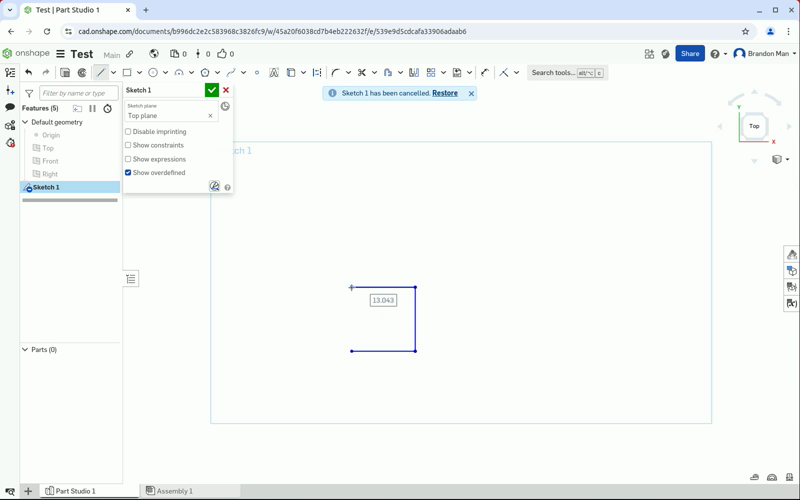
key_down(shift)
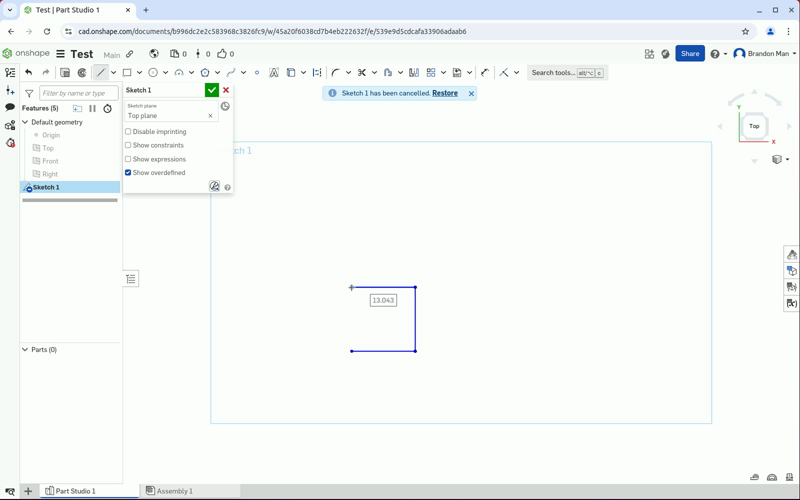
mouse_move(351, 351)
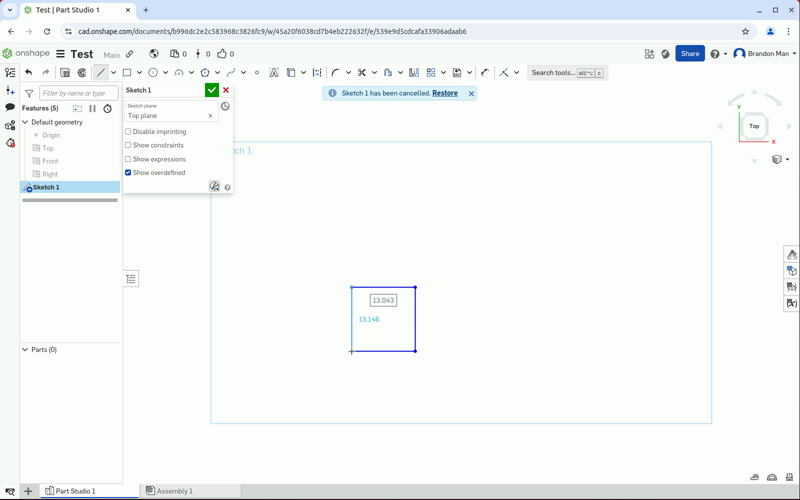
key_up(shift)
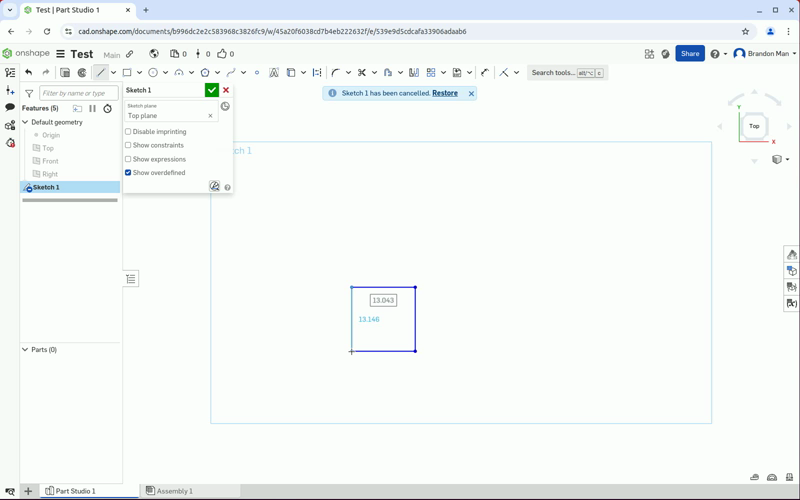
click(351, 351)
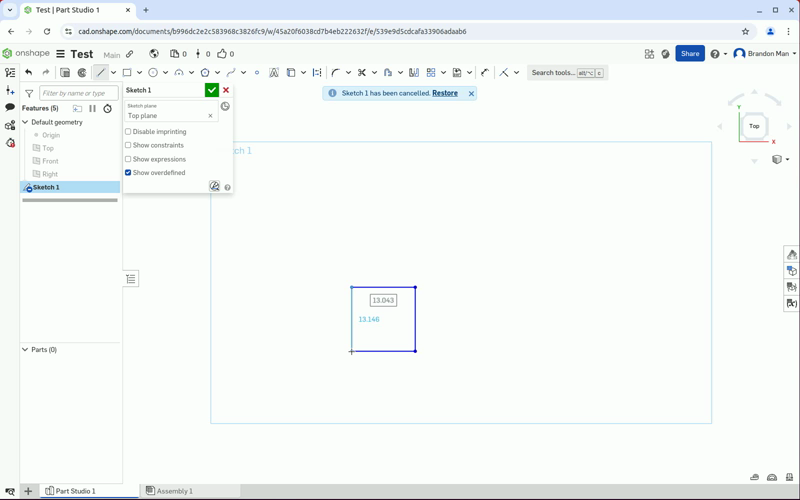
key(esc)
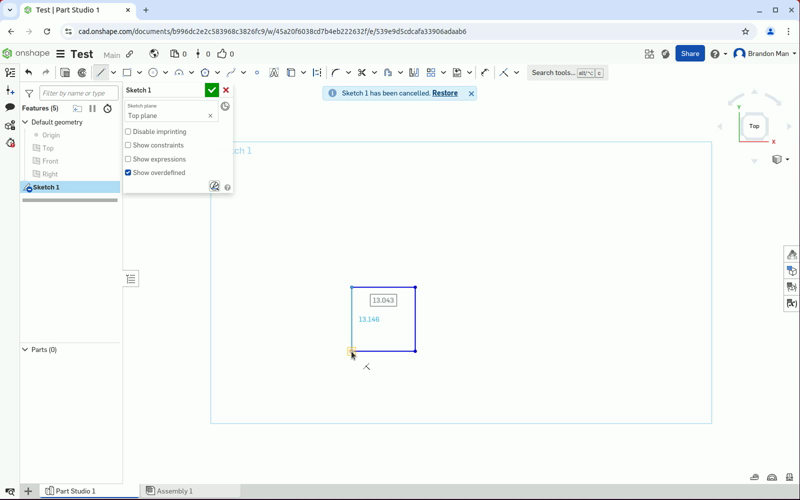
key(l)
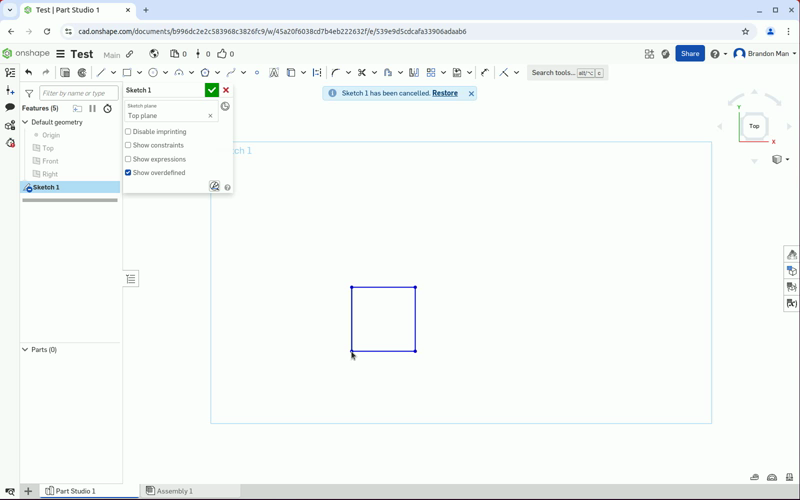
key_down(shift)
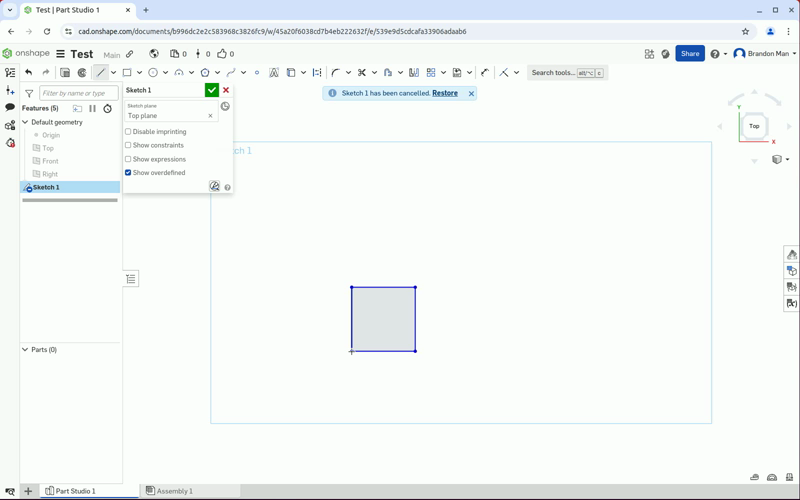
mouse_move(355, 346)
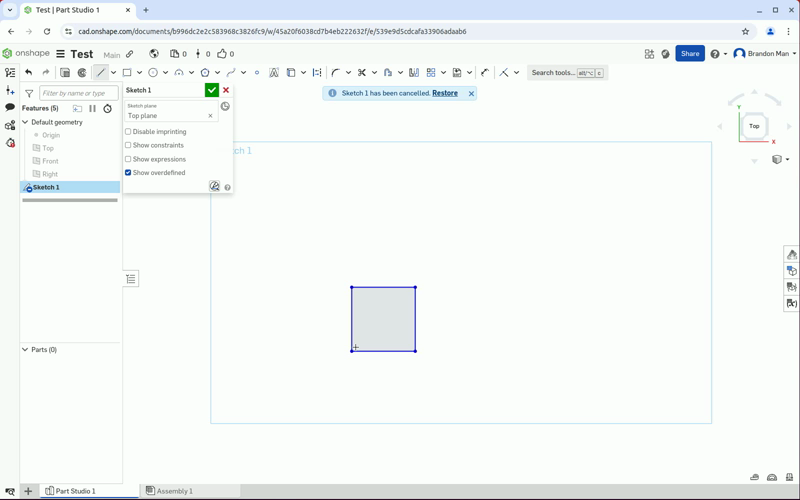
click(355, 346)
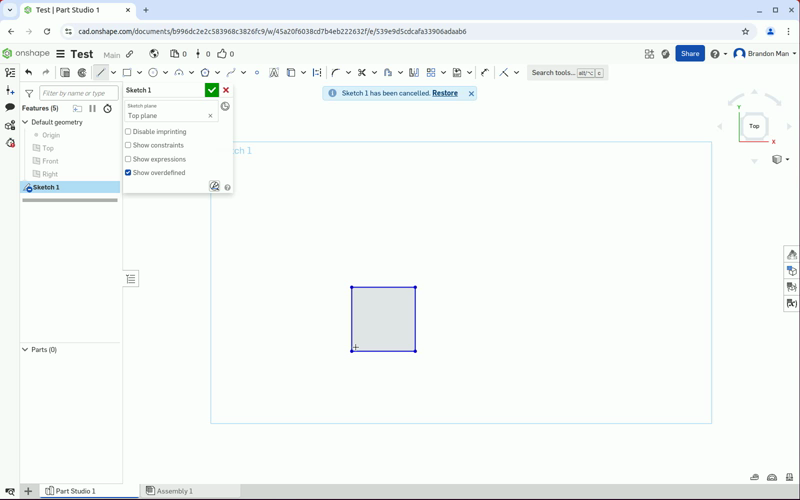
key_up(shift)
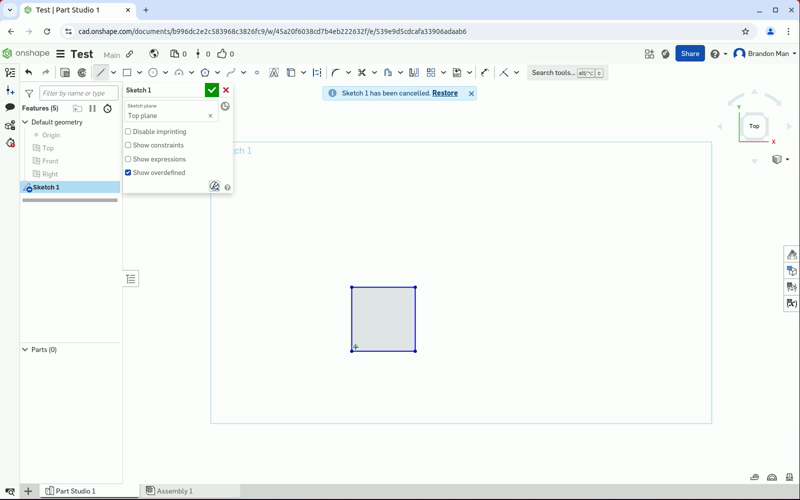
key_down(shift)
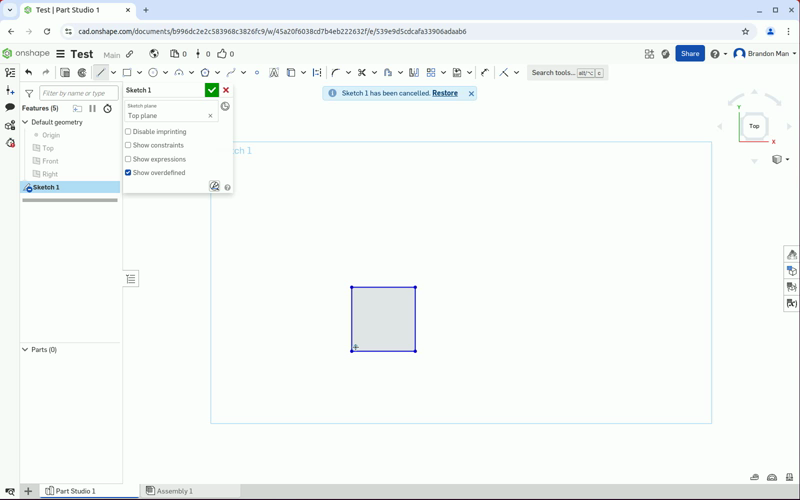
mouse_move(385, 346)
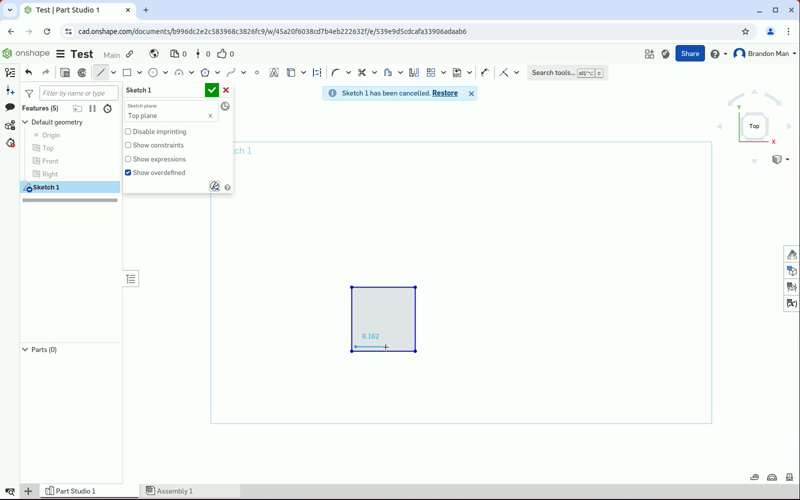
mouse_move(411, 346)
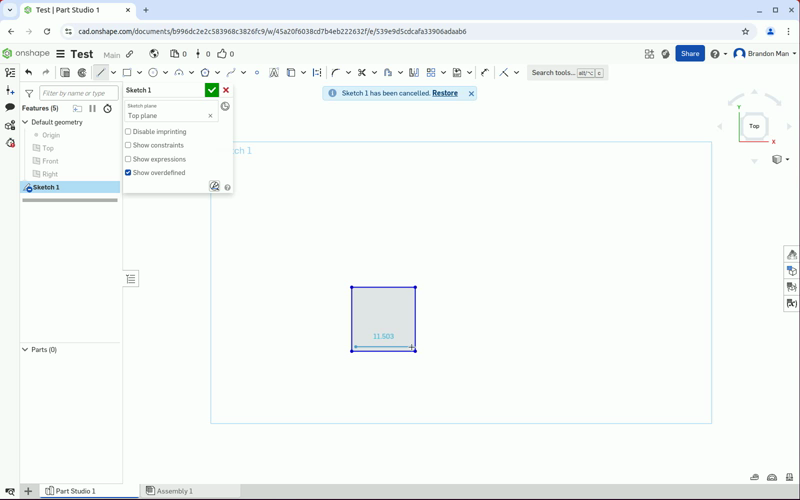
click(411, 346)
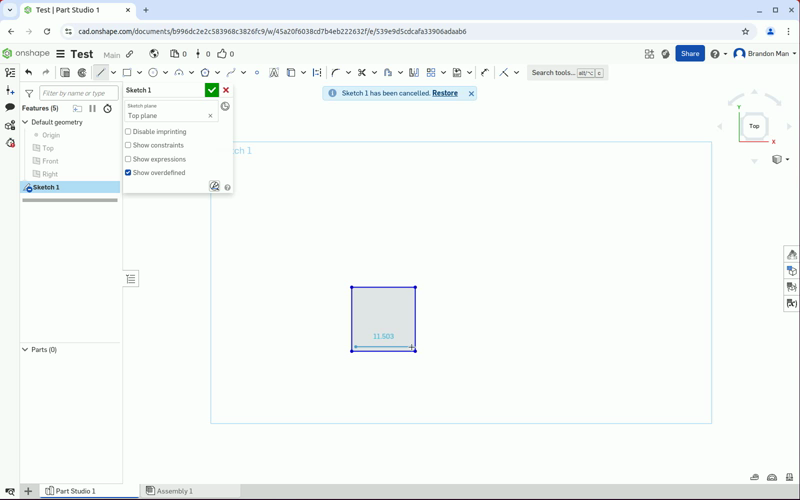
key_up(shift)
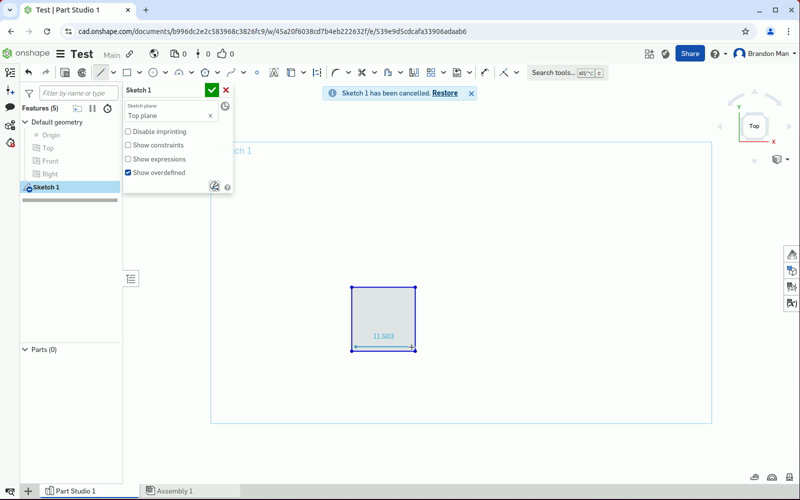
key_down(shift)
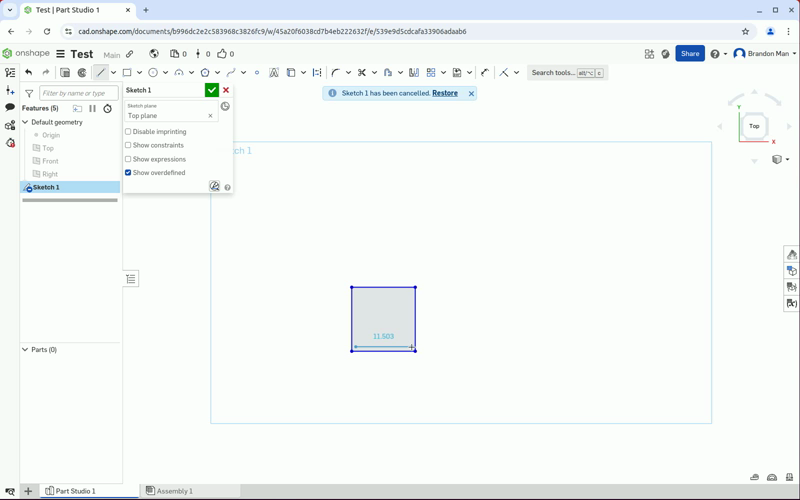
mouse_move(441, 346)
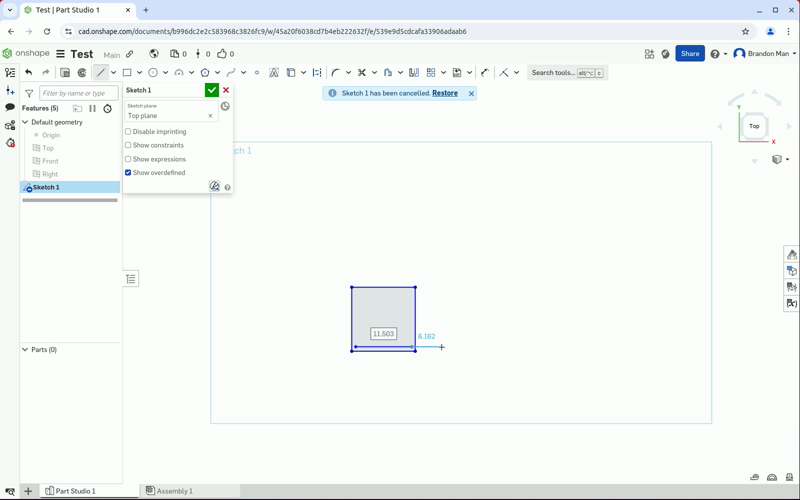
mouse_move(411, 291)
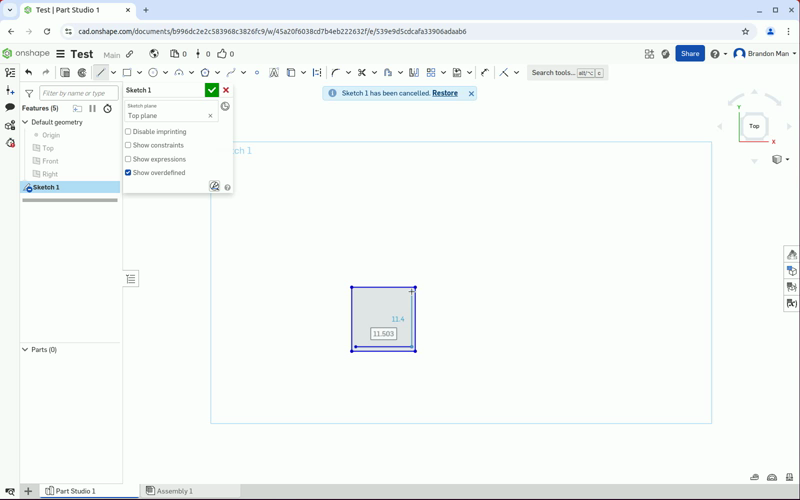
click(411, 291)
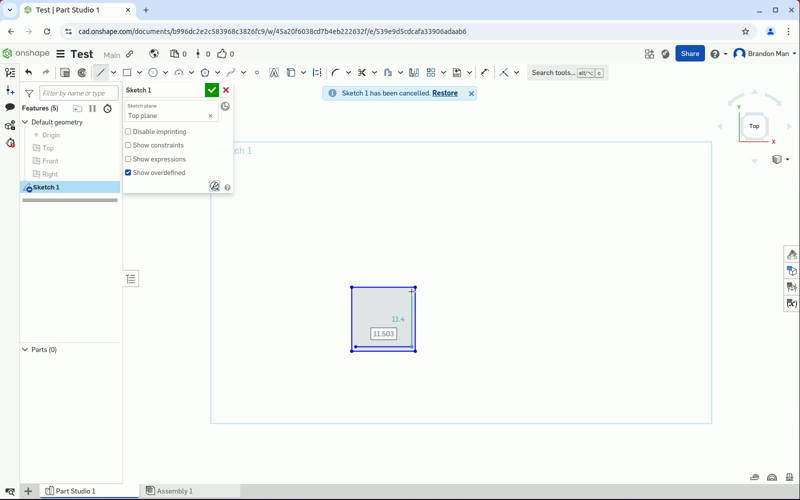
key_up(shift)
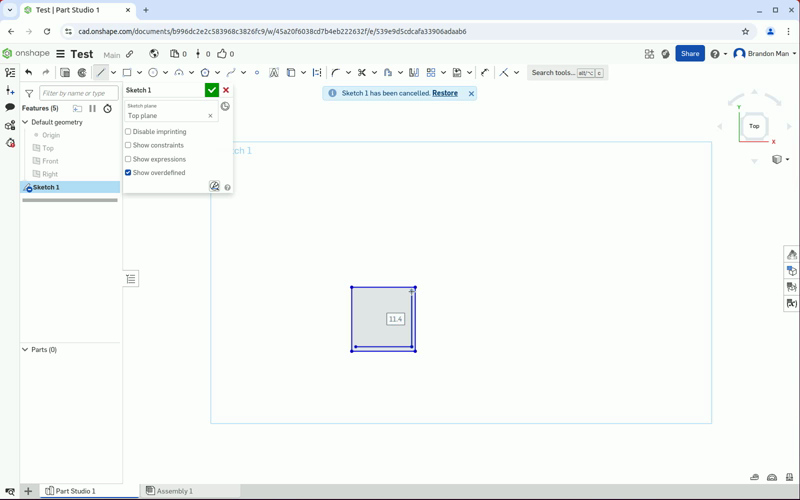
key_down(shift)
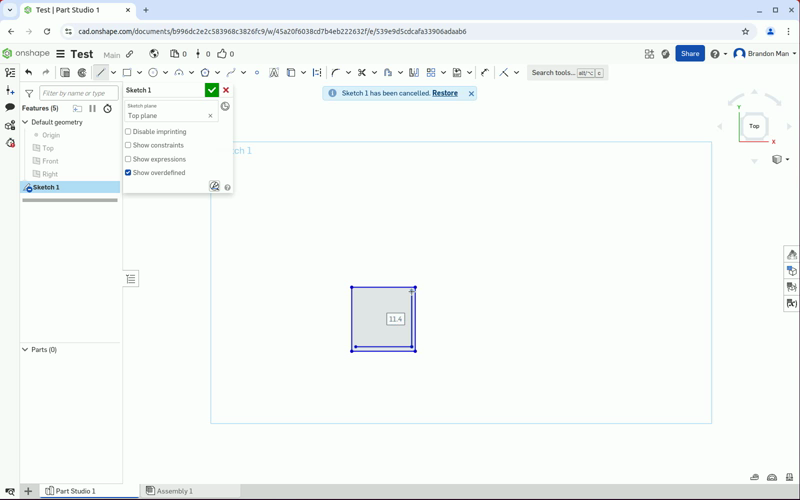
mouse_move(441, 291)
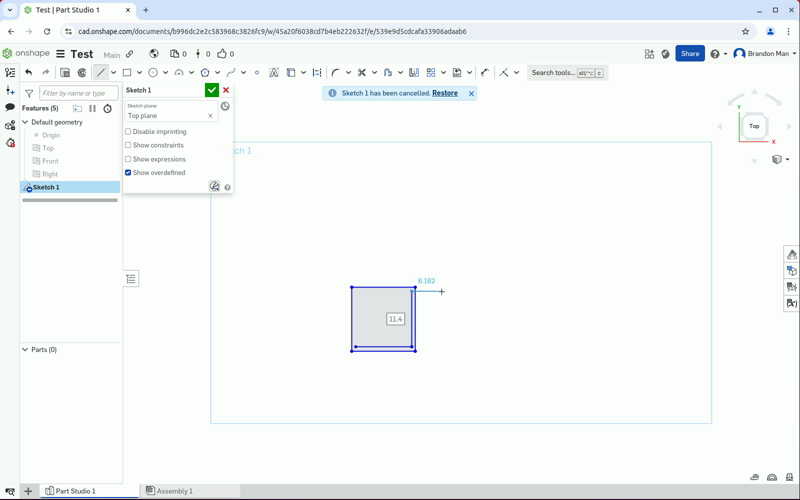
mouse_move(355, 291)
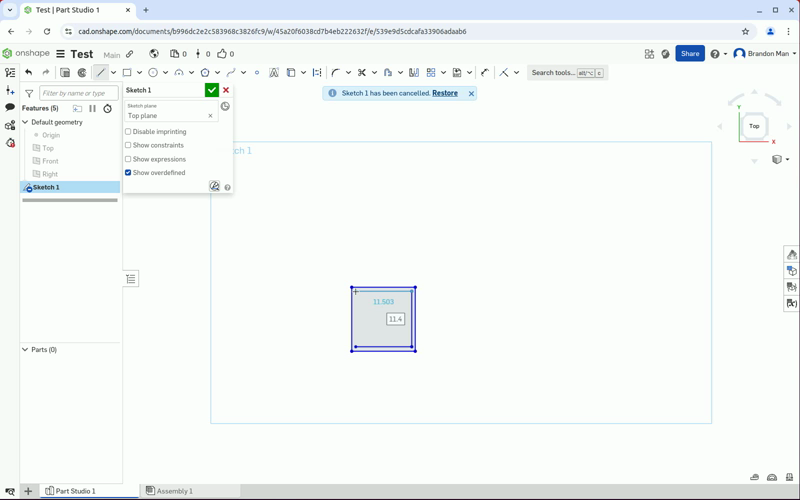
click(355, 291)
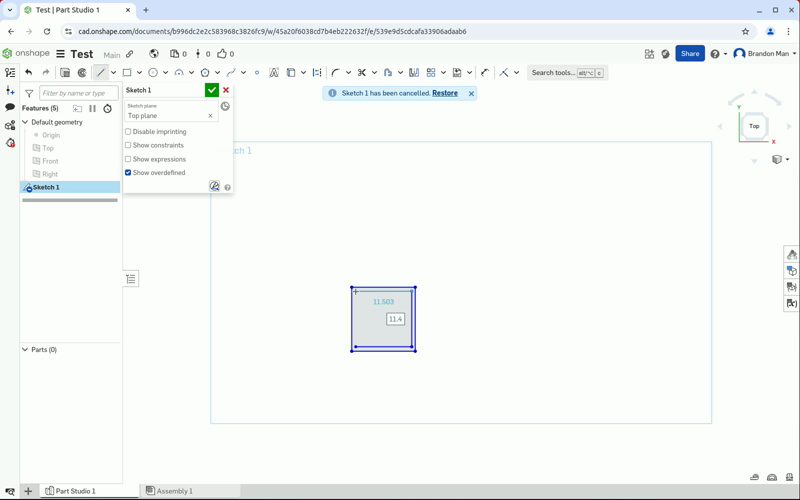
key_up(shift)
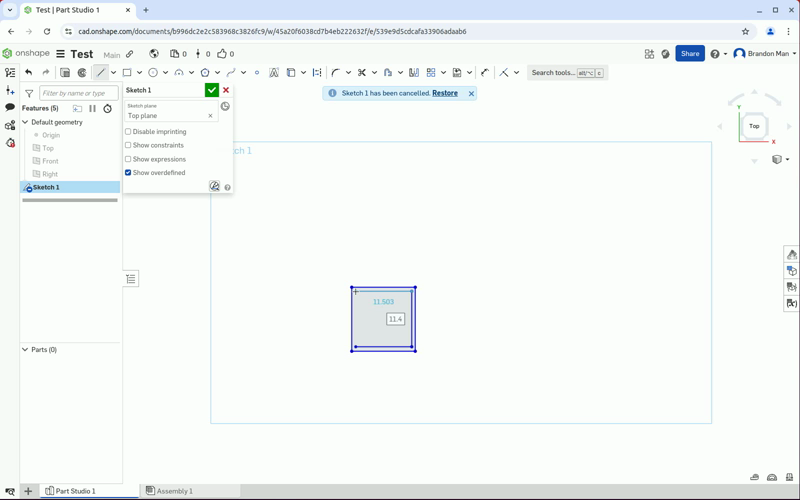
mouse_move(385, 291)
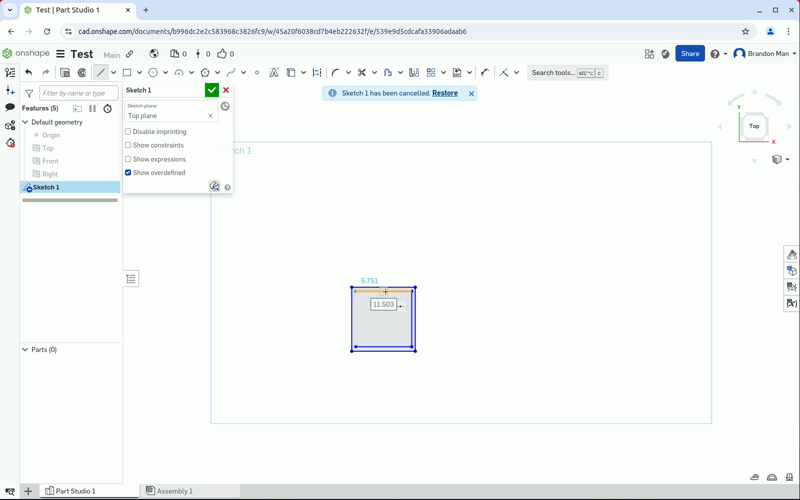
key_down(shift)
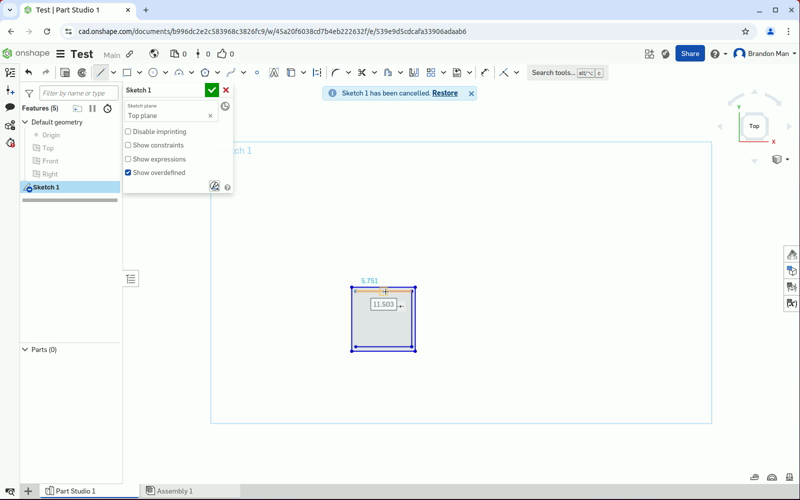
mouse_move(355, 346)
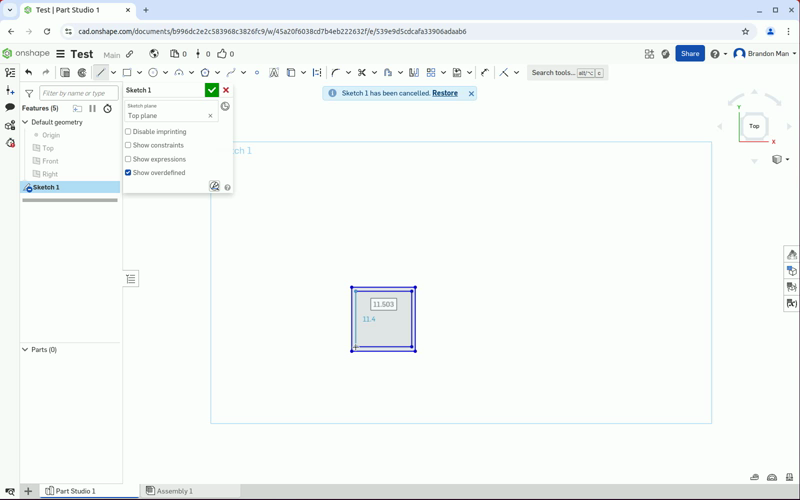
key_up(shift)
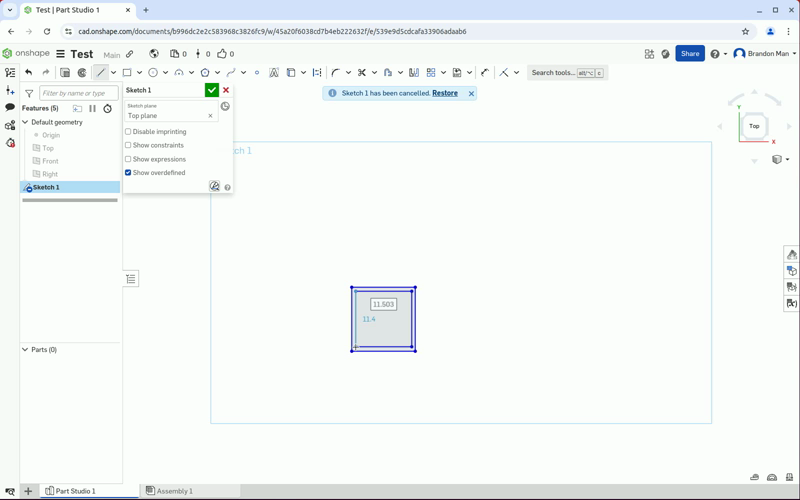
click(355, 346)
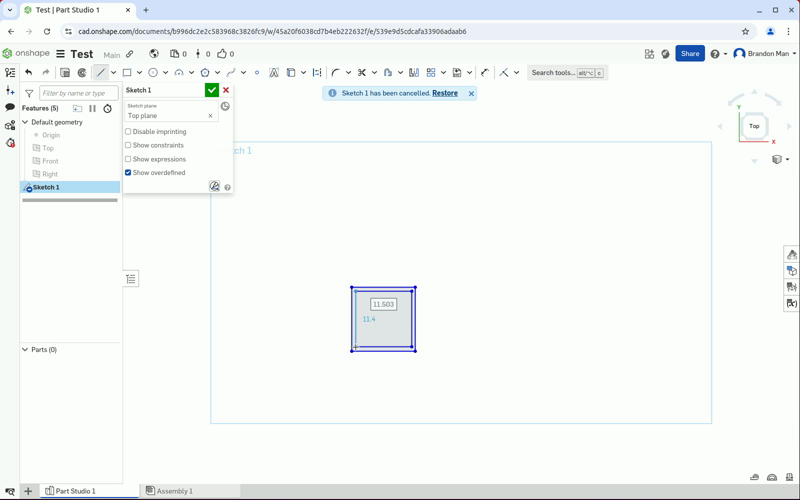
key(esc)
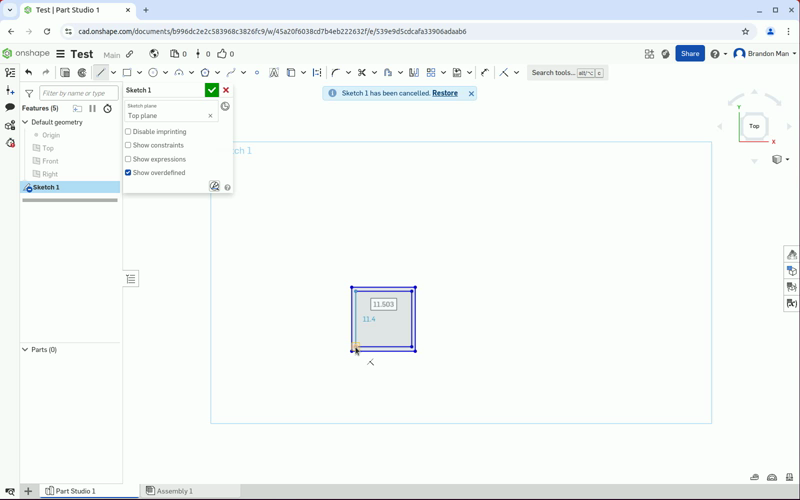
mouse_move(375, 348)
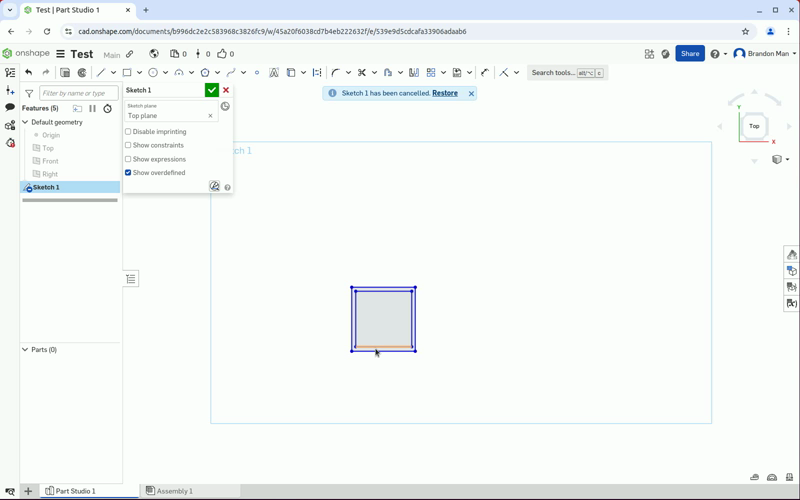
scroll(6)
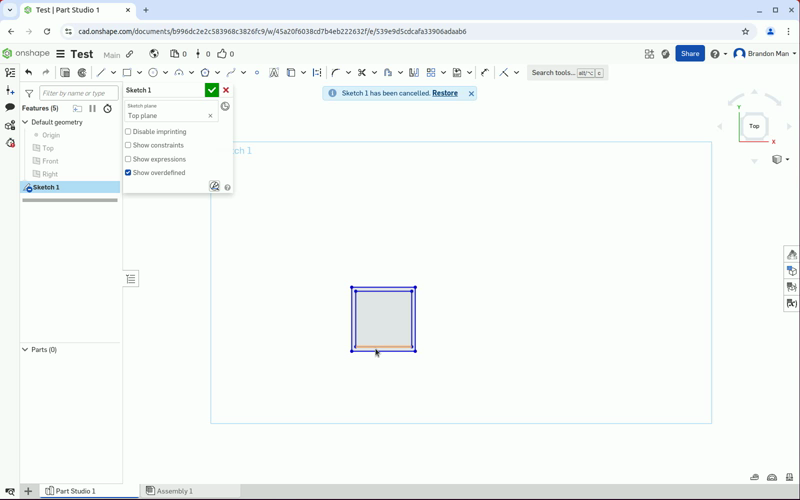
scroll(6)
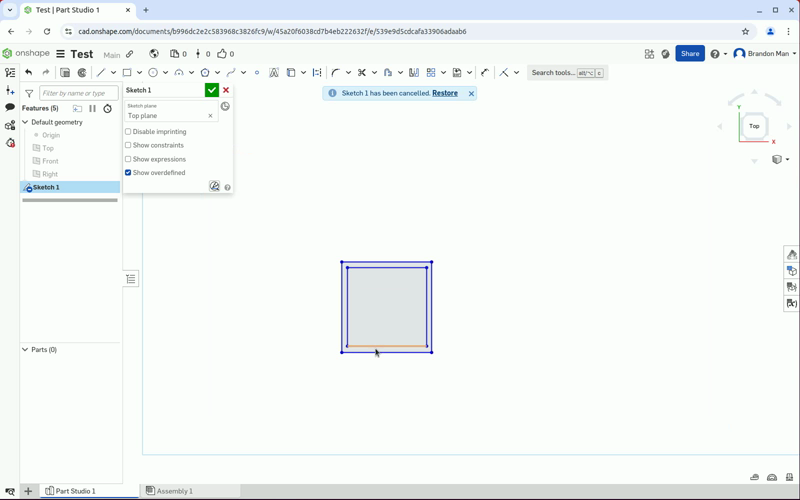
scroll(6)
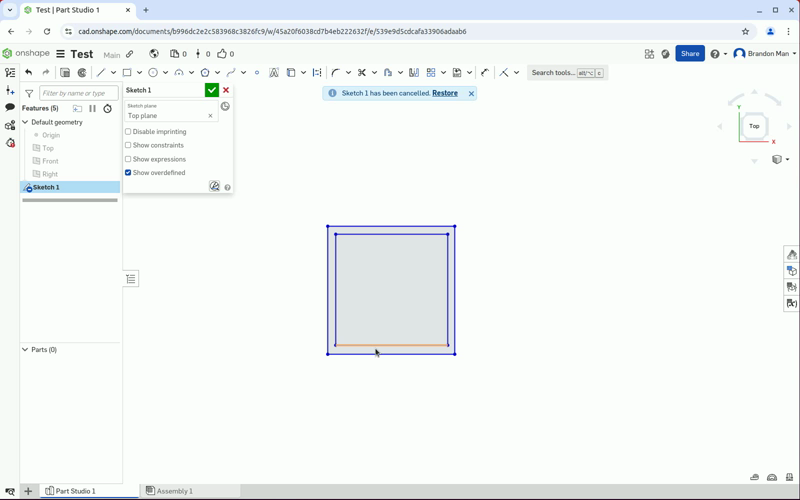
scroll(6)
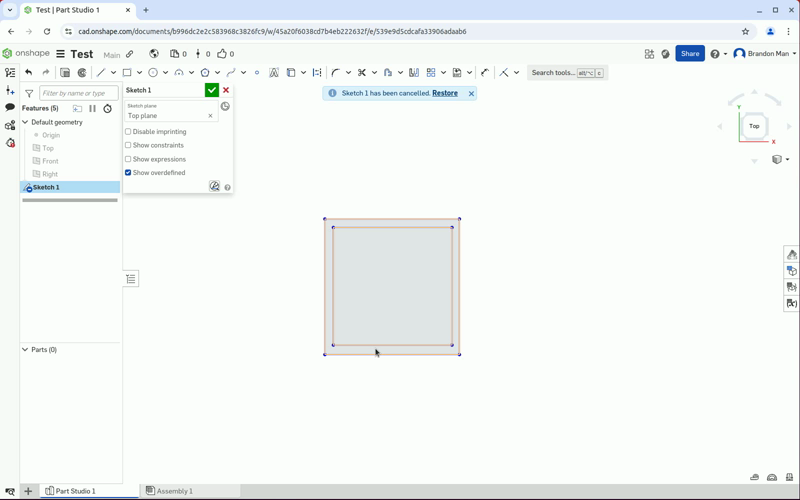
scroll(6)
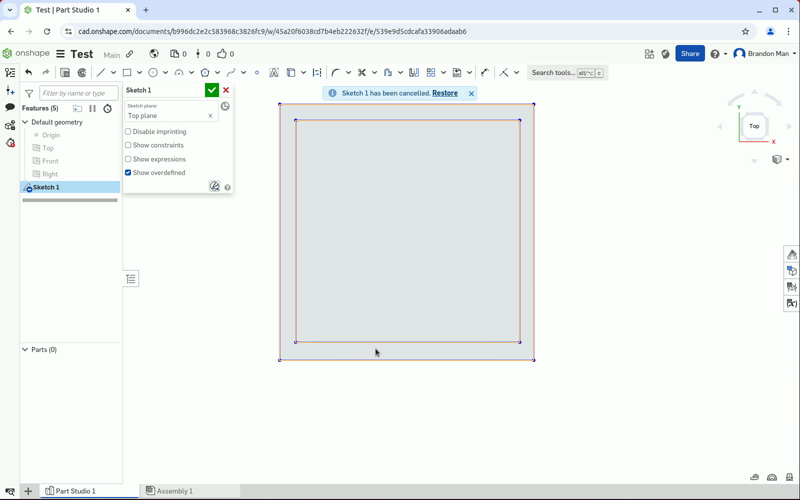
scroll(6)
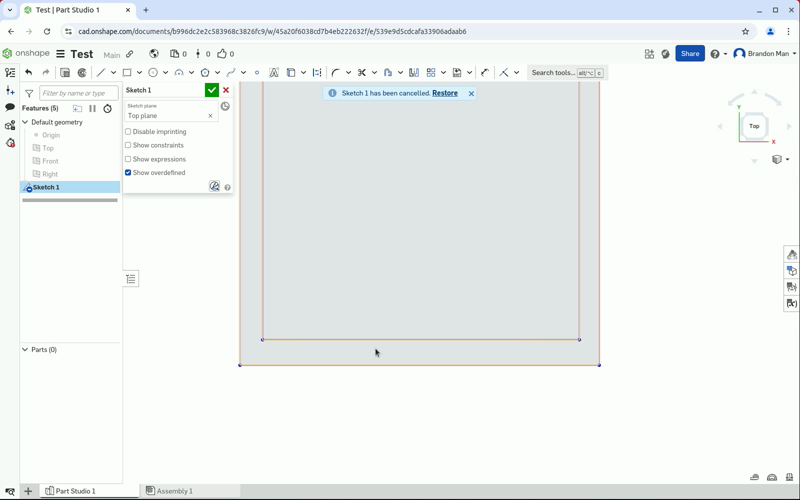
scroll(6)
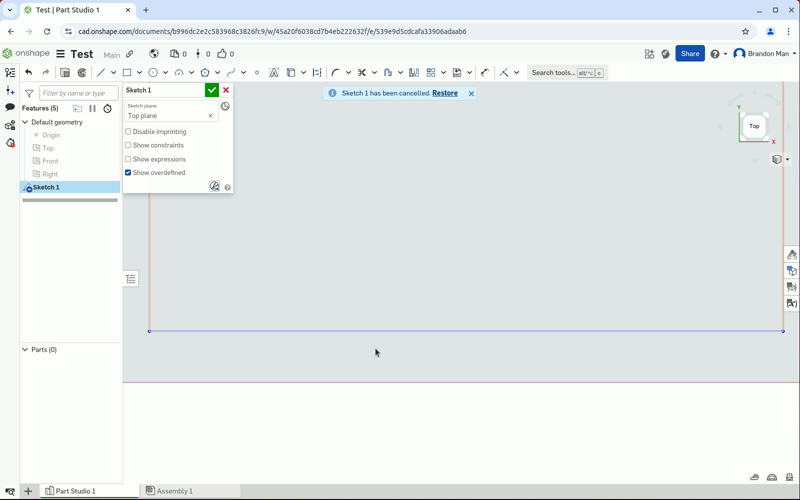
click(375, 348)
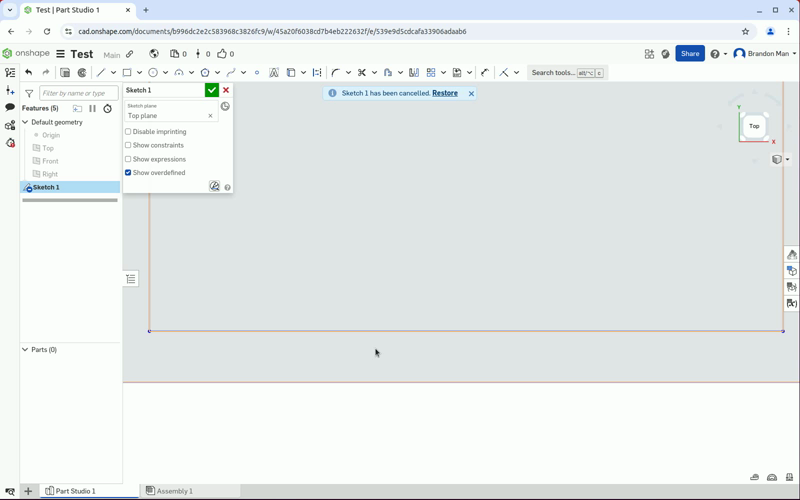
scroll(-6)
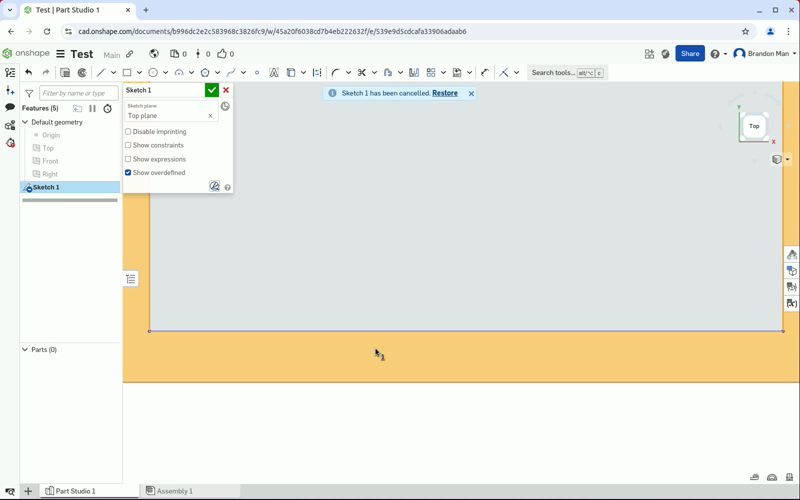
scroll(-6)
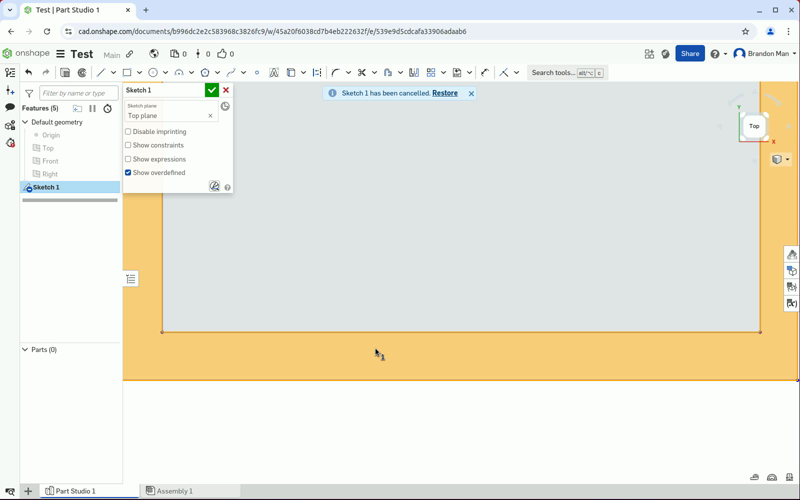
scroll(-6)
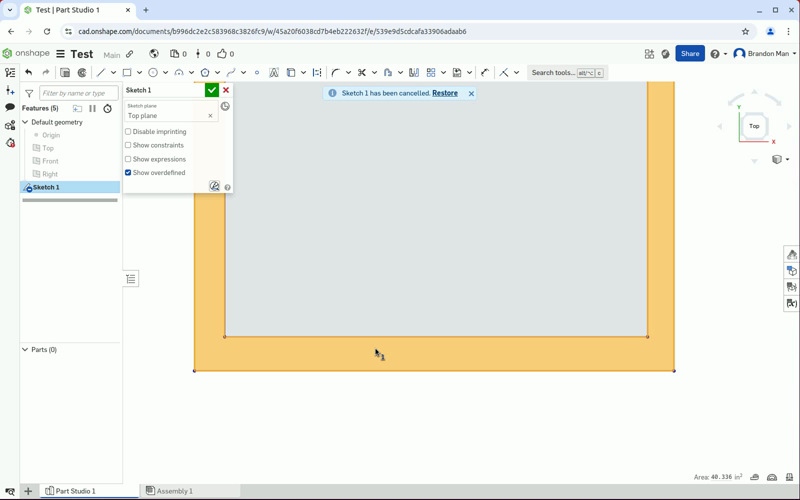
scroll(-6)
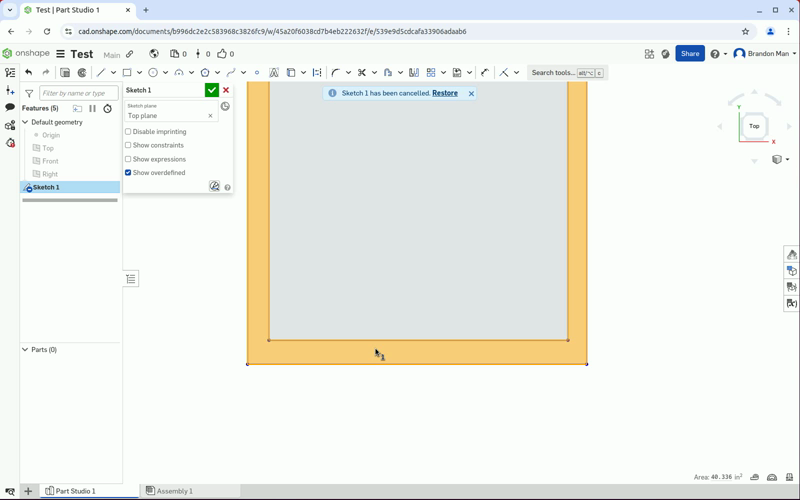
scroll(-6)
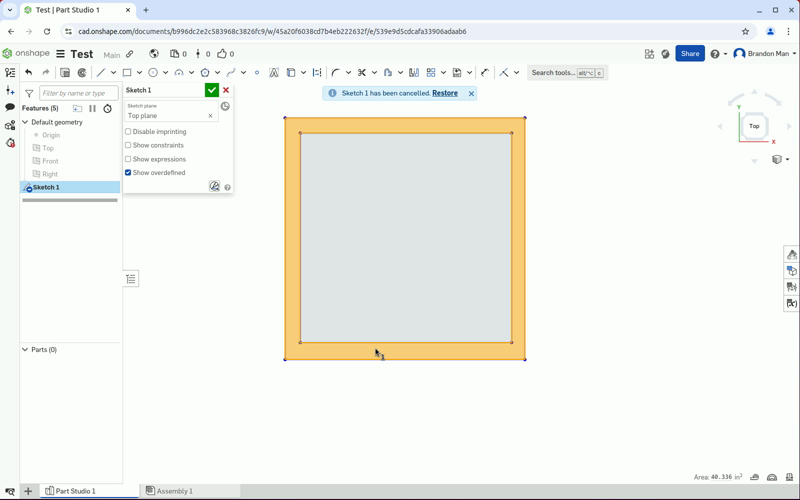
scroll(-6)
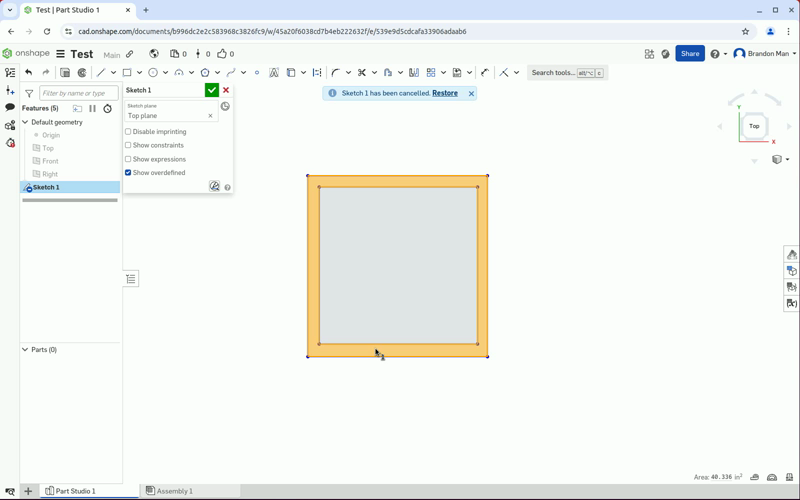
scroll(-6)
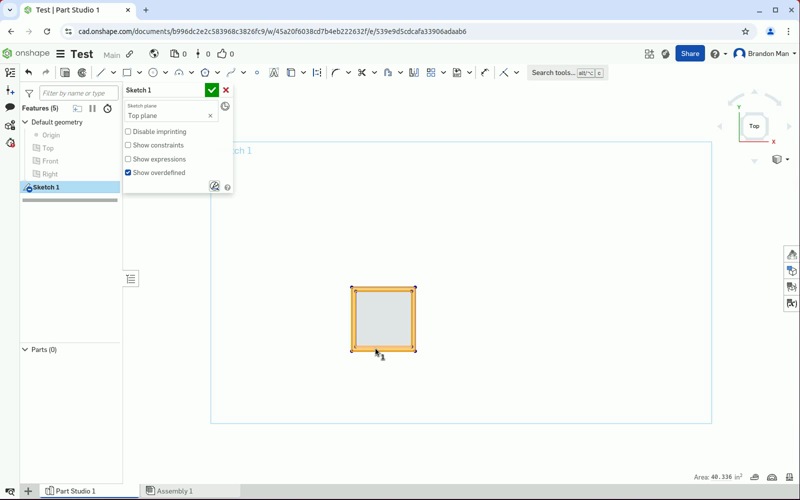
mouse_move(73, 352)
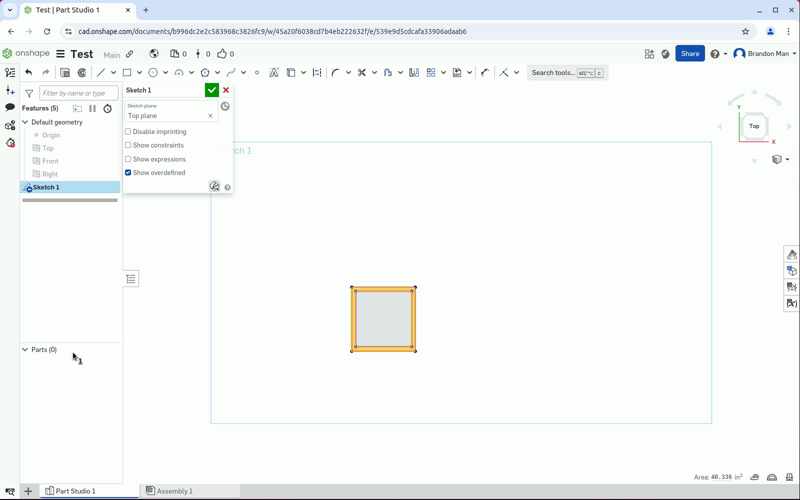
key(shift+y)
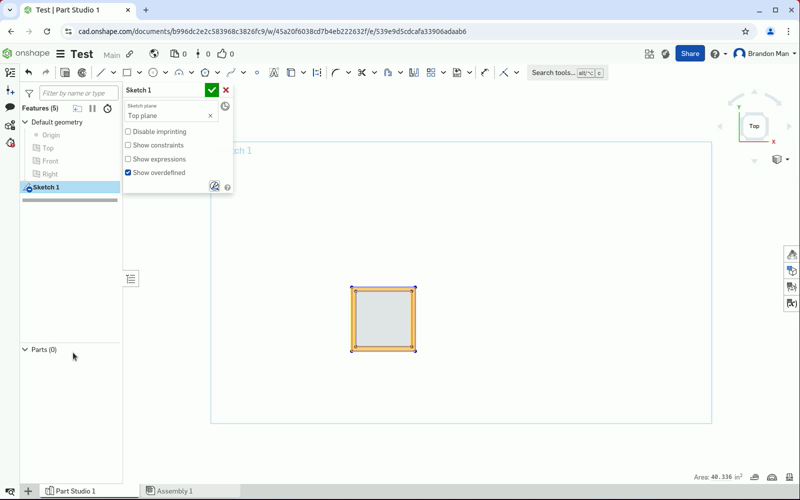
key(shift+e)
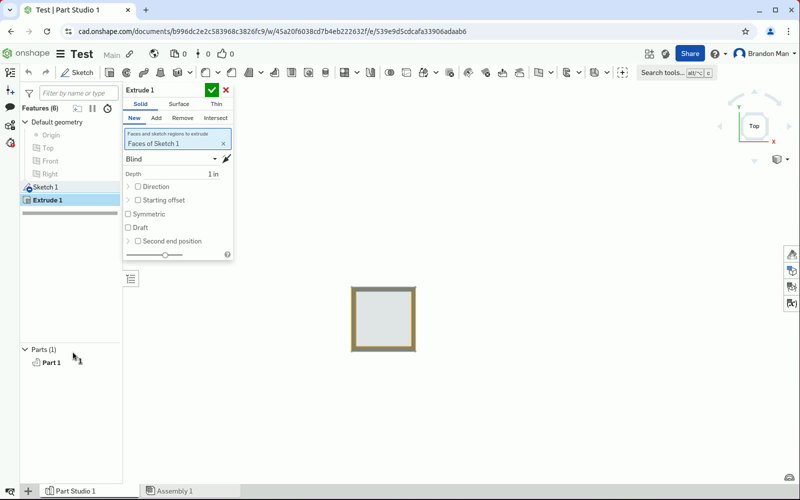
mouse_move(143, 106)
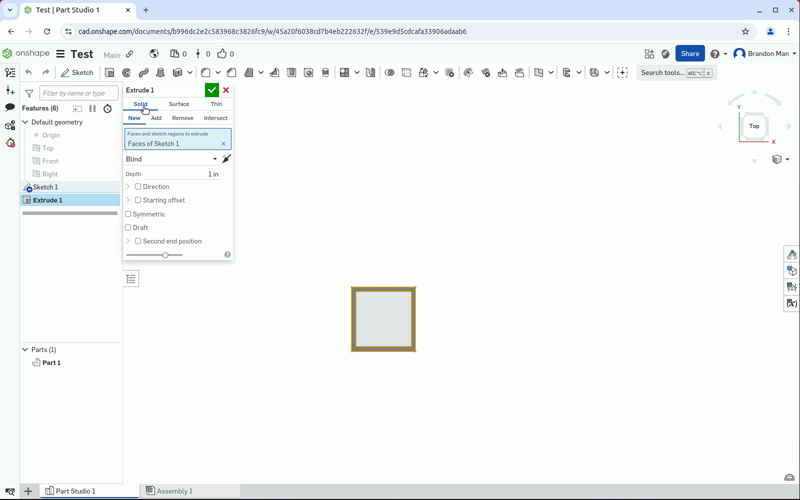
click(143, 106)
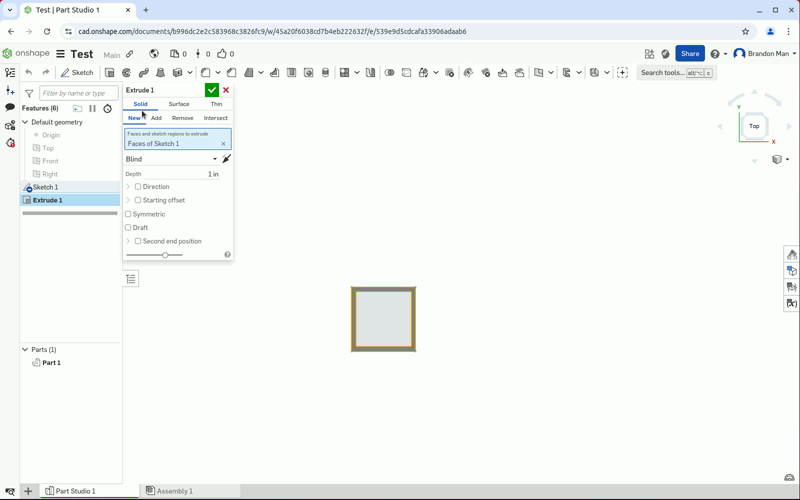
mouse_move(137, 120)
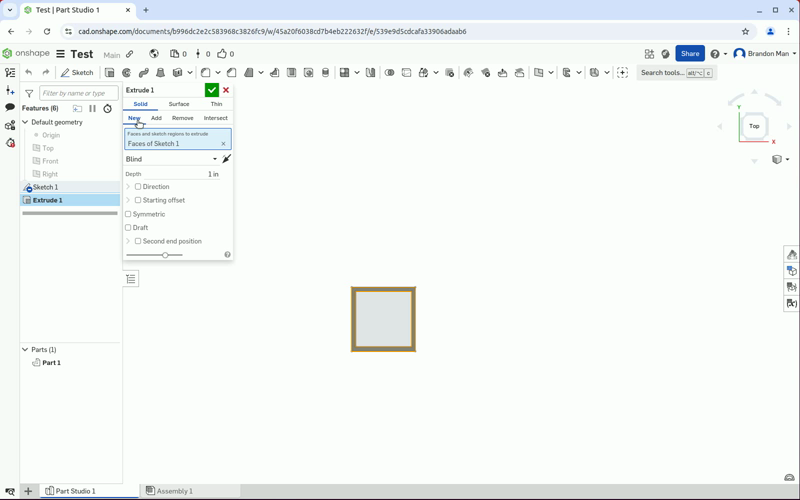
click(137, 120)
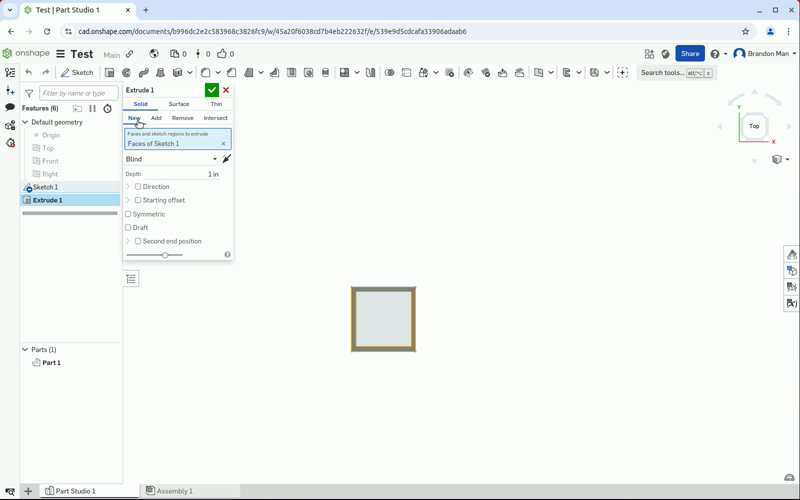
key(tab, 4)
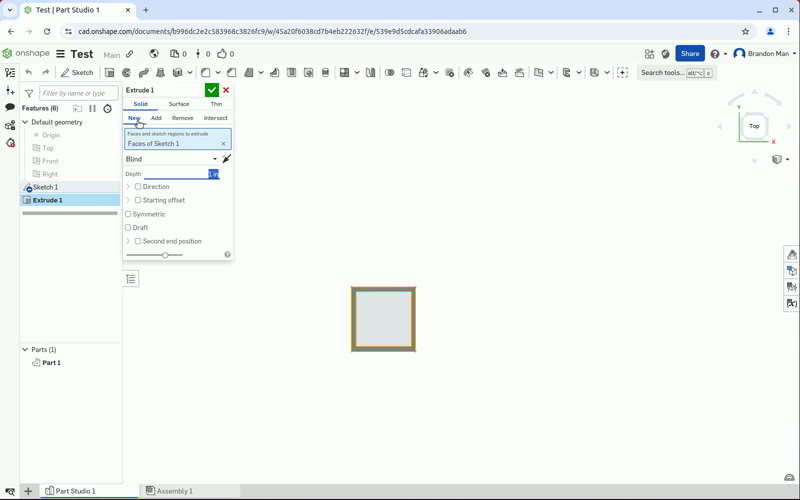
text(0.963)
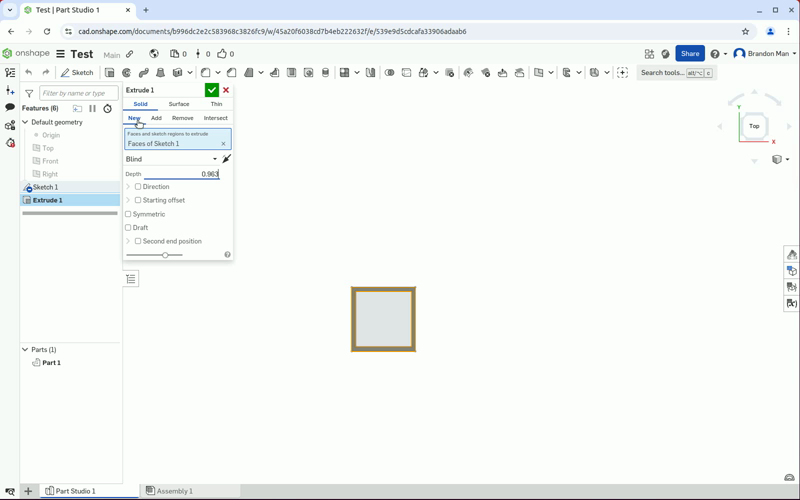
key(enter)
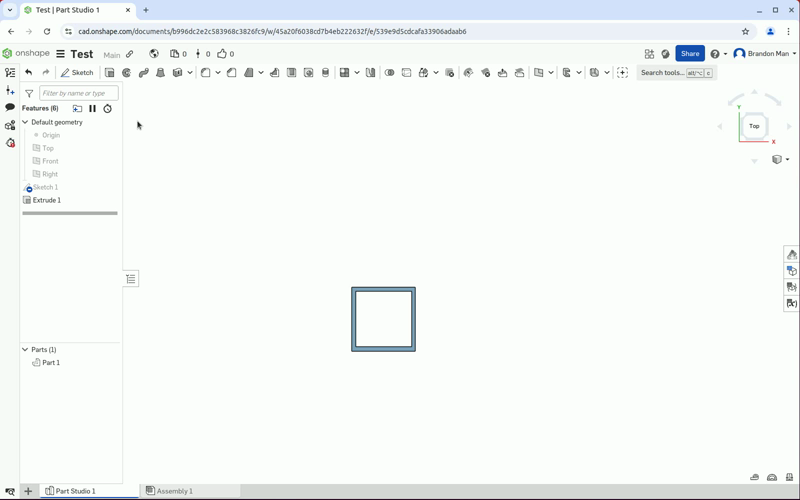
key(shift+h)
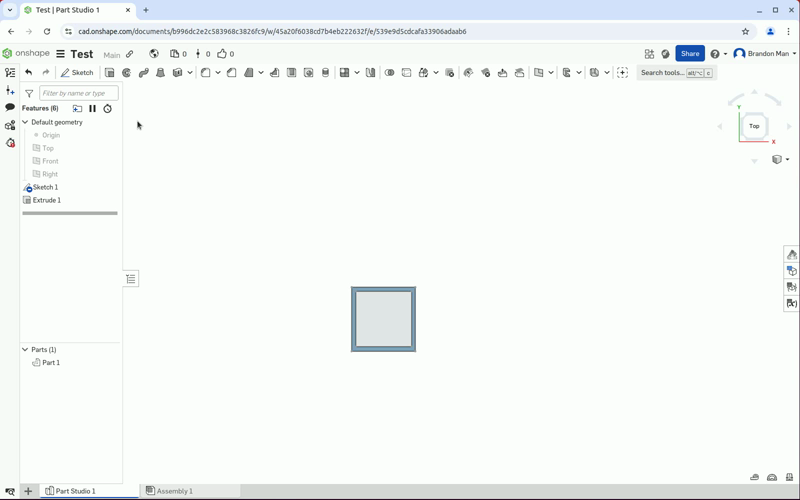
key(shift+h)
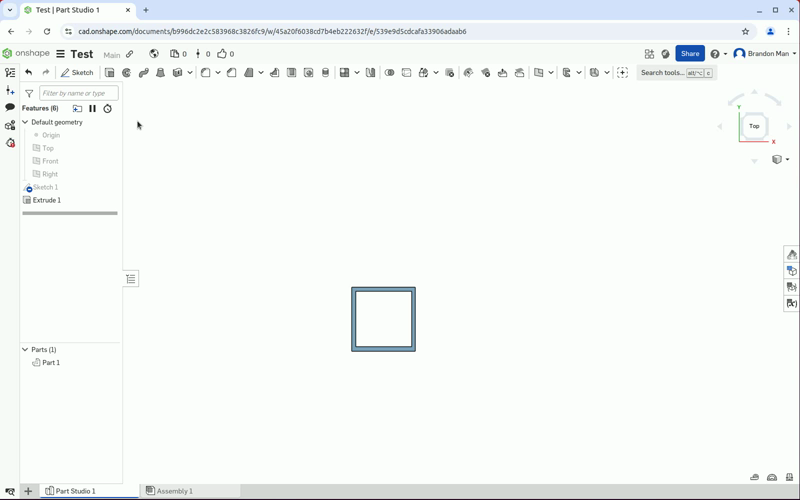
mouse_move(73, 189)
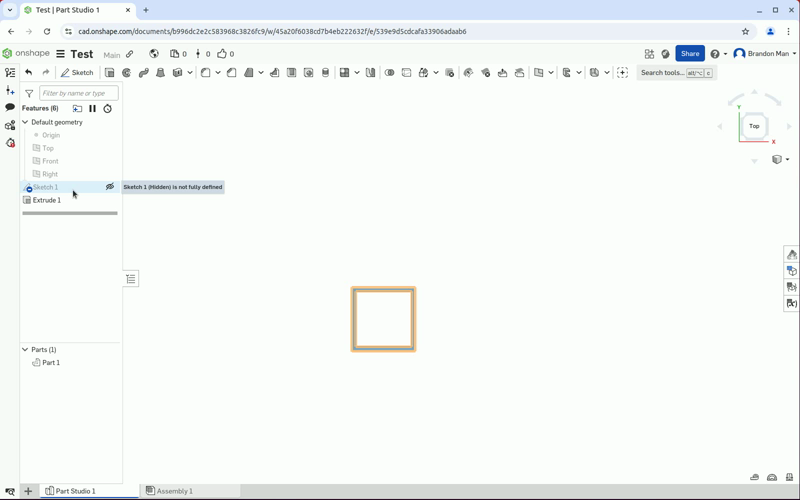
click(73, 189)
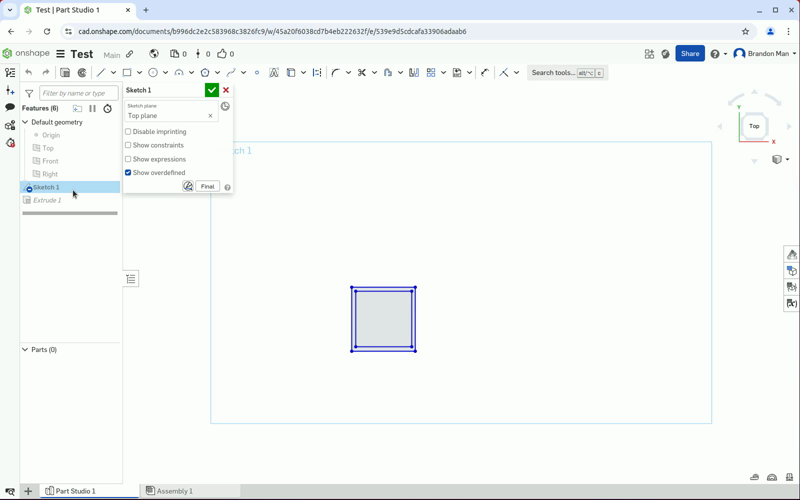
mouse_move(229, 92)
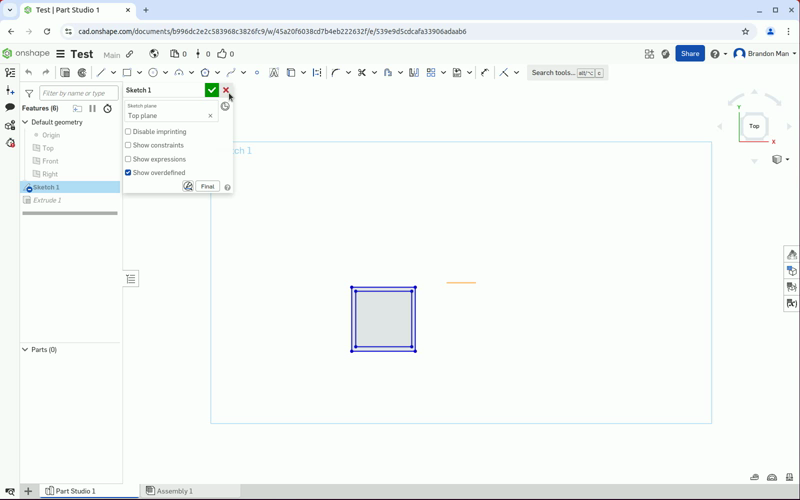
click(229, 92)
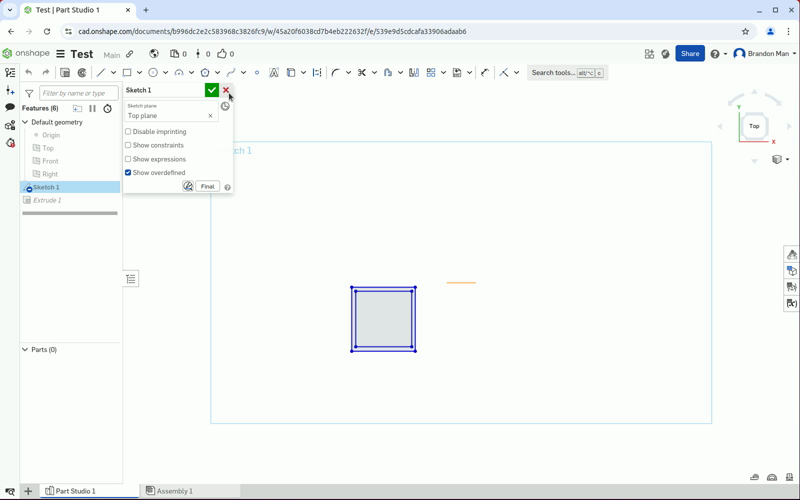
key(shift+s)
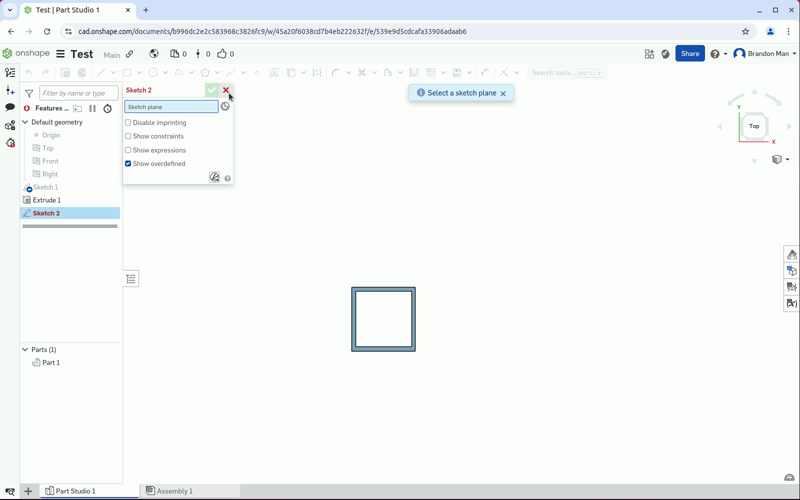
mouse_move(73, 150)
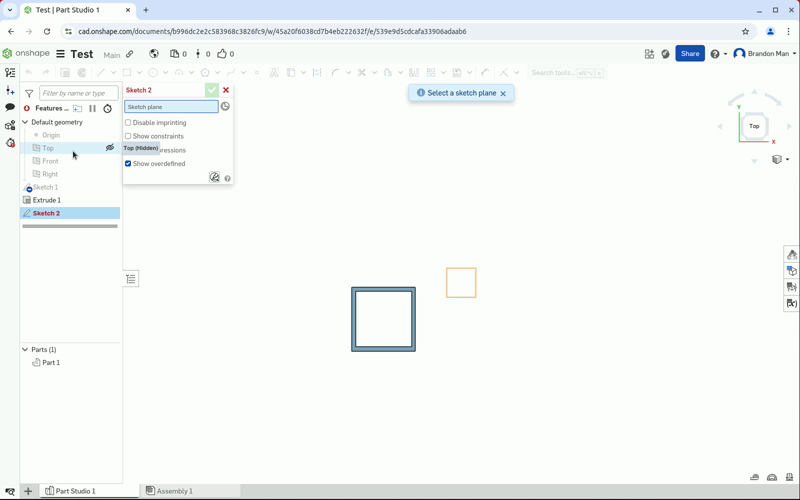
click(73, 150)
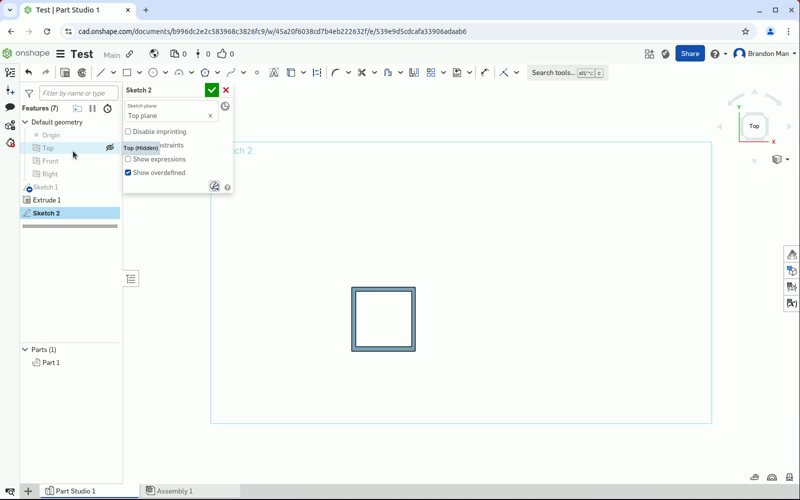
mouse_move(73, 352)
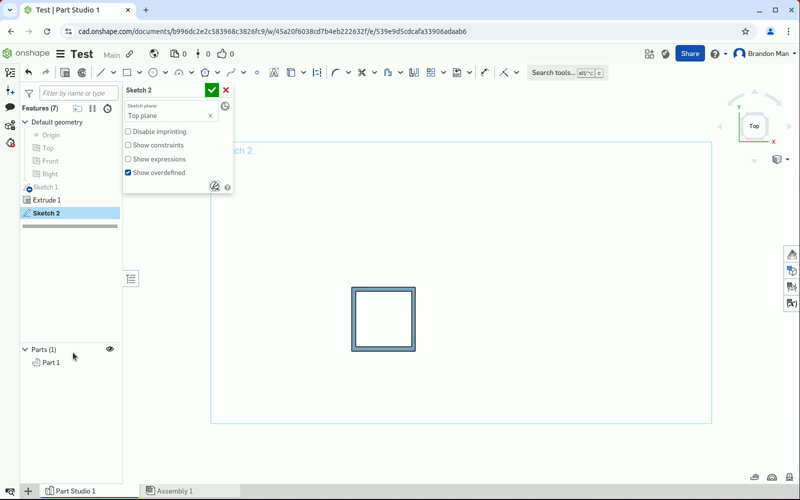
key(y)
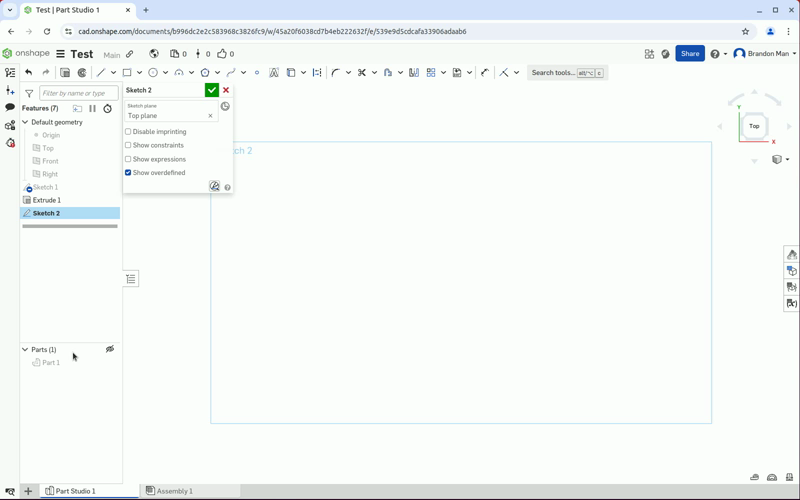
key(l)
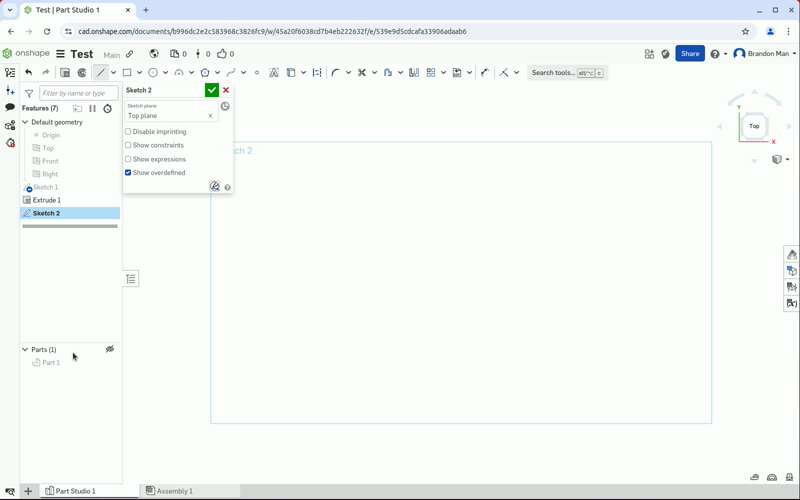
key_down(shift)
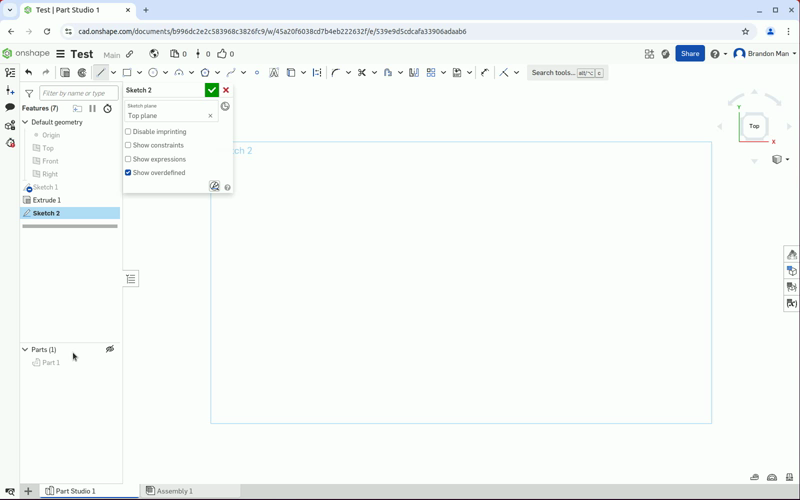
mouse_move(410, 292)
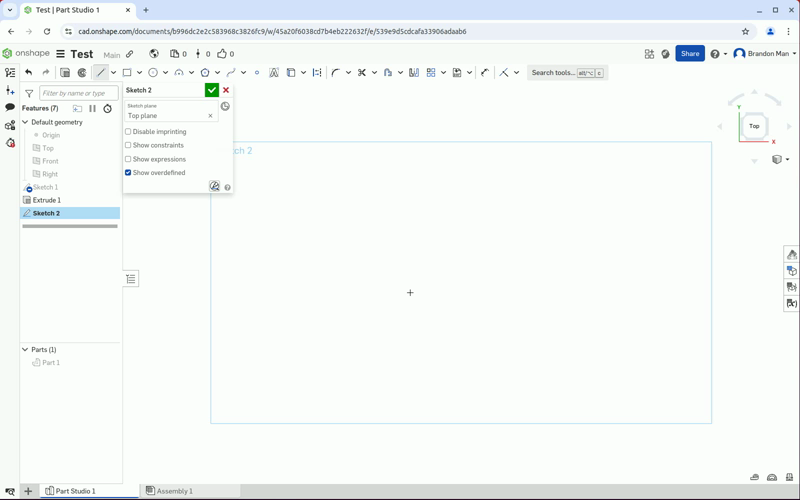
click(410, 292)
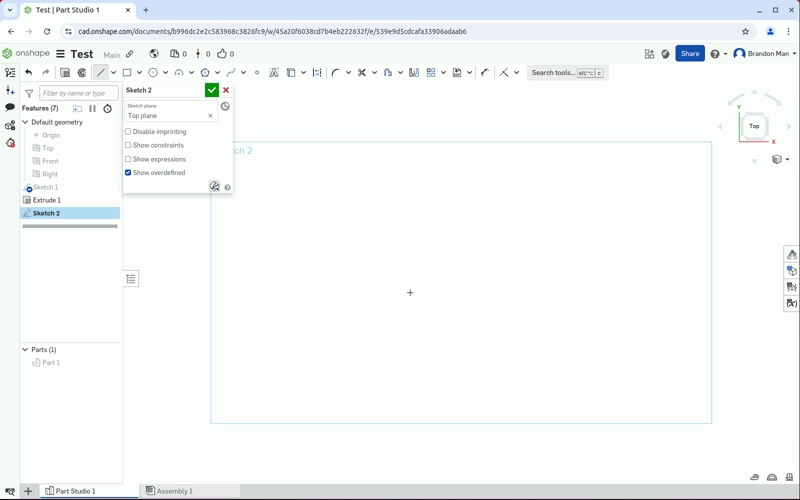
key_up(shift)
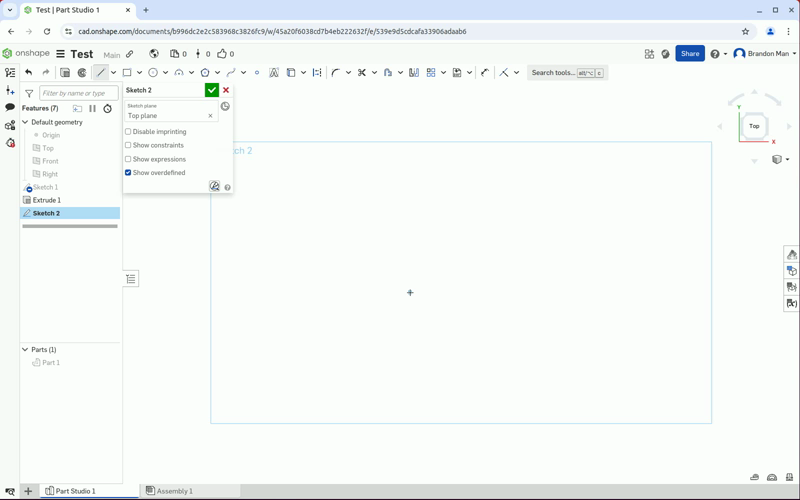
key_down(shift)
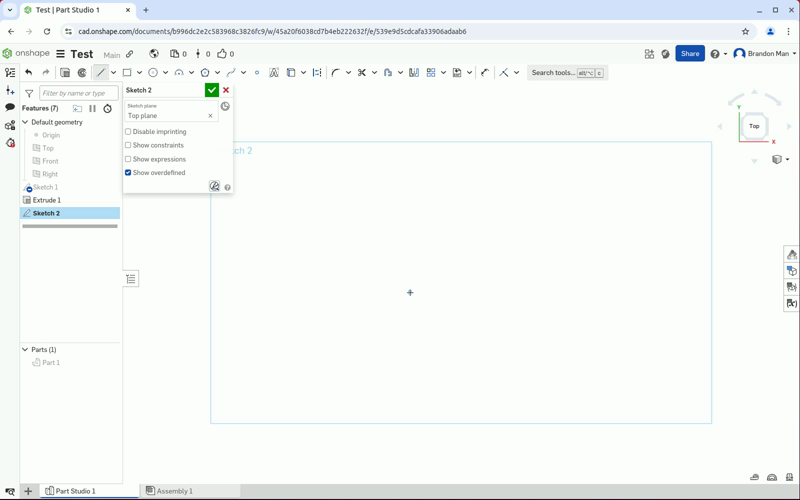
mouse_move(440, 292)
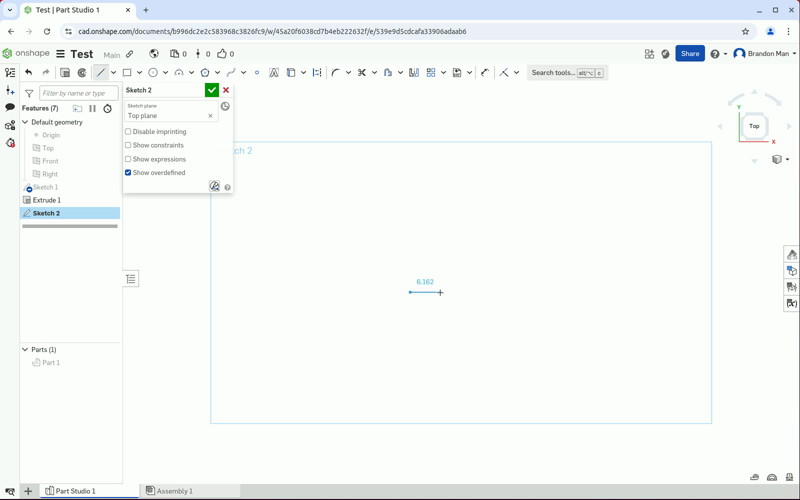
mouse_move(416, 292)
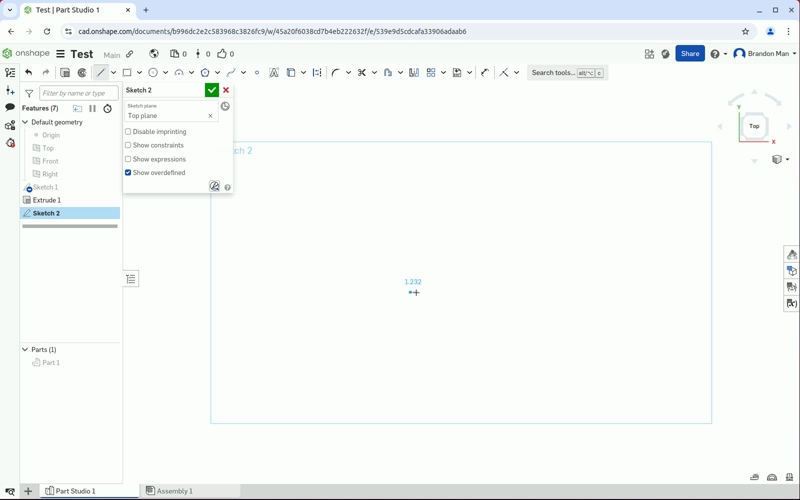
scroll(6)
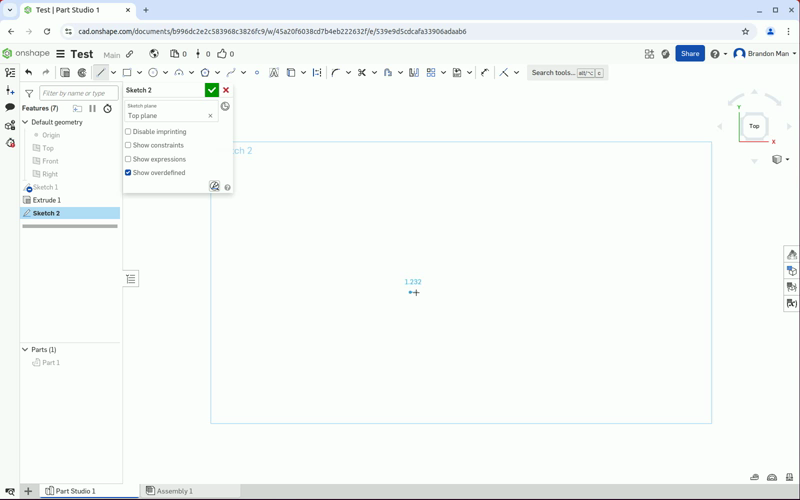
scroll(6)
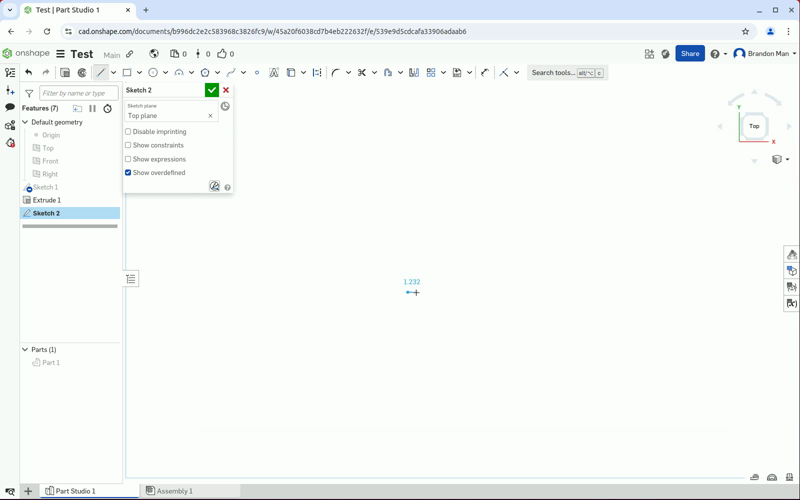
scroll(6)
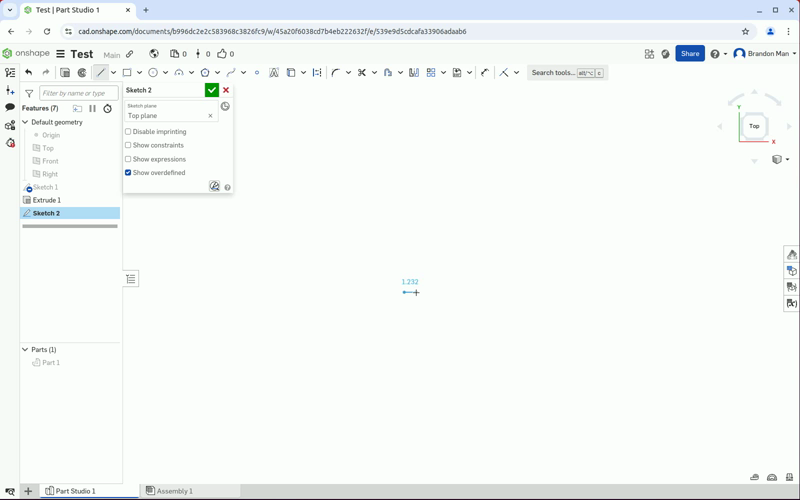
scroll(6)
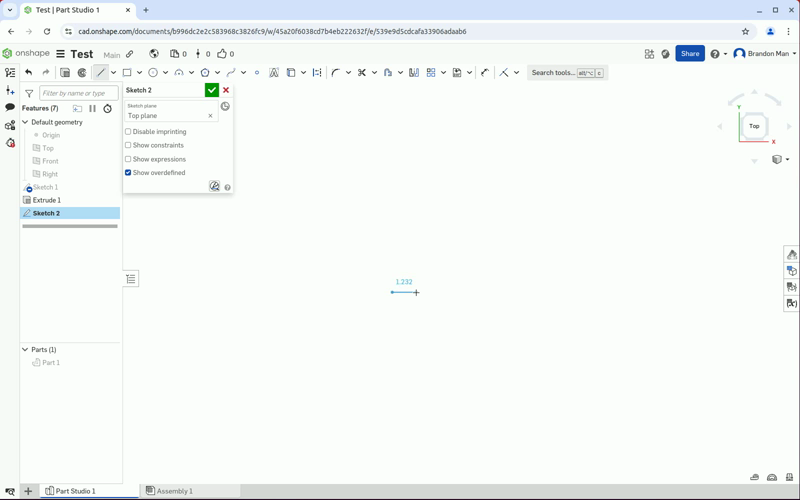
scroll(6)
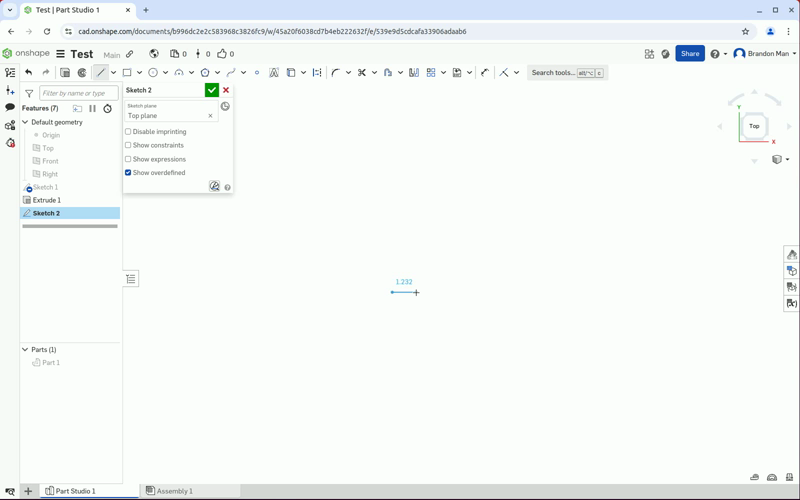
scroll(6)
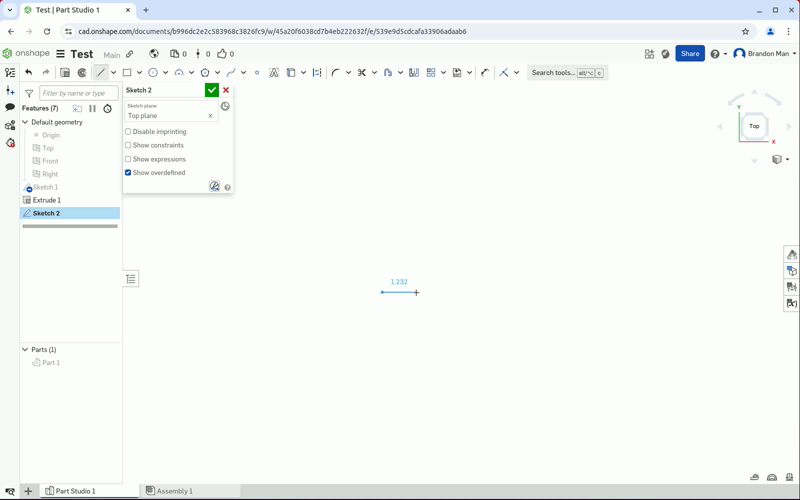
scroll(6)
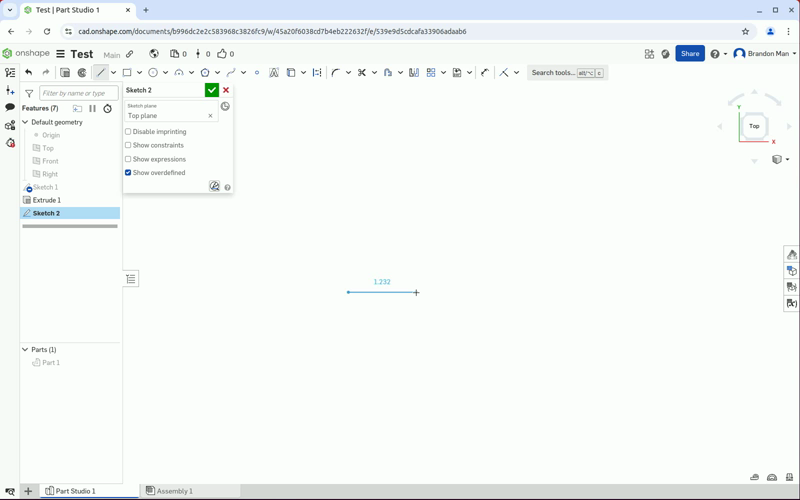
click(416, 292)
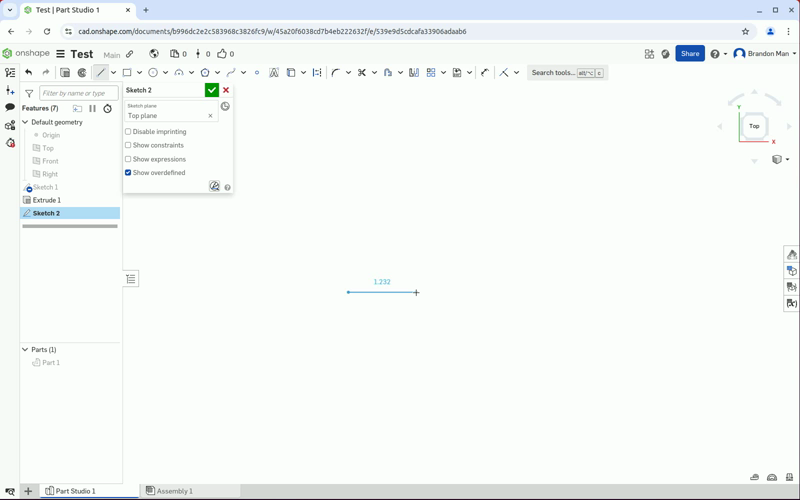
scroll(-6)
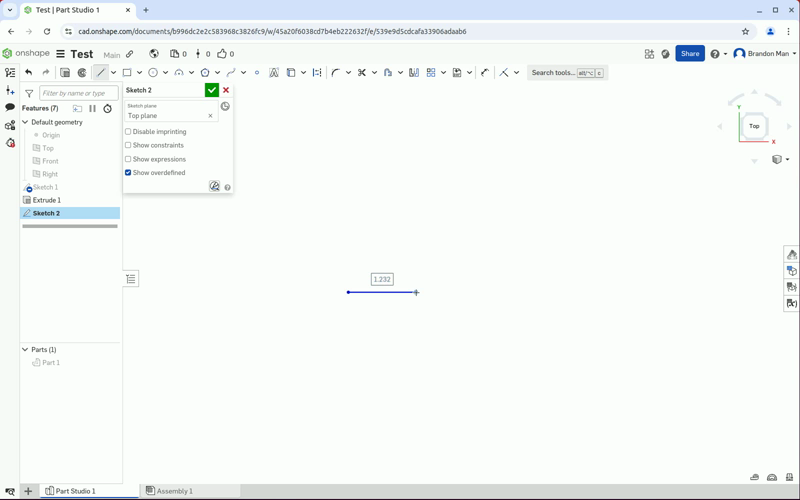
scroll(-6)
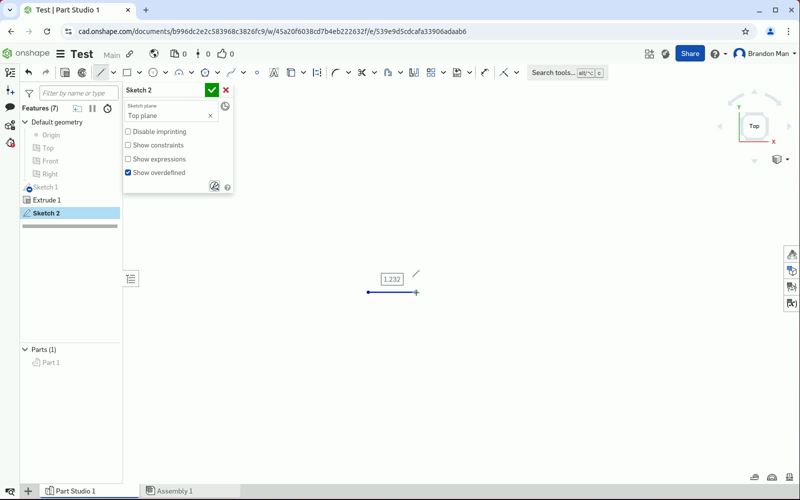
scroll(-6)
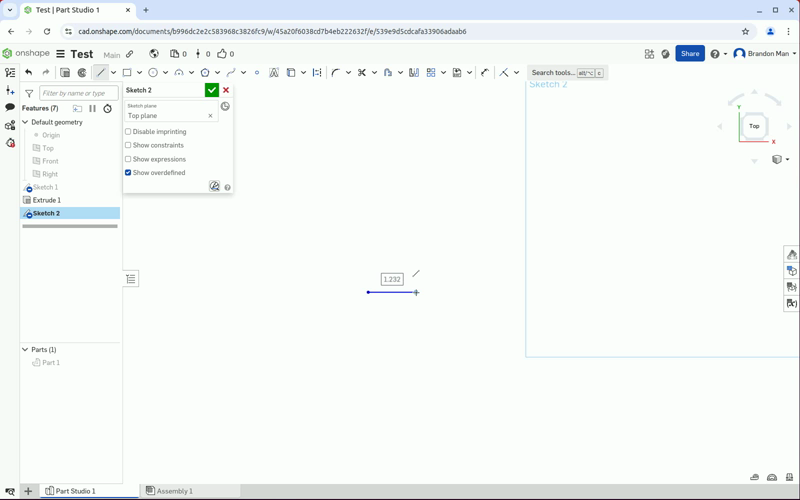
scroll(-6)
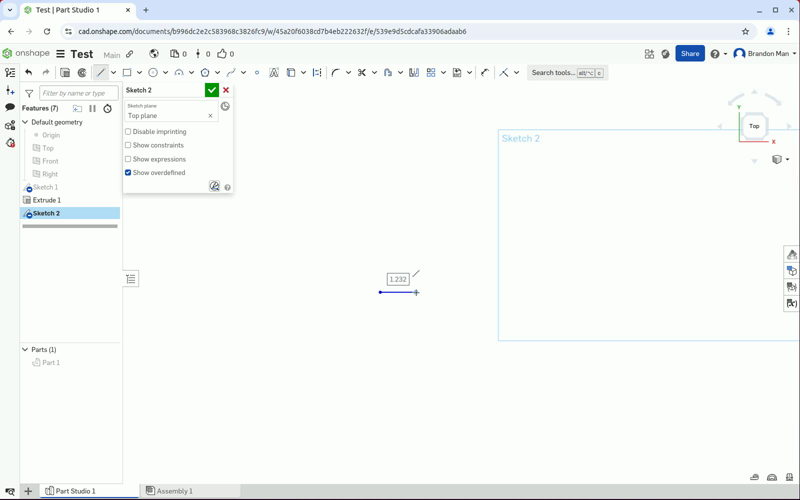
scroll(-6)
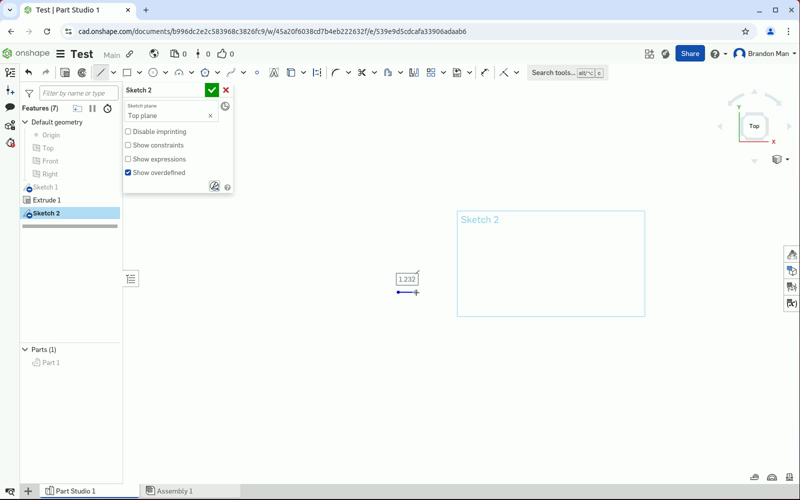
scroll(-6)
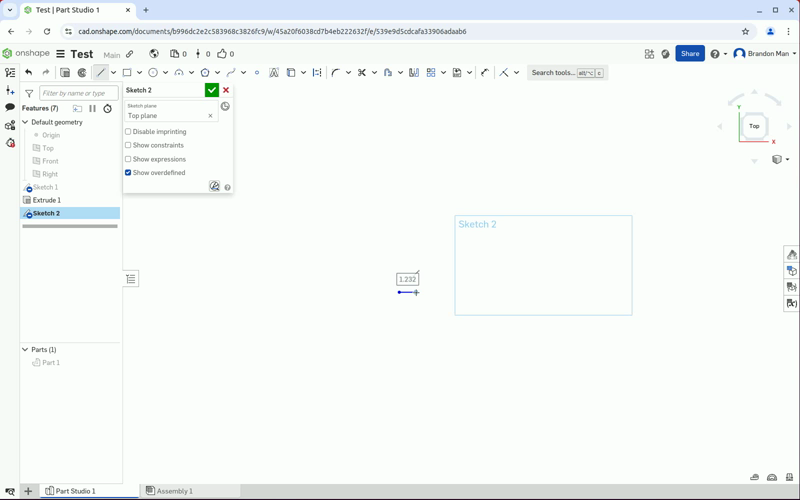
scroll(-6)
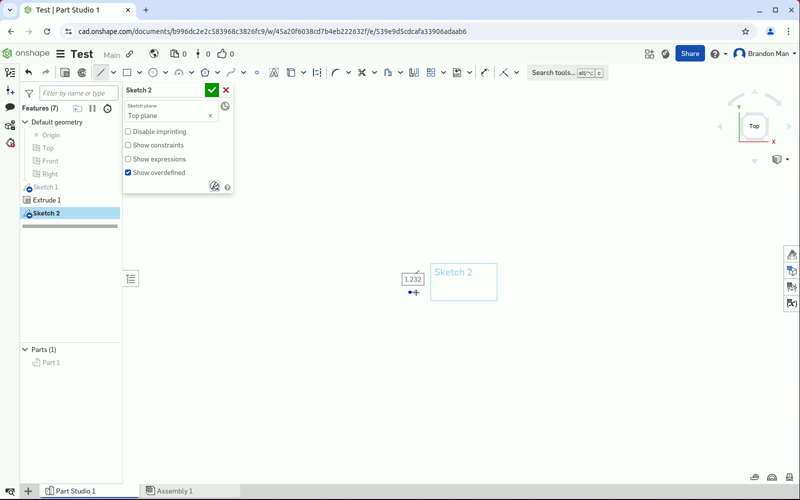
key_up(shift)
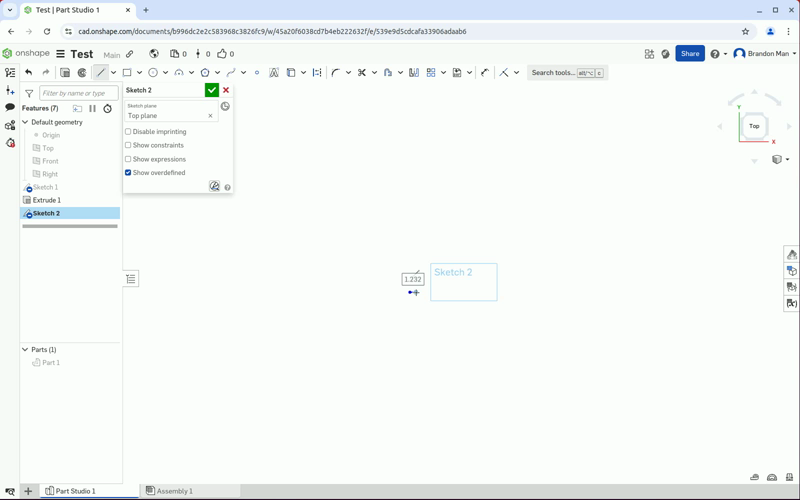
key_down(shift)
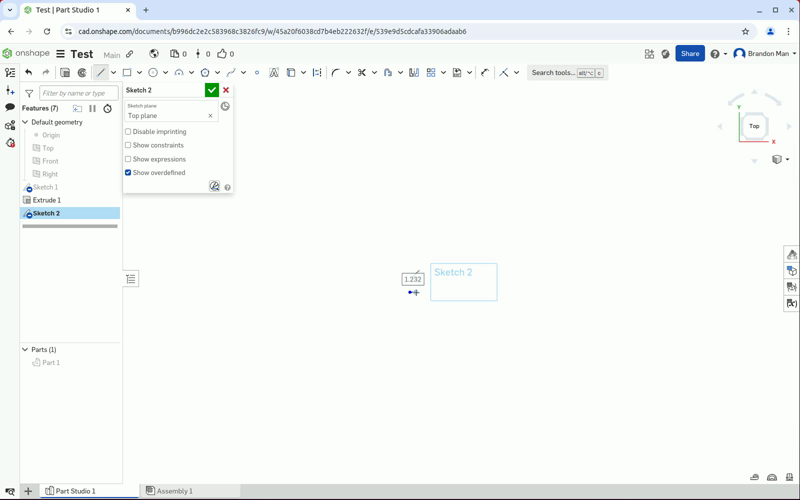
mouse_move(446, 292)
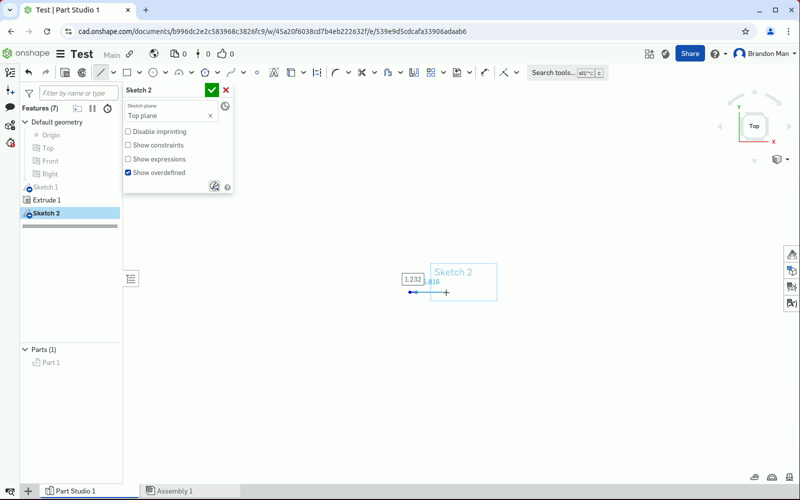
mouse_move(416, 286)
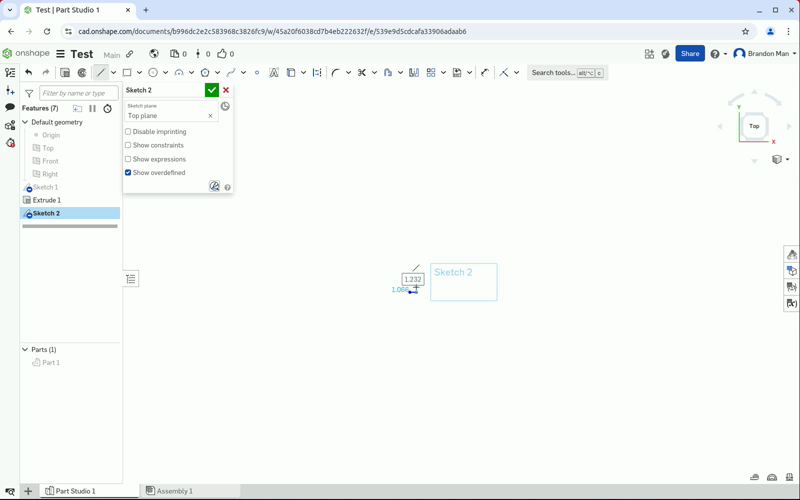
scroll(6)
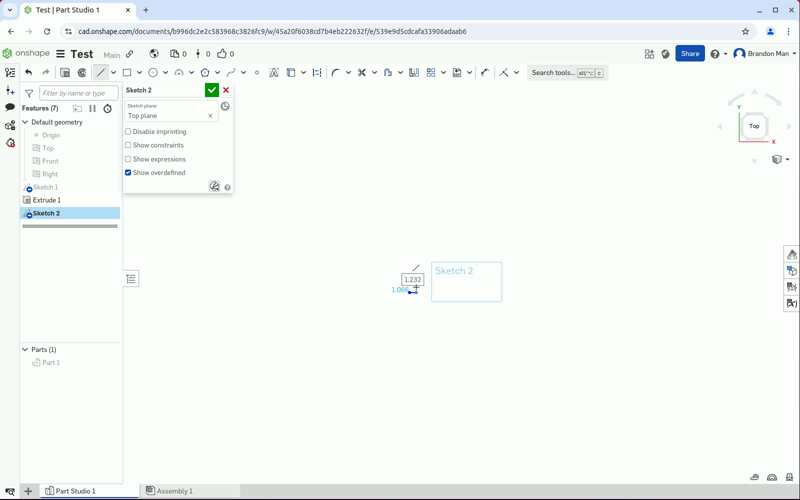
scroll(6)
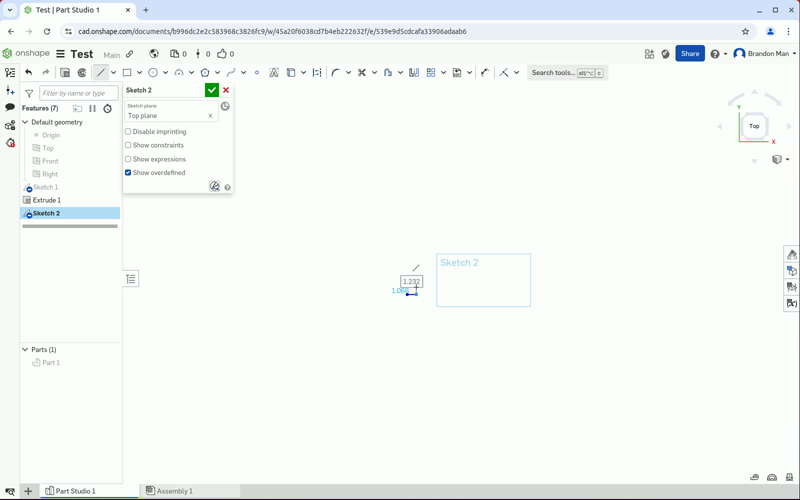
scroll(6)
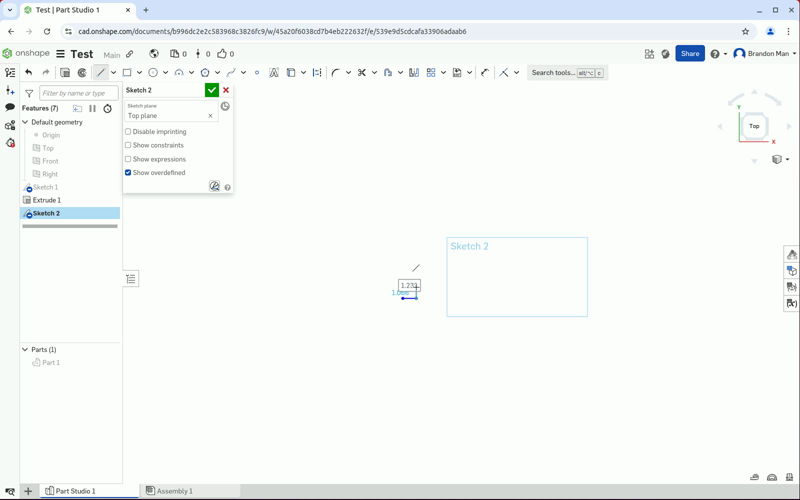
scroll(6)
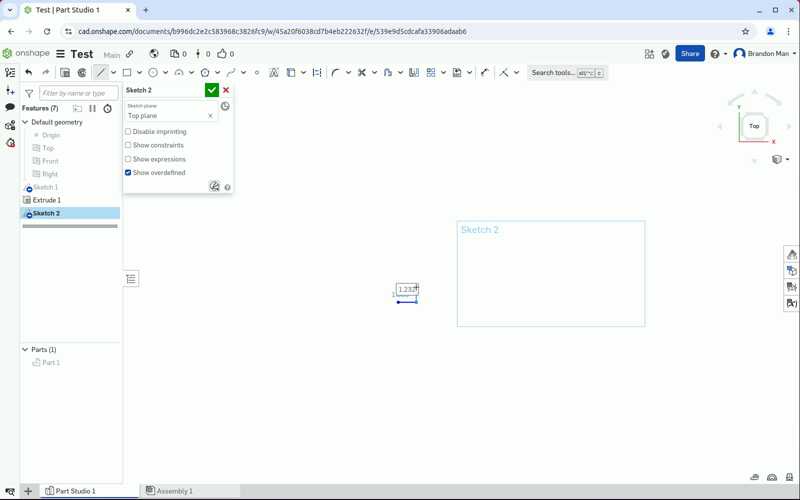
scroll(6)
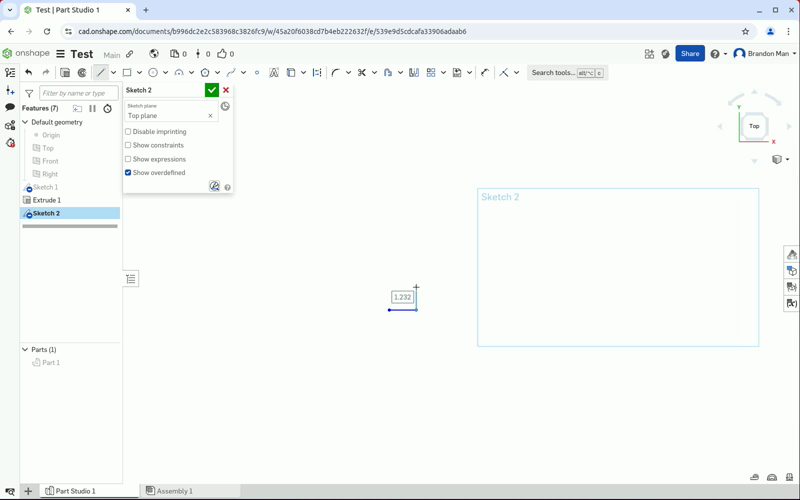
scroll(6)
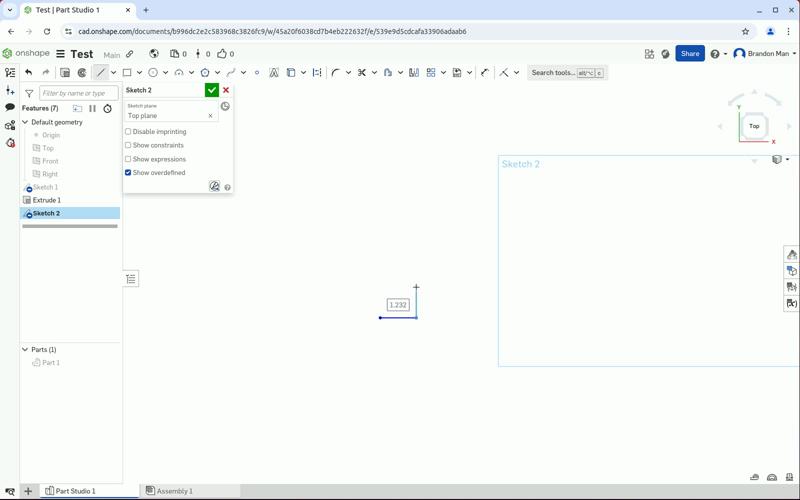
scroll(6)
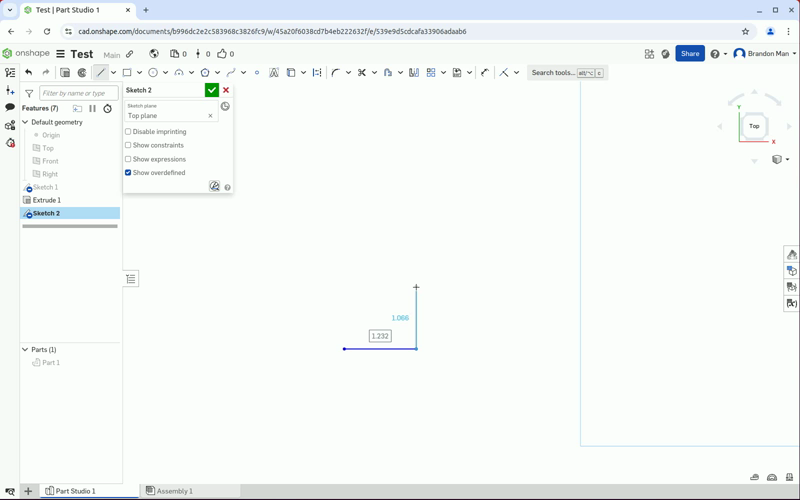
click(416, 286)
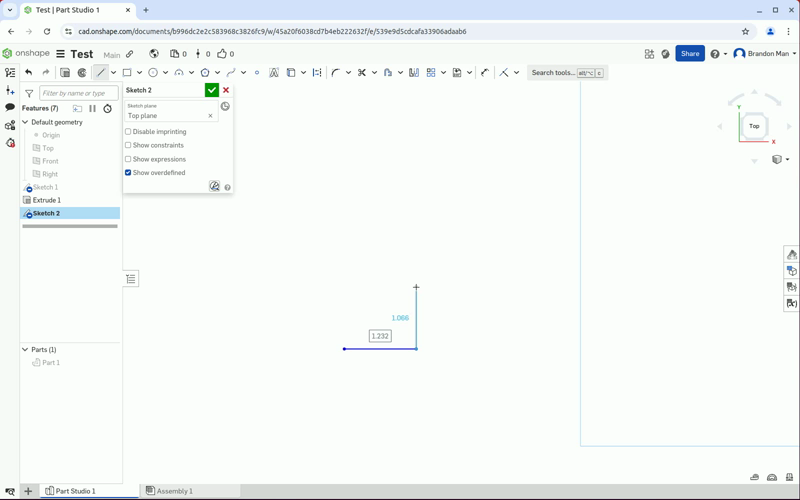
scroll(-6)
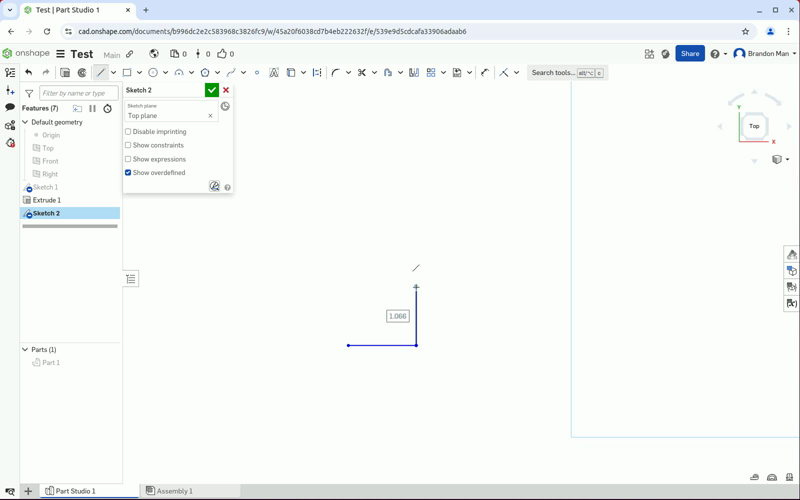
scroll(-6)
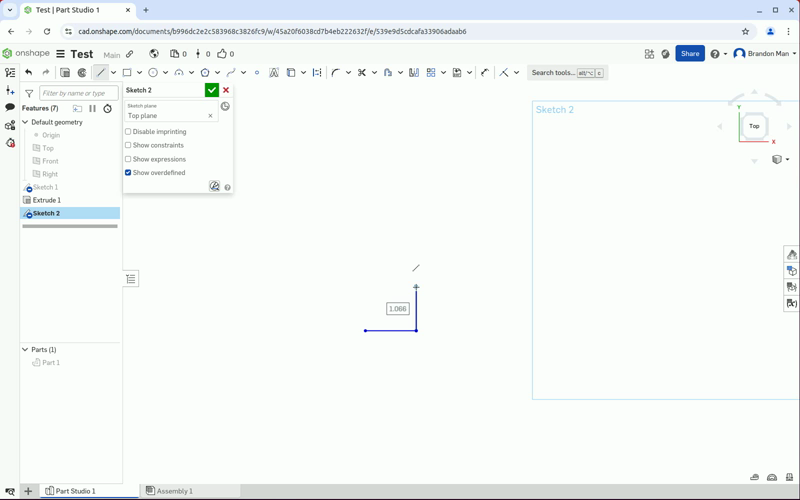
scroll(-6)
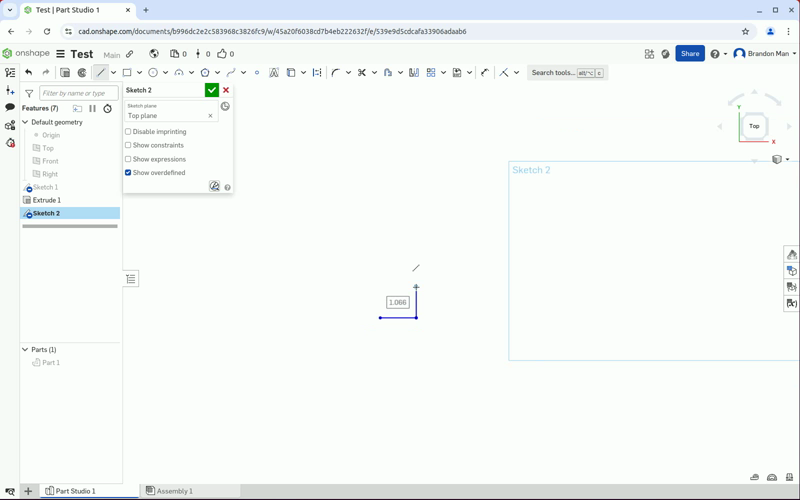
scroll(-6)
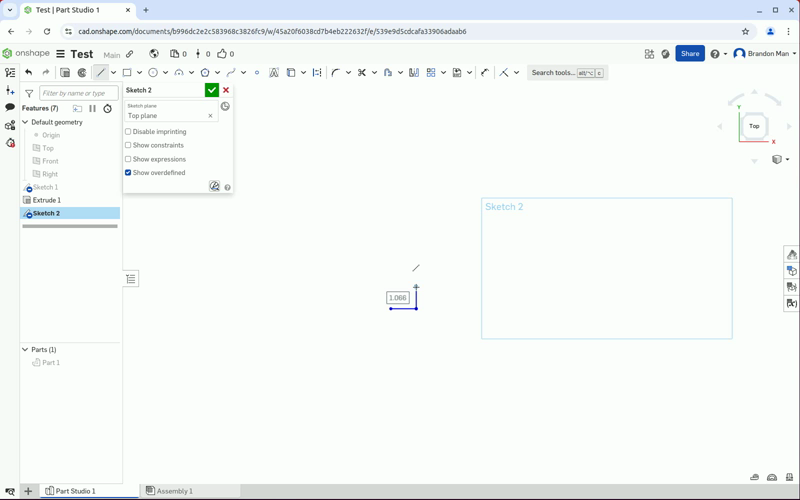
scroll(-6)
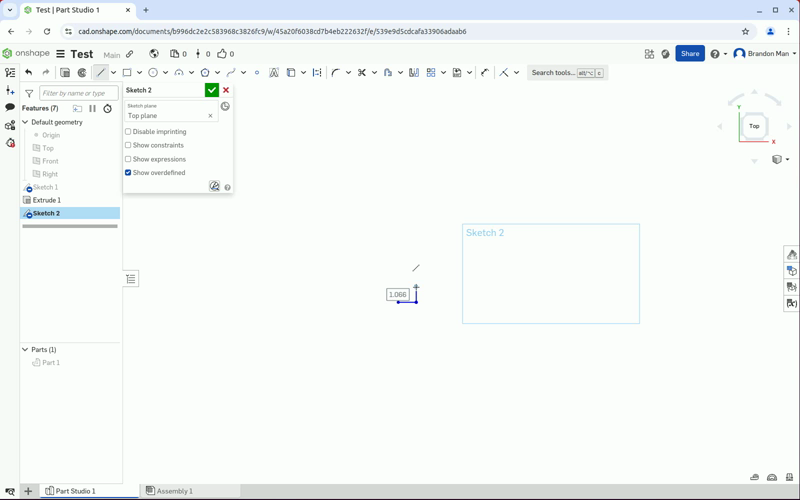
scroll(-6)
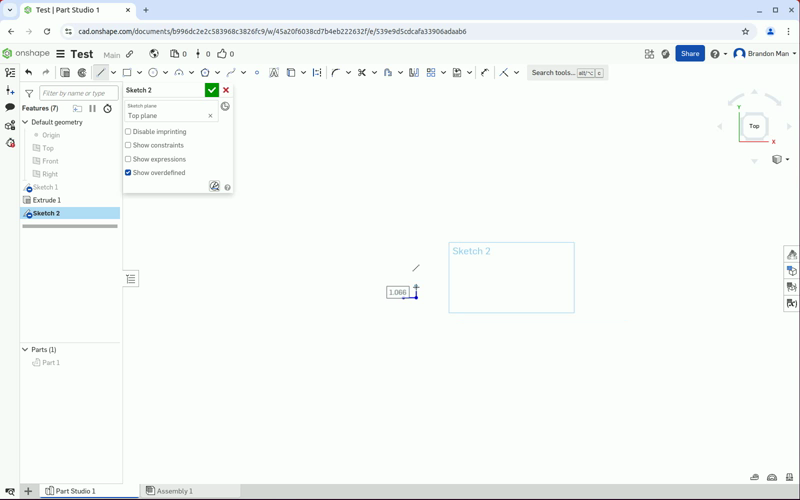
scroll(-6)
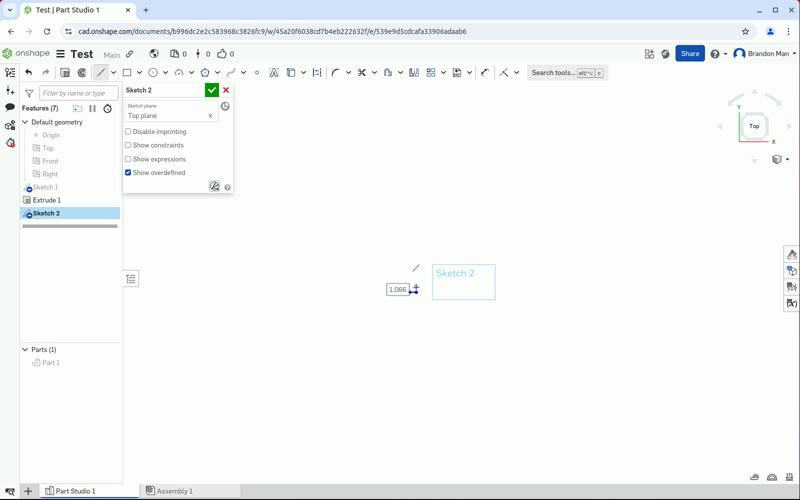
key_up(shift)
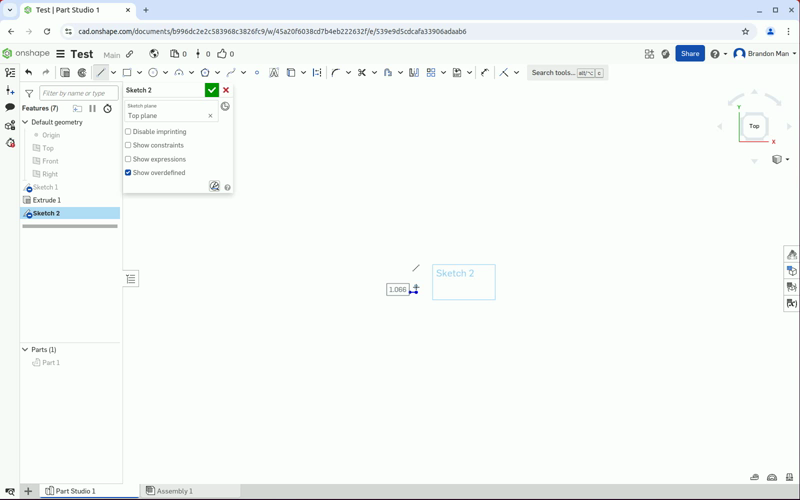
key_down(shift)
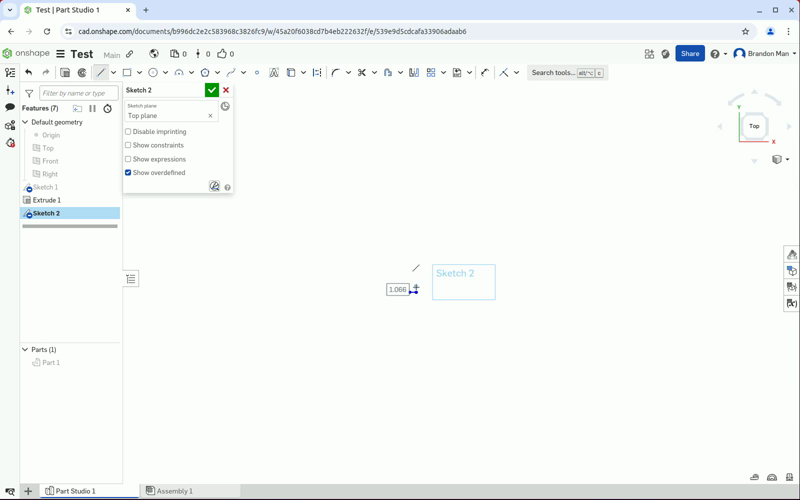
mouse_move(446, 286)
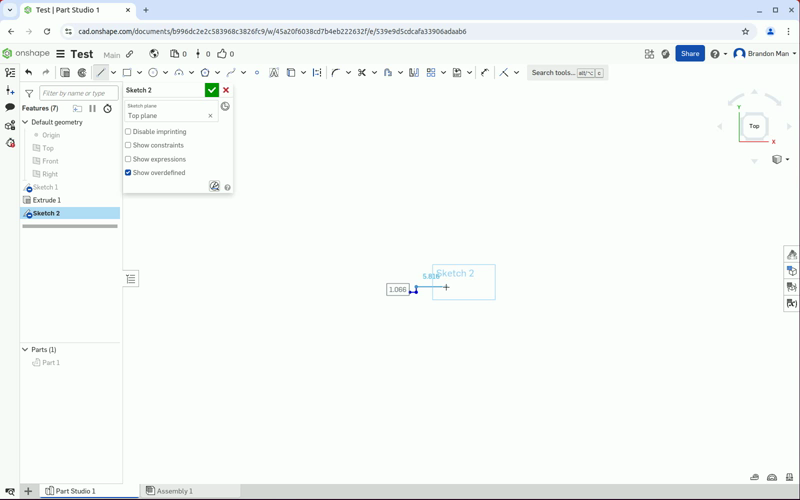
mouse_move(410, 286)
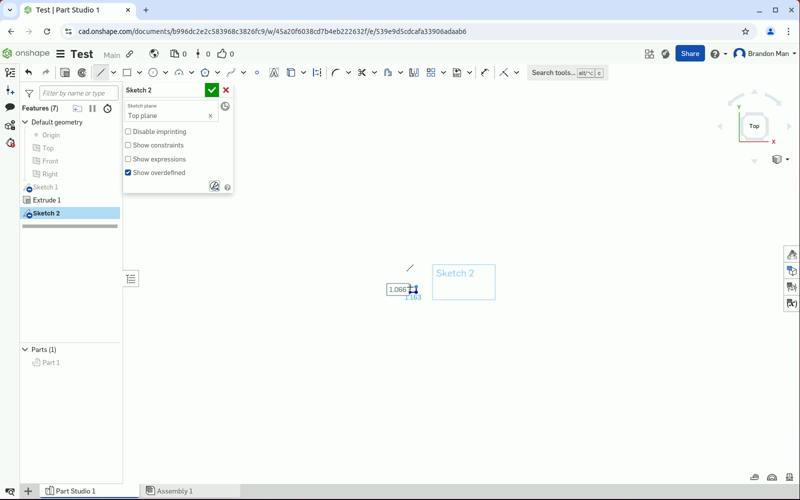
scroll(6)
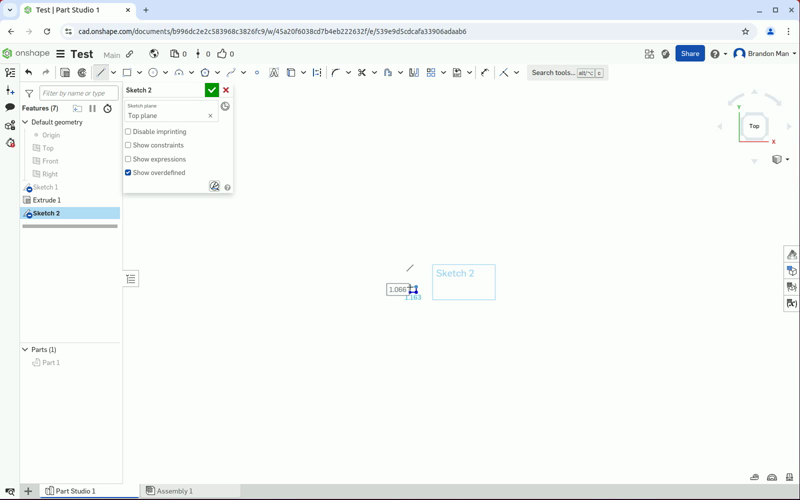
scroll(6)
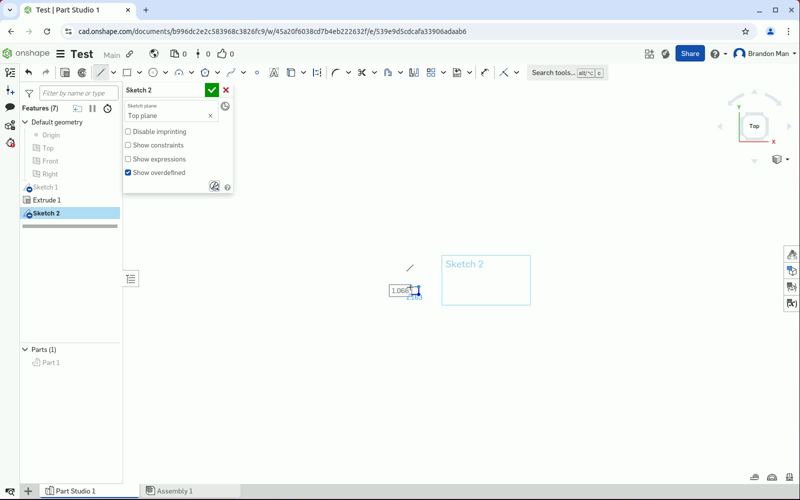
scroll(6)
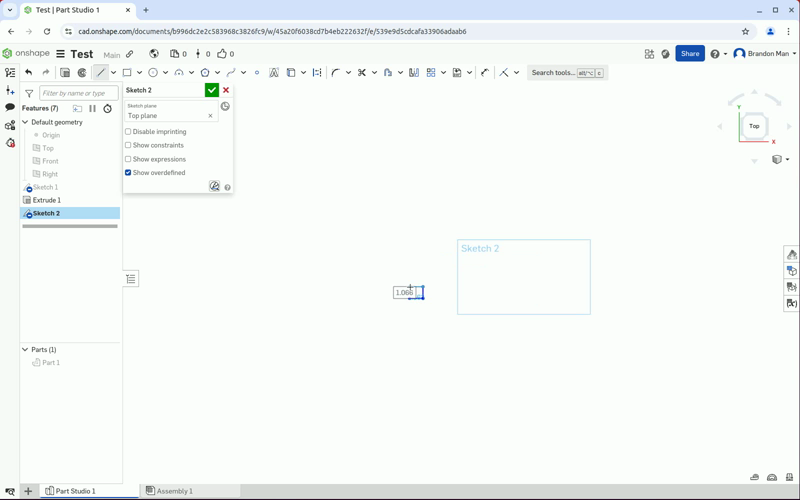
scroll(6)
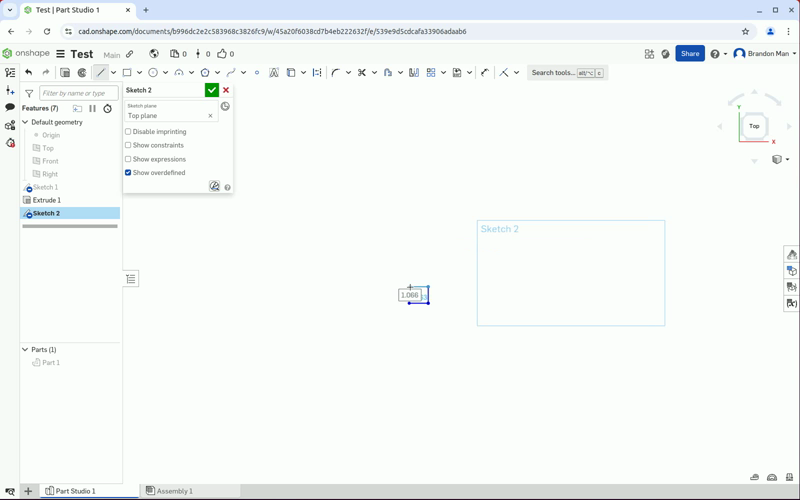
scroll(6)
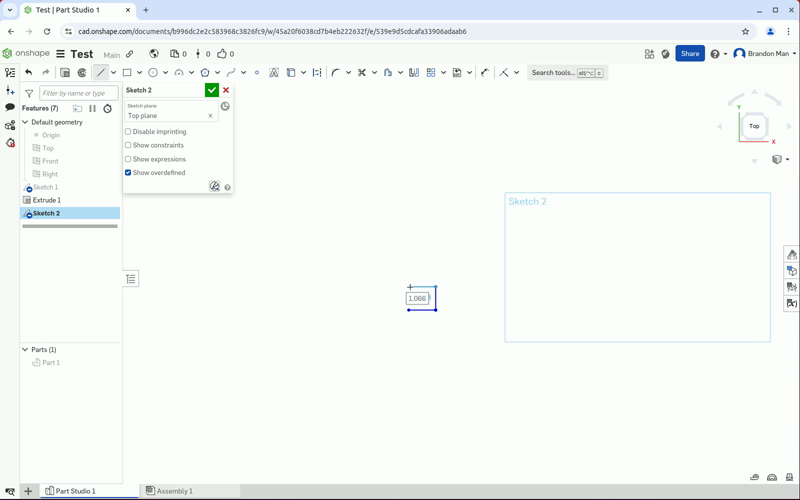
scroll(6)
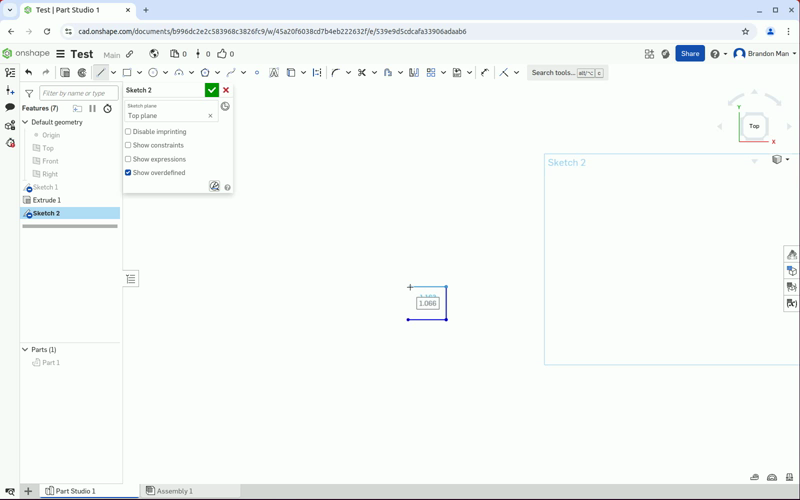
scroll(6)
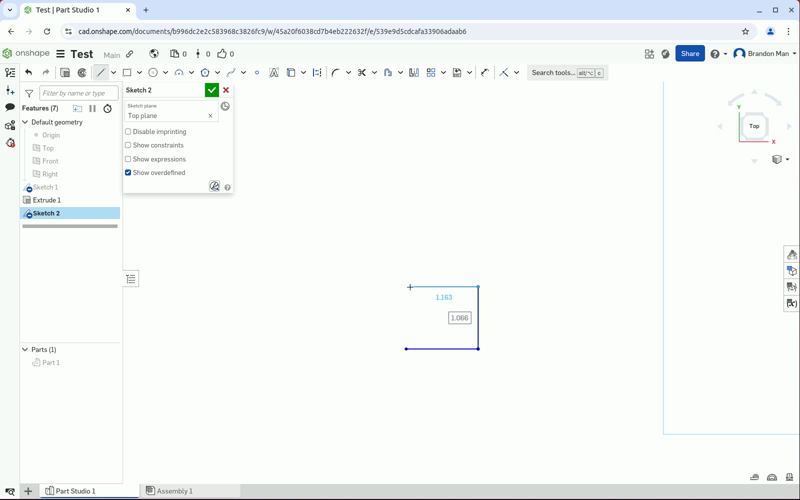
click(410, 286)
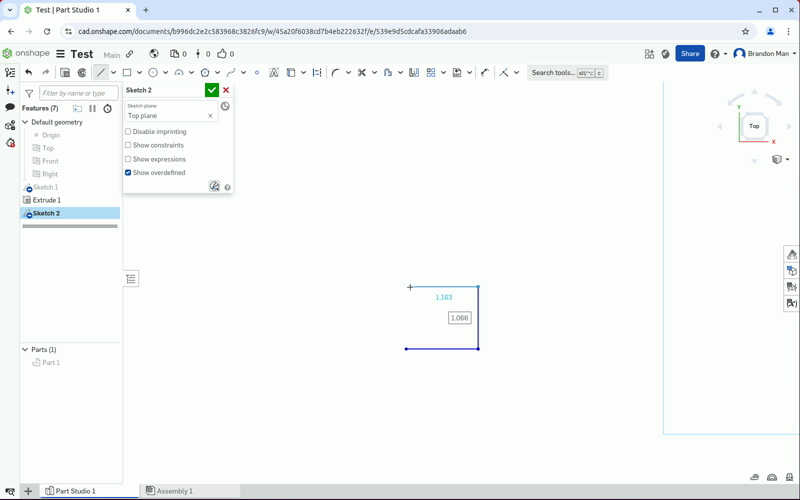
scroll(-6)
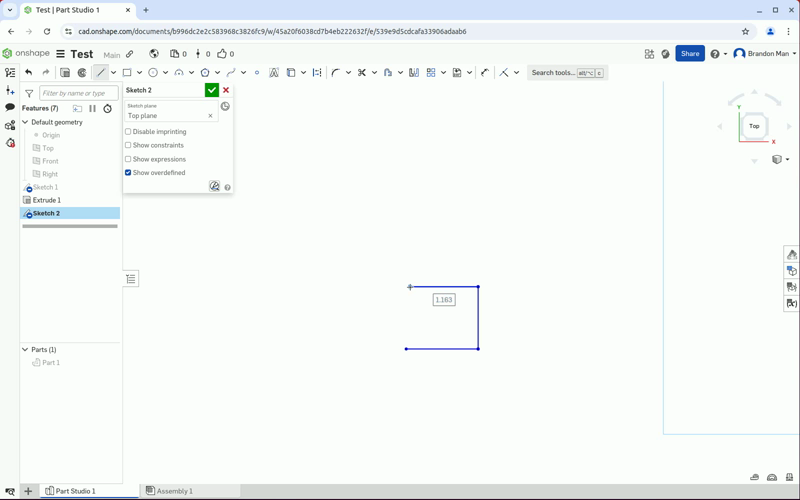
scroll(-6)
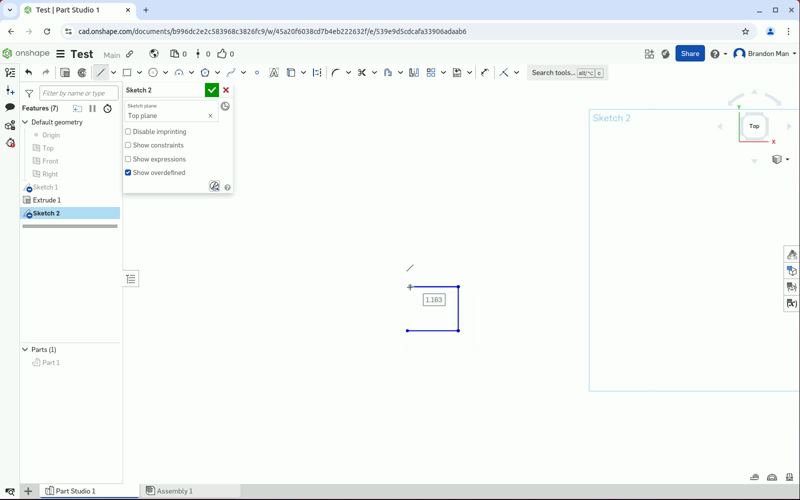
scroll(-6)
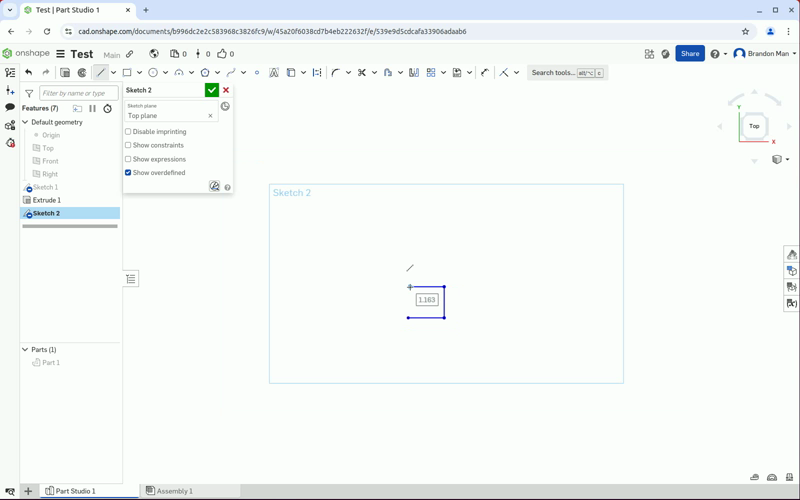
scroll(-6)
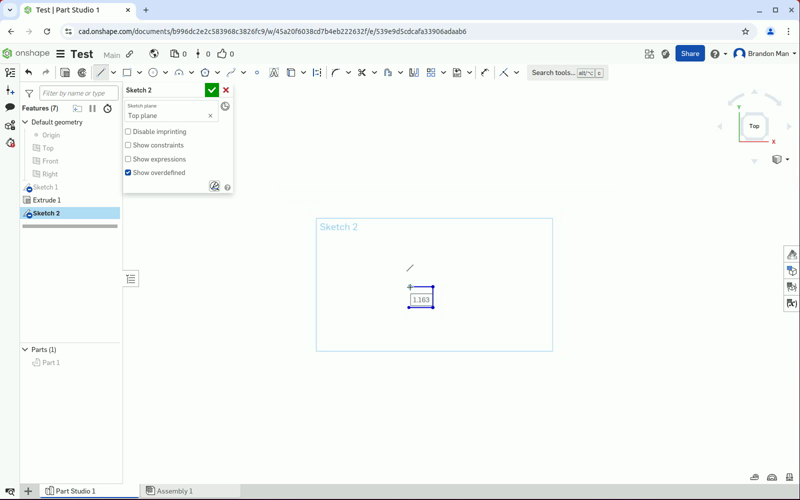
scroll(-6)
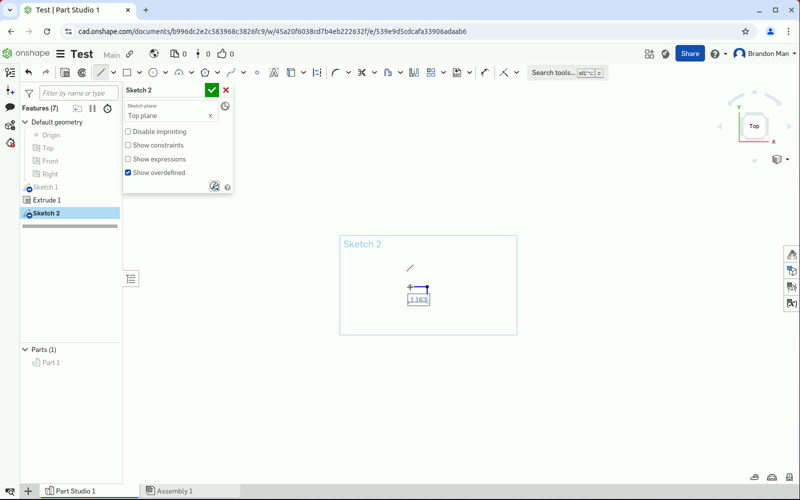
scroll(-6)
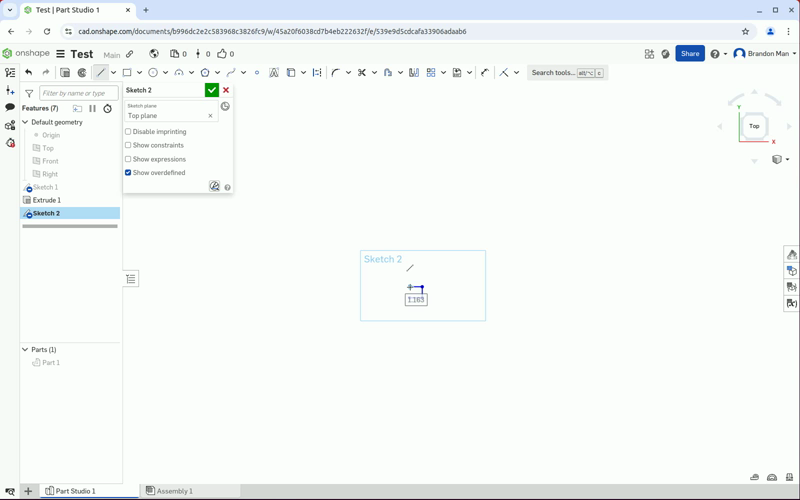
scroll(-6)
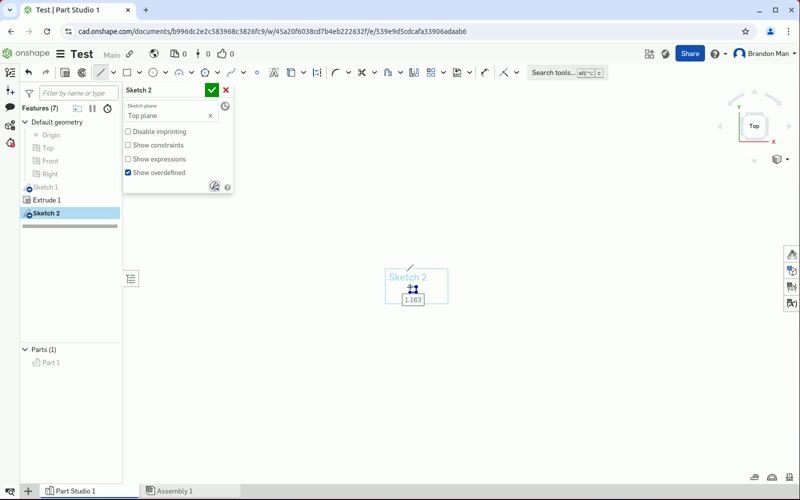
key_up(shift)
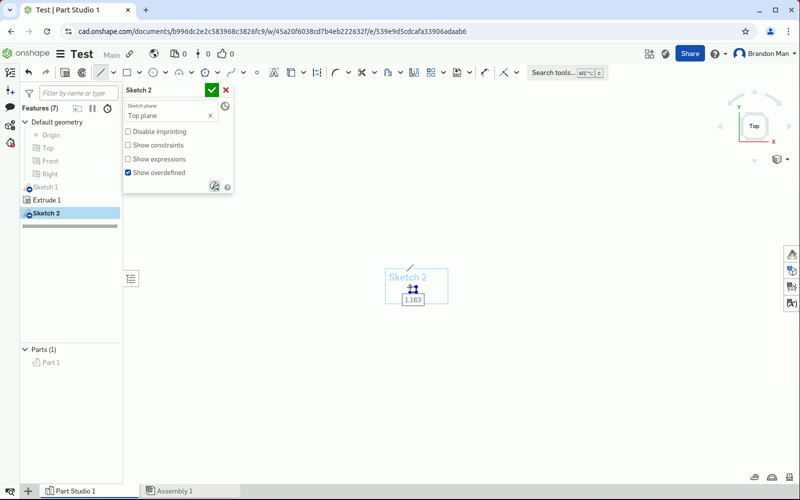
mouse_move(440, 286)
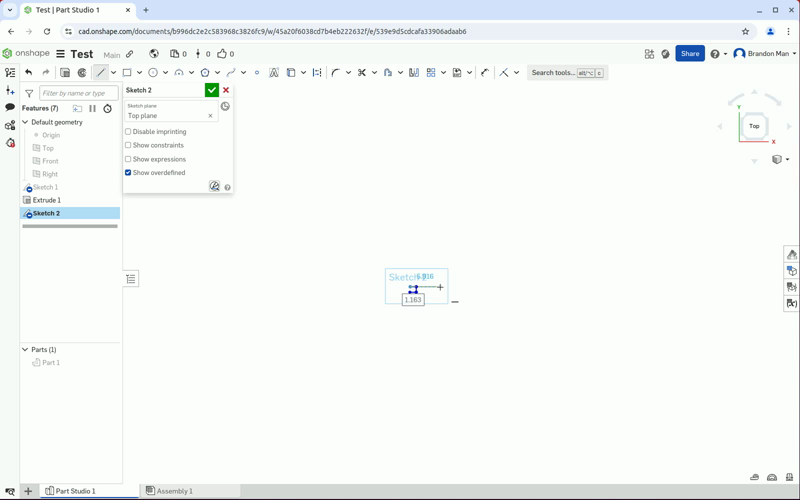
key_down(shift)
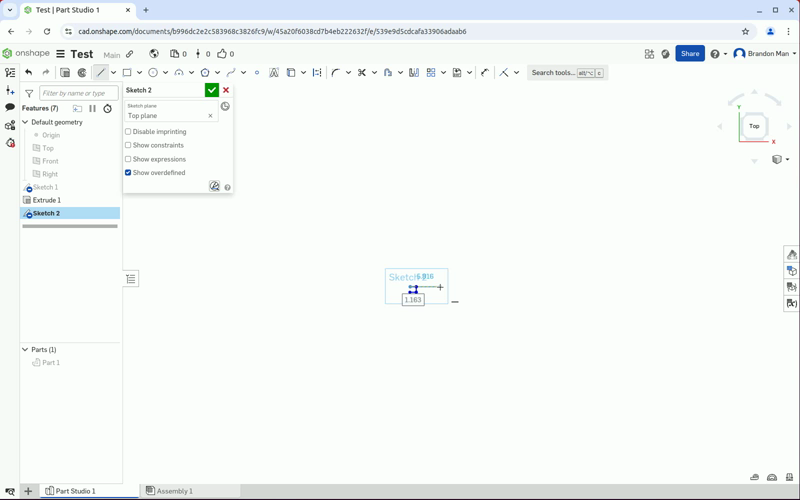
mouse_move(410, 292)
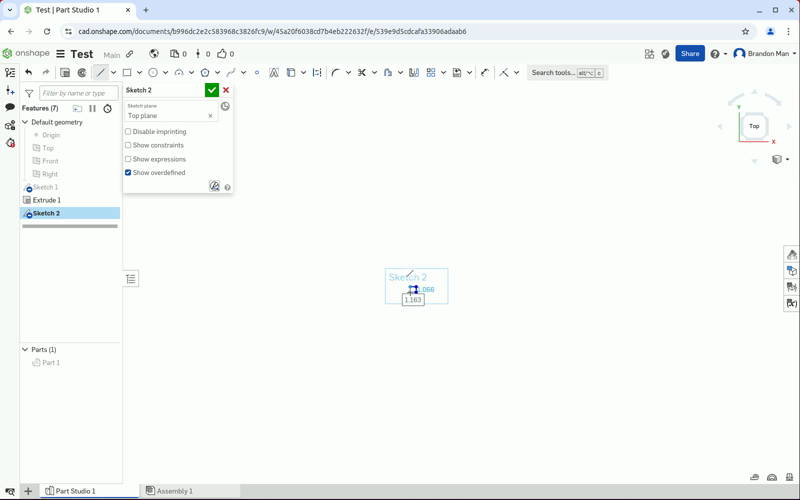
scroll(6)
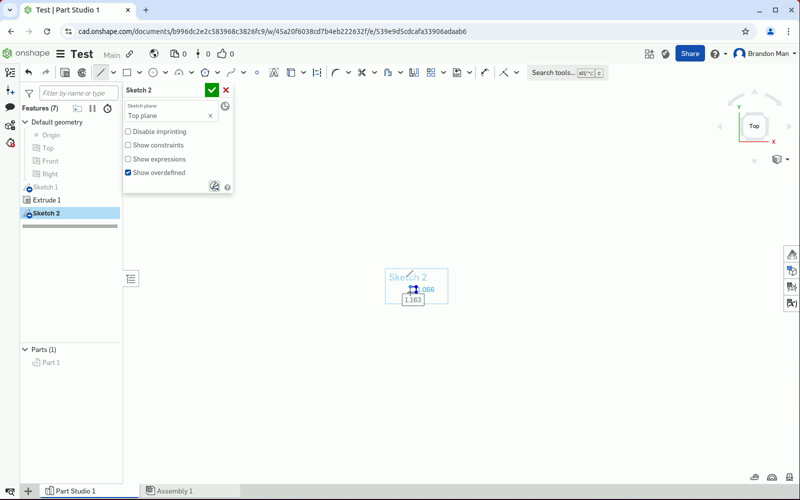
scroll(6)
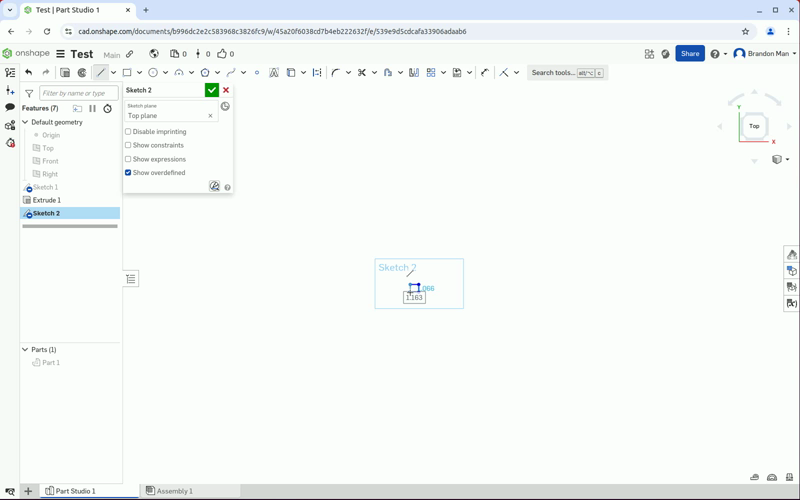
scroll(6)
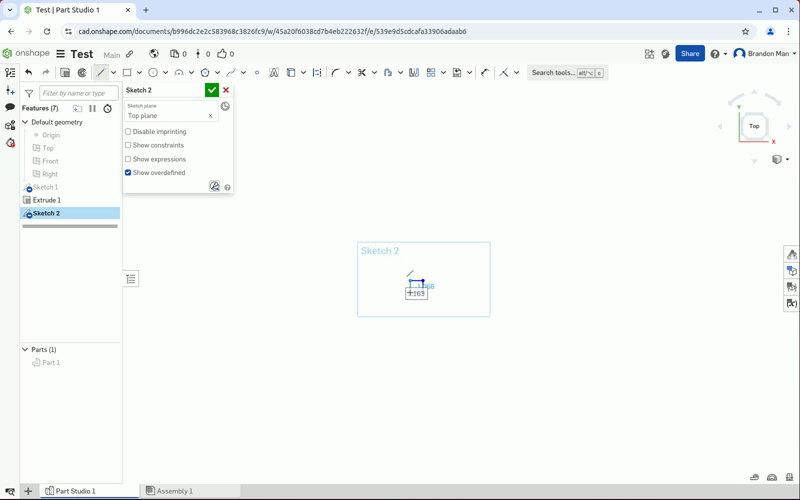
scroll(6)
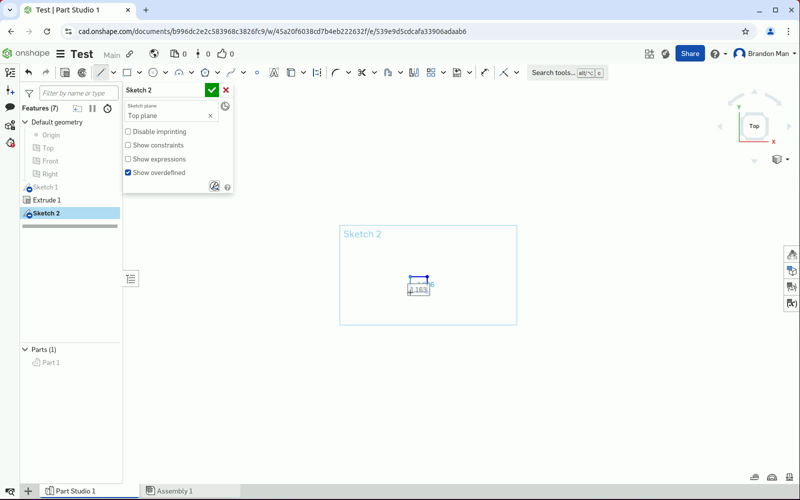
scroll(6)
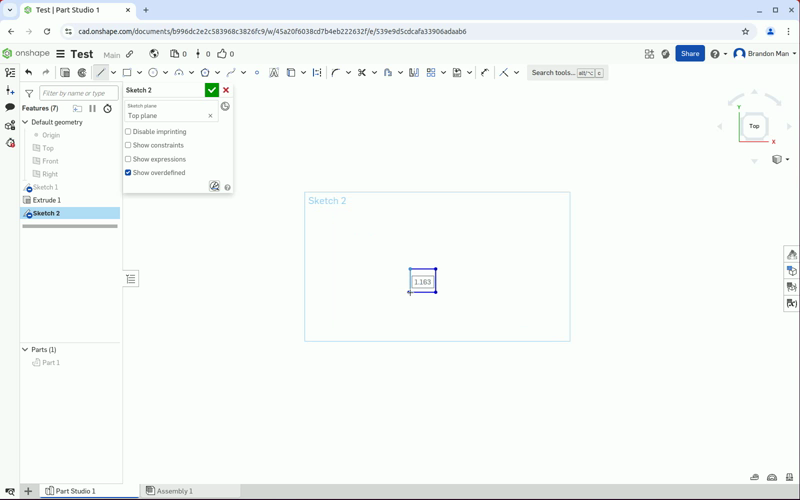
scroll(6)
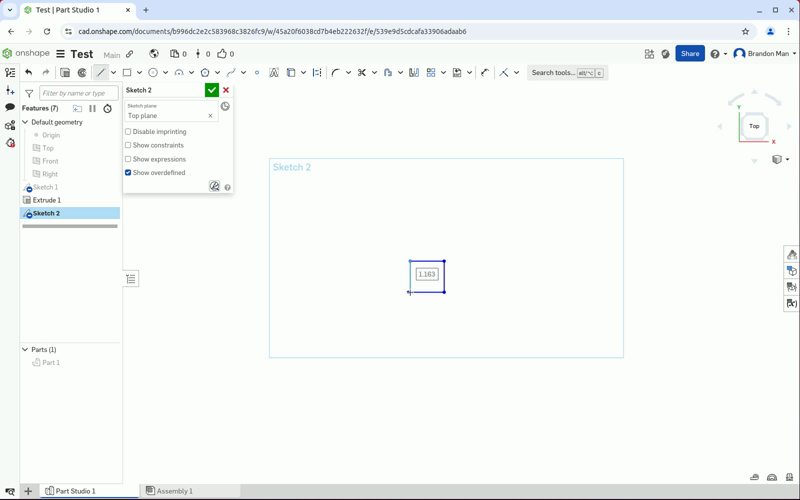
scroll(6)
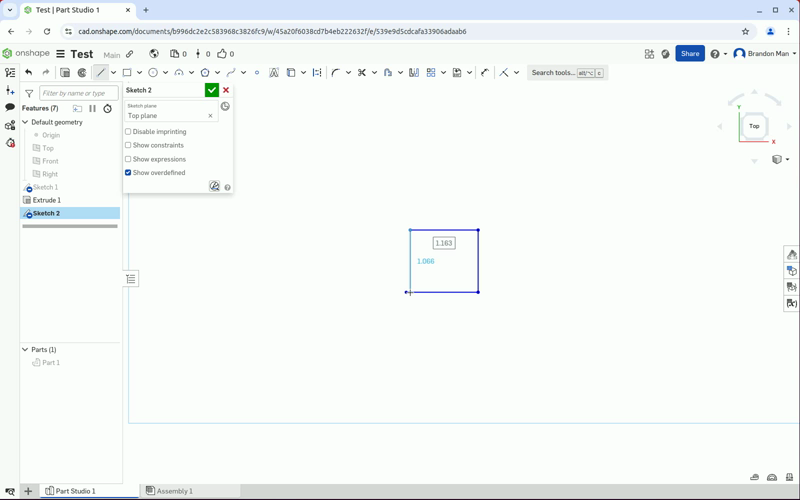
key_up(shift)
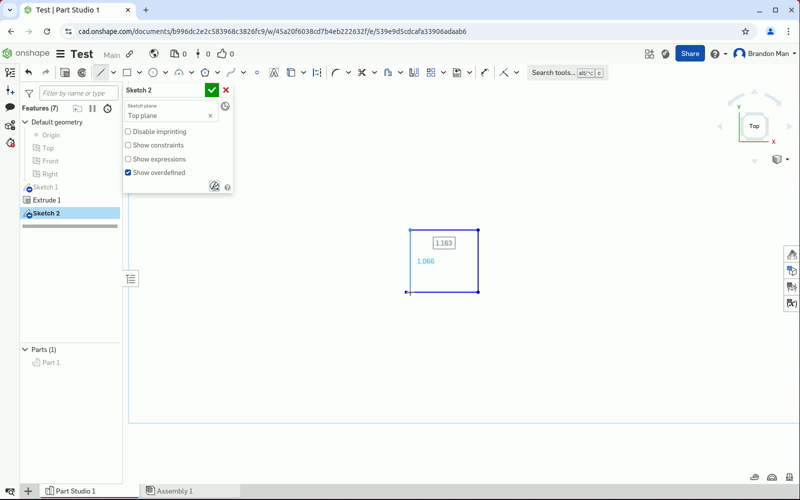
click(410, 292)
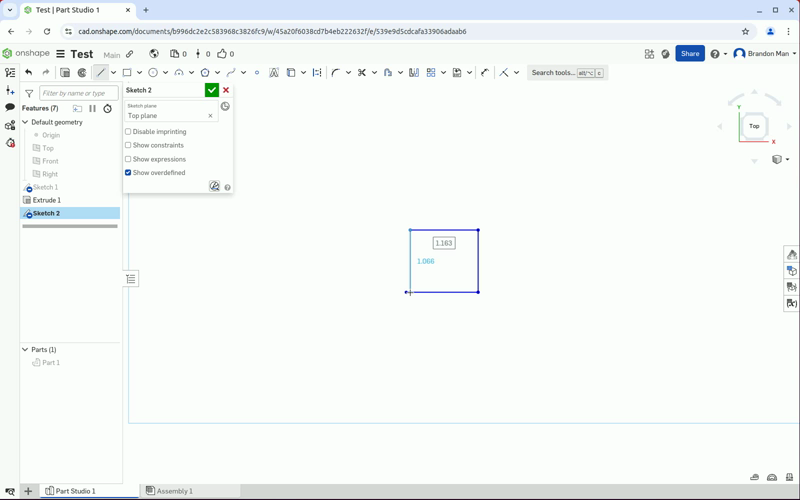
scroll(-6)
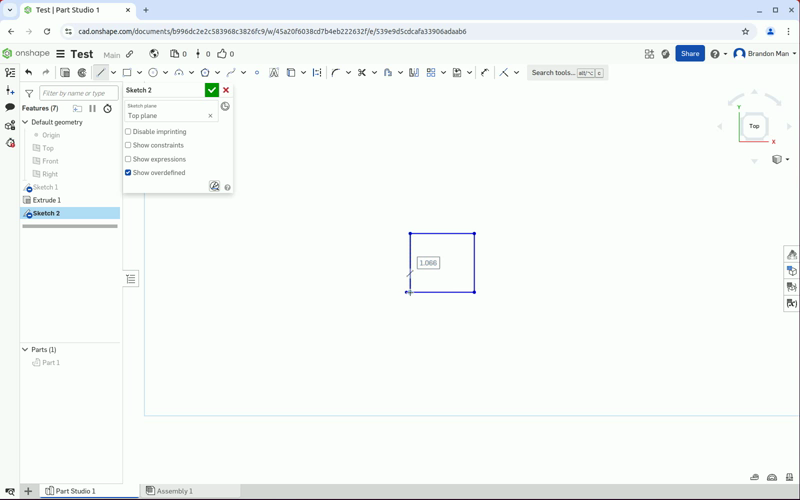
scroll(-6)
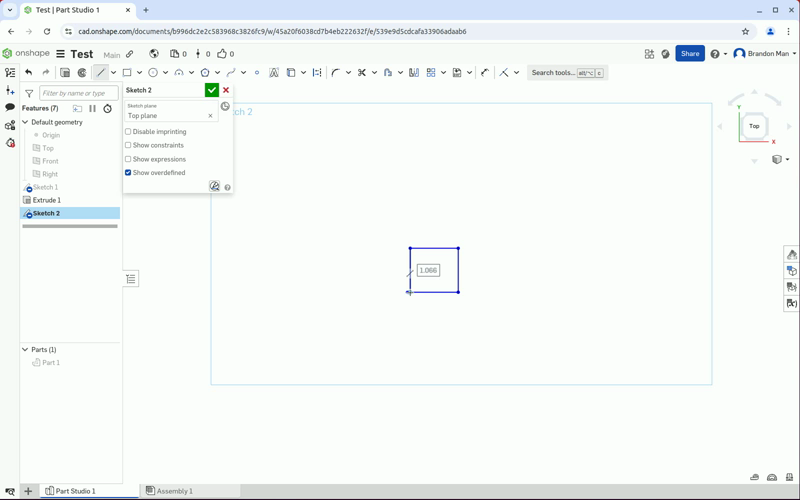
scroll(-6)
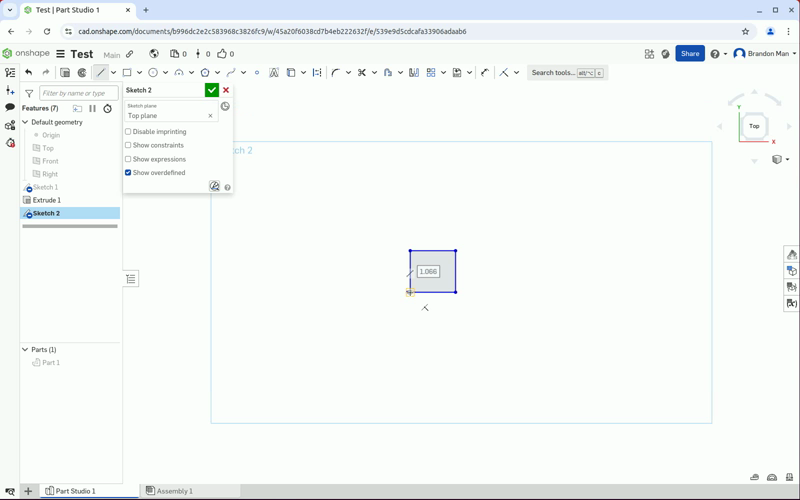
scroll(-6)
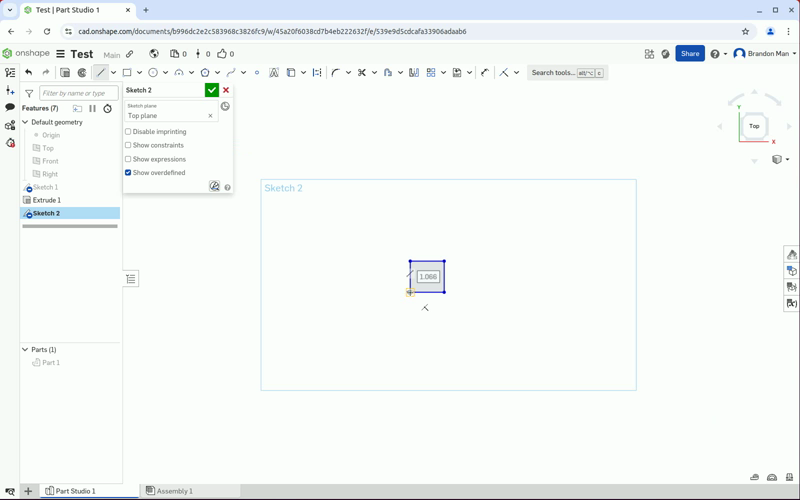
scroll(-6)
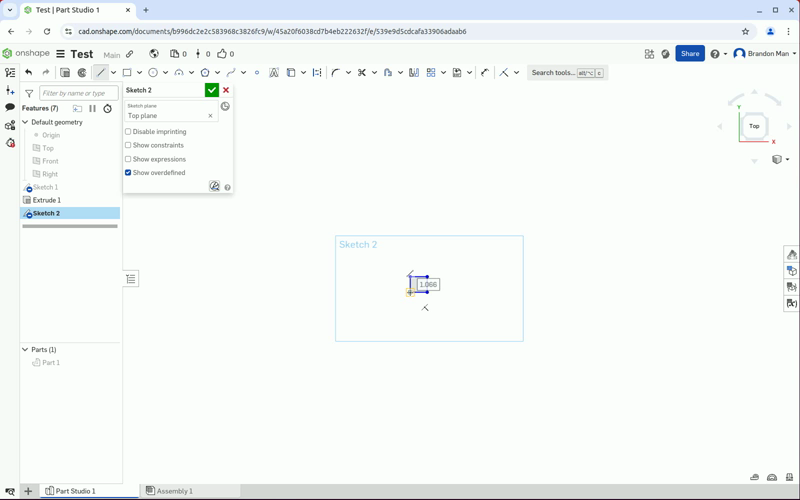
scroll(-6)
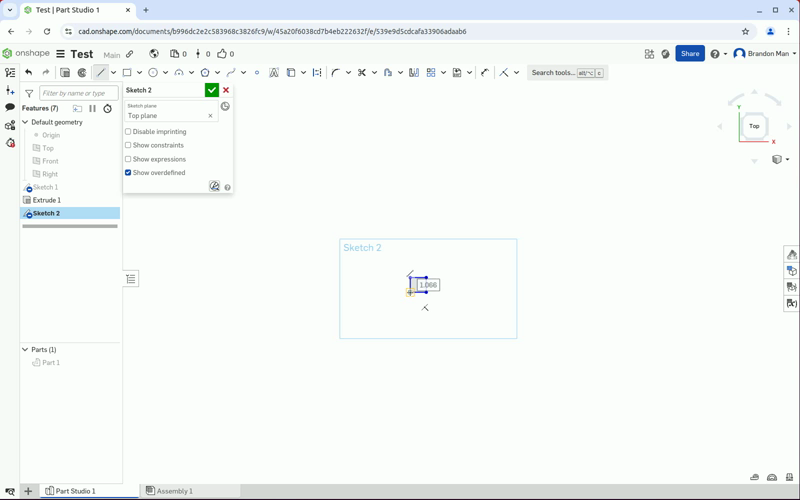
scroll(-6)
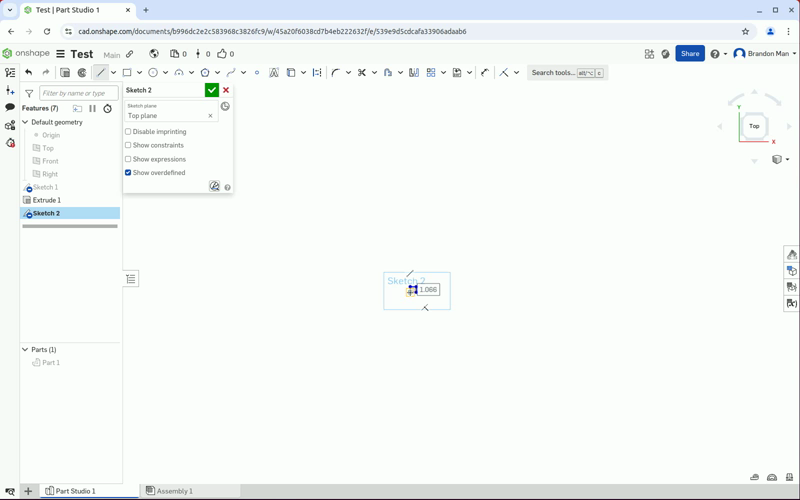
key(esc)
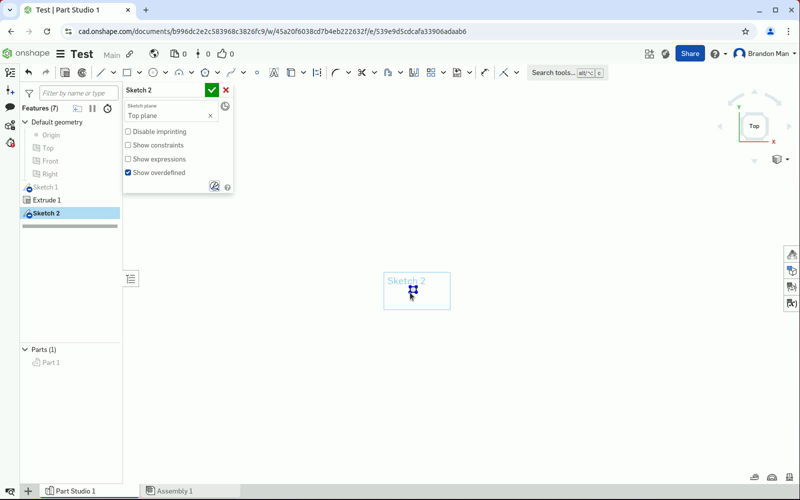
mouse_move(414, 286)
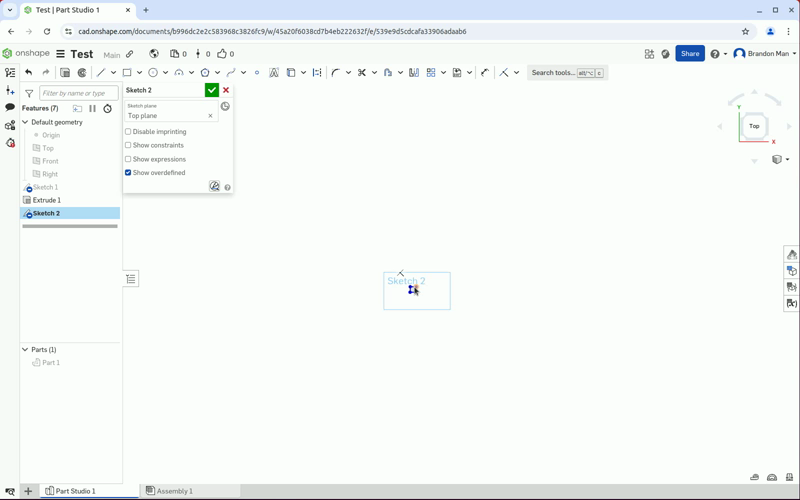
scroll(6)
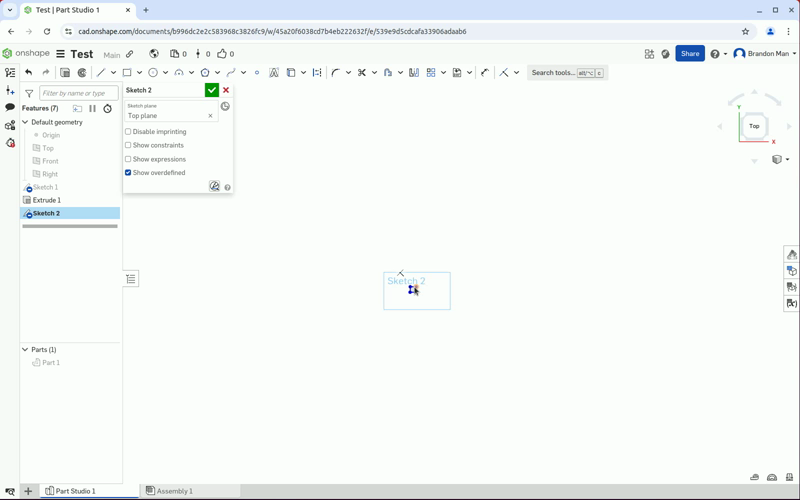
scroll(6)
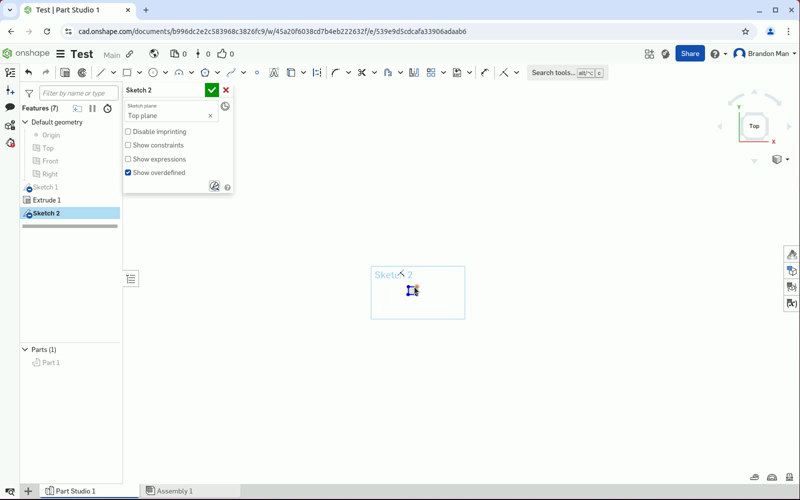
scroll(6)
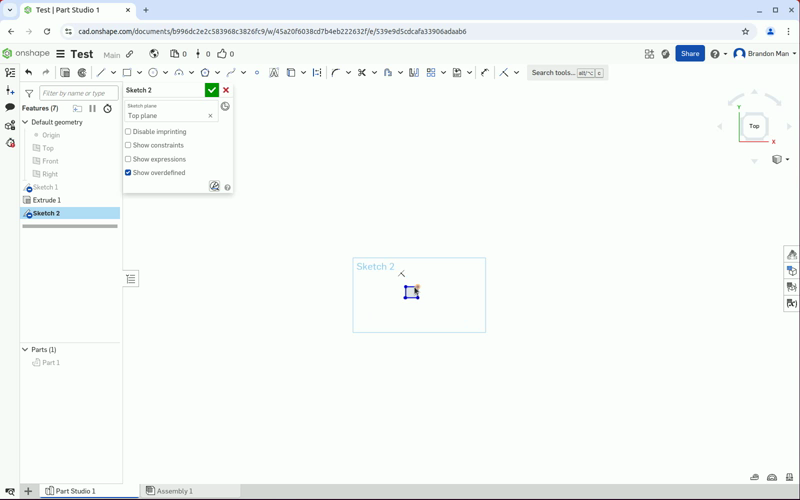
scroll(6)
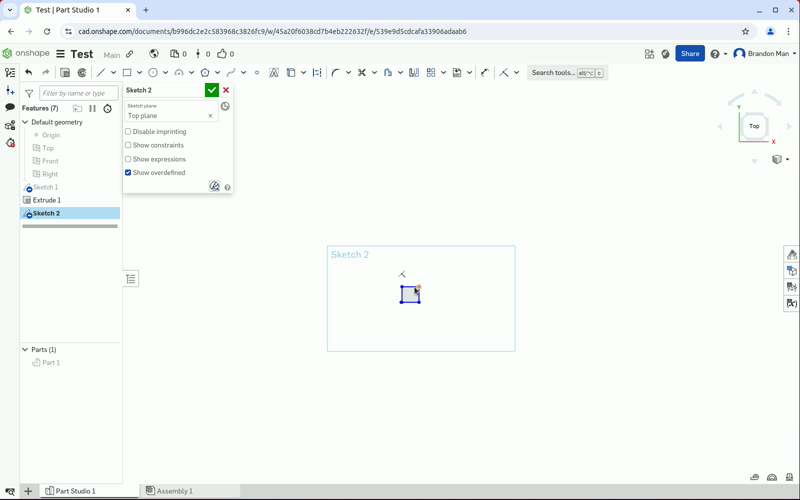
scroll(6)
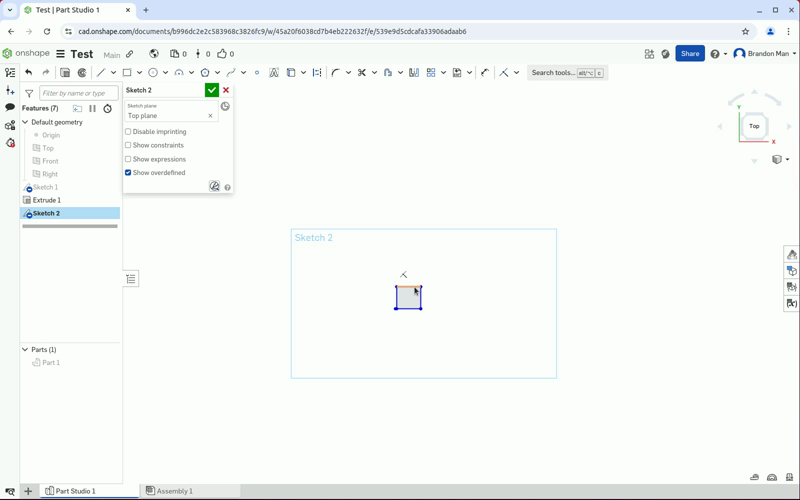
scroll(6)
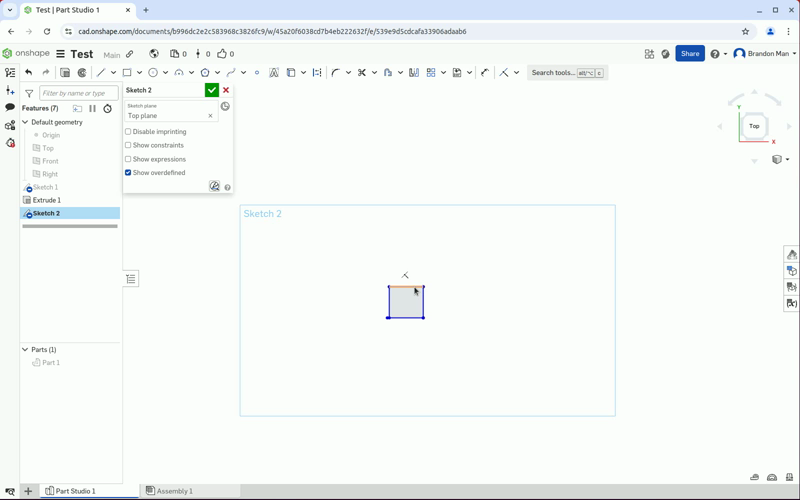
scroll(6)
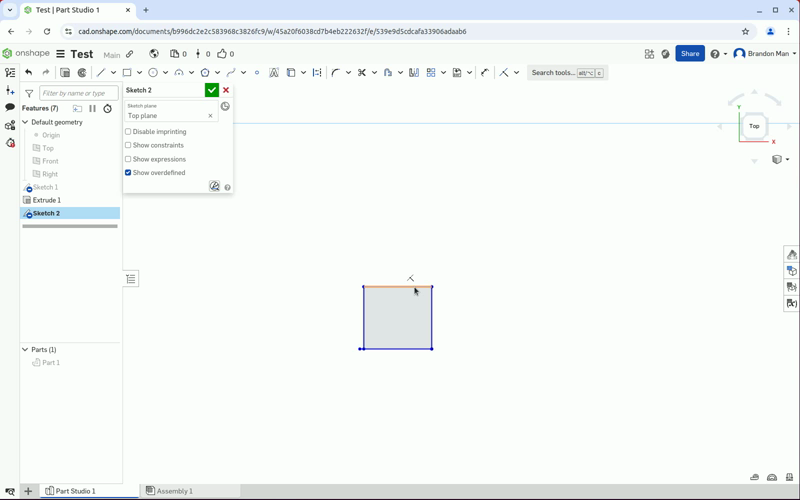
click(414, 286)
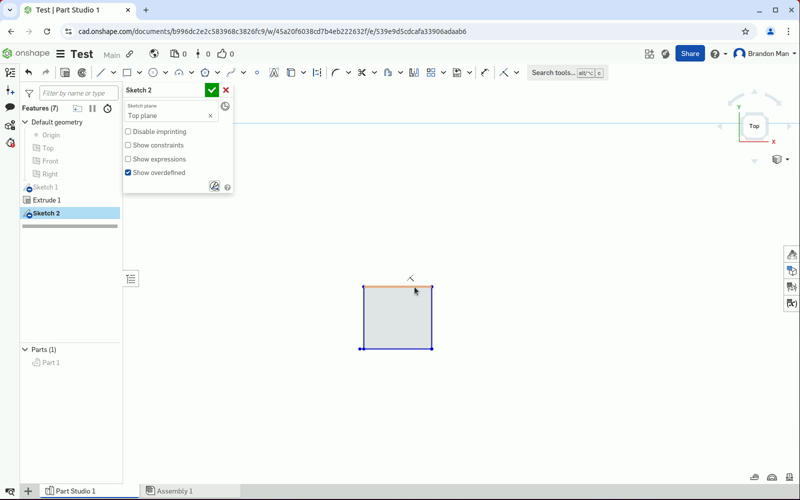
scroll(-6)
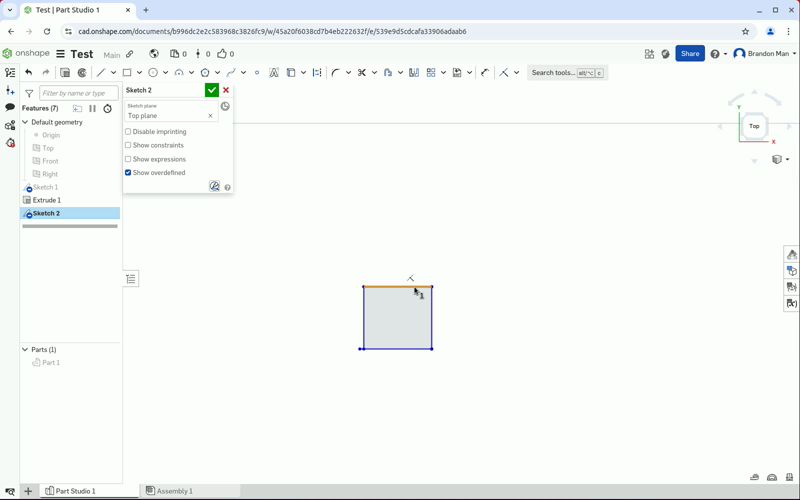
scroll(-6)
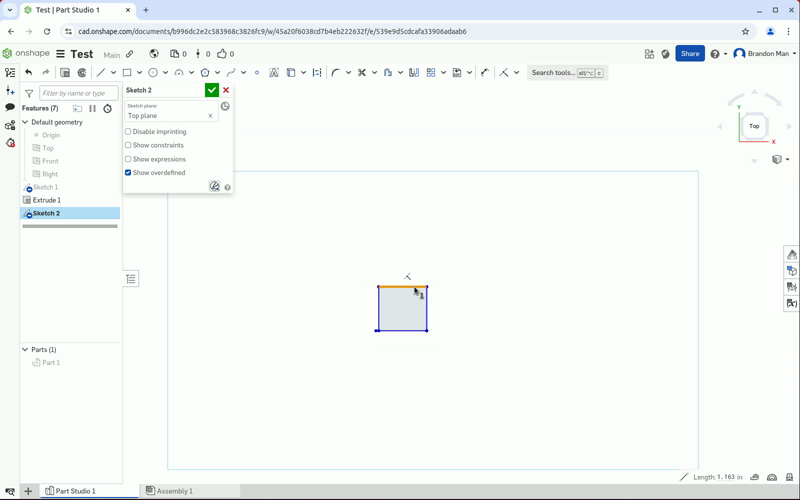
scroll(-6)
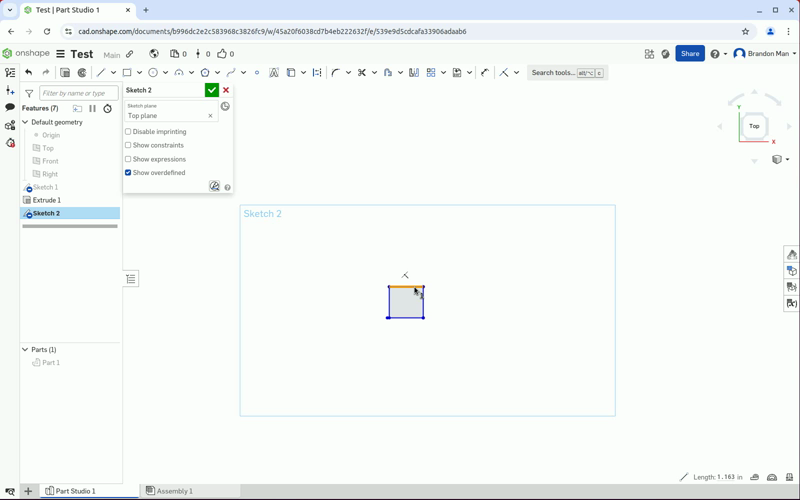
scroll(-6)
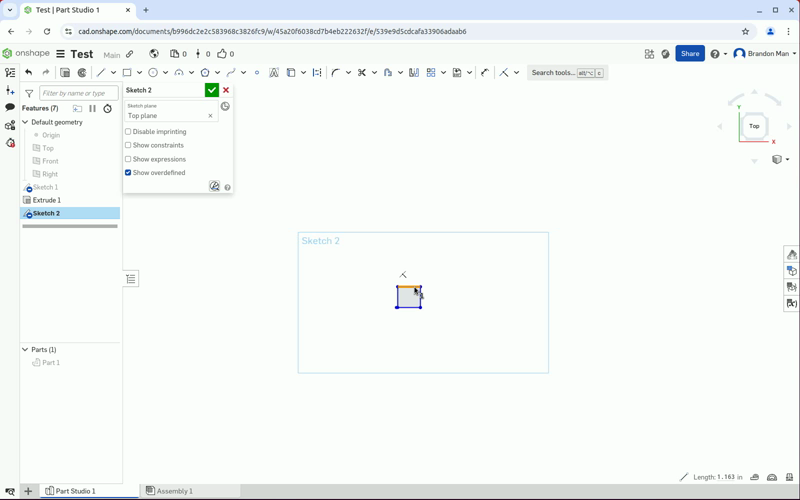
scroll(-6)
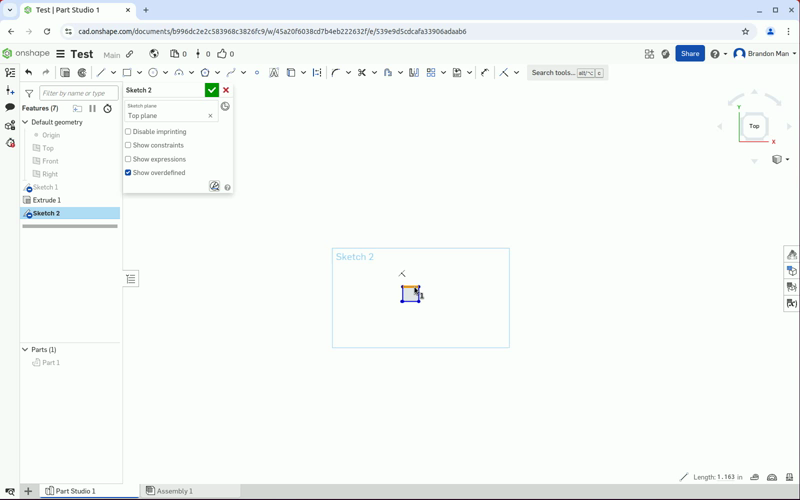
scroll(-6)
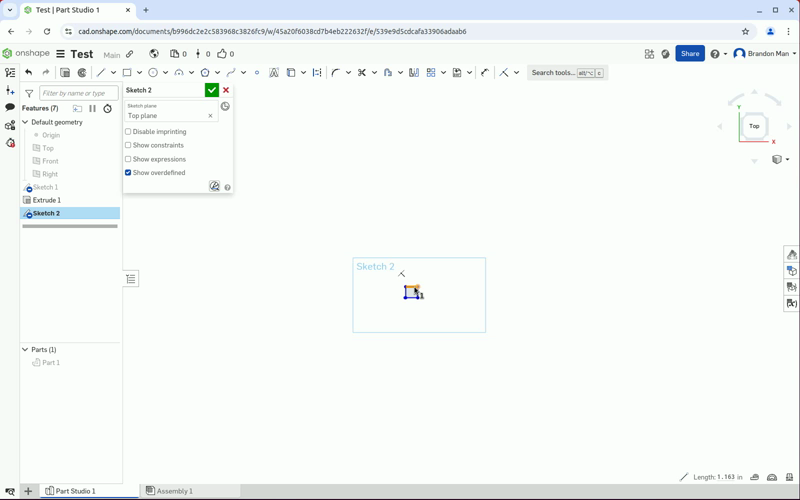
scroll(-6)
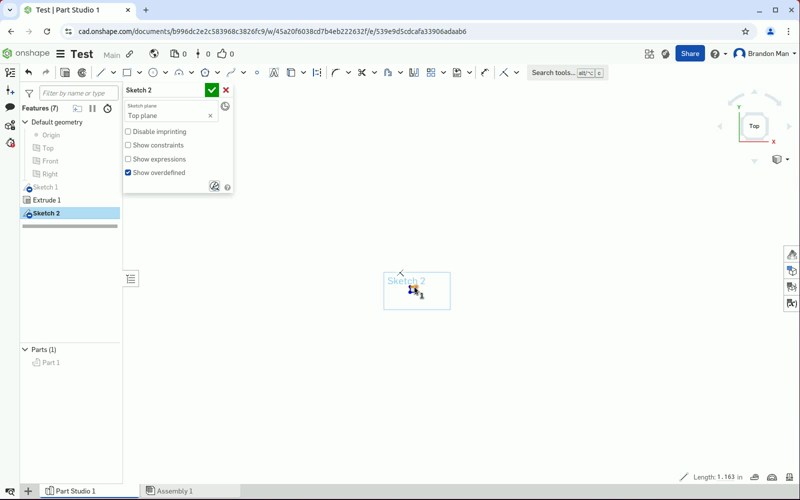
mouse_move(73, 352)
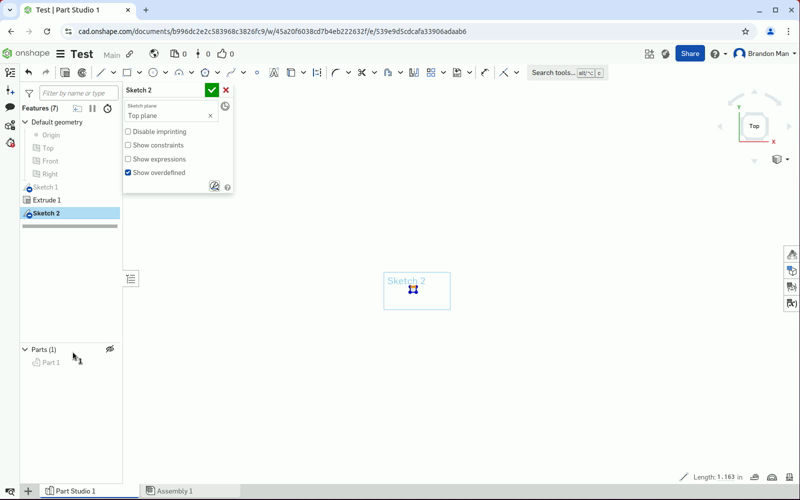
key(shift+y)
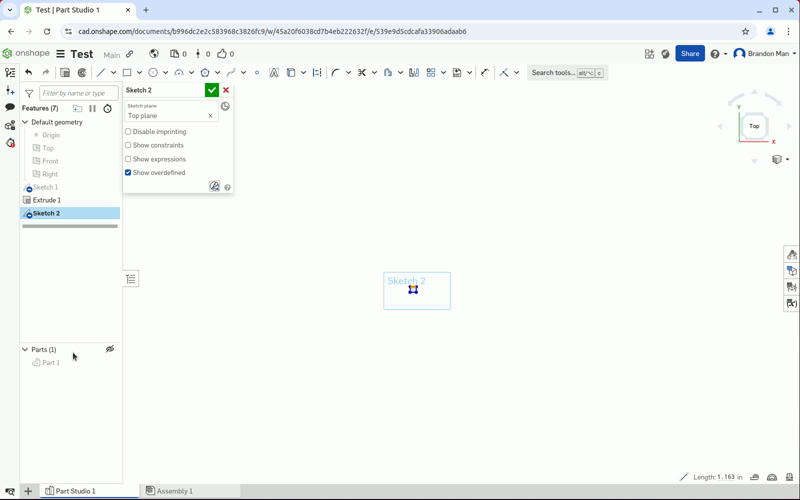
key(shift+e)
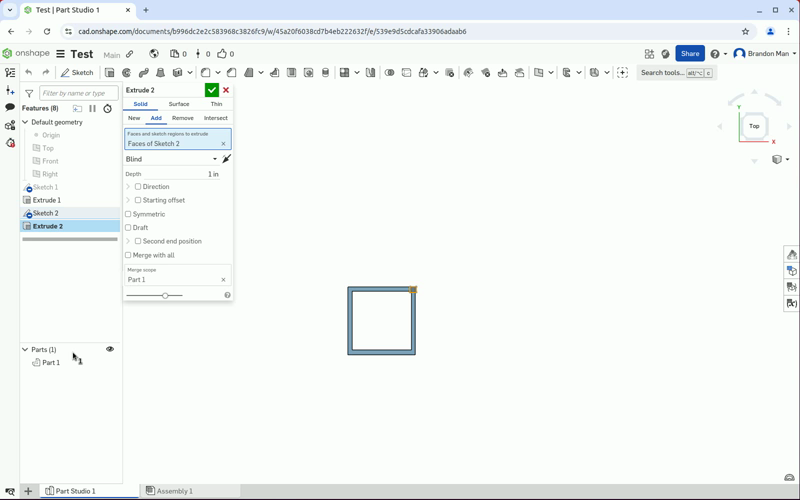
mouse_move(143, 106)
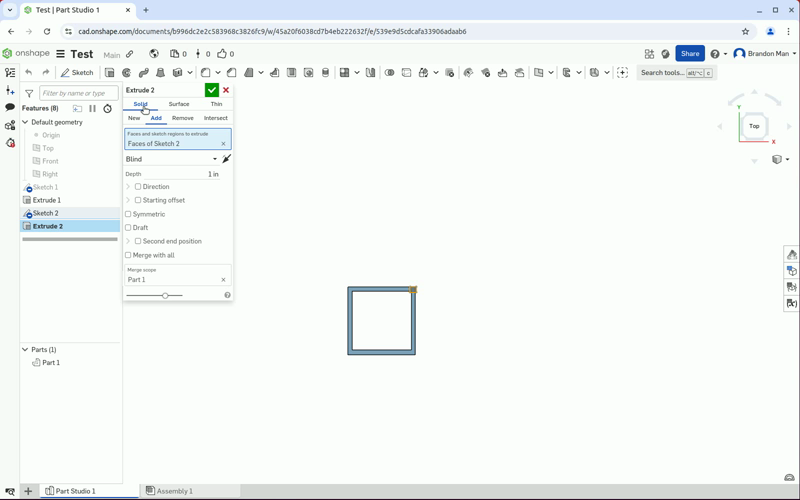
click(143, 106)
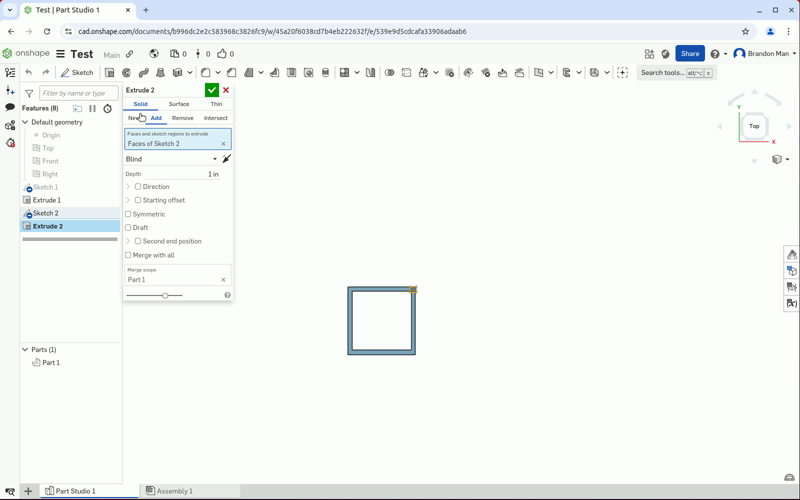
mouse_move(137, 120)
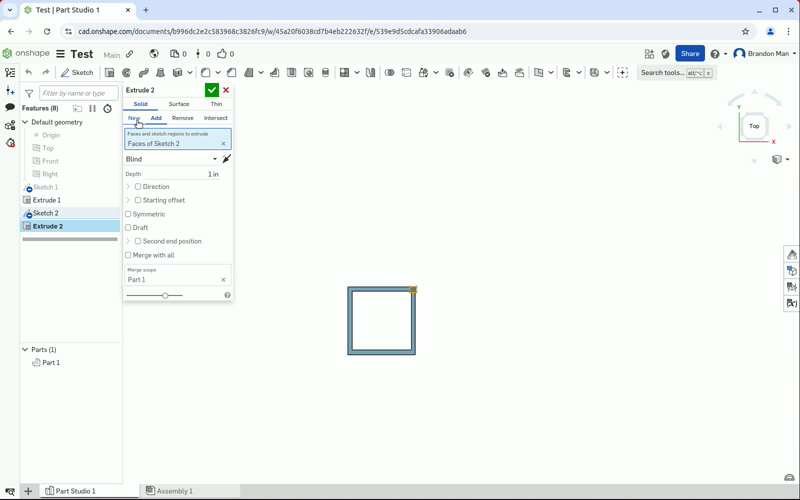
click(137, 120)
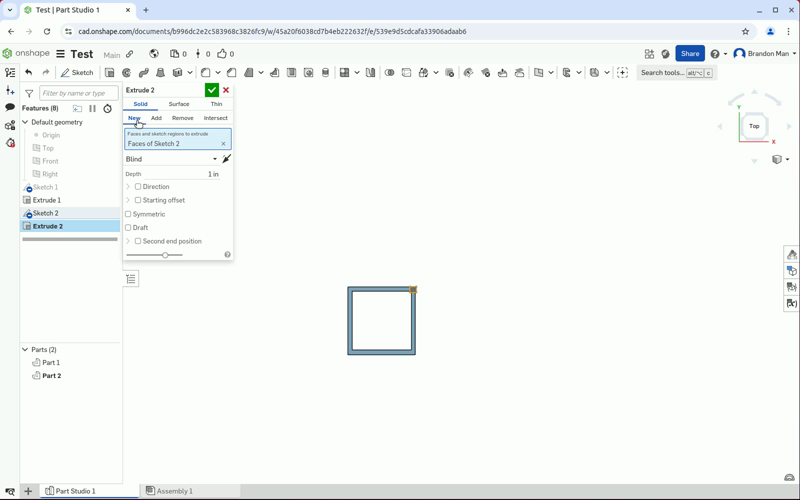
key(tab, 4)
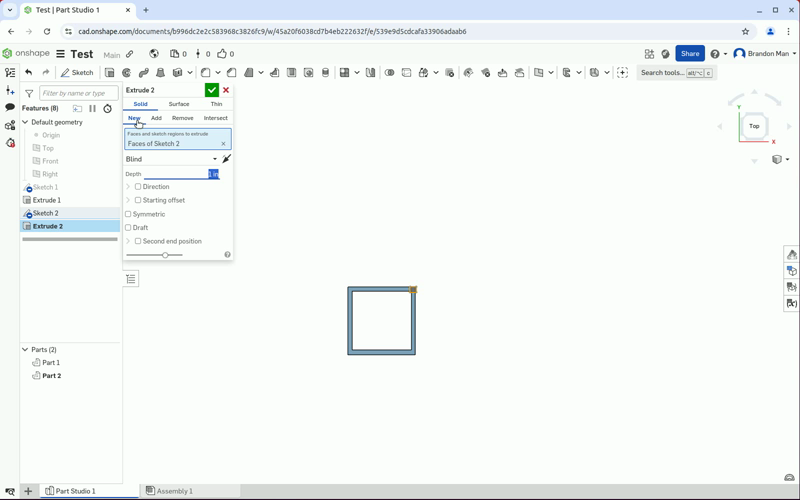
text(17.09)
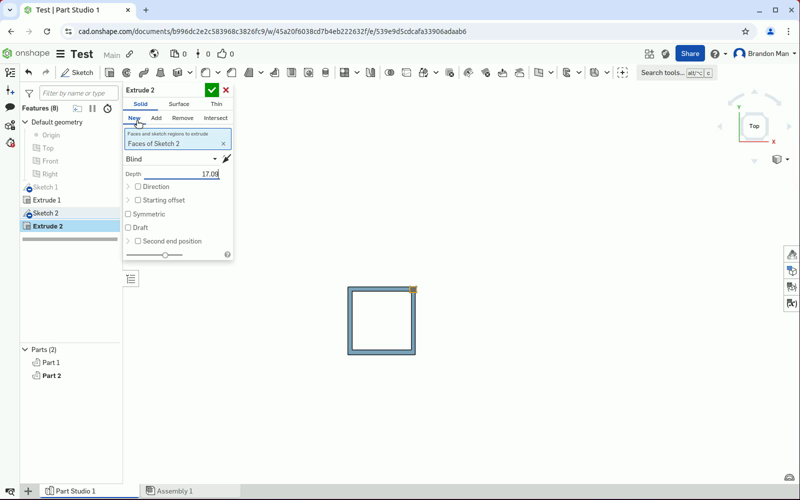
key(enter)
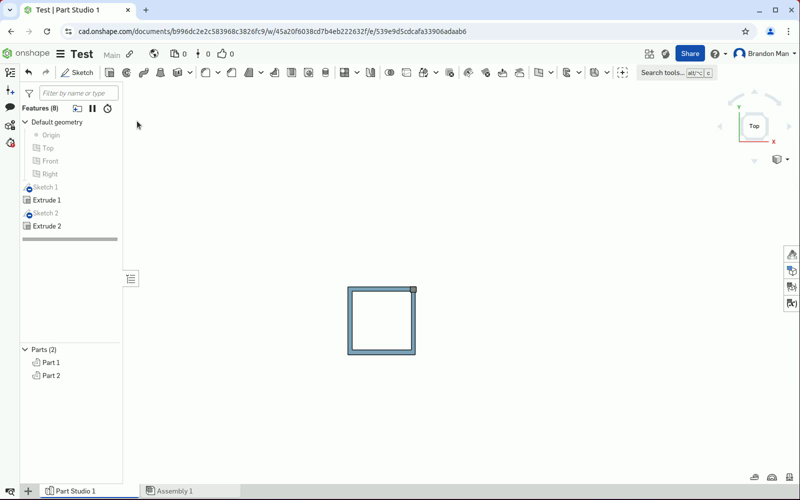
key(shift+h)
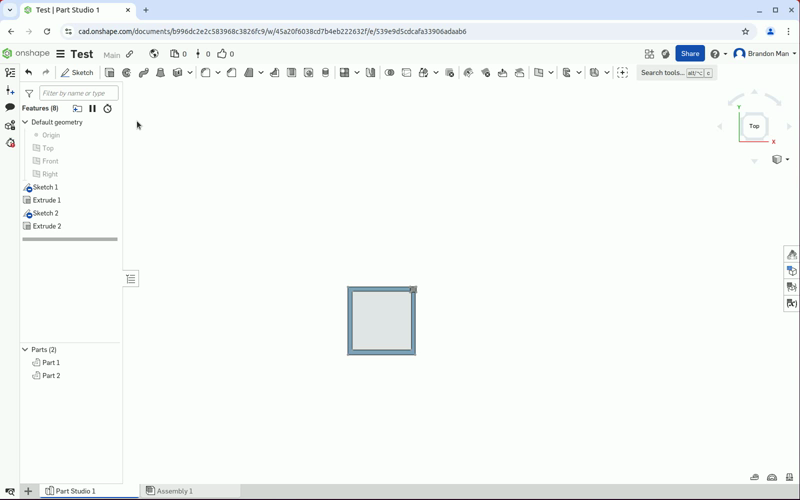
key(shift+h)
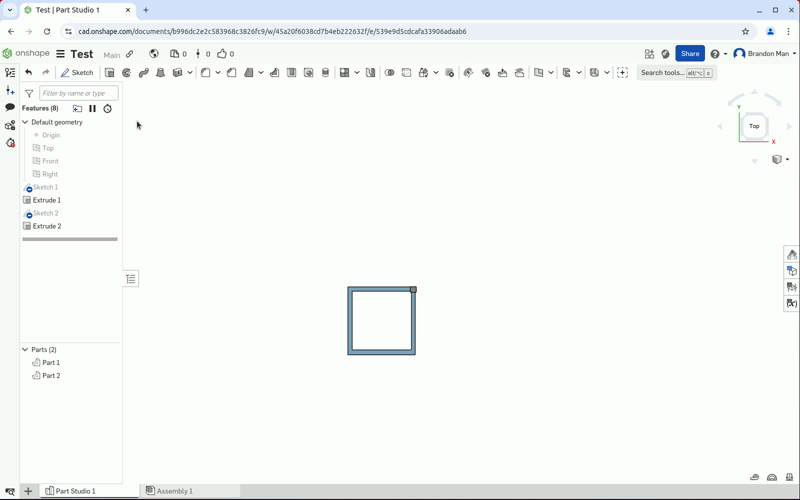
mouse_move(73, 189)
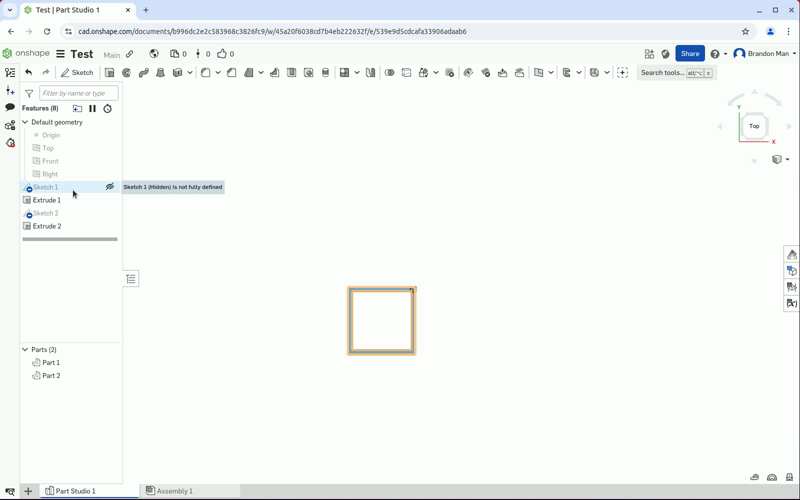
click(73, 189)
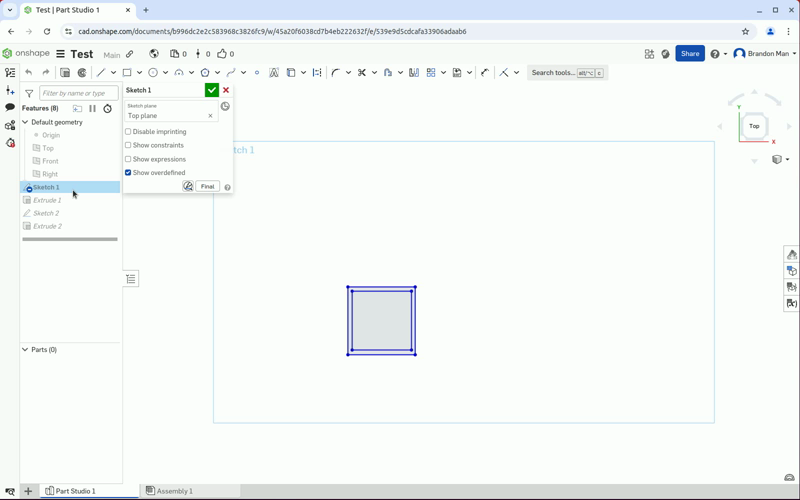
mouse_move(229, 92)
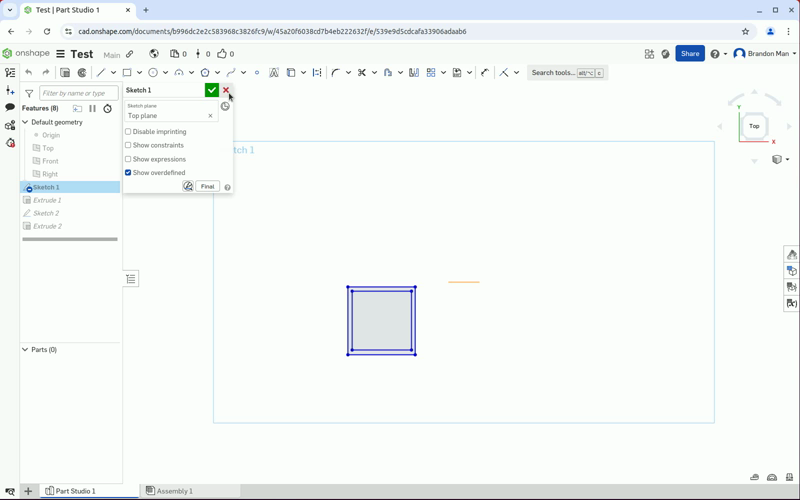
click(229, 92)
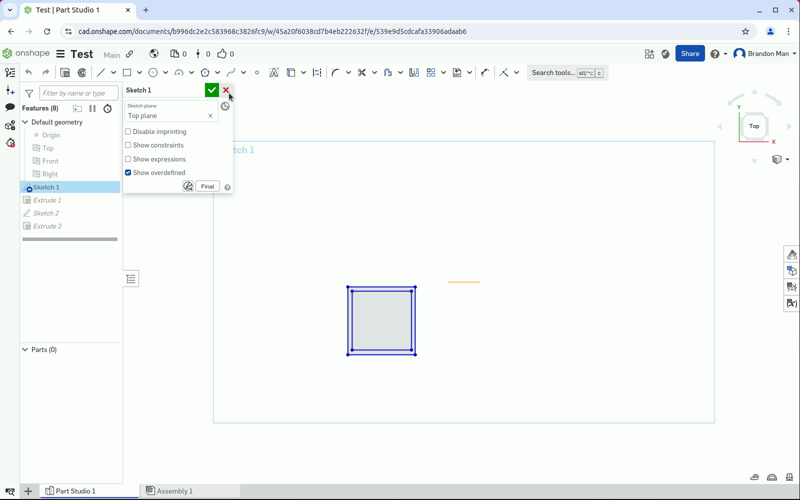
key(shift+s)
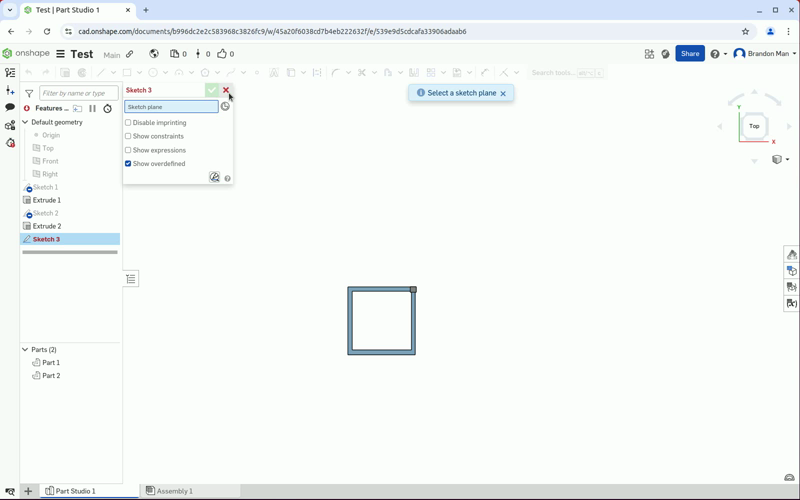
mouse_move(73, 150)
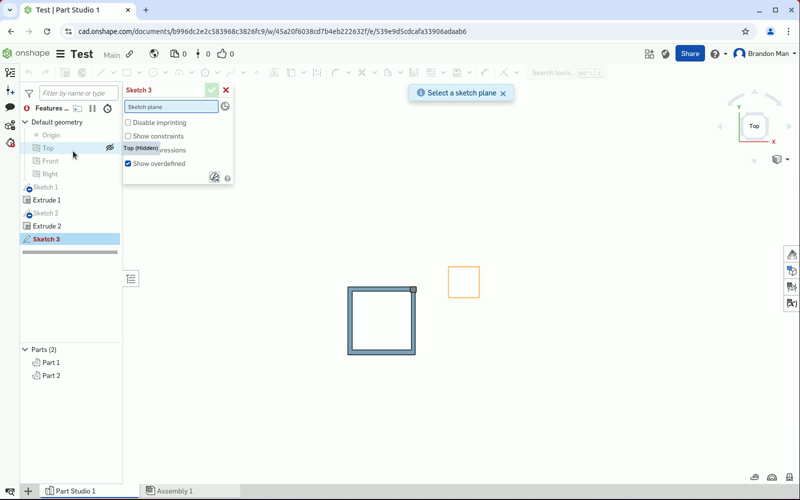
click(73, 150)
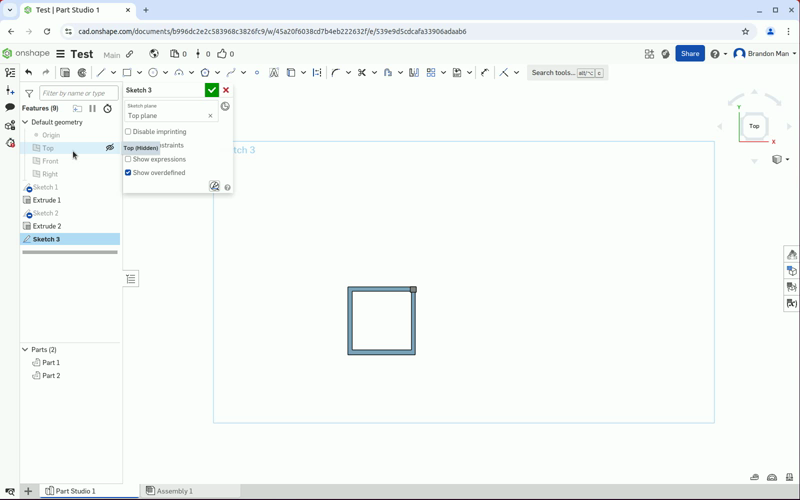
mouse_move(73, 352)
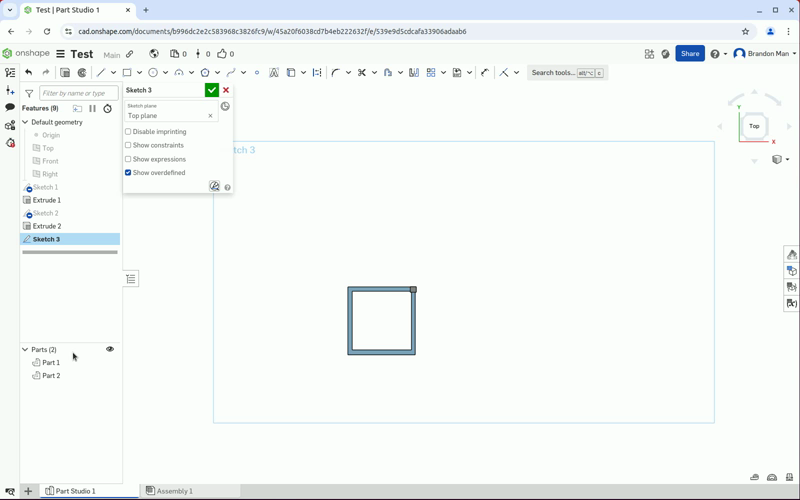
key(y)
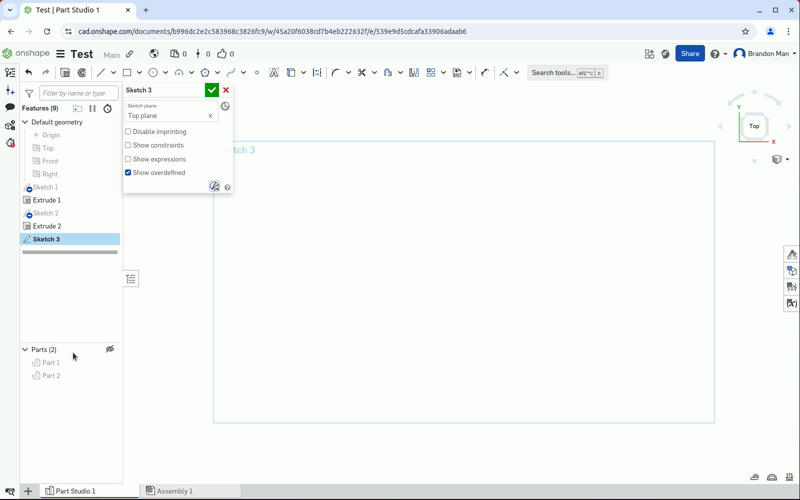
key(l)
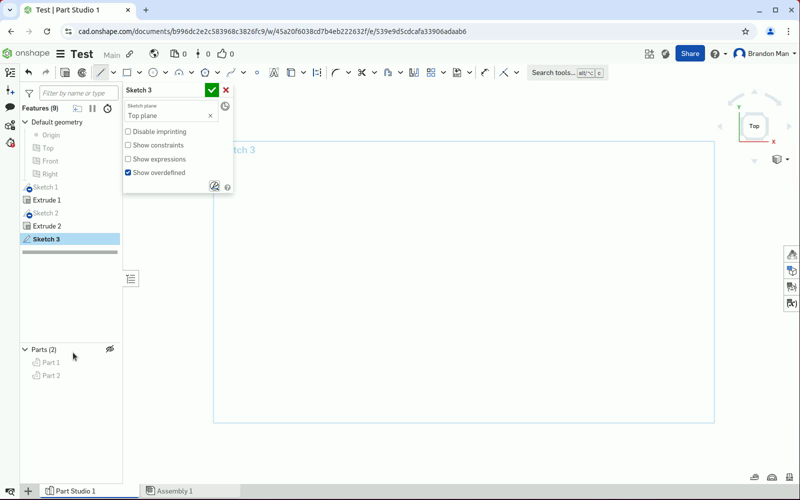
key_down(shift)
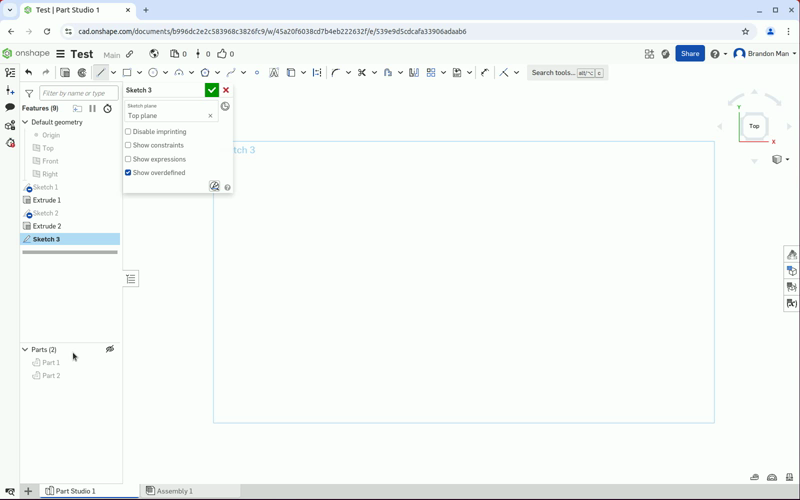
mouse_move(351, 292)
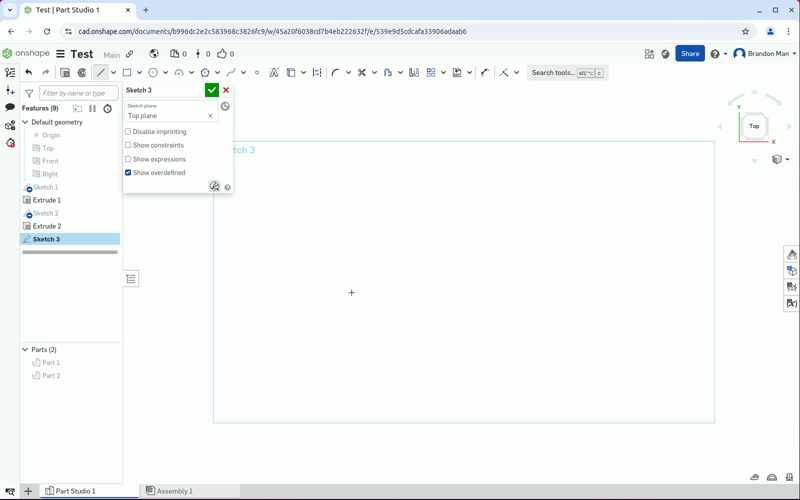
click(351, 292)
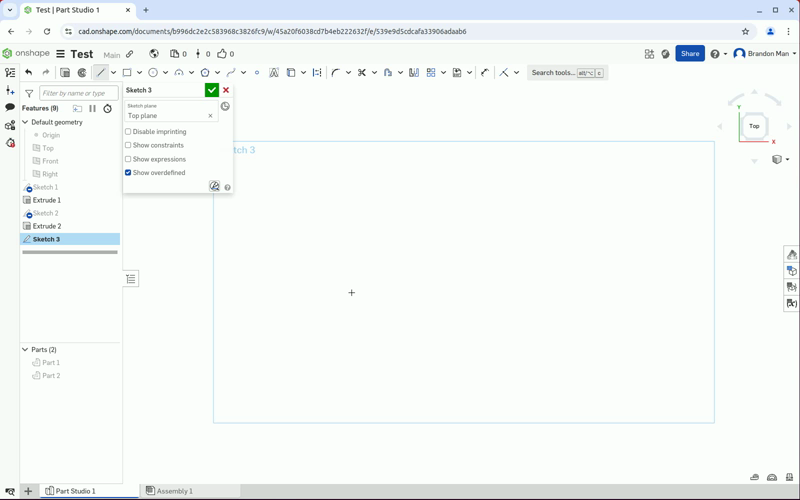
key_up(shift)
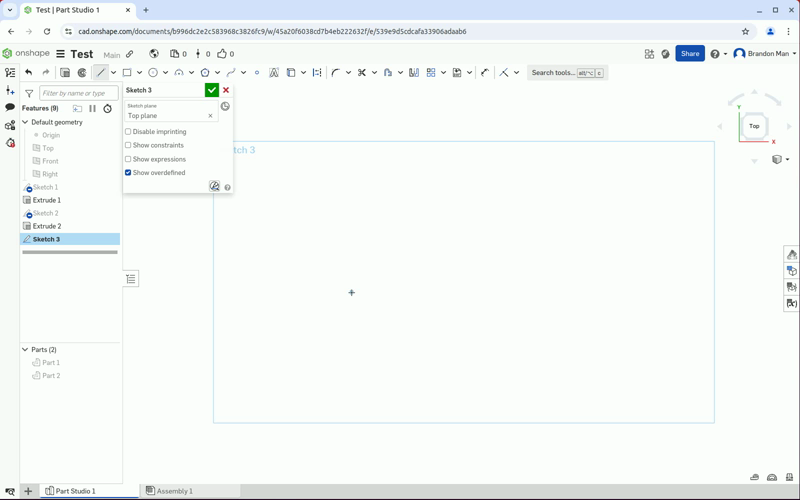
key_down(shift)
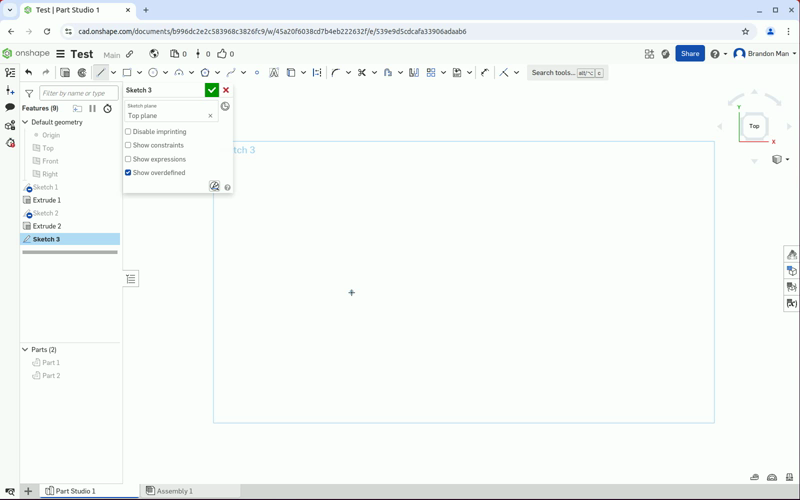
mouse_move(381, 292)
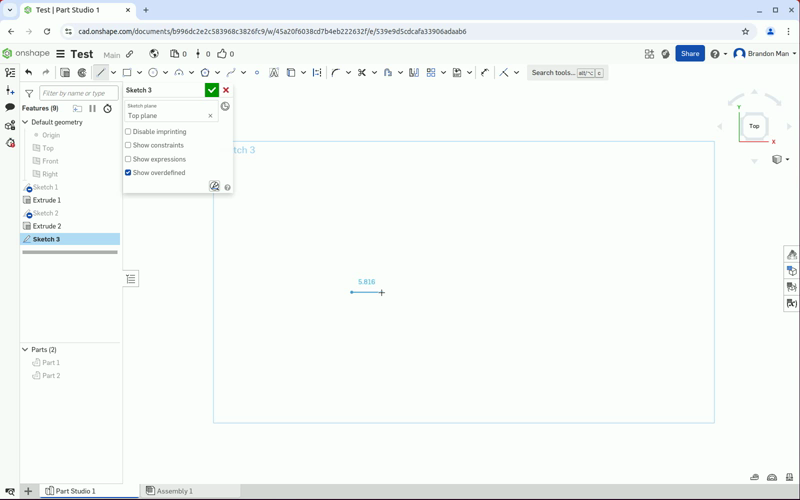
mouse_move(357, 292)
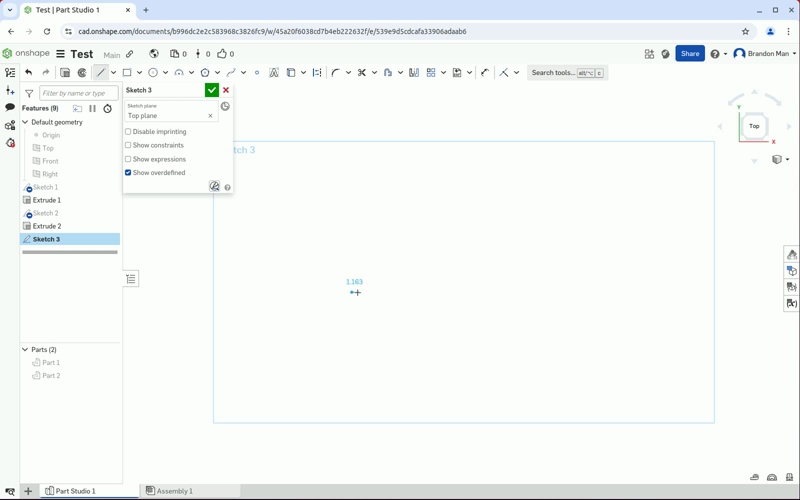
scroll(6)
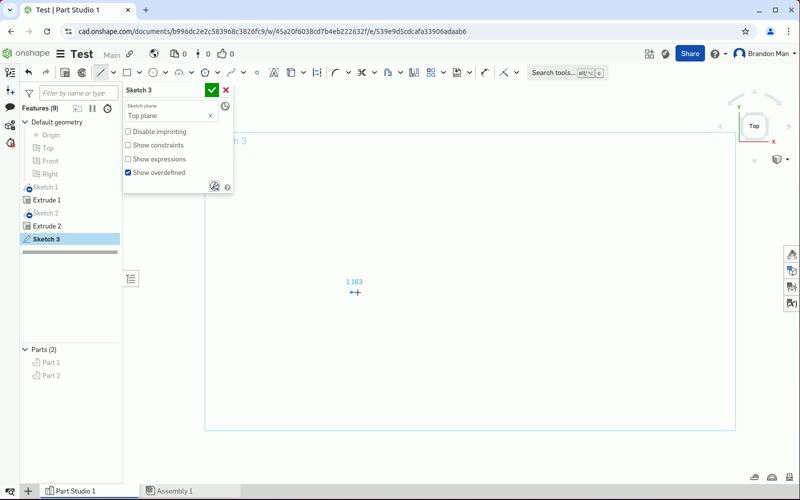
scroll(6)
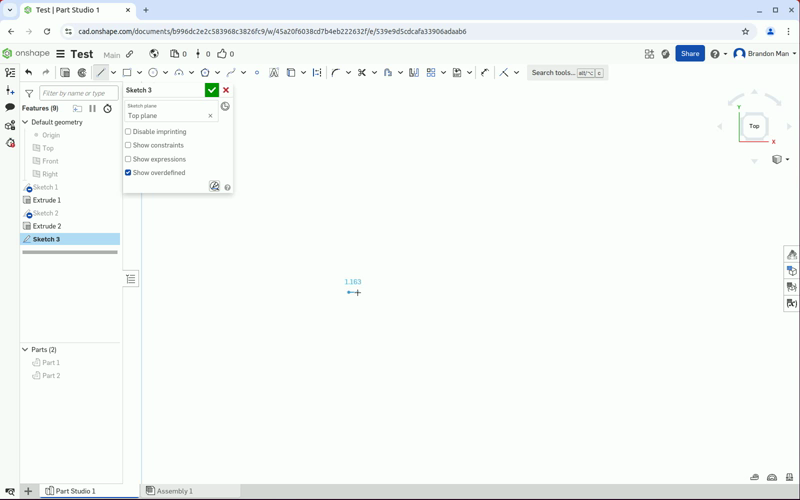
scroll(6)
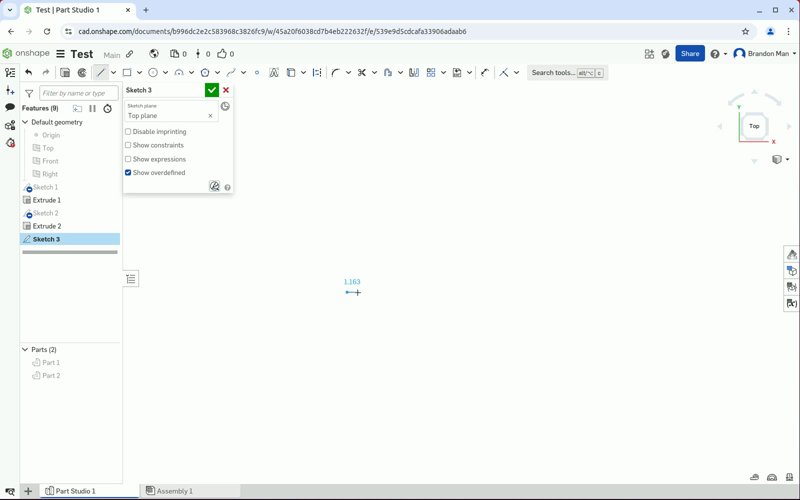
scroll(6)
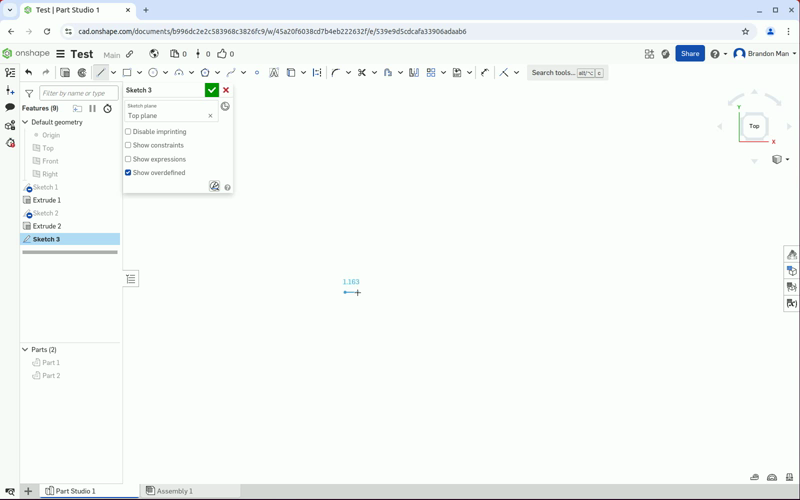
scroll(6)
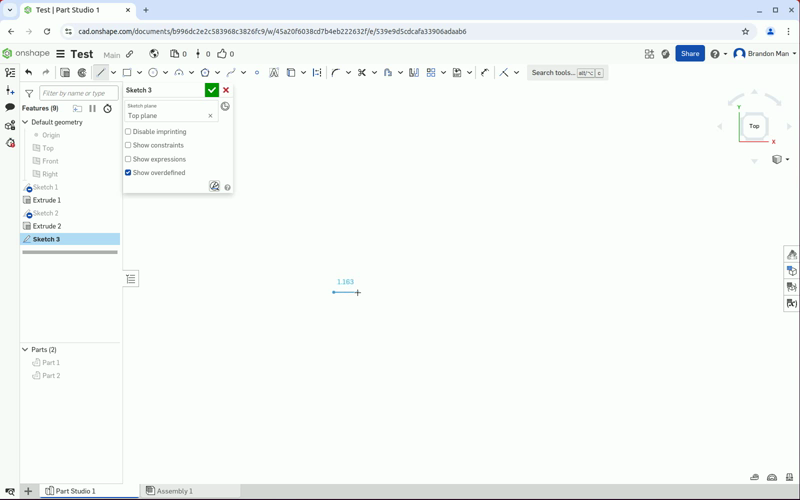
scroll(6)
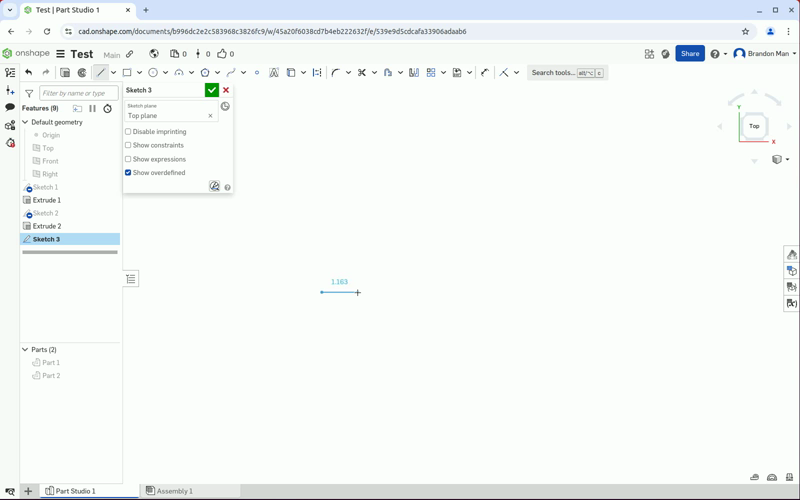
scroll(6)
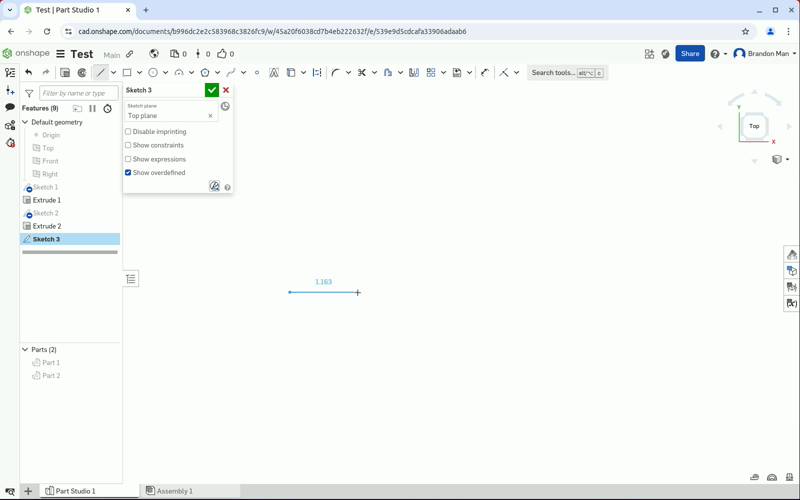
click(357, 292)
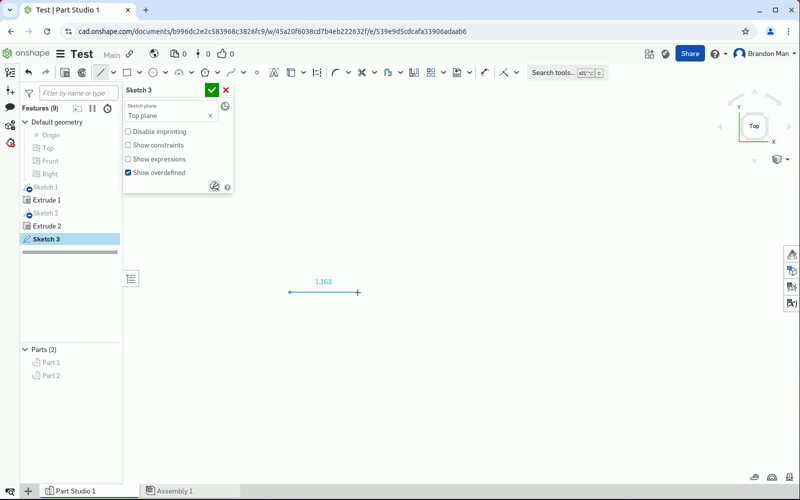
scroll(-6)
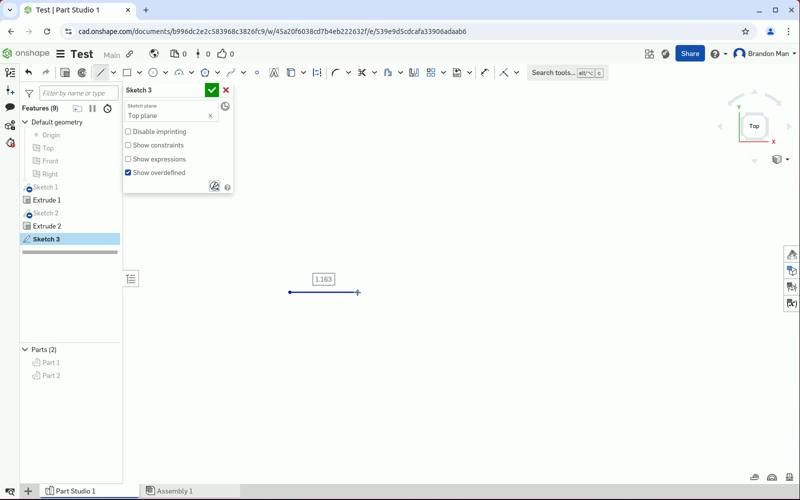
scroll(-6)
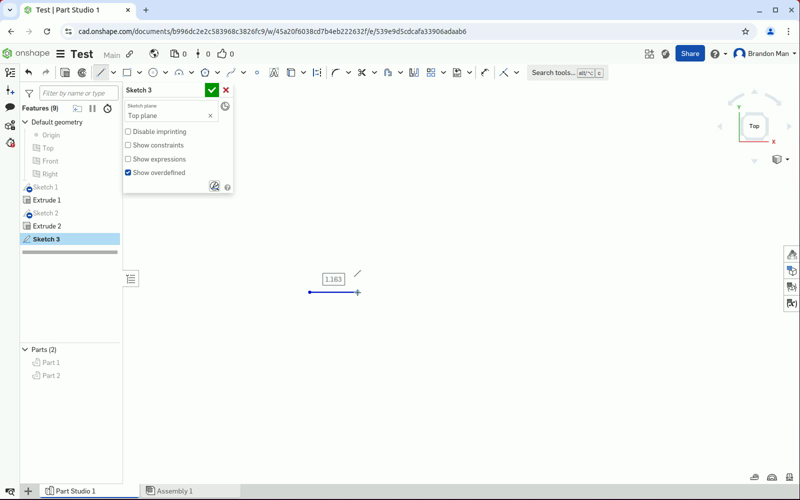
scroll(-6)
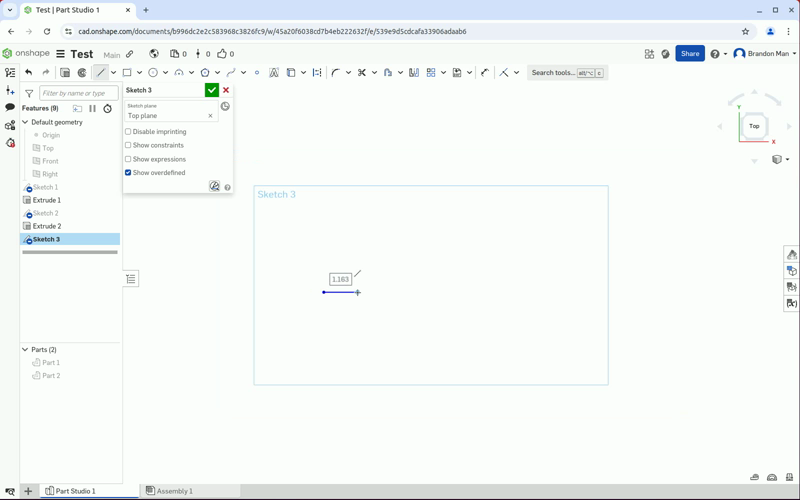
scroll(-6)
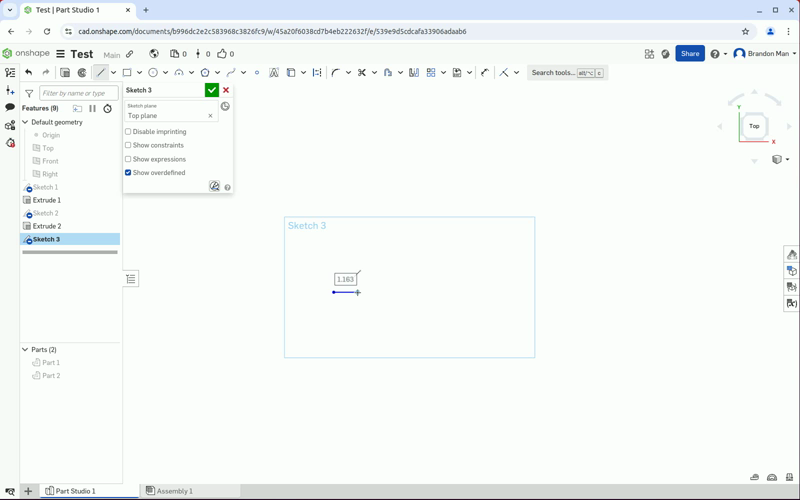
scroll(-6)
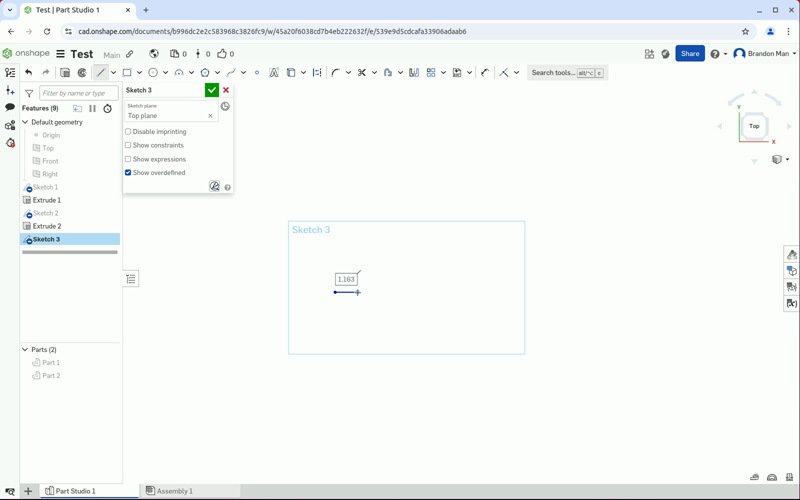
scroll(-6)
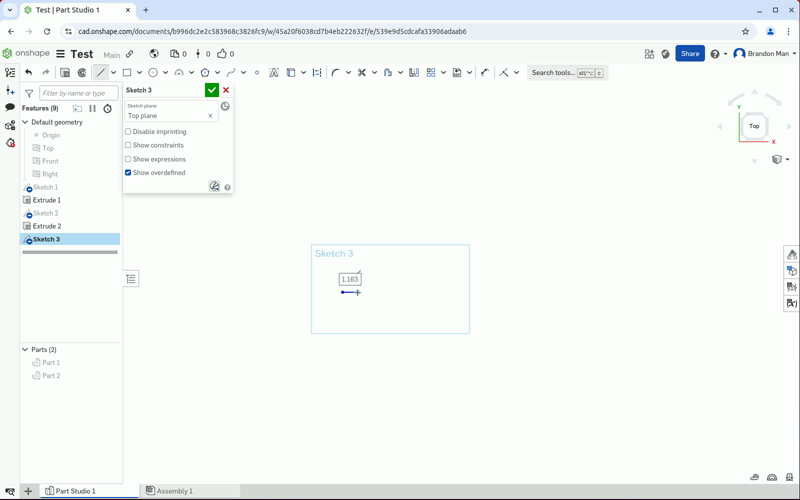
scroll(-6)
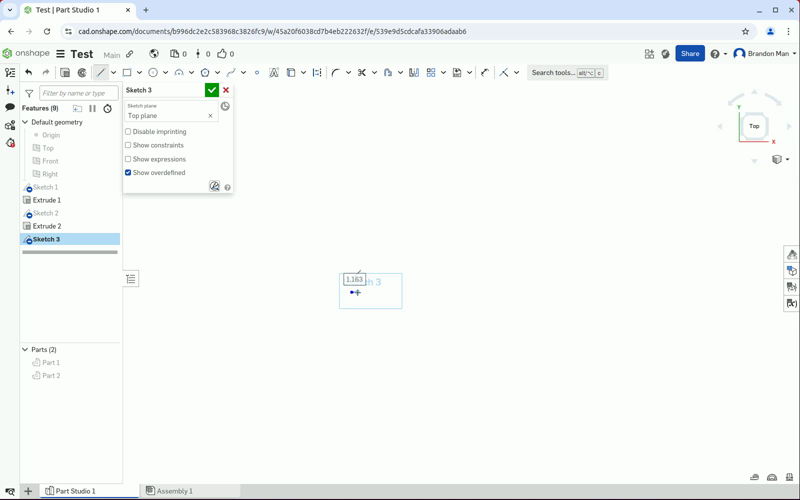
key_up(shift)
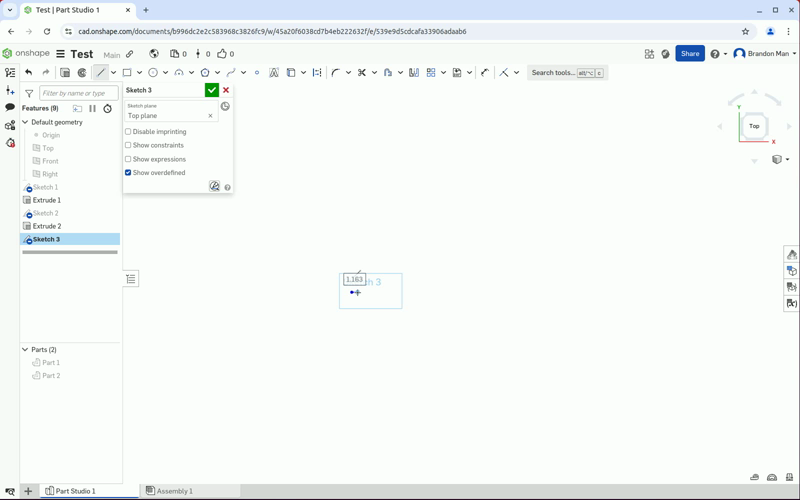
key_down(shift)
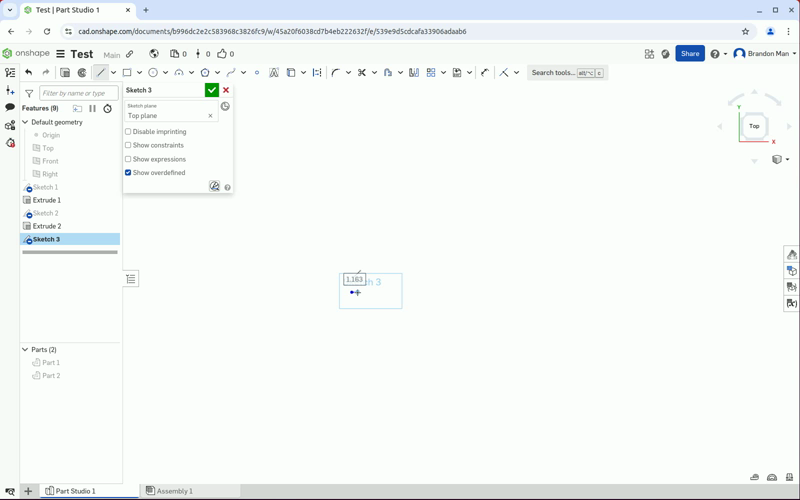
mouse_move(387, 292)
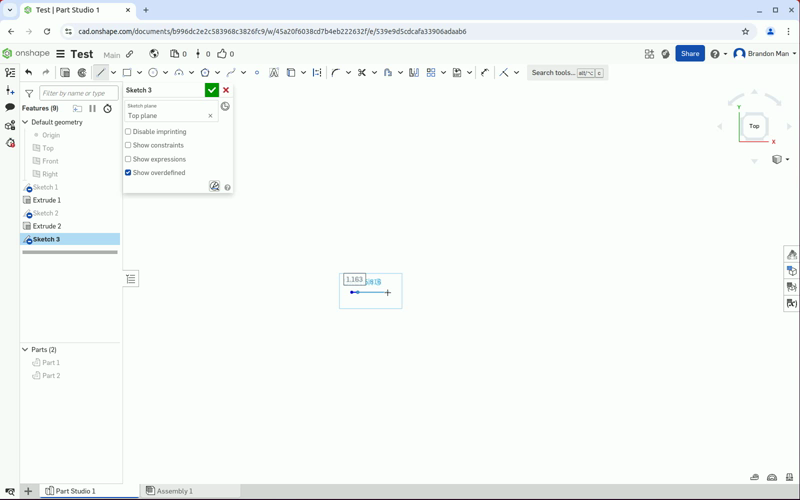
mouse_move(357, 286)
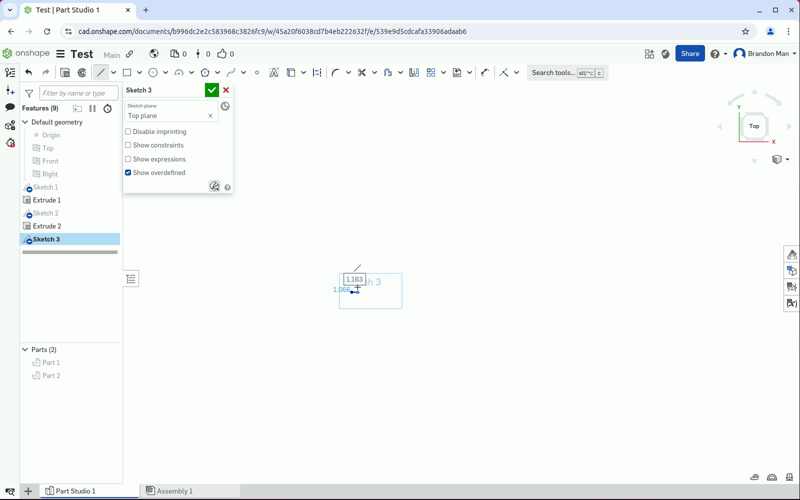
scroll(6)
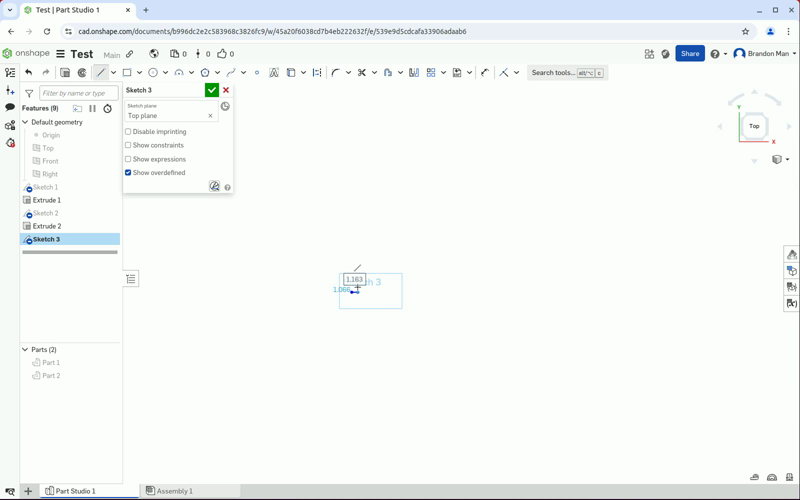
scroll(6)
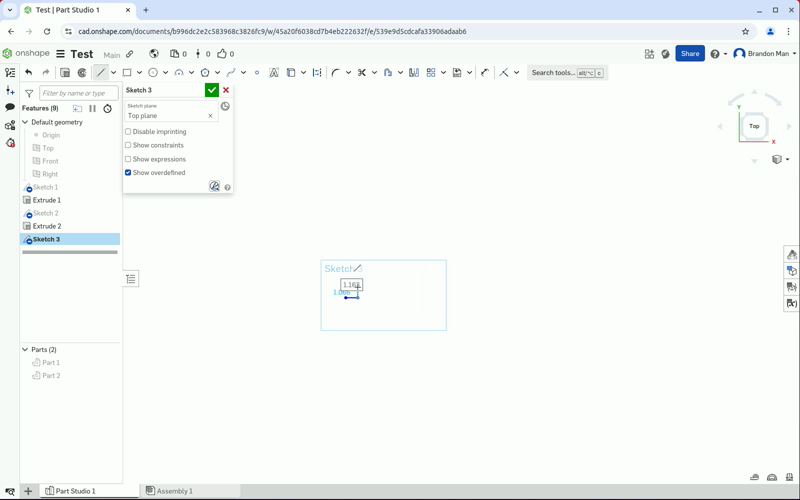
scroll(6)
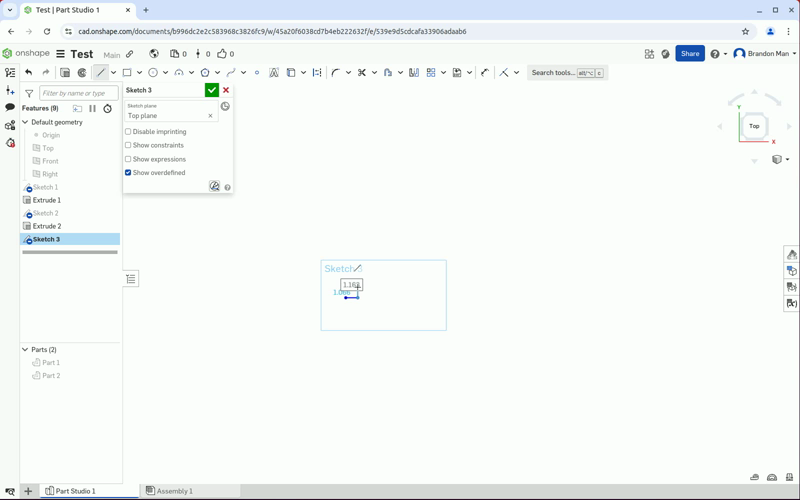
scroll(6)
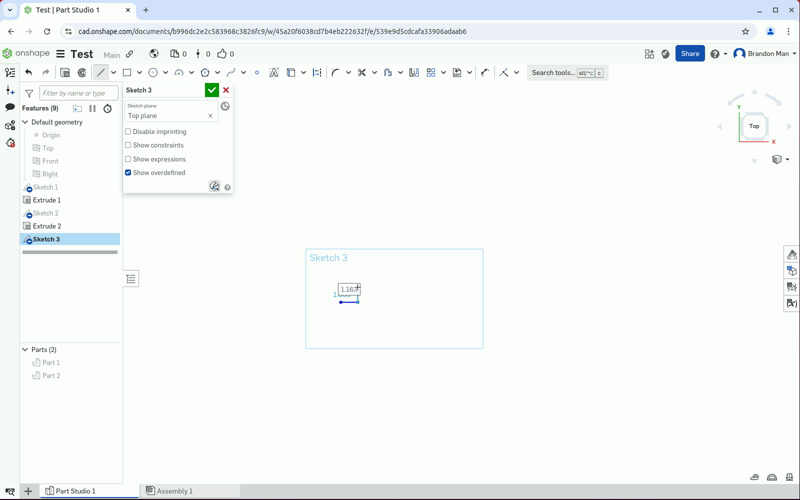
scroll(6)
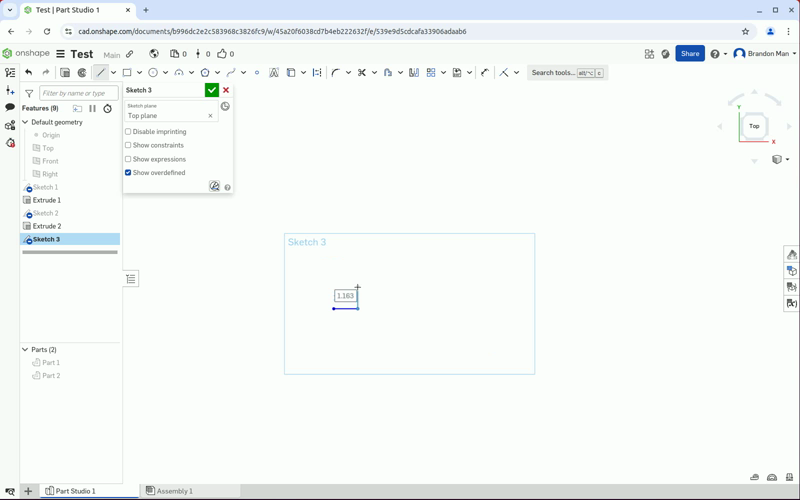
scroll(6)
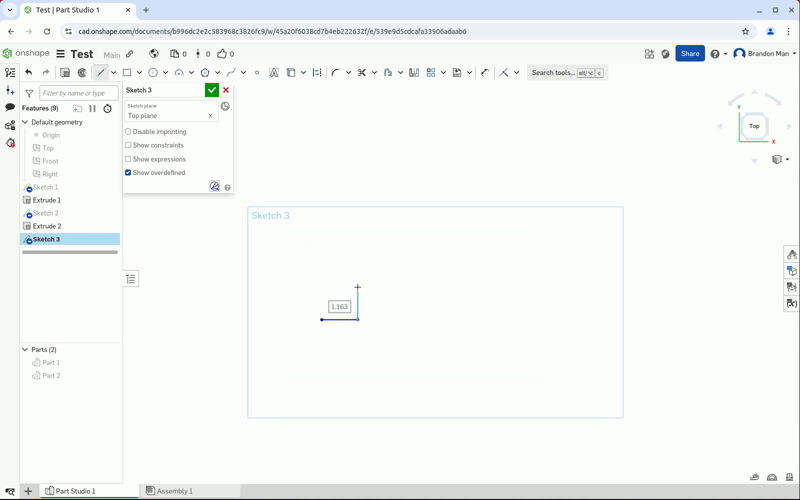
scroll(6)
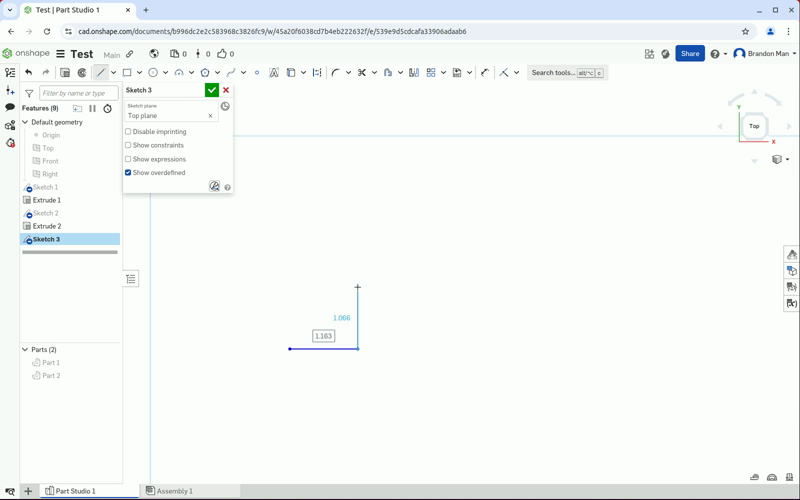
click(357, 286)
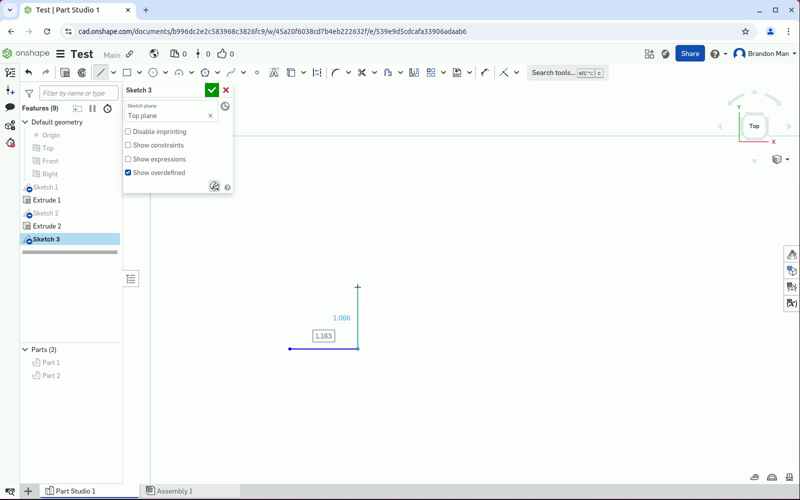
scroll(-6)
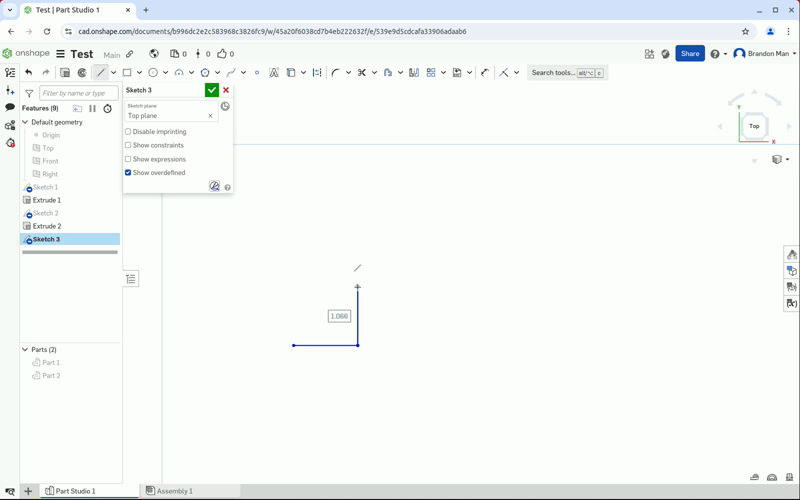
scroll(-6)
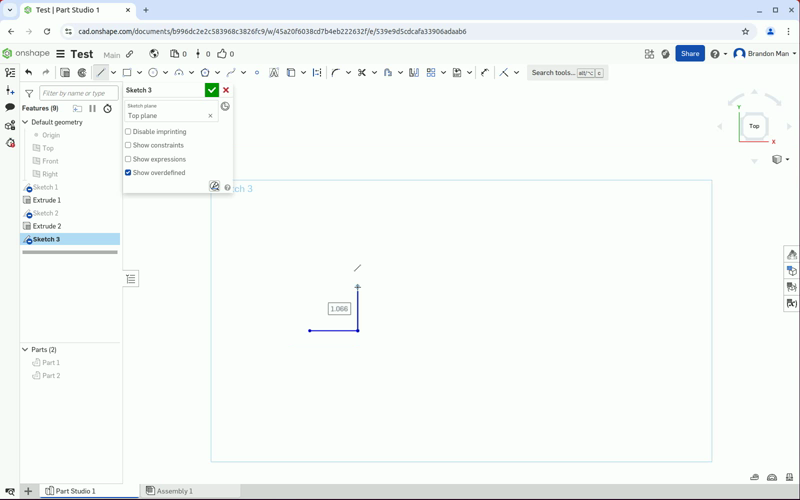
scroll(-6)
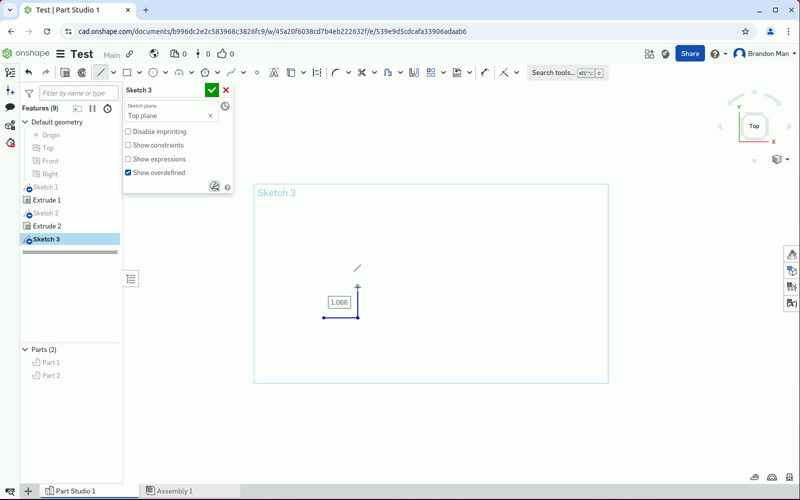
scroll(-6)
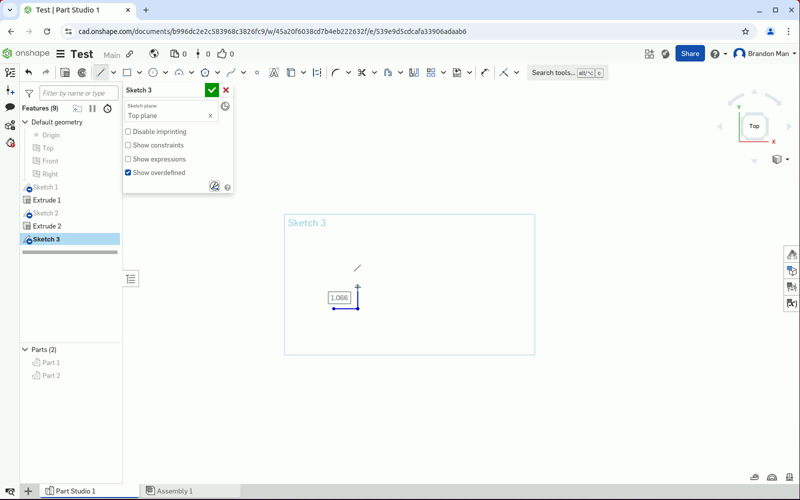
scroll(-6)
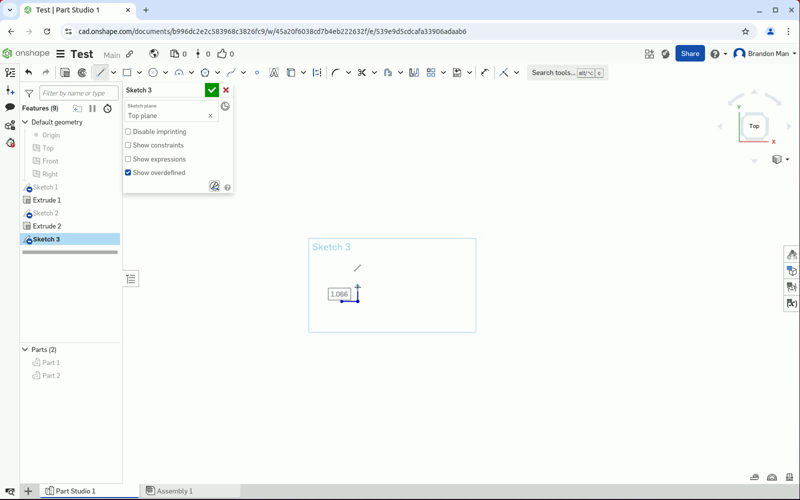
scroll(-6)
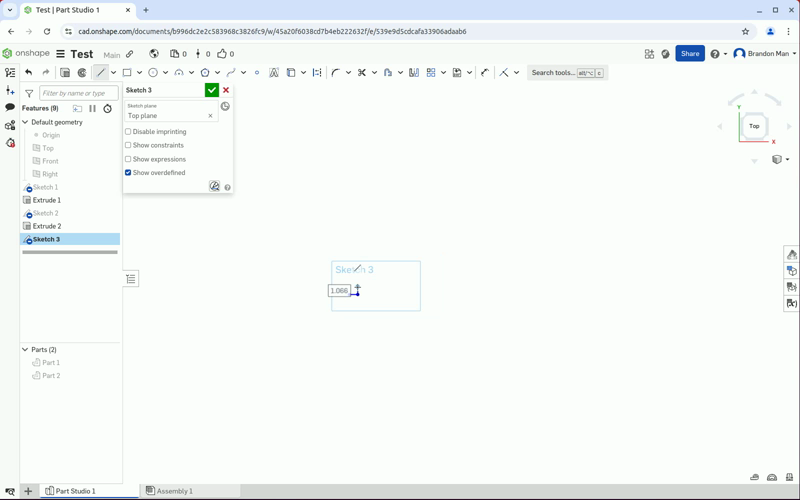
scroll(-6)
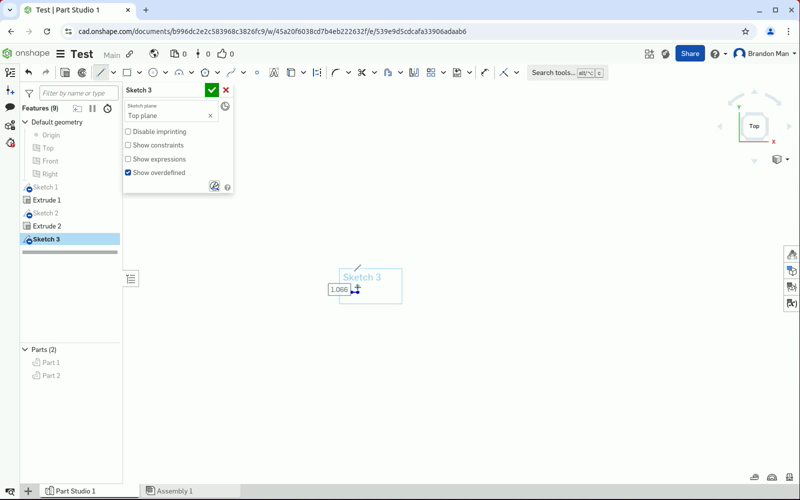
key_up(shift)
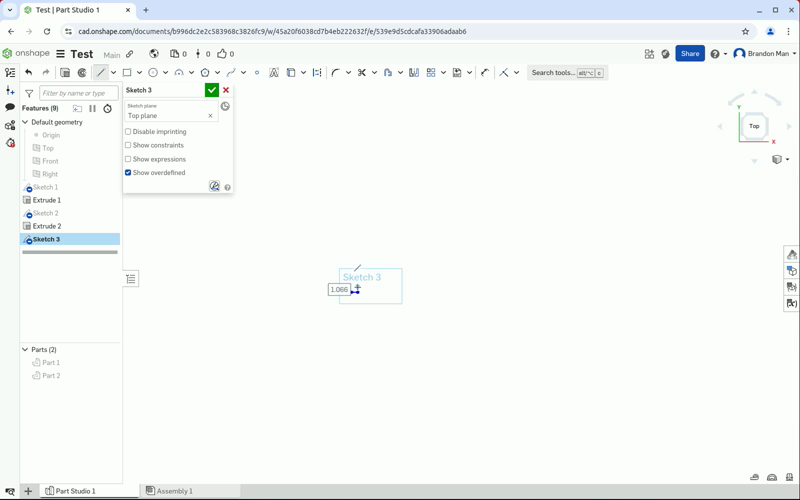
key_down(shift)
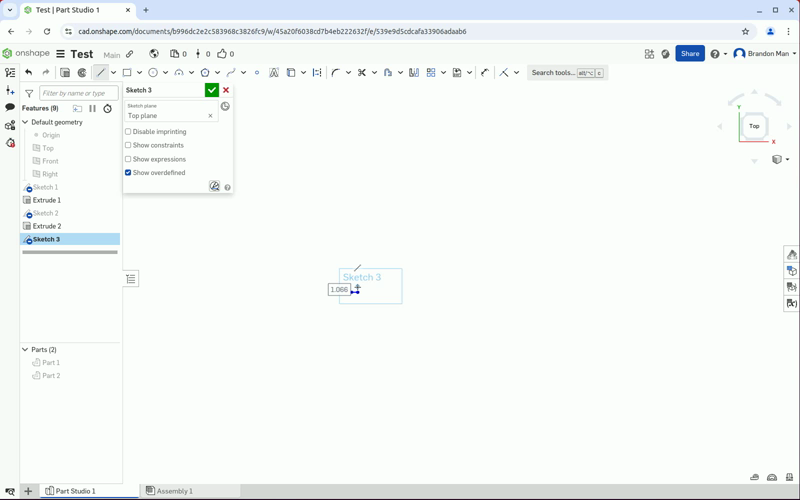
mouse_move(387, 286)
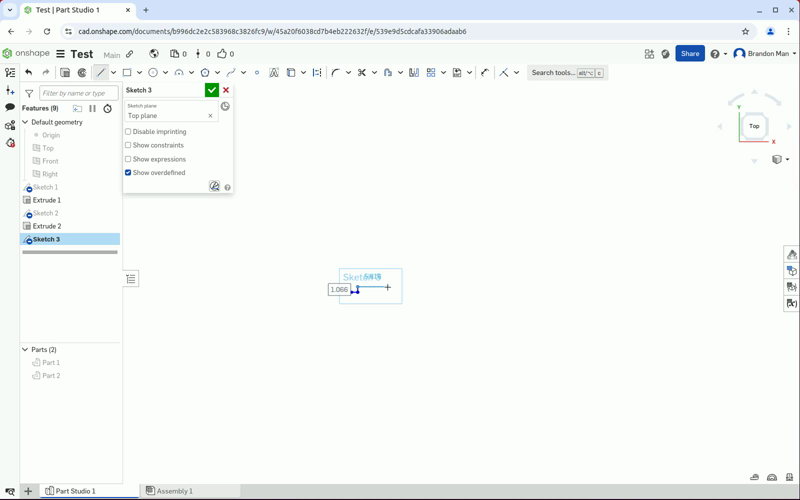
mouse_move(351, 286)
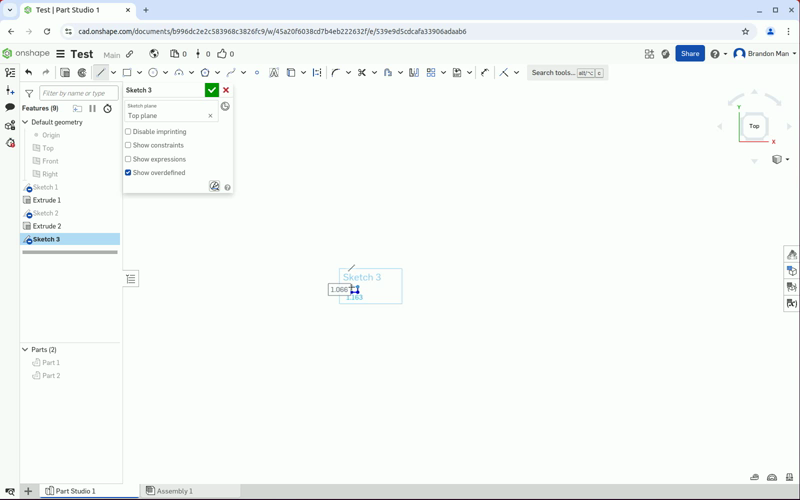
scroll(6)
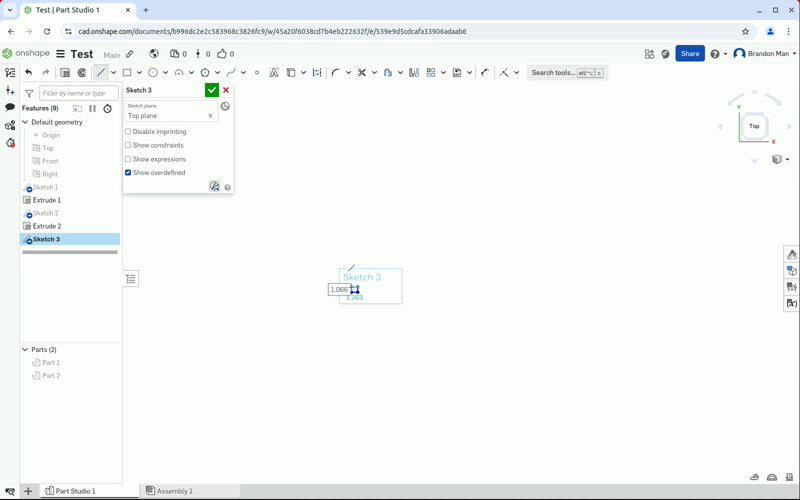
scroll(6)
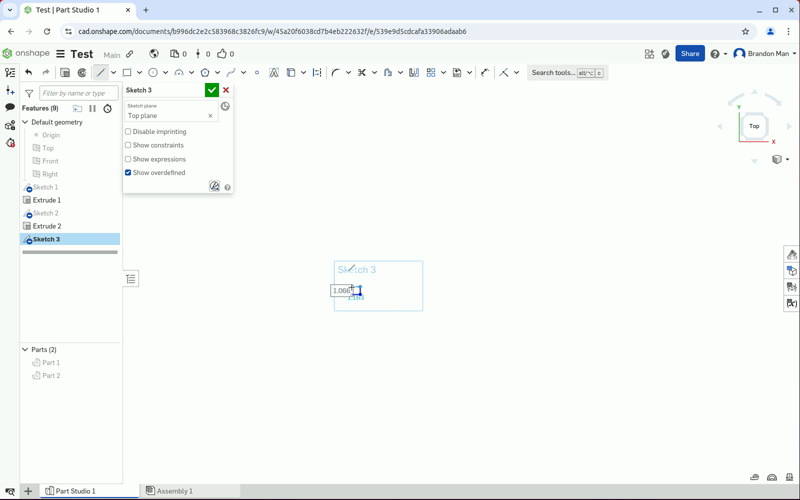
scroll(6)
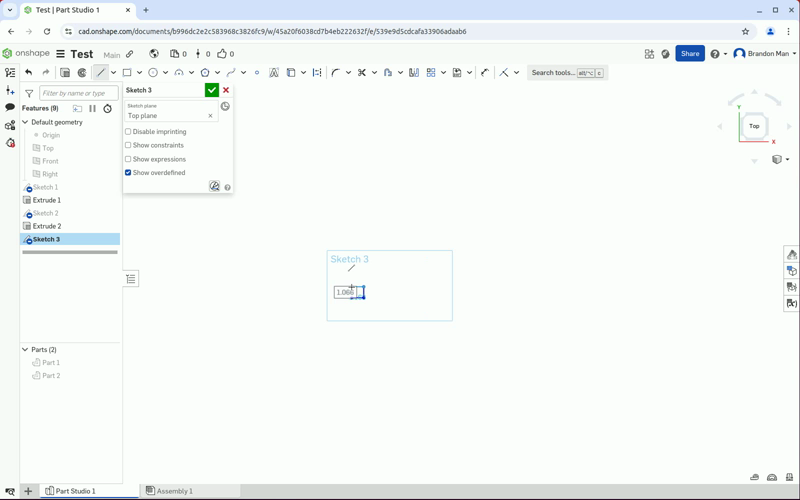
scroll(6)
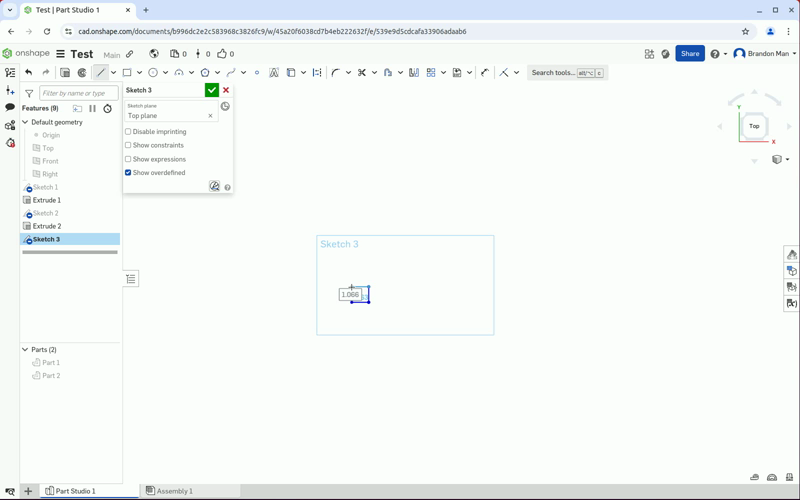
scroll(6)
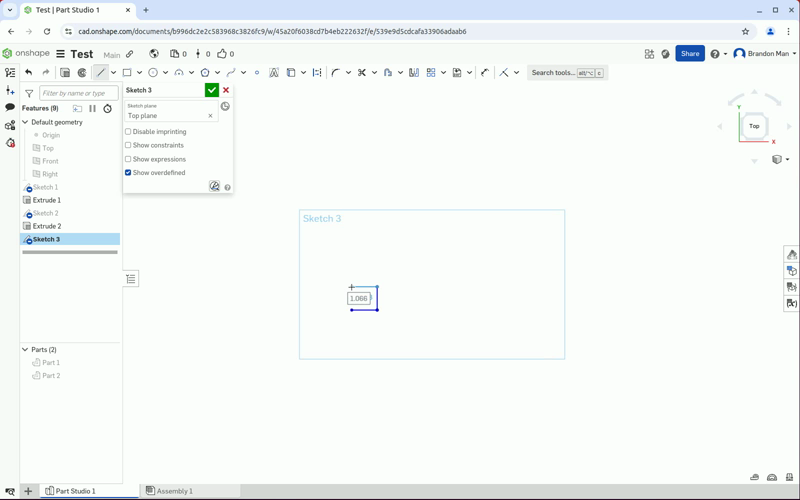
scroll(6)
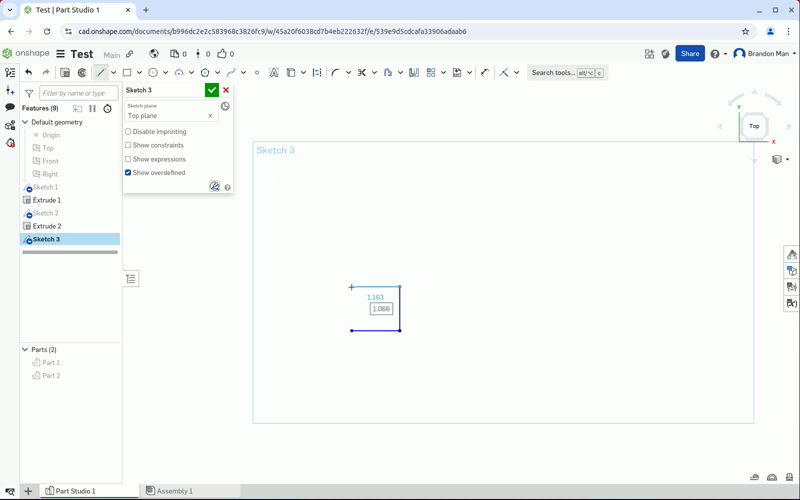
scroll(6)
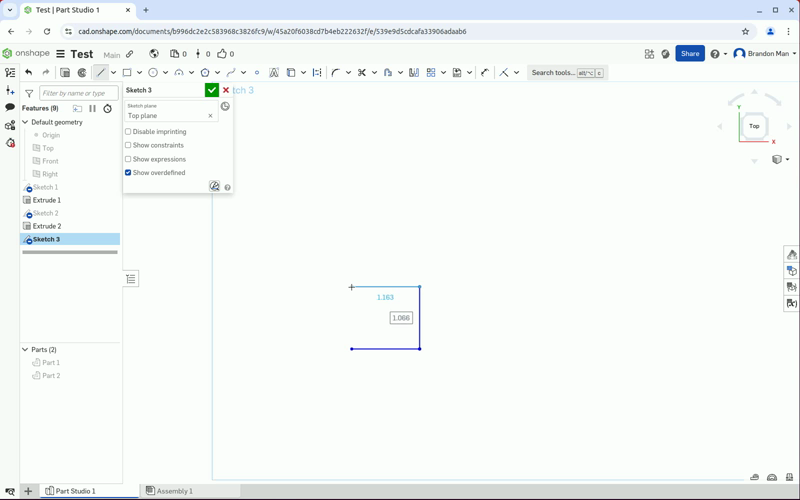
click(351, 286)
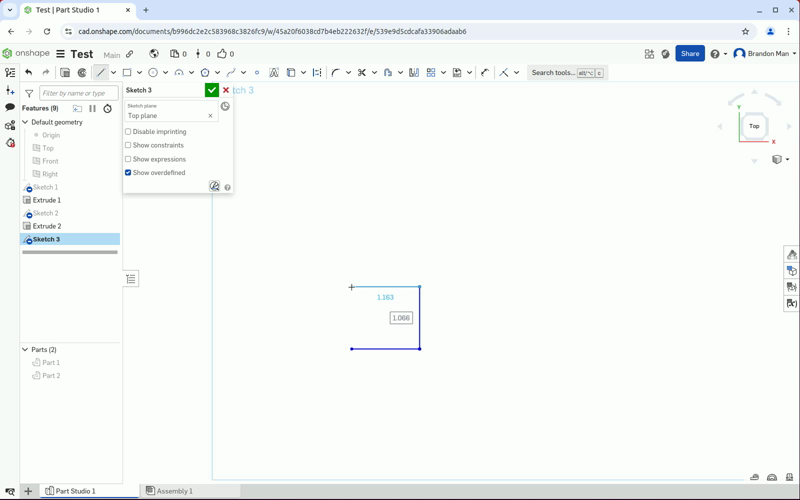
scroll(-6)
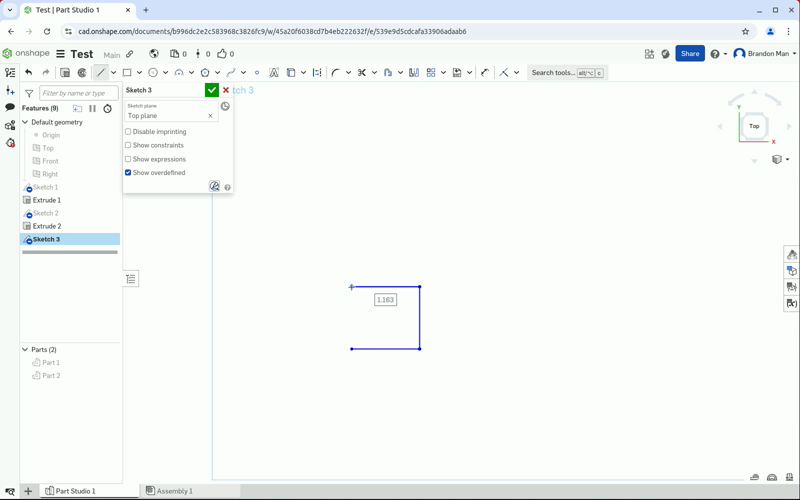
scroll(-6)
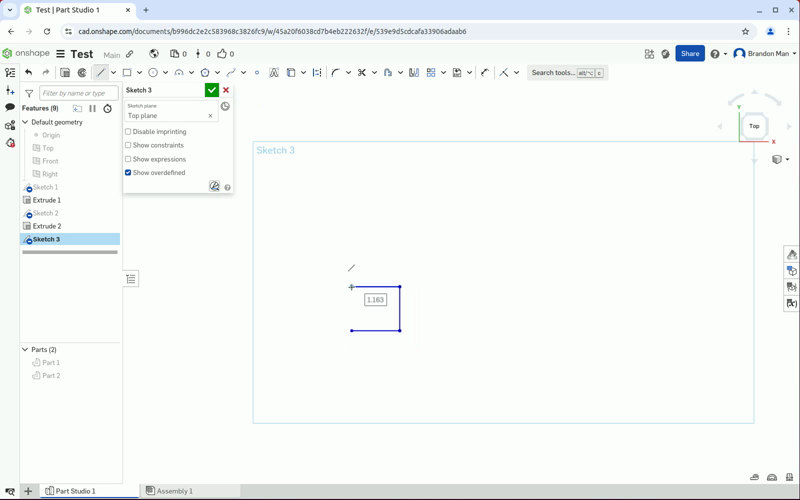
scroll(-6)
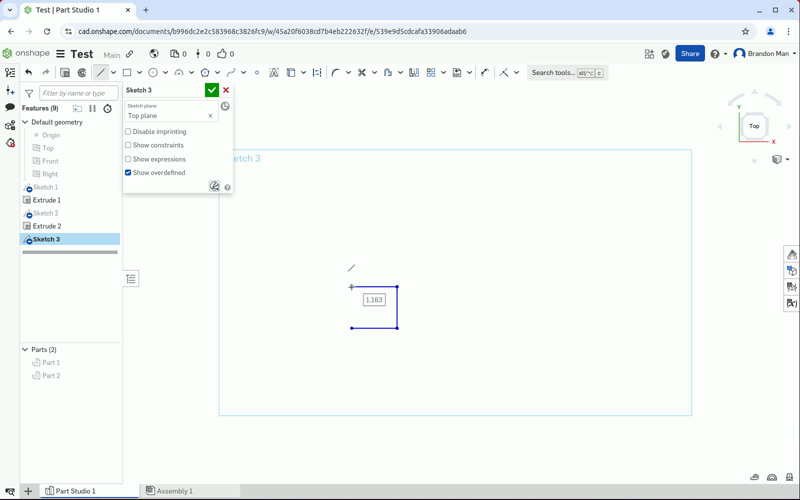
scroll(-6)
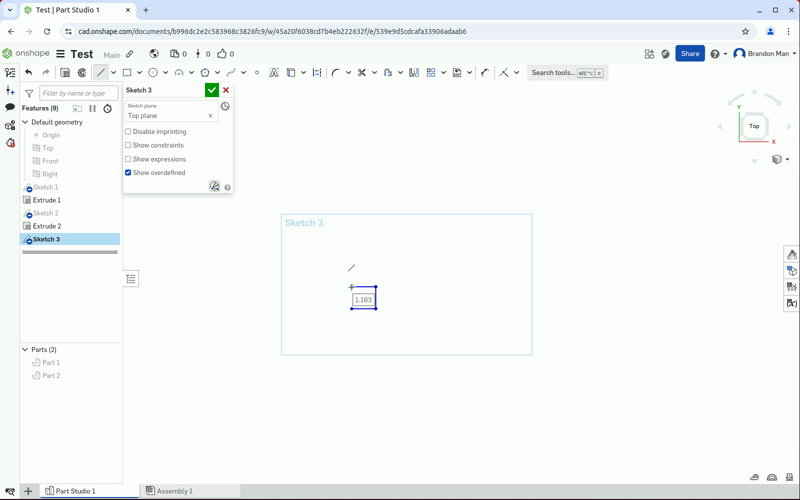
scroll(-6)
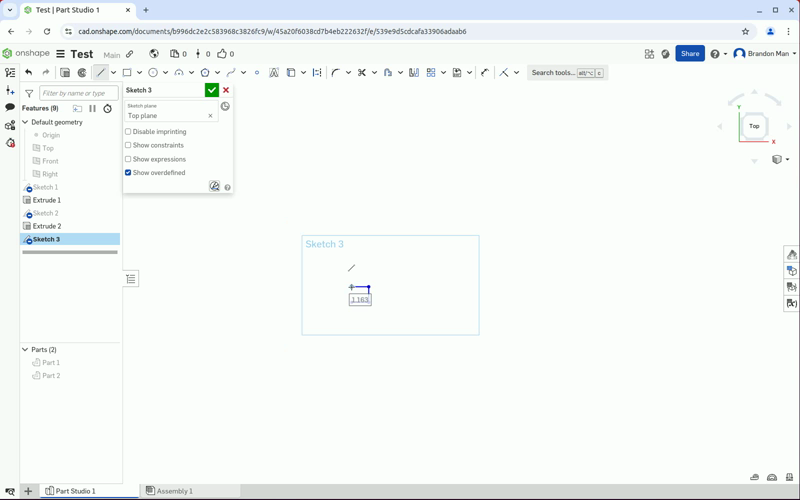
scroll(-6)
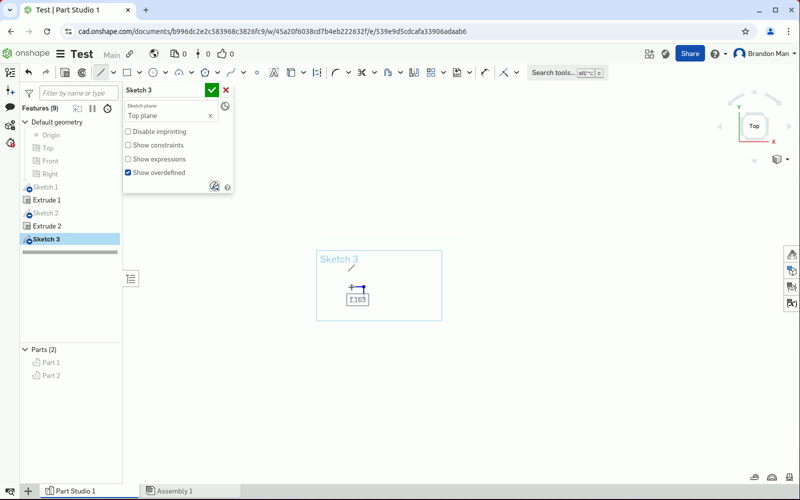
scroll(-6)
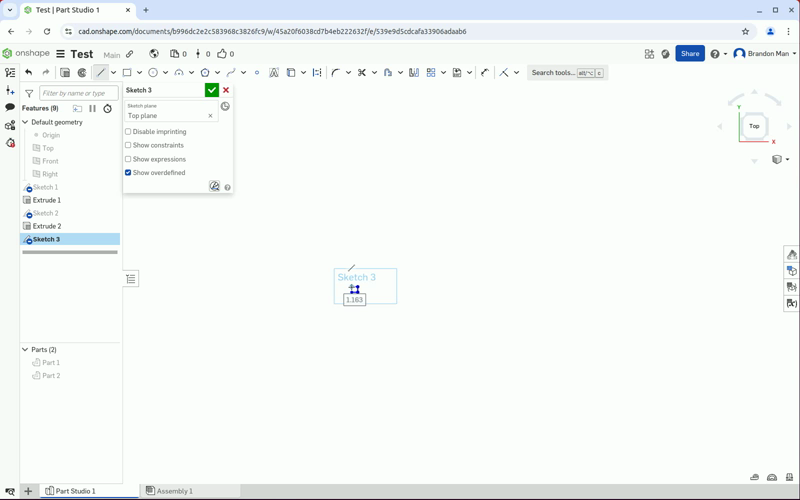
key_up(shift)
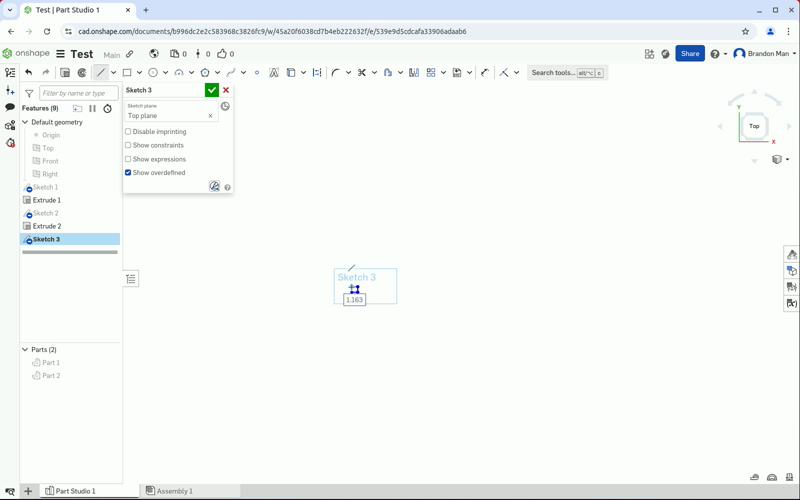
mouse_move(381, 286)
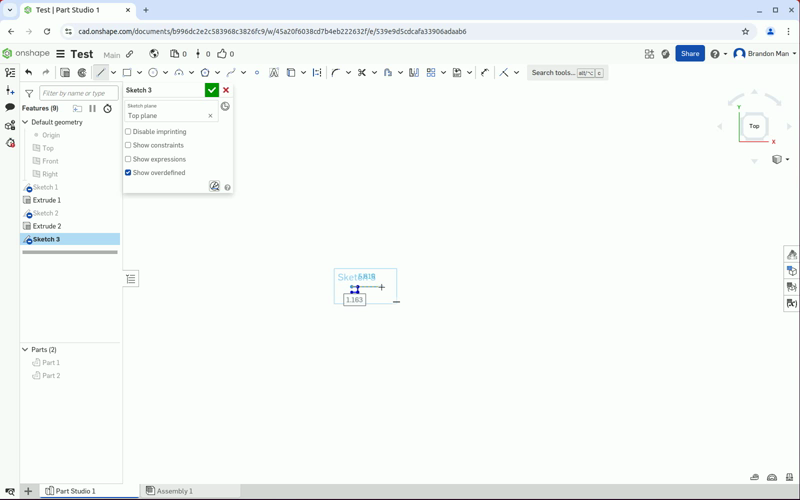
key_down(shift)
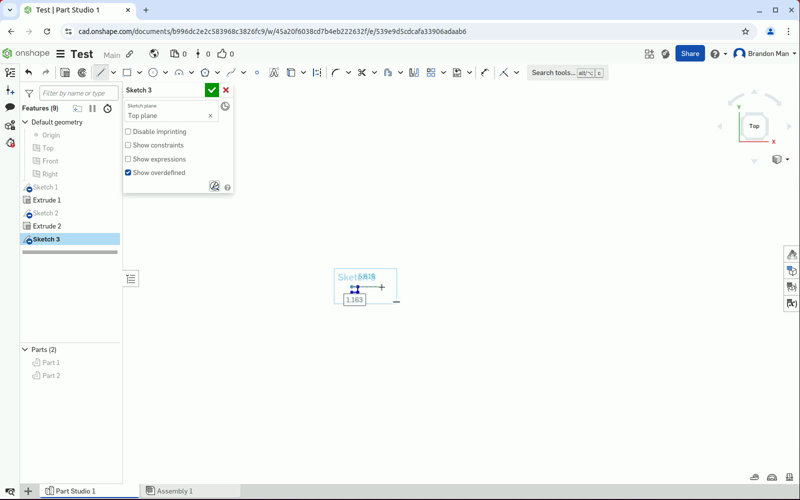
mouse_move(351, 292)
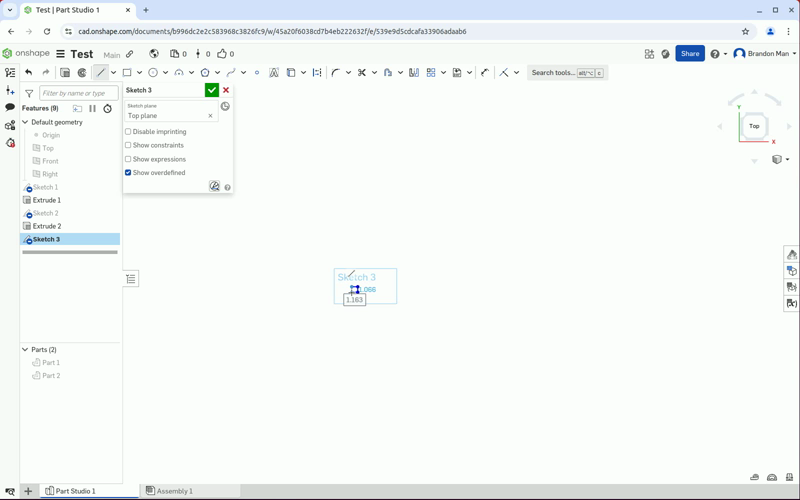
scroll(6)
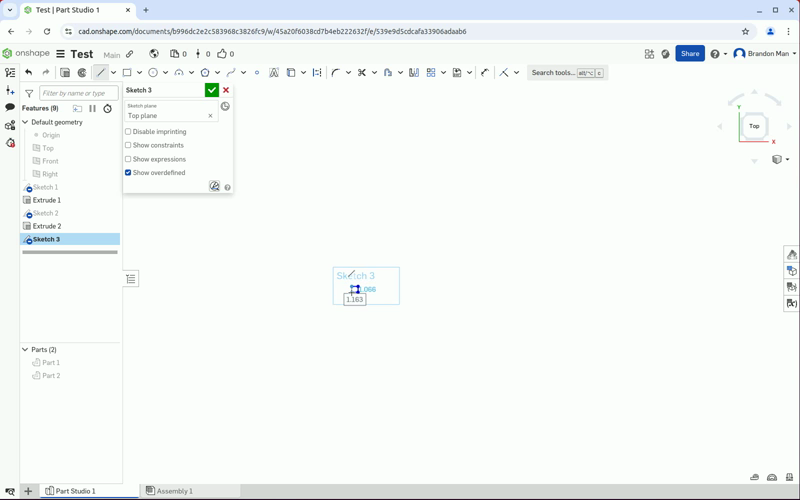
scroll(6)
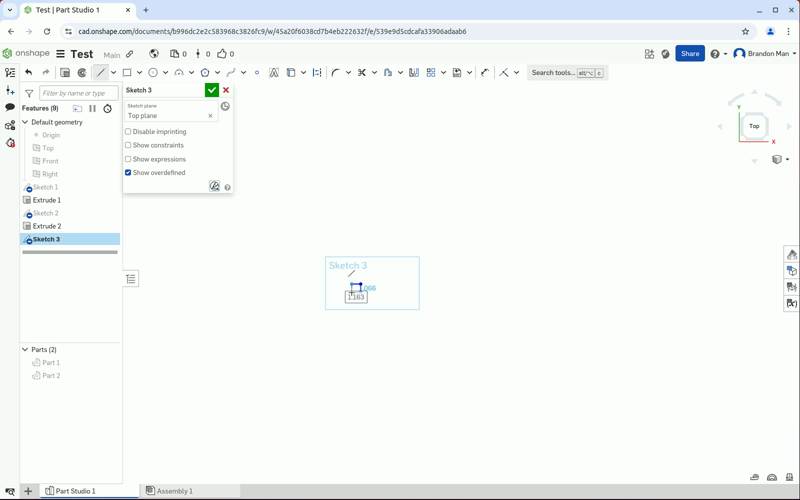
scroll(6)
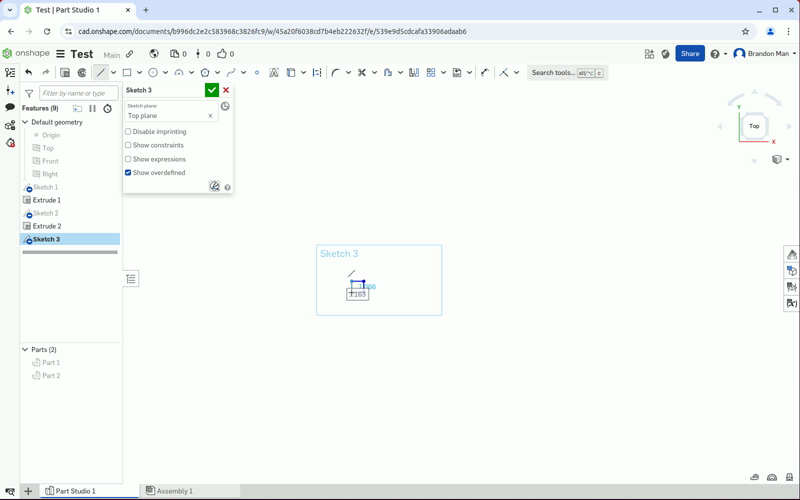
scroll(6)
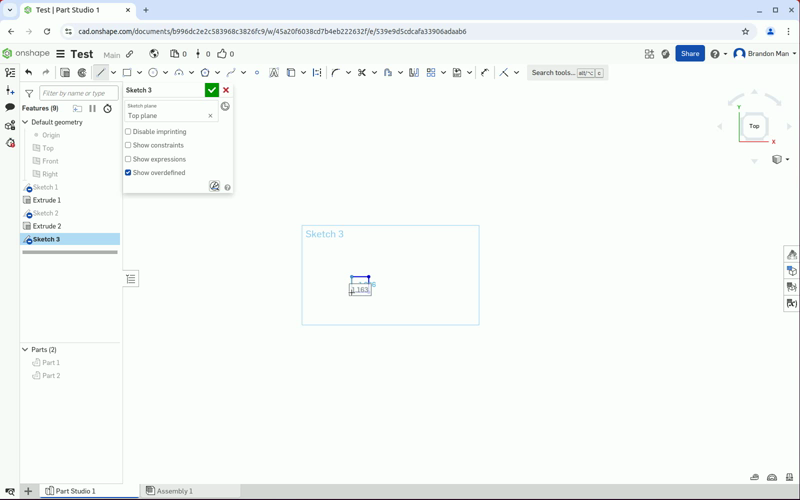
scroll(6)
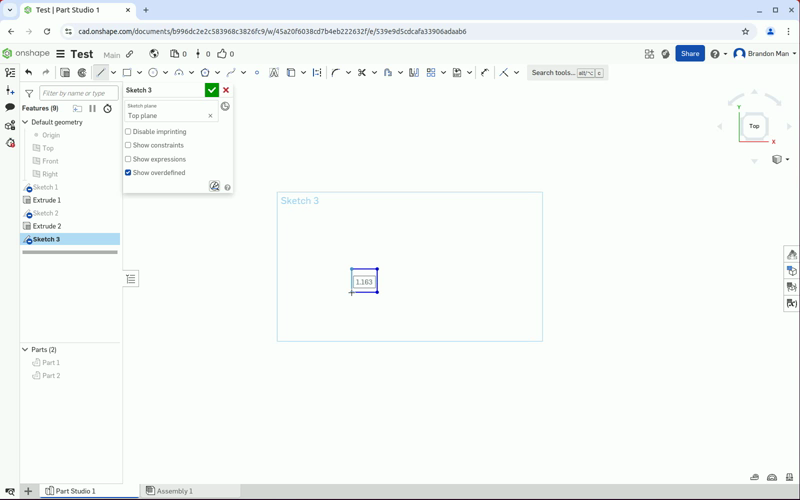
scroll(6)
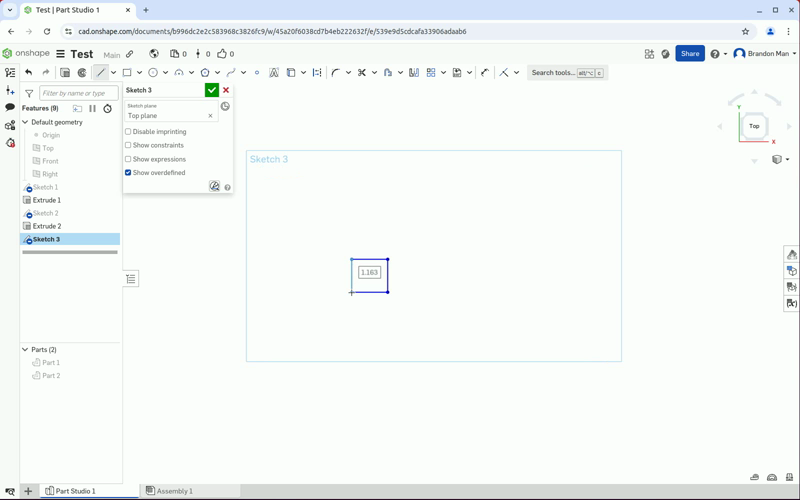
scroll(6)
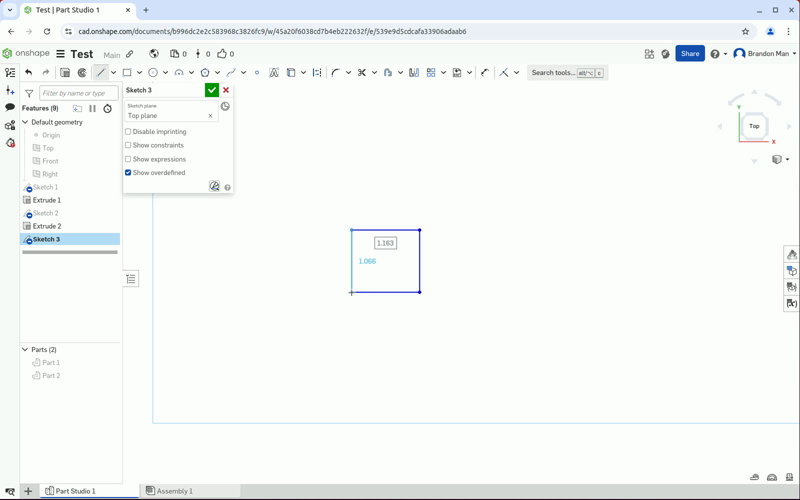
key_up(shift)
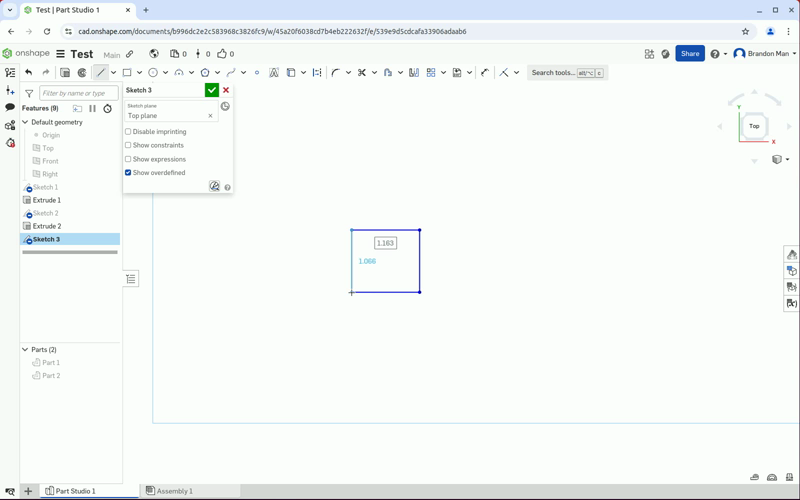
click(351, 292)
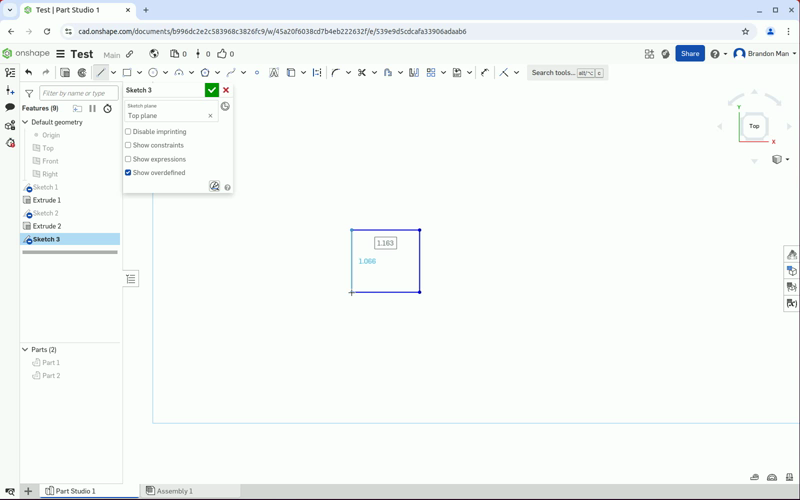
scroll(-6)
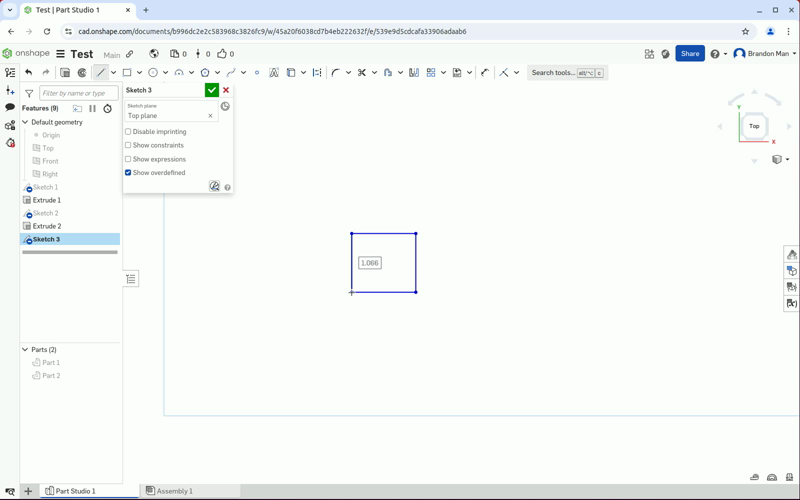
scroll(-6)
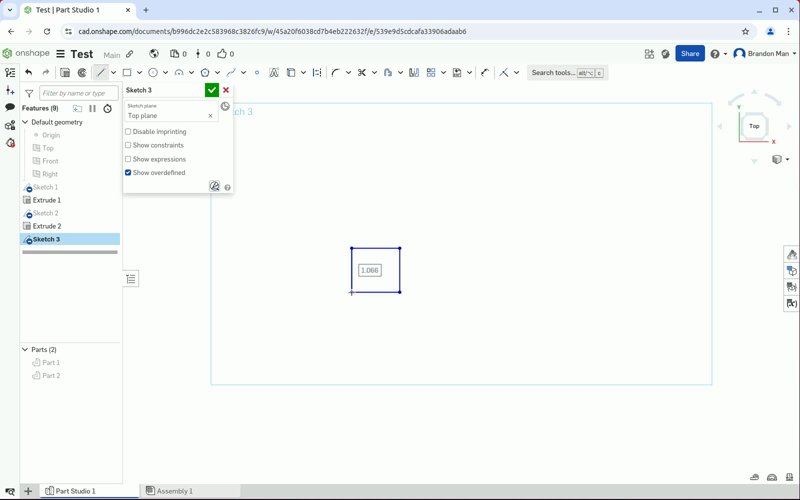
scroll(-6)
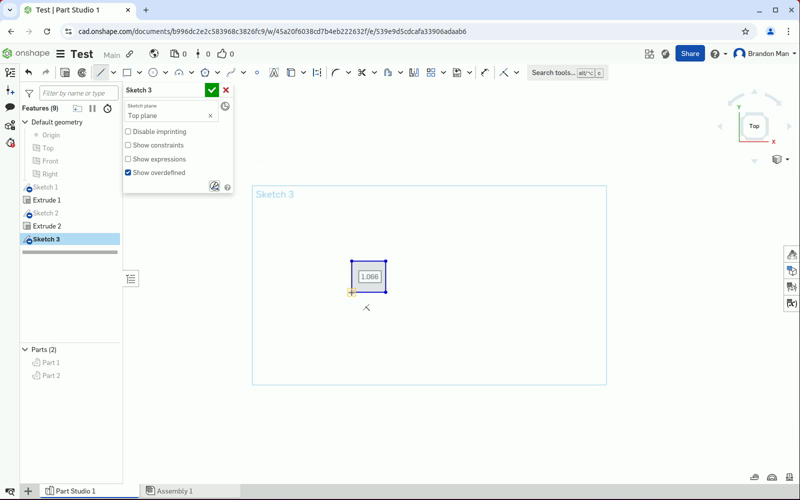
scroll(-6)
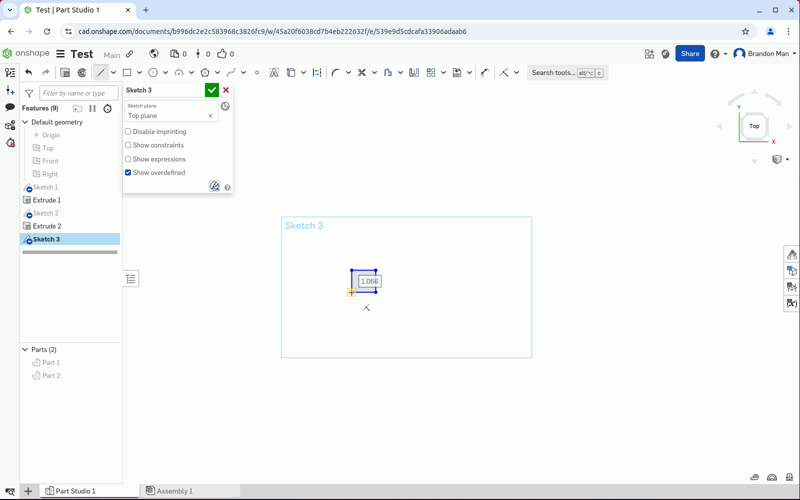
scroll(-6)
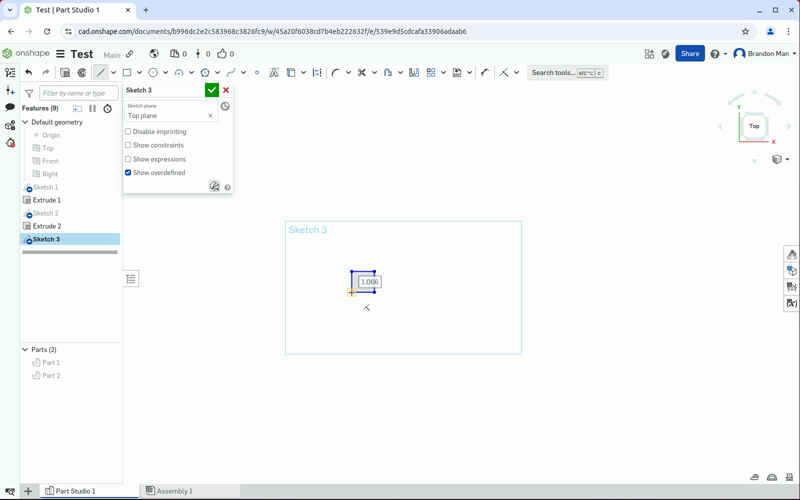
scroll(-6)
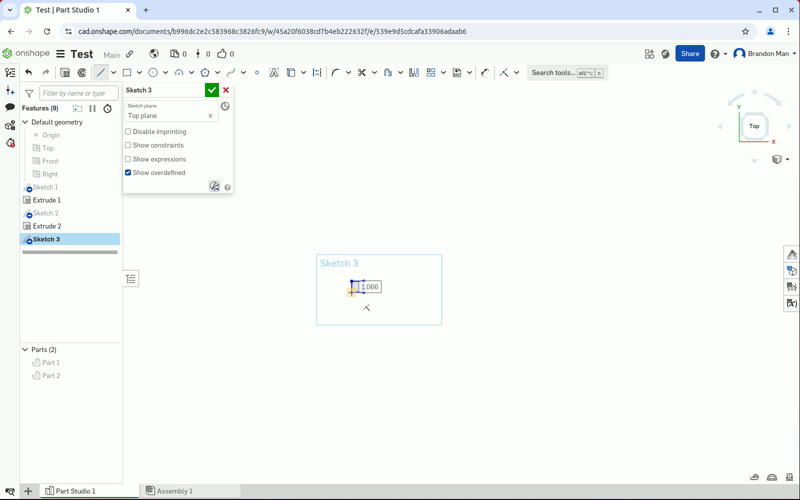
scroll(-6)
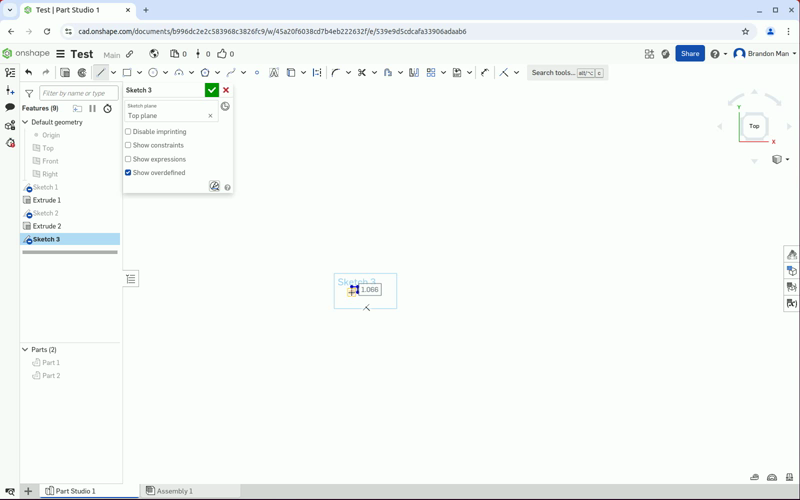
key(esc)
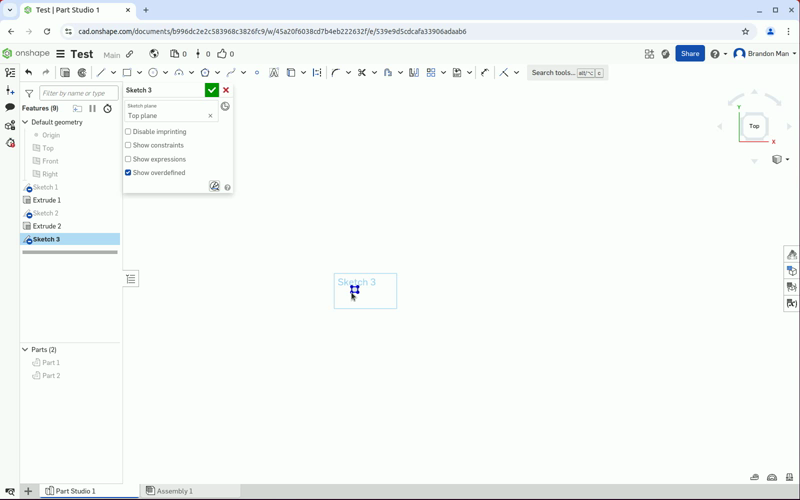
mouse_move(354, 290)
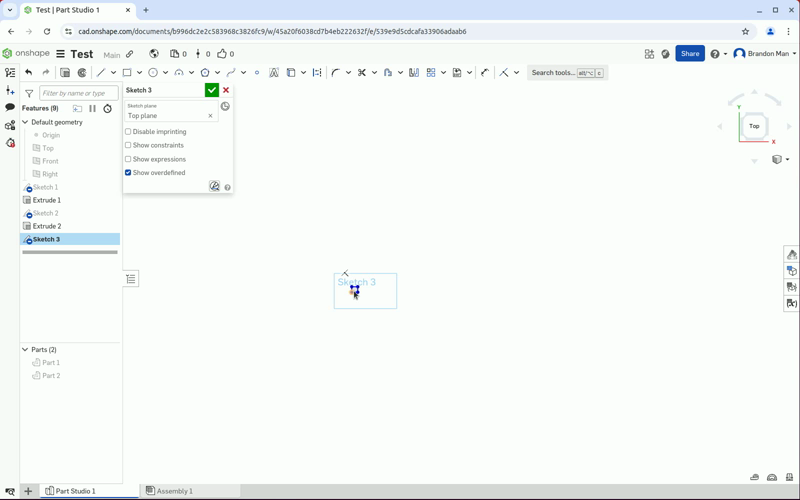
scroll(6)
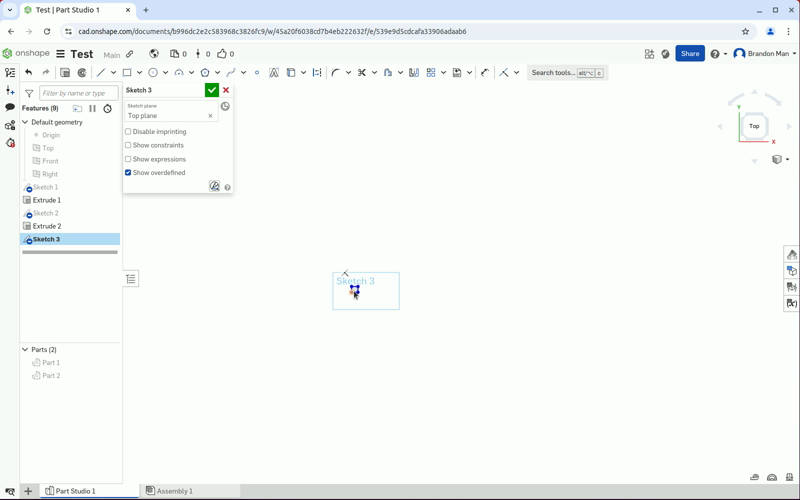
scroll(6)
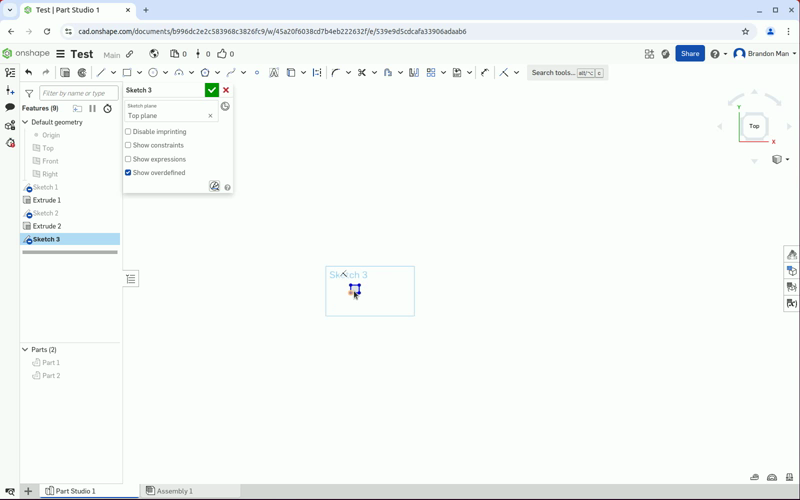
scroll(6)
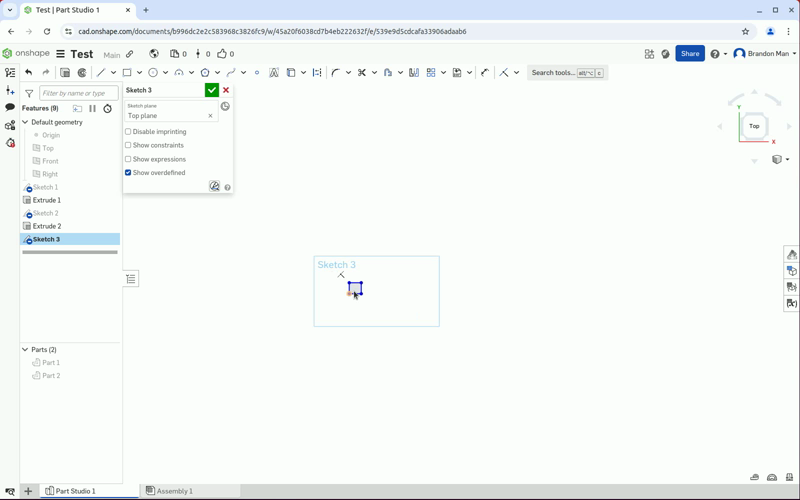
scroll(6)
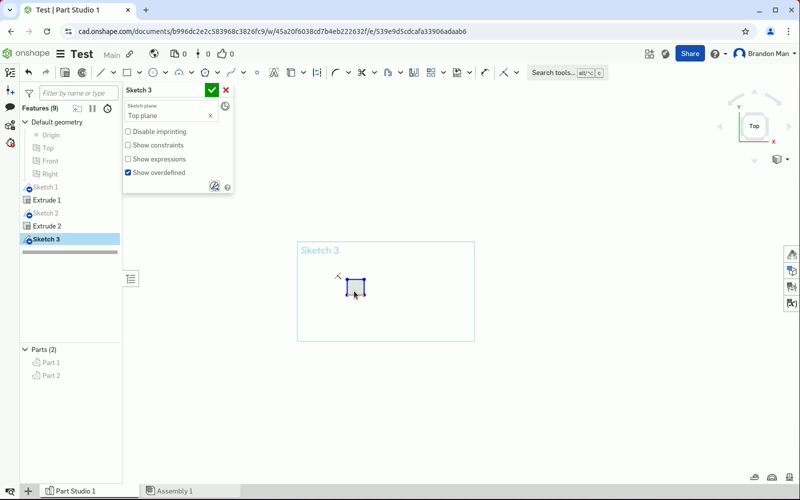
scroll(6)
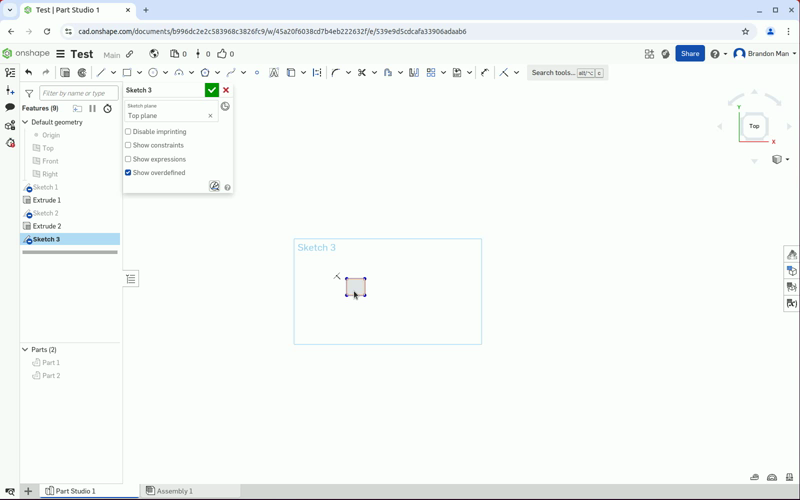
scroll(6)
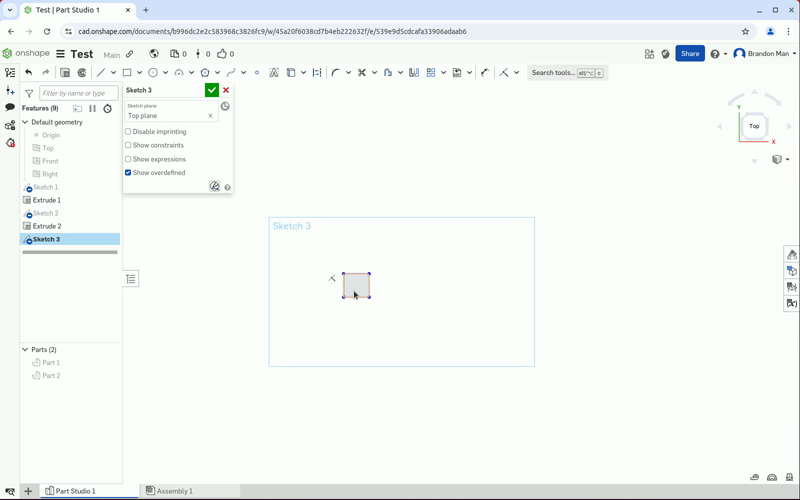
scroll(6)
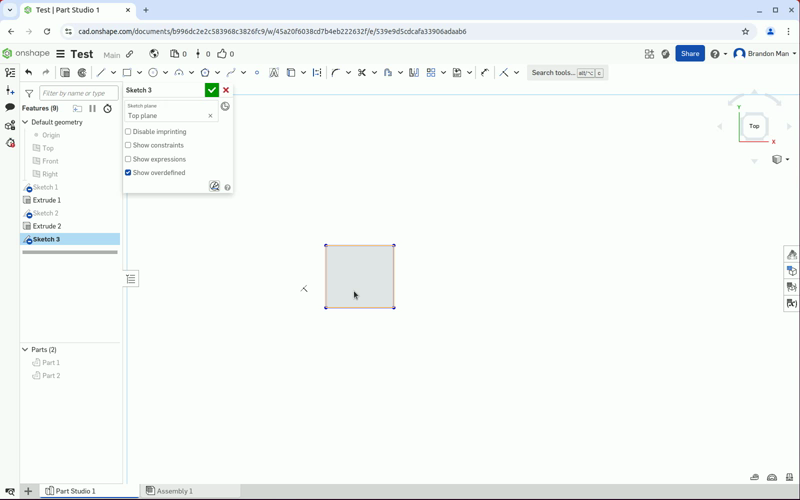
click(354, 290)
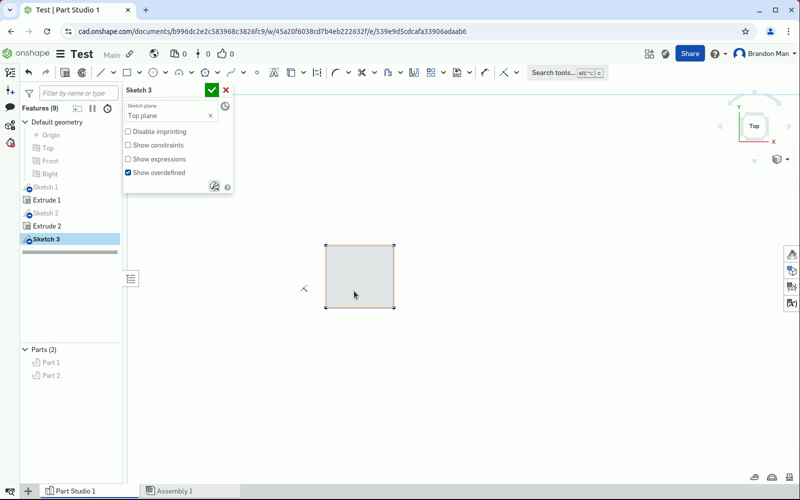
scroll(-6)
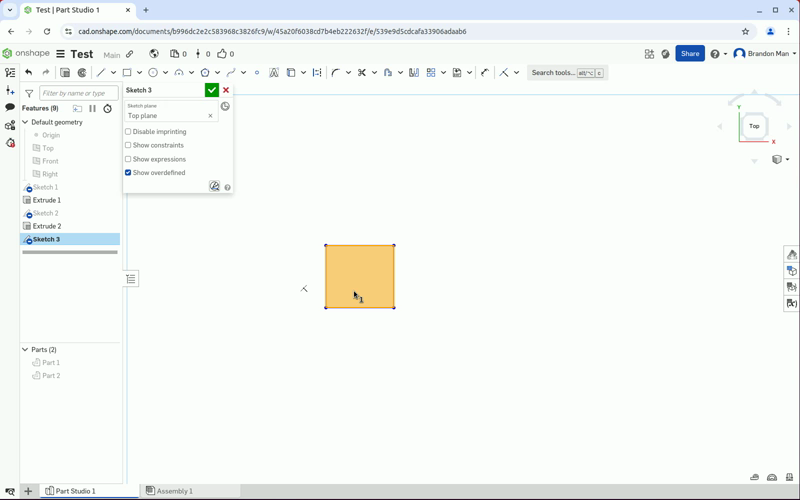
scroll(-6)
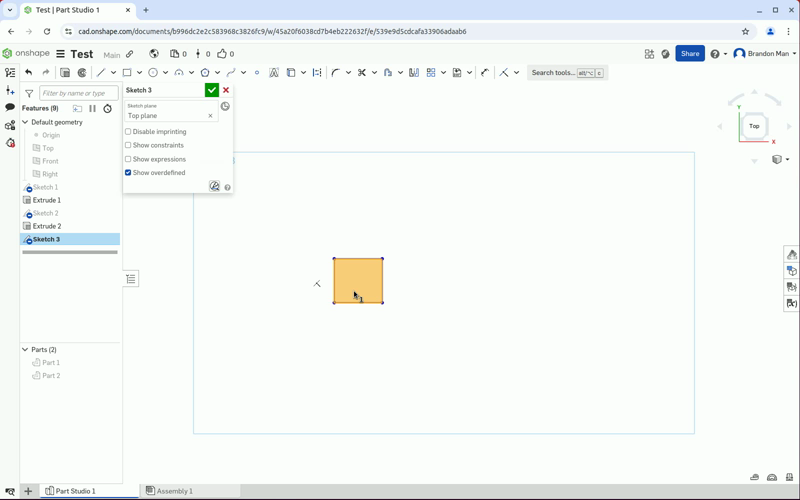
scroll(-6)
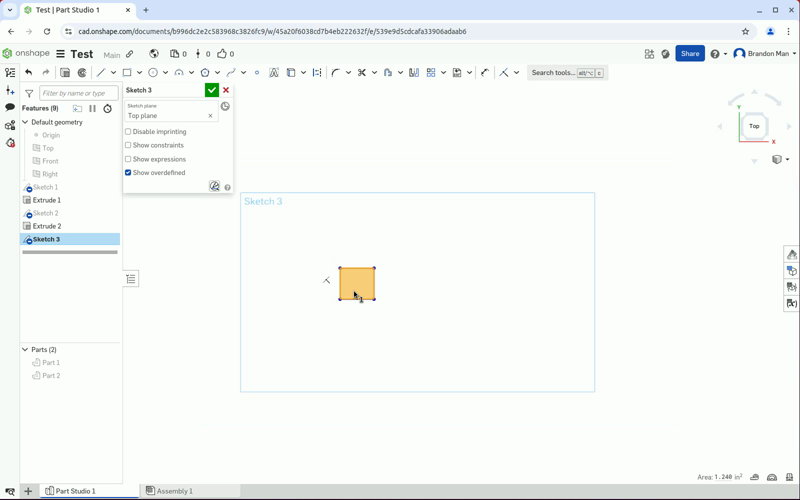
scroll(-6)
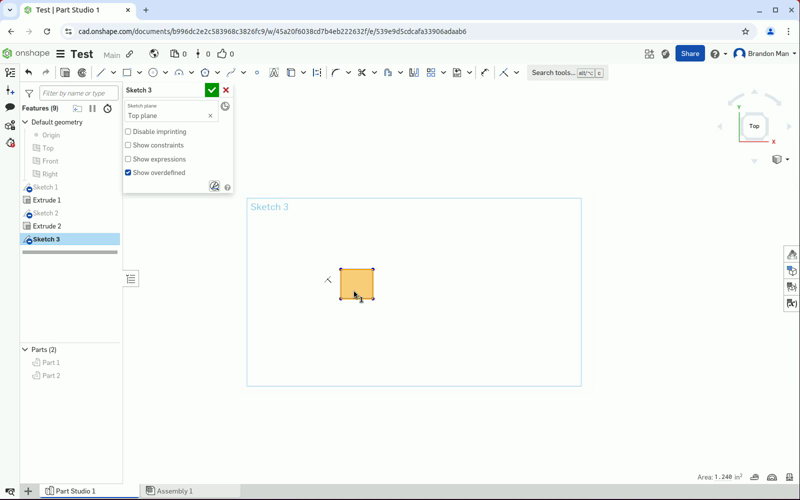
scroll(-6)
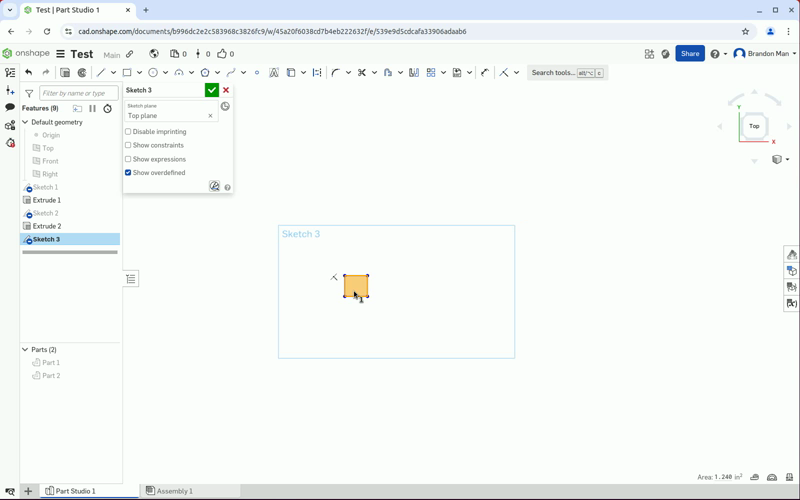
scroll(-6)
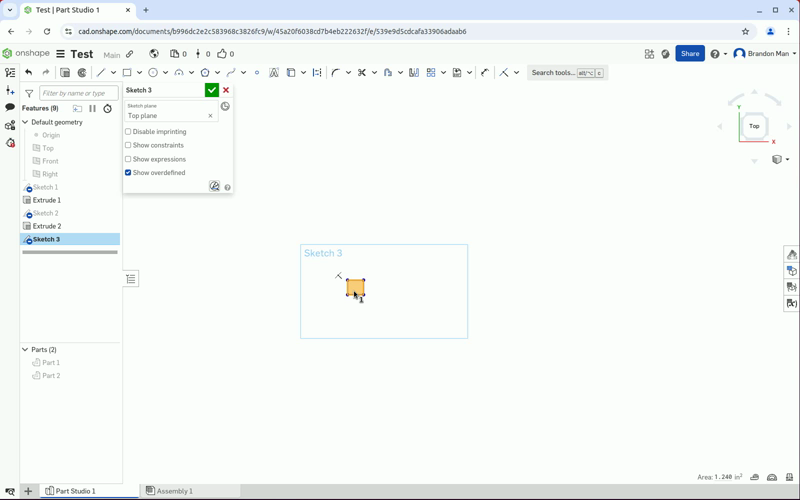
scroll(-6)
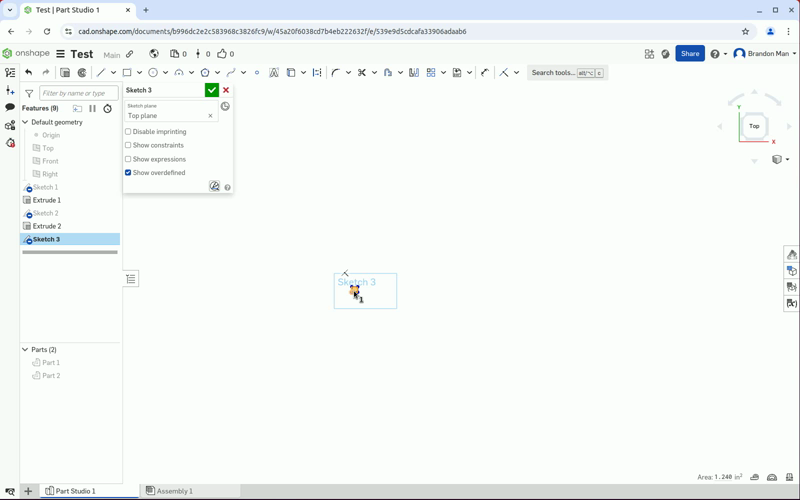
mouse_move(73, 352)
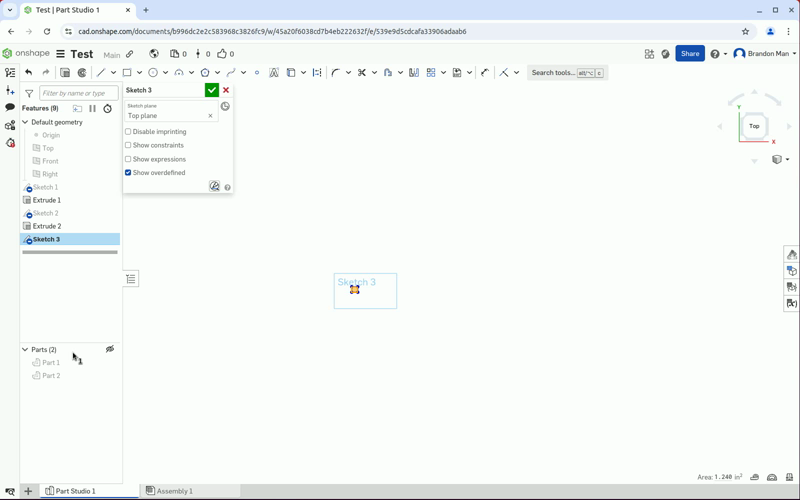
key(shift+y)
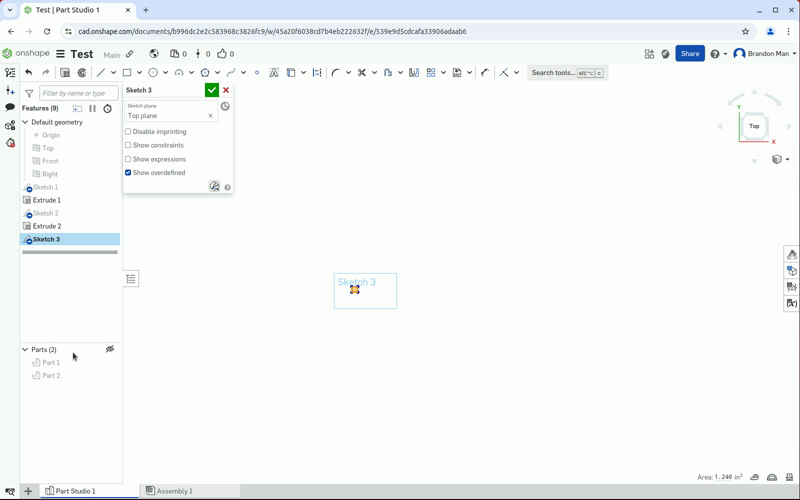
key(shift+e)
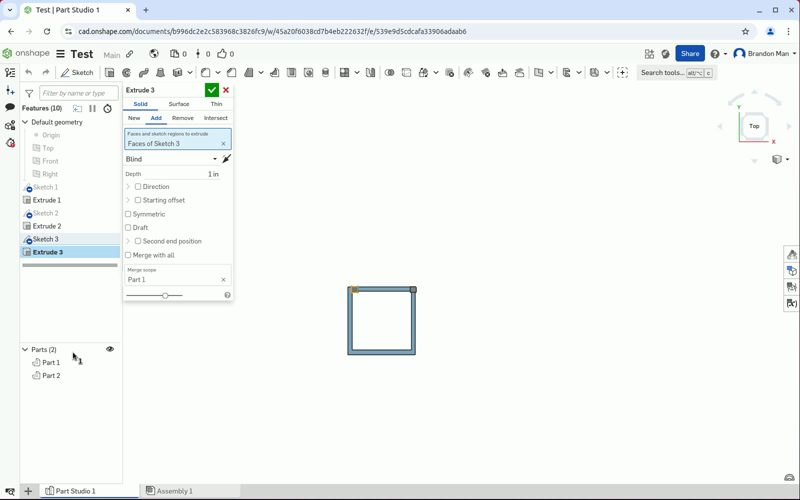
mouse_move(143, 106)
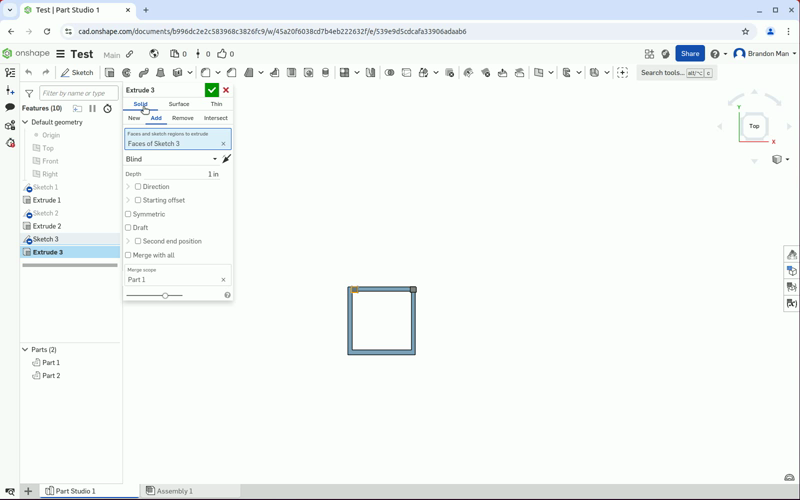
click(143, 106)
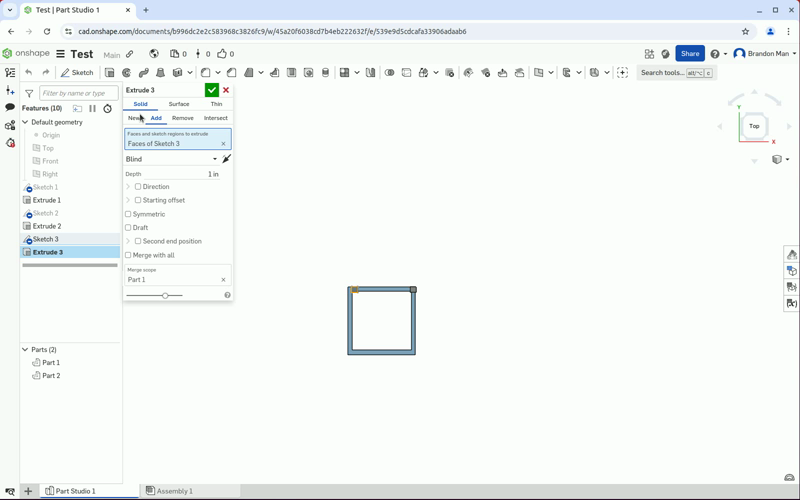
mouse_move(137, 120)
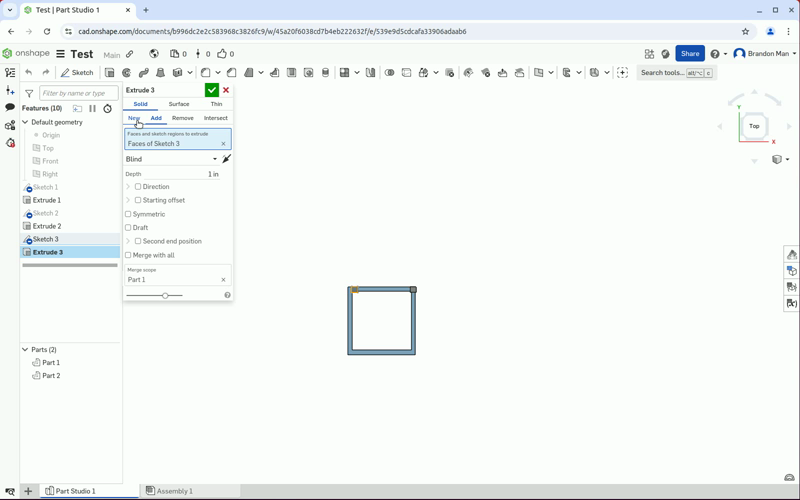
click(137, 120)
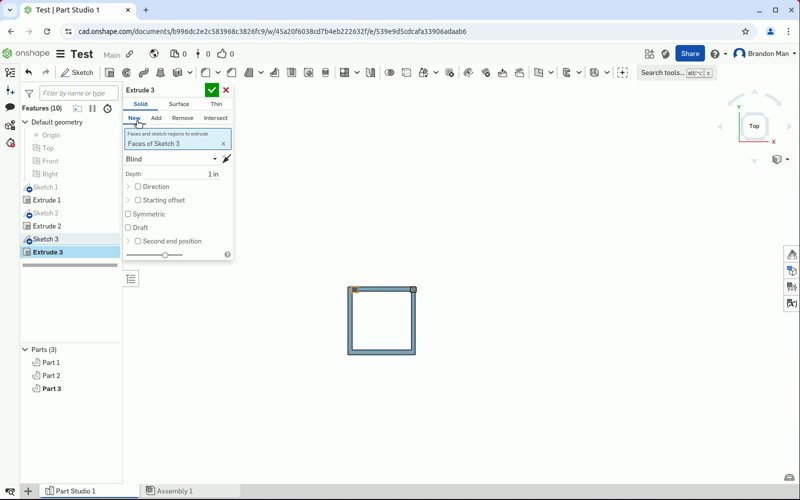
key(tab, 4)
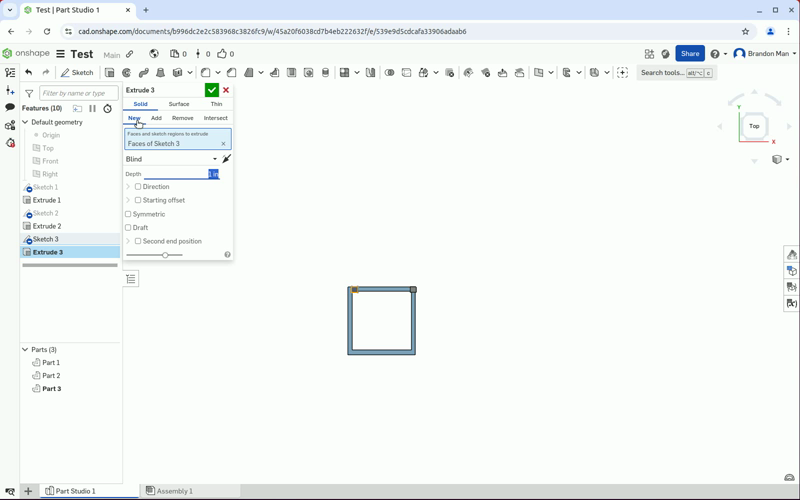
text(17.09)
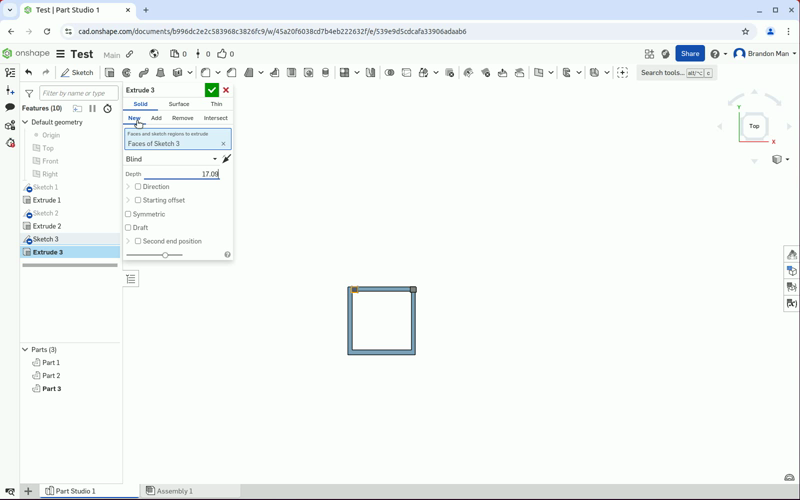
key(enter)
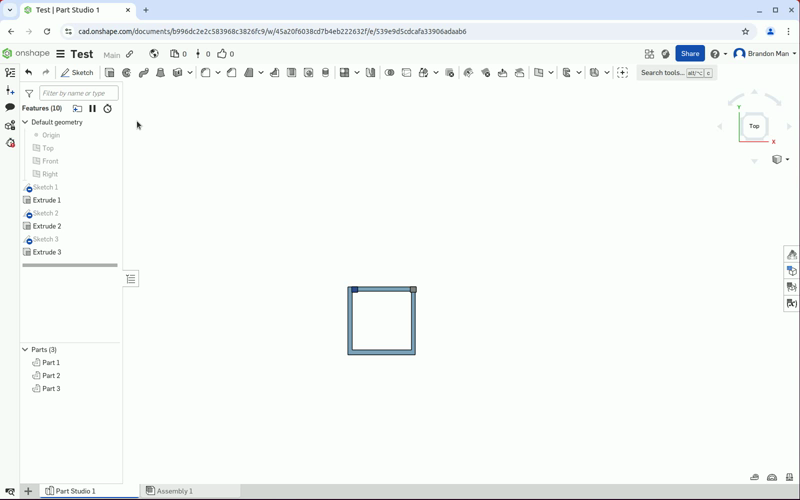
key(shift+h)
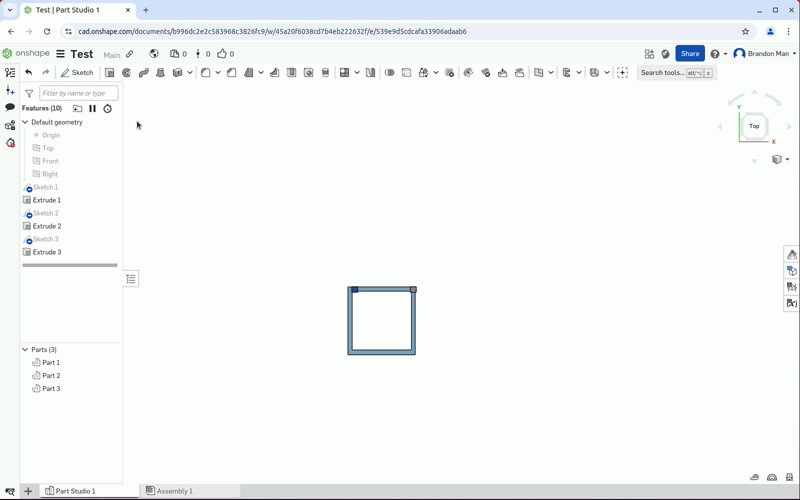
key(shift+h)
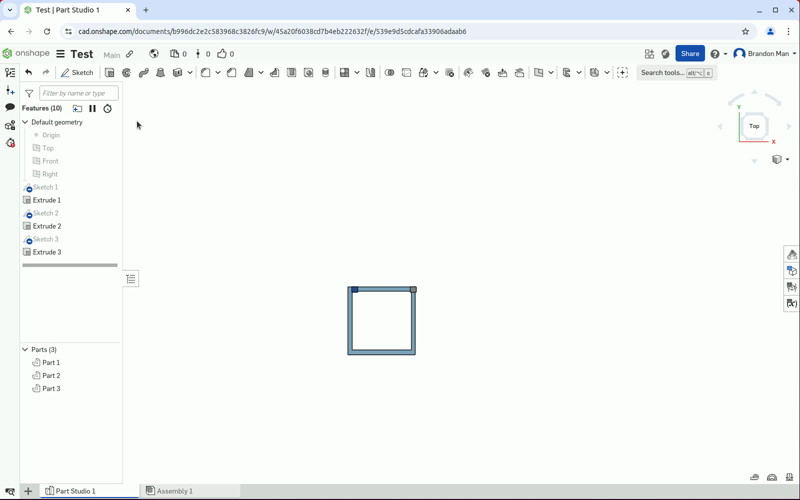
mouse_move(73, 189)
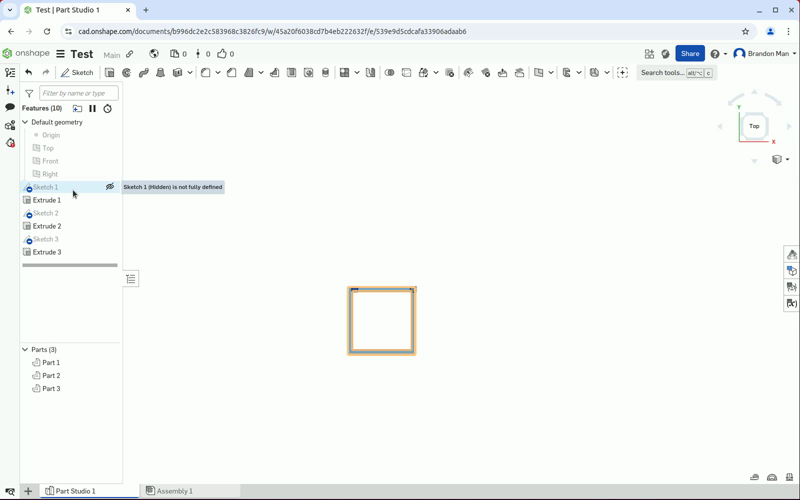
click(73, 189)
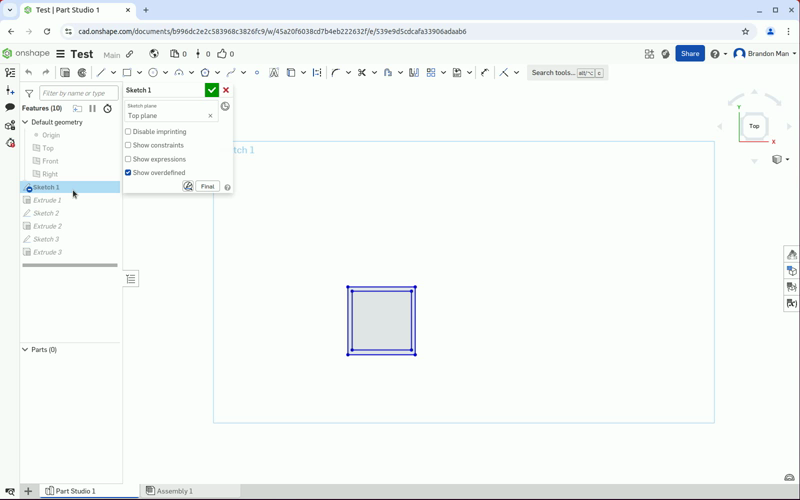
mouse_move(229, 92)
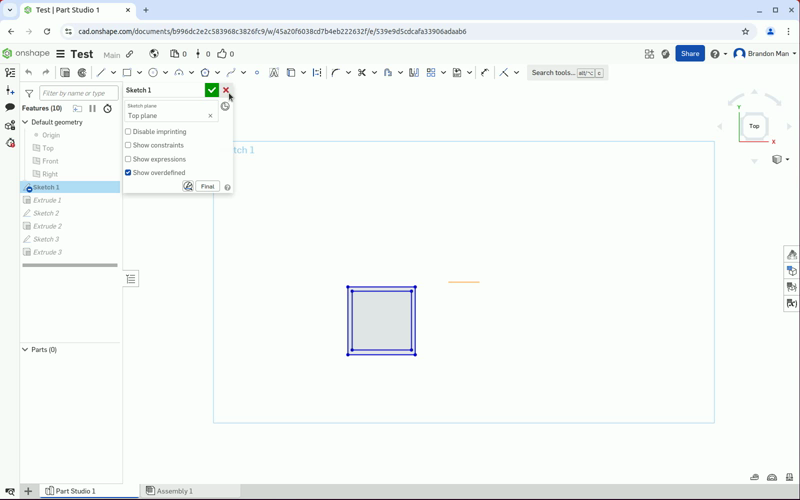
click(229, 92)
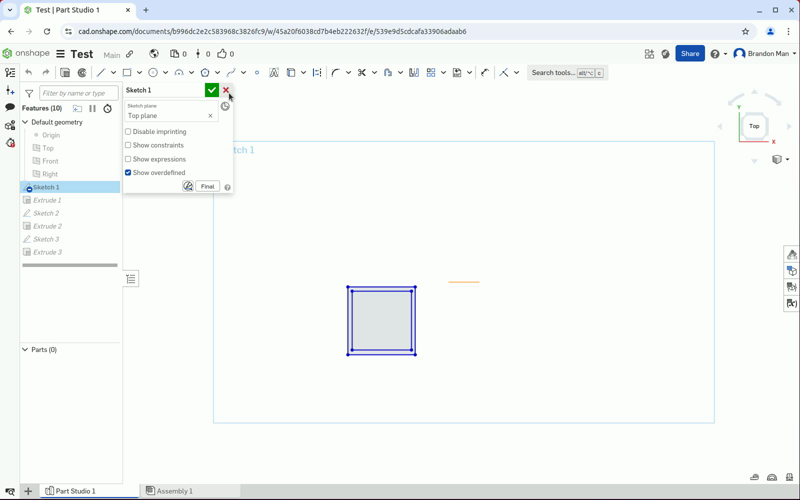
key(shift+s)
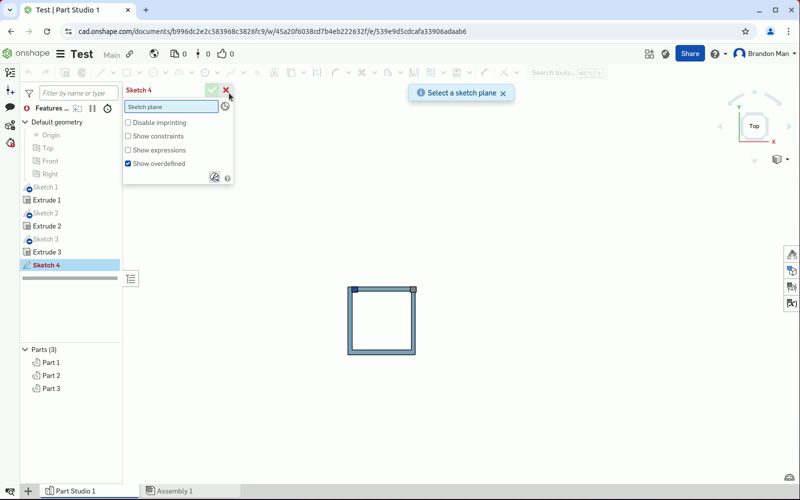
mouse_move(73, 150)
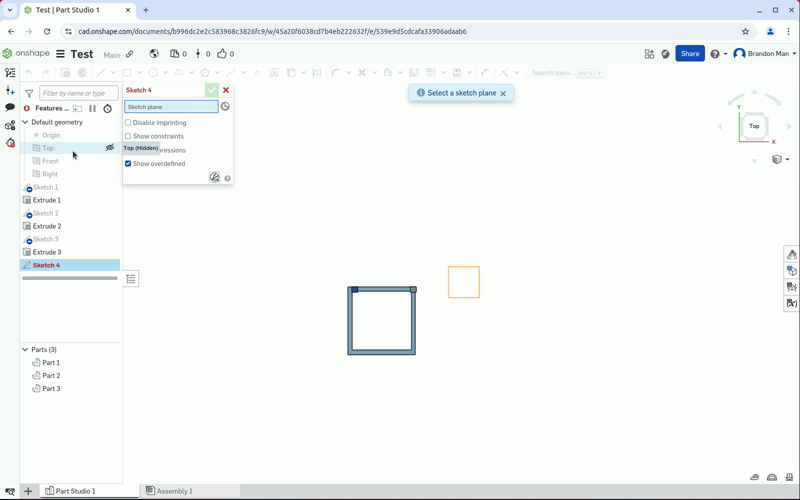
click(73, 150)
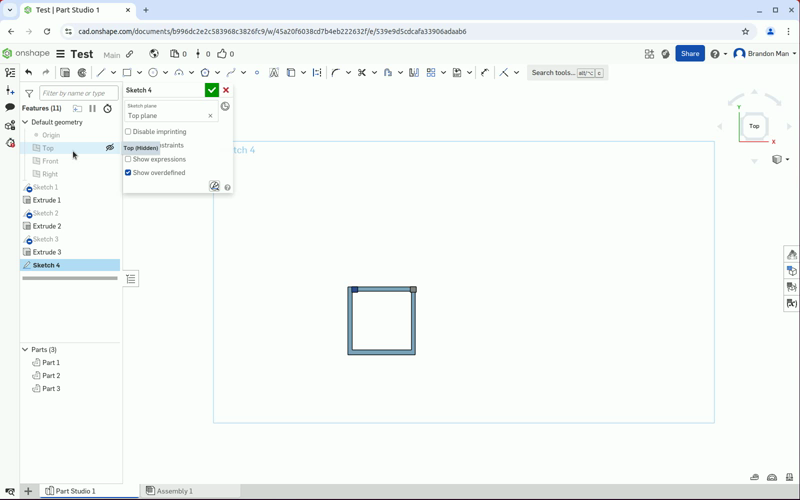
mouse_move(73, 352)
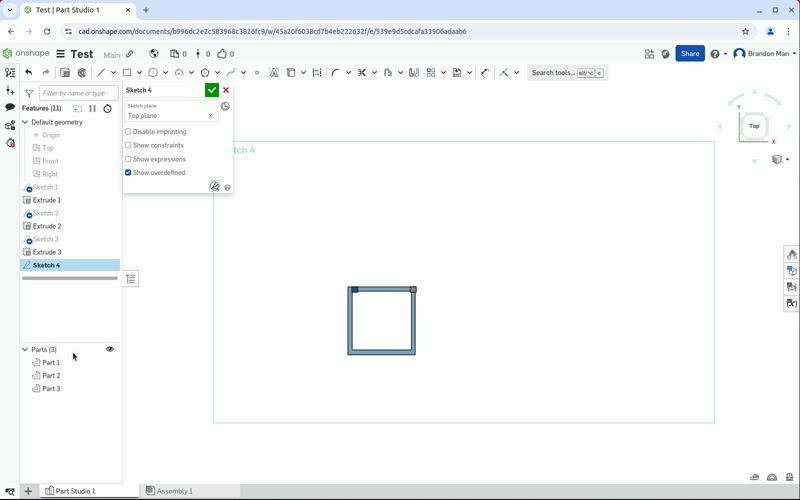
key(y)
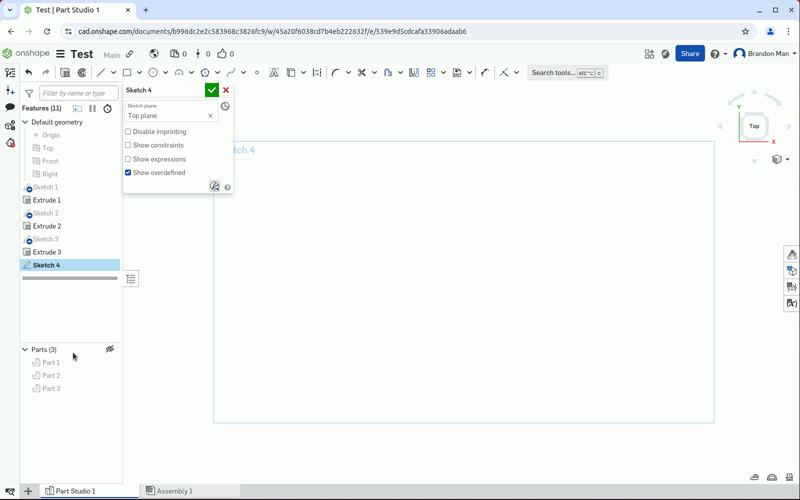
key(l)
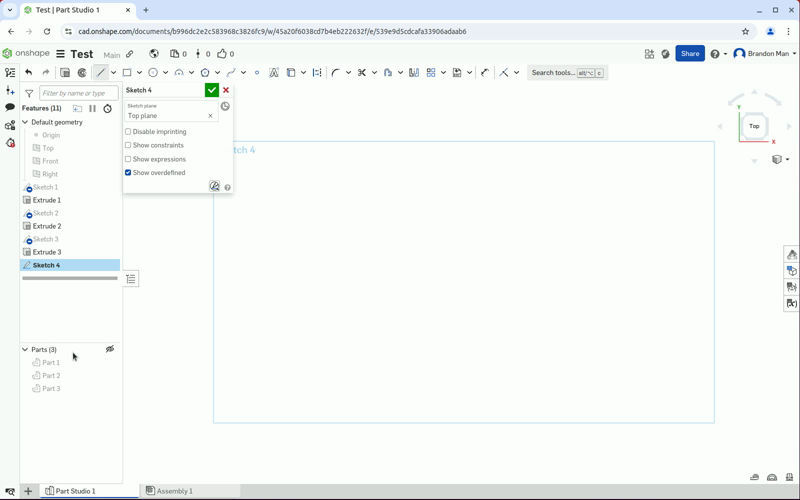
key_down(shift)
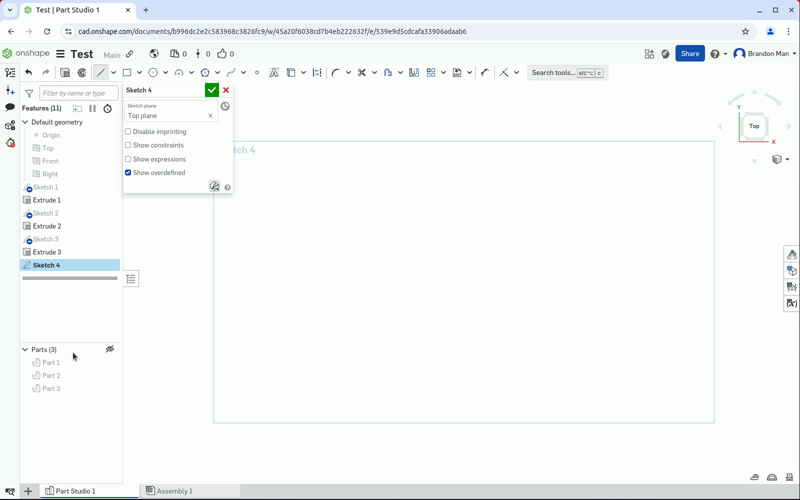
mouse_move(410, 351)
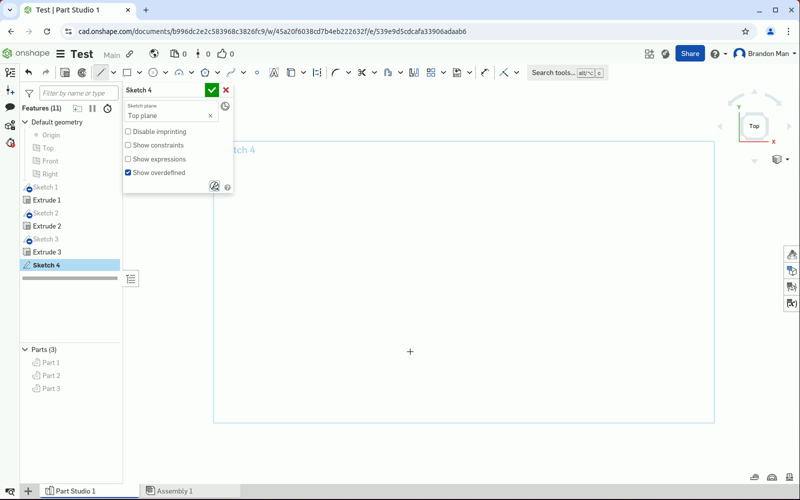
click(410, 351)
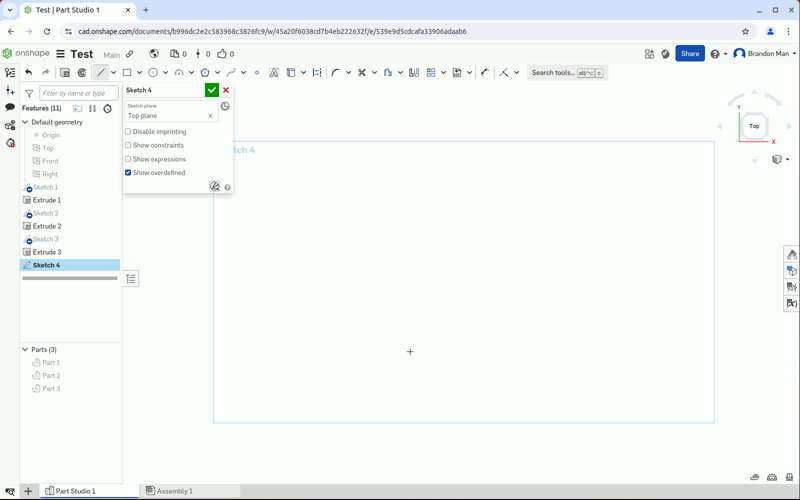
key_up(shift)
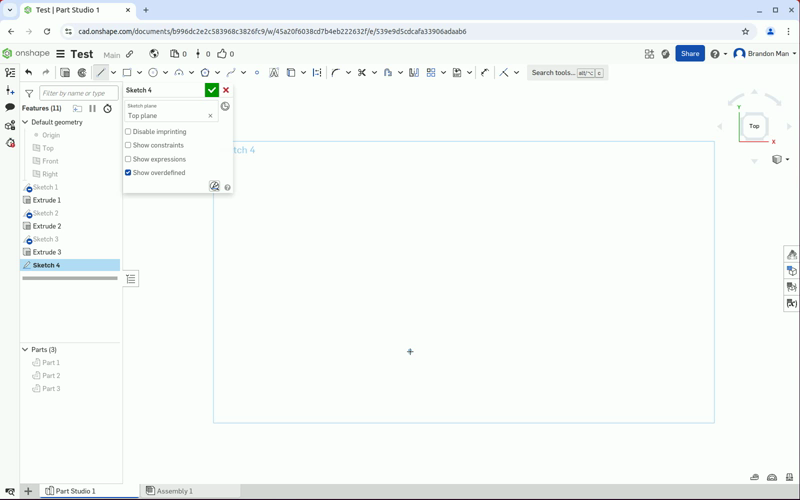
key_down(shift)
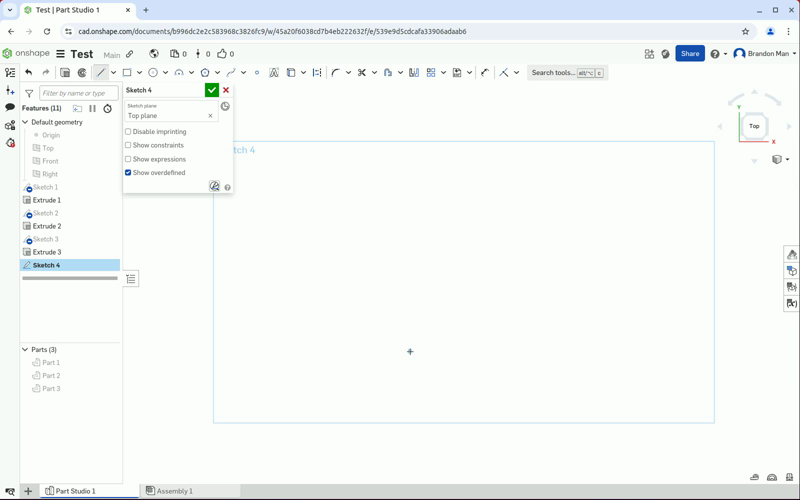
mouse_move(440, 351)
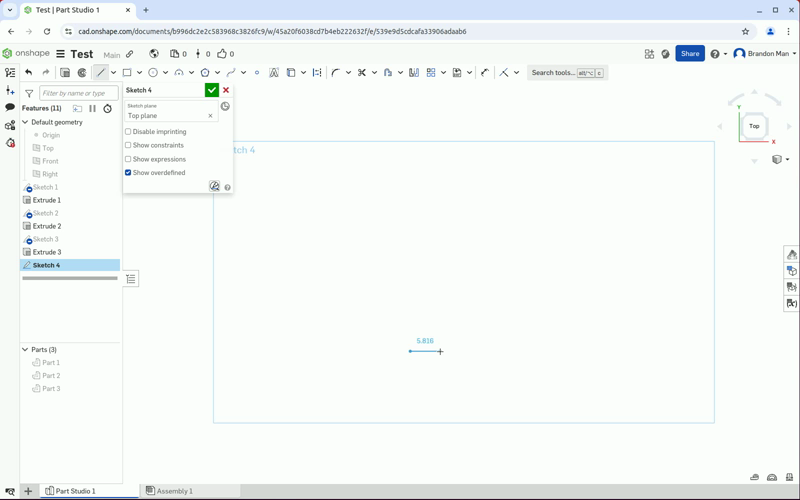
mouse_move(416, 351)
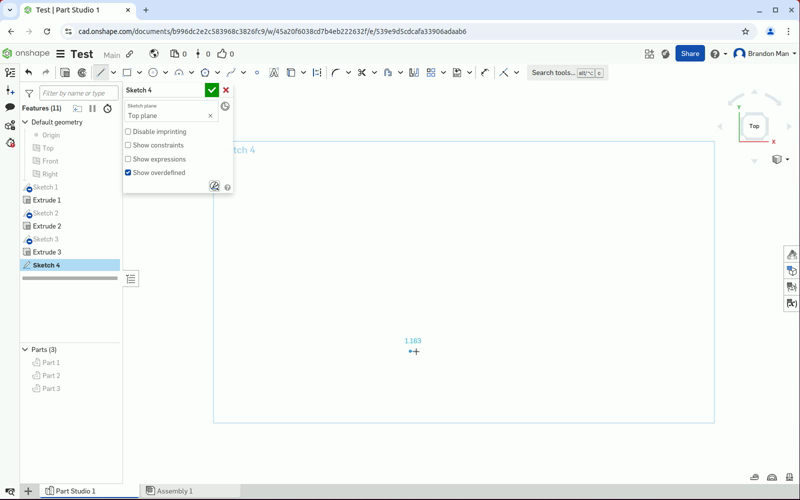
scroll(6)
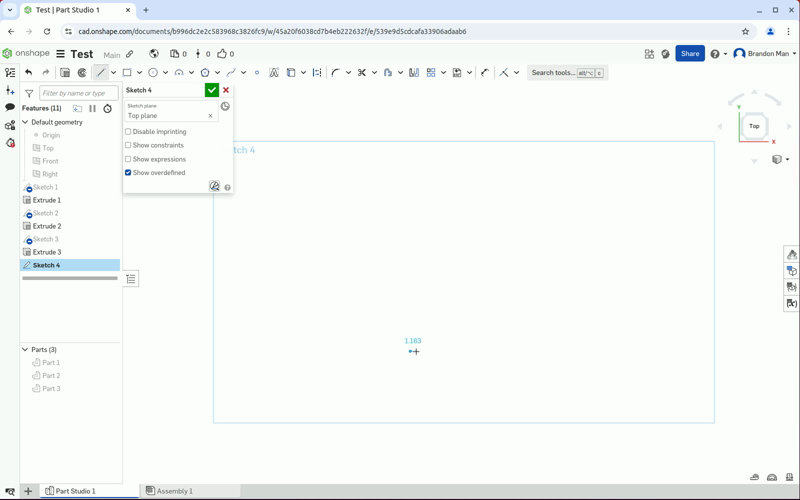
scroll(6)
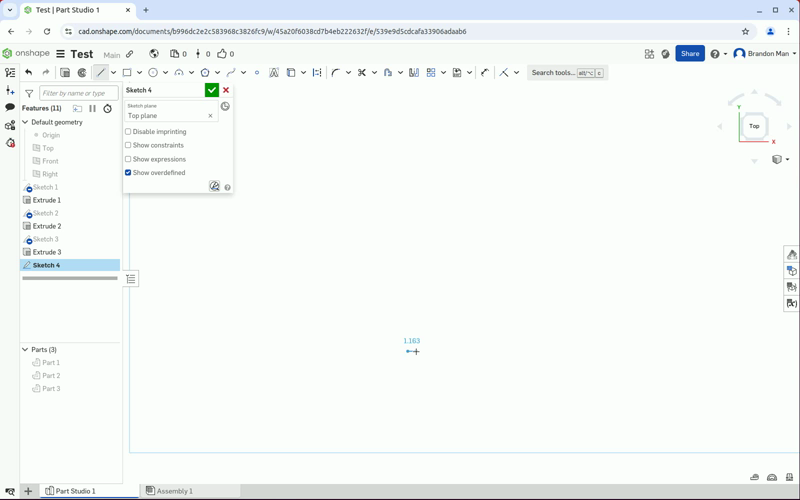
scroll(6)
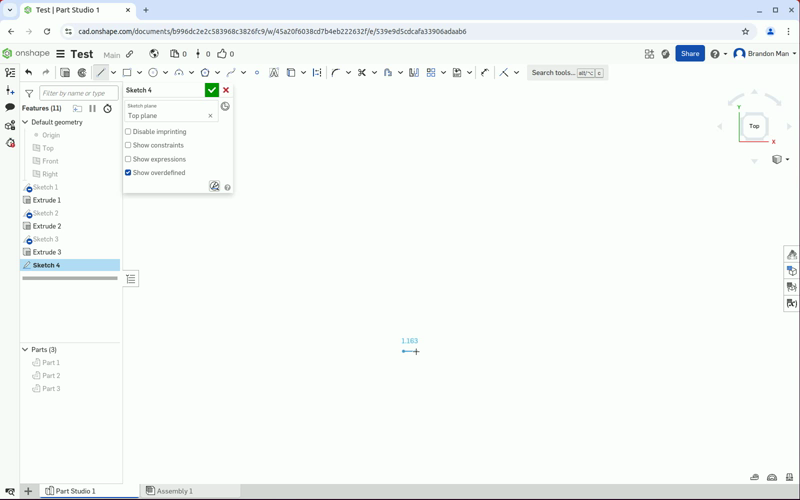
scroll(6)
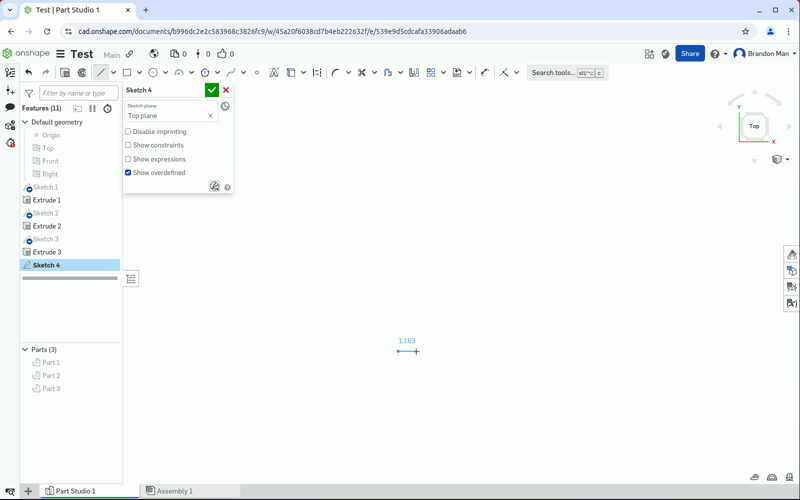
scroll(6)
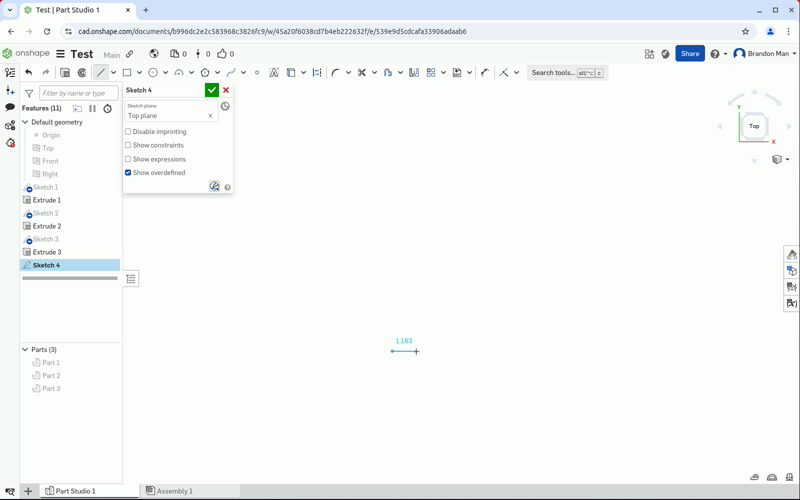
scroll(6)
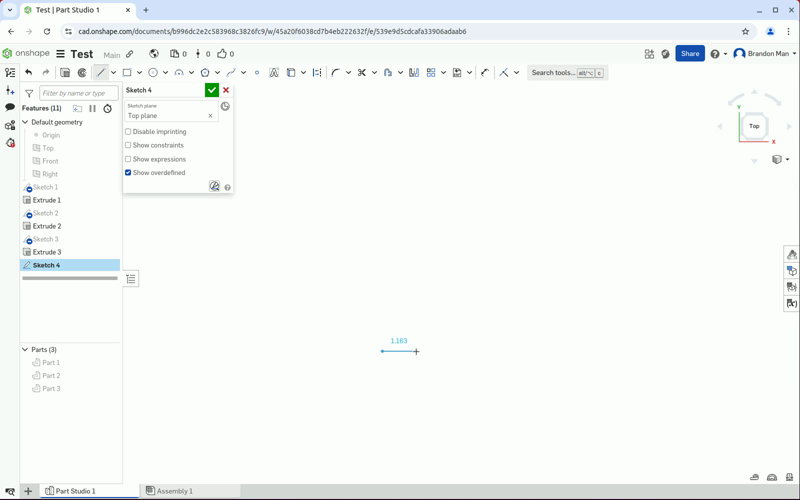
scroll(6)
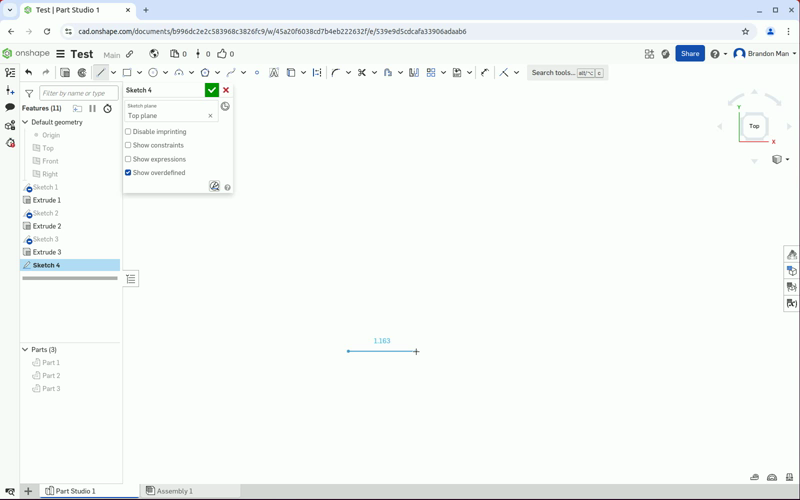
click(416, 351)
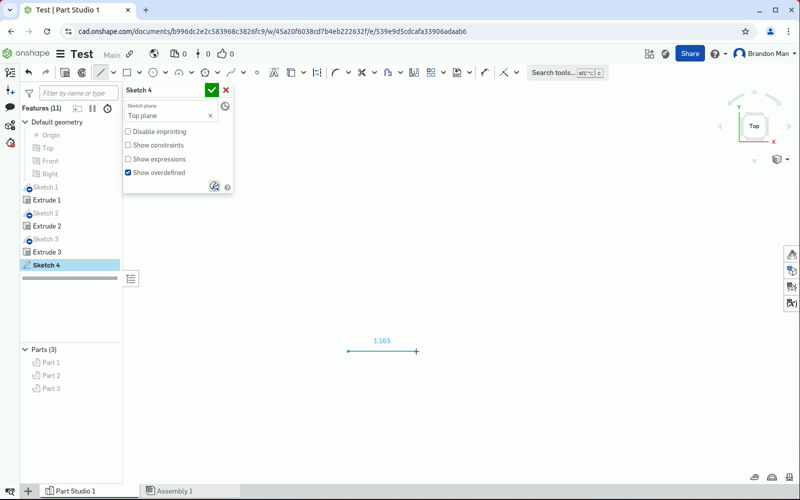
scroll(-6)
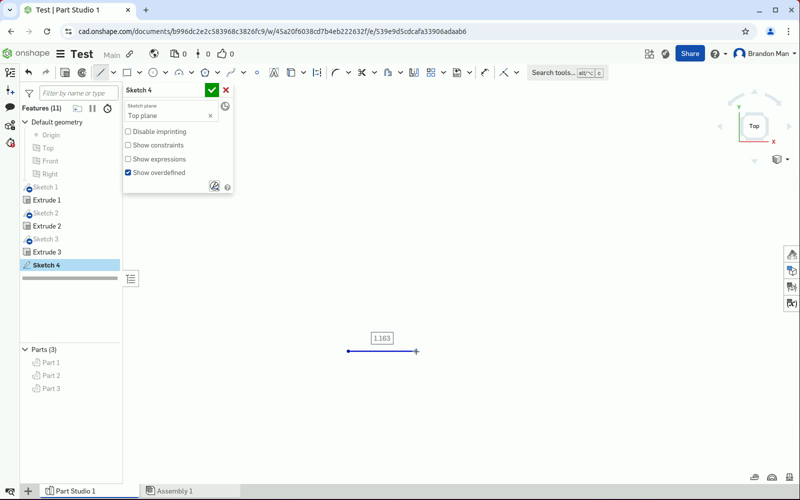
scroll(-6)
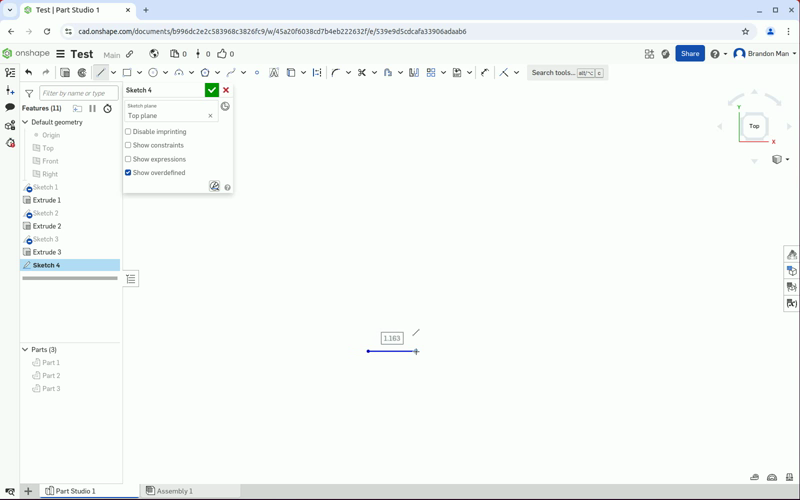
scroll(-6)
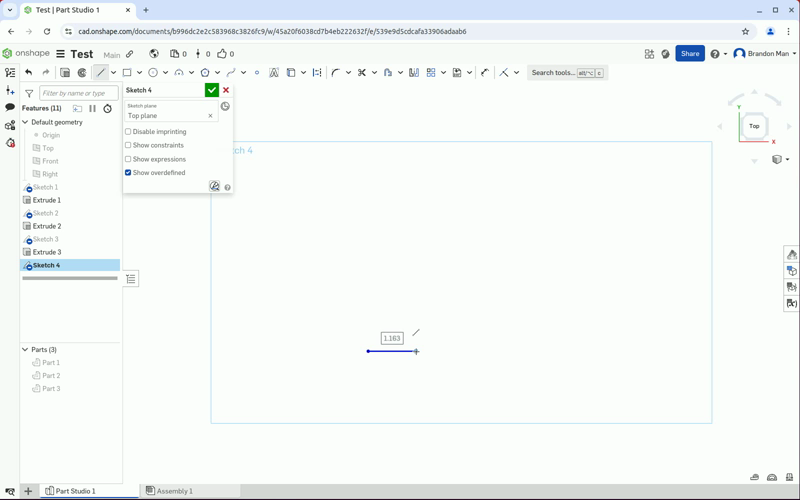
scroll(-6)
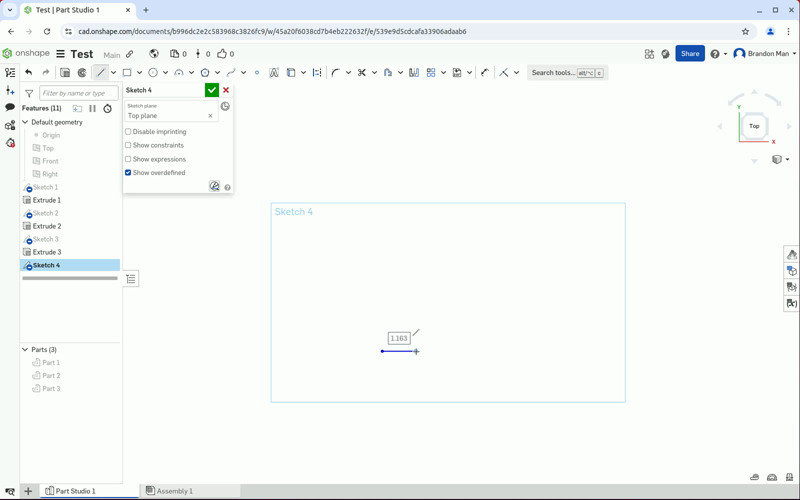
scroll(-6)
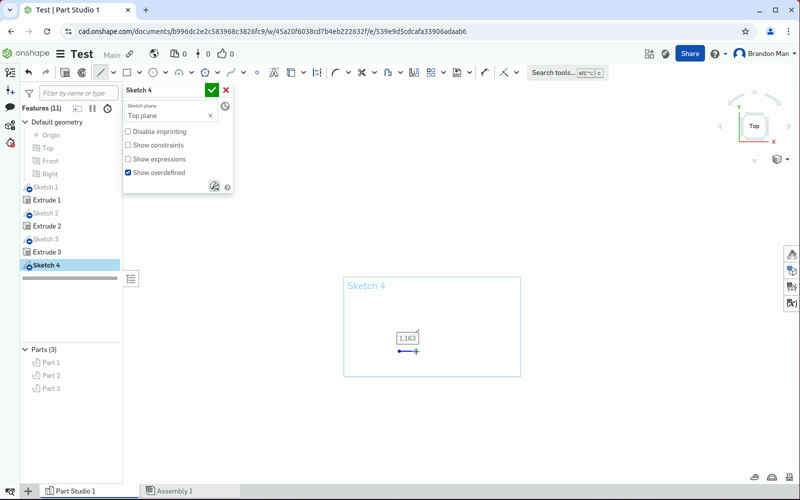
scroll(-6)
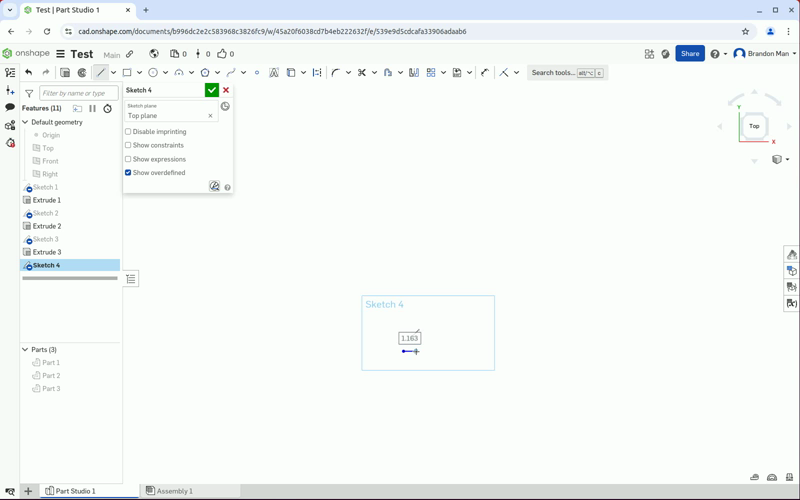
scroll(-6)
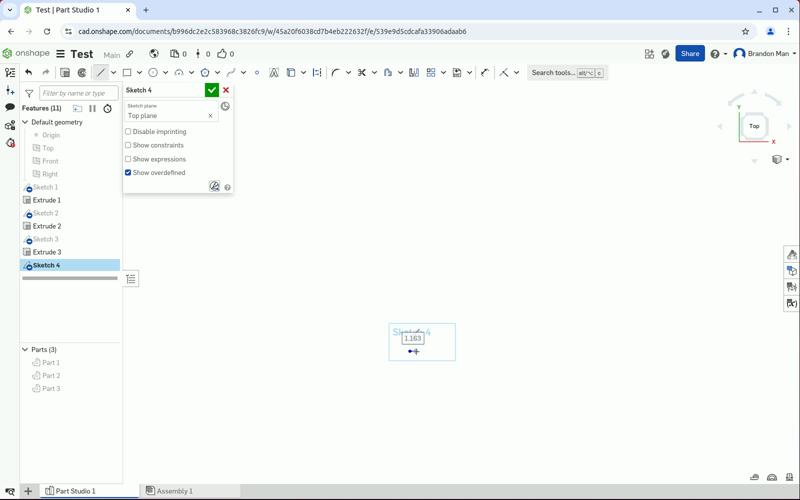
key_up(shift)
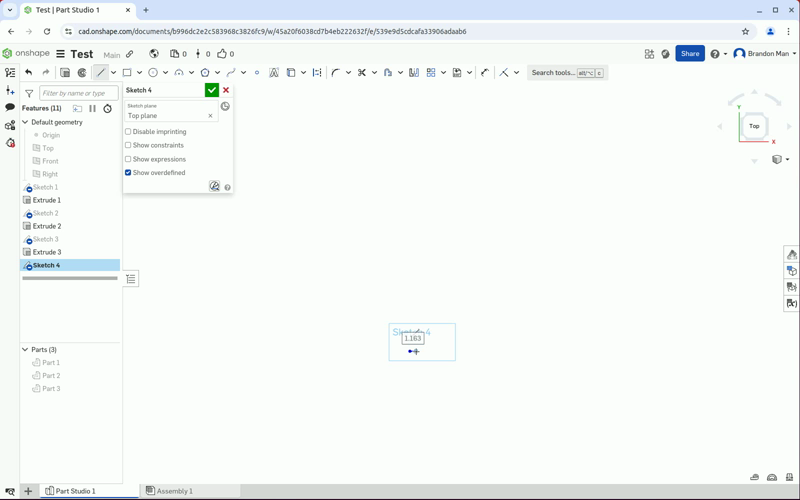
key_down(shift)
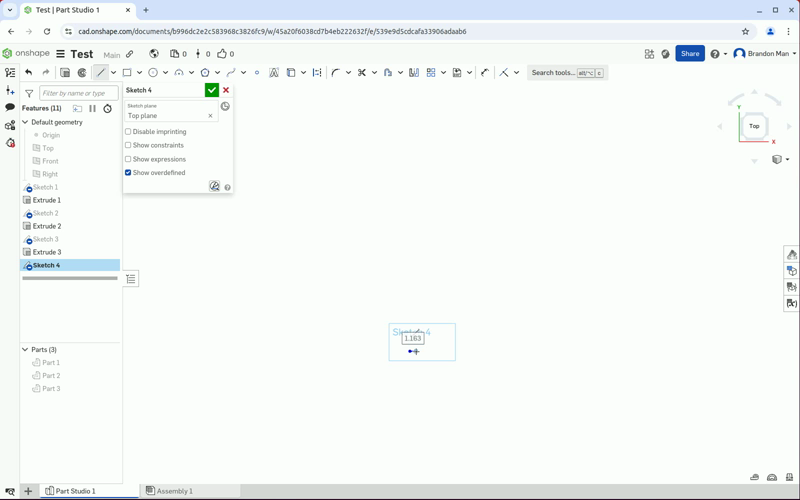
mouse_move(446, 351)
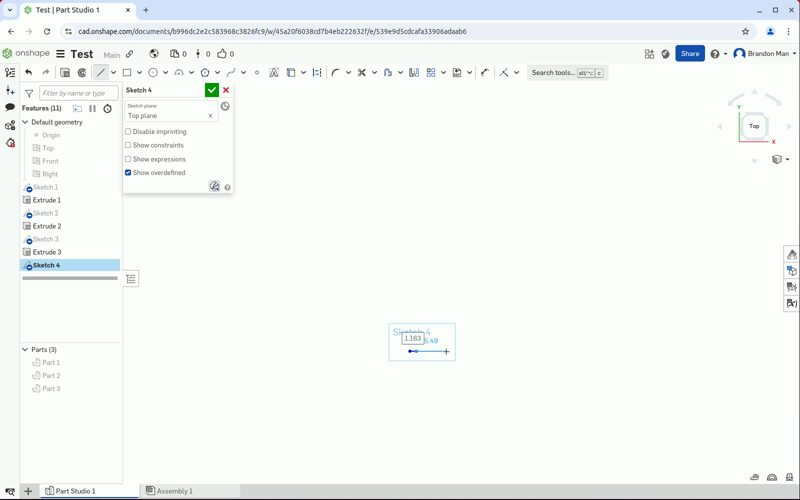
mouse_move(416, 345)
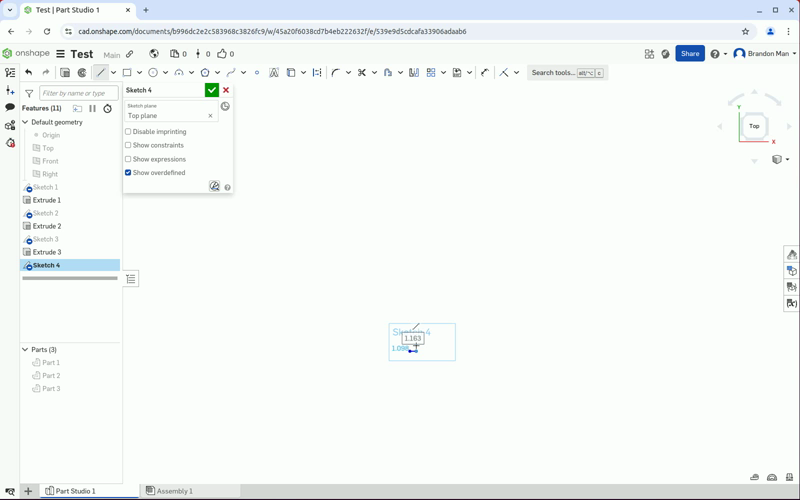
scroll(6)
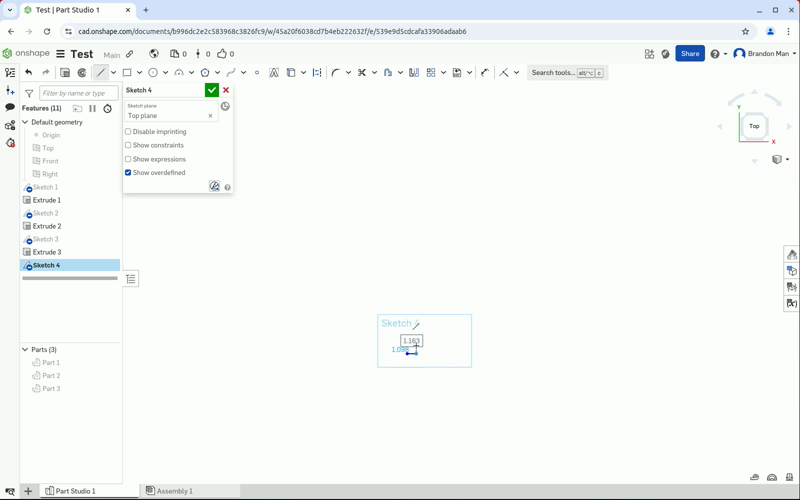
scroll(6)
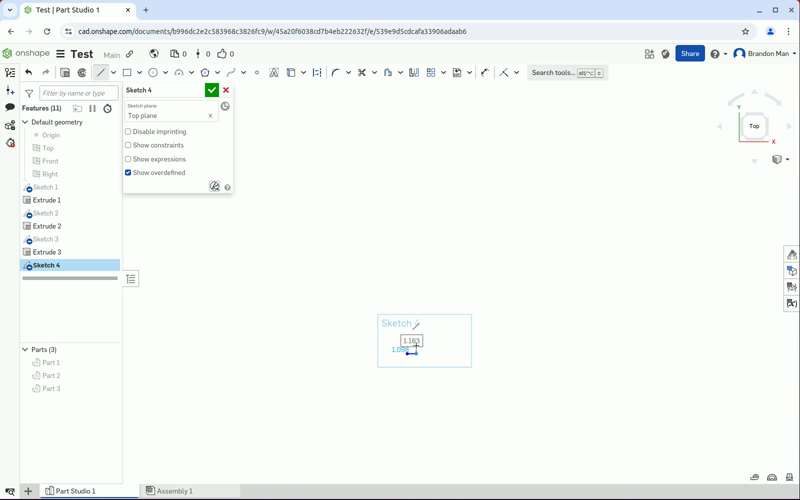
scroll(6)
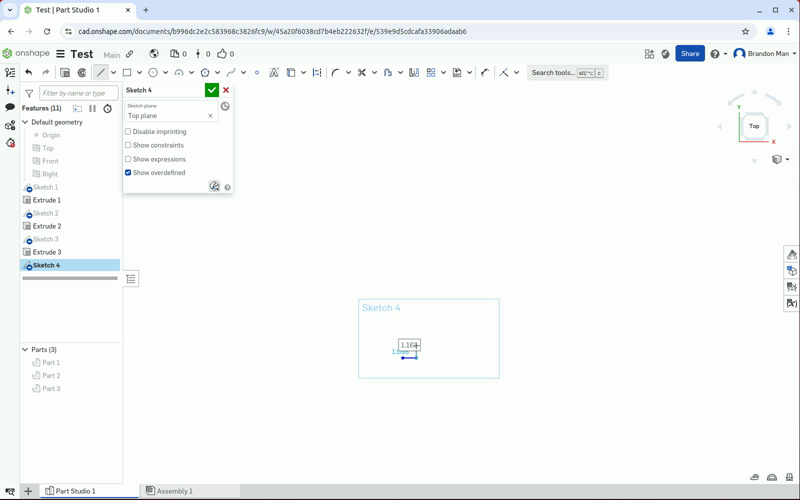
scroll(6)
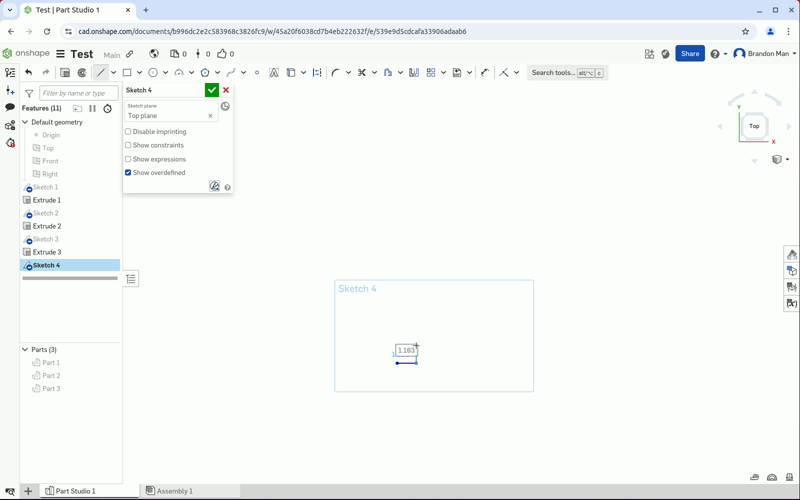
scroll(6)
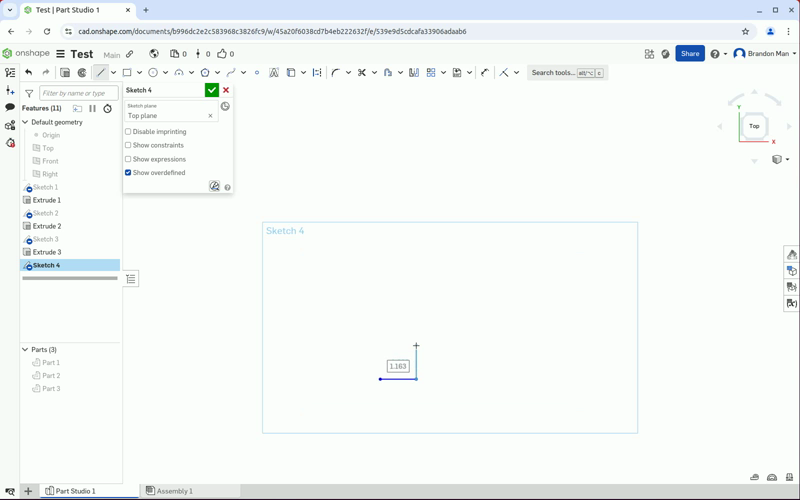
scroll(6)
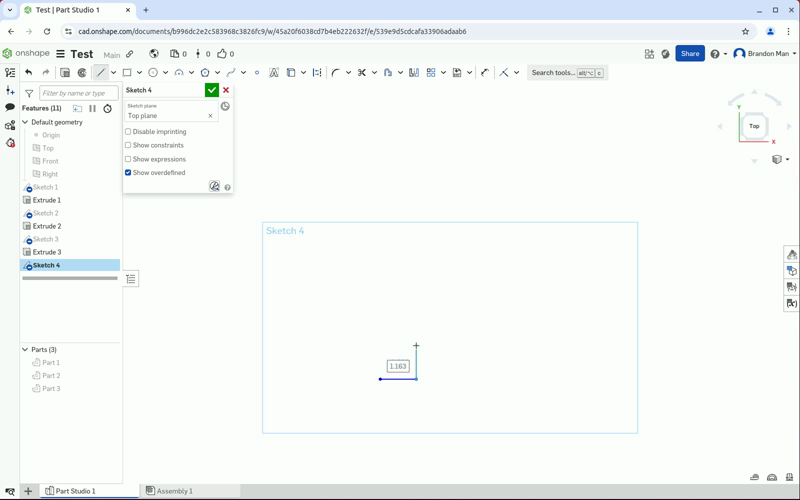
scroll(6)
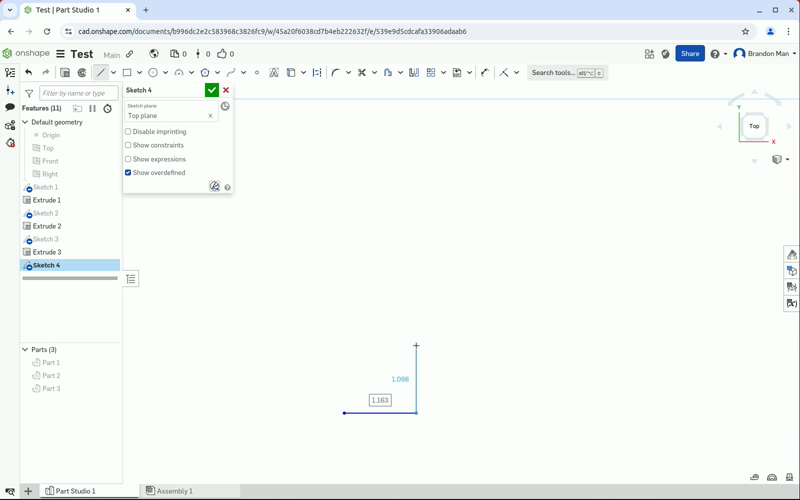
click(416, 345)
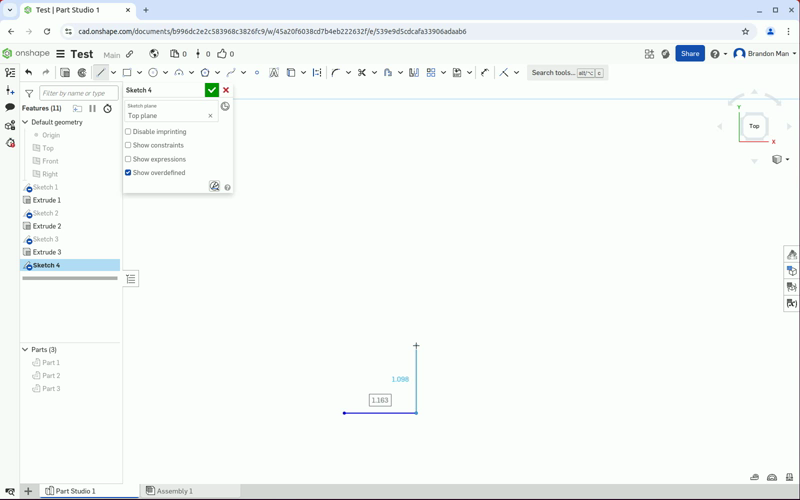
scroll(-6)
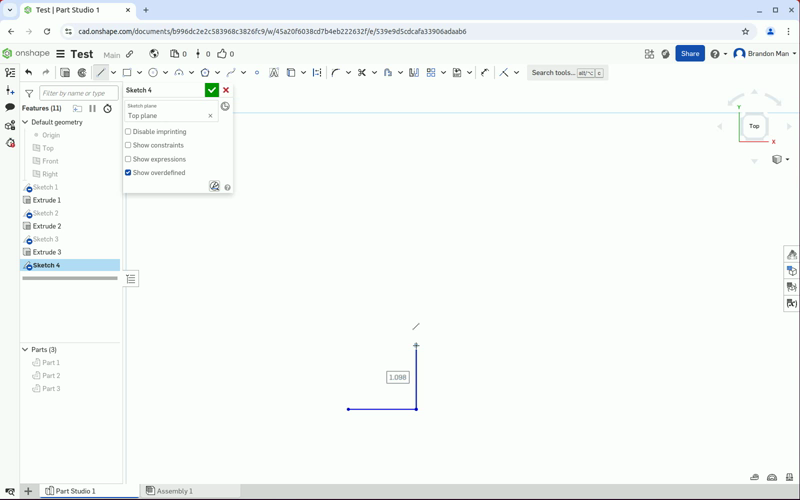
scroll(-6)
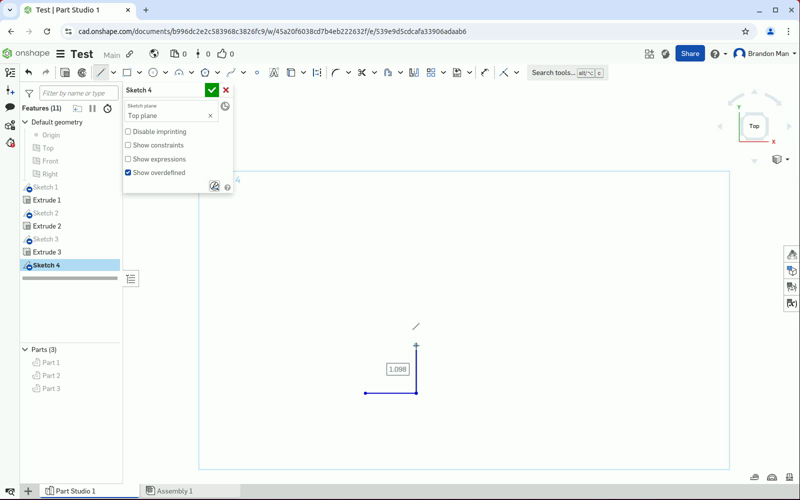
scroll(-6)
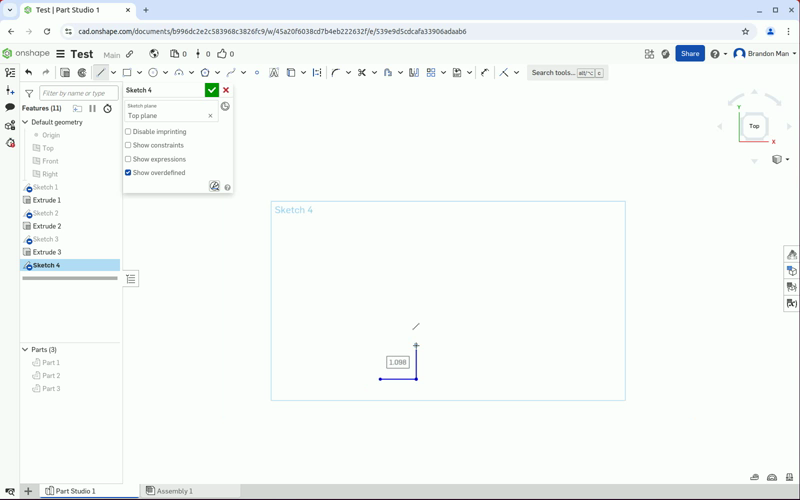
scroll(-6)
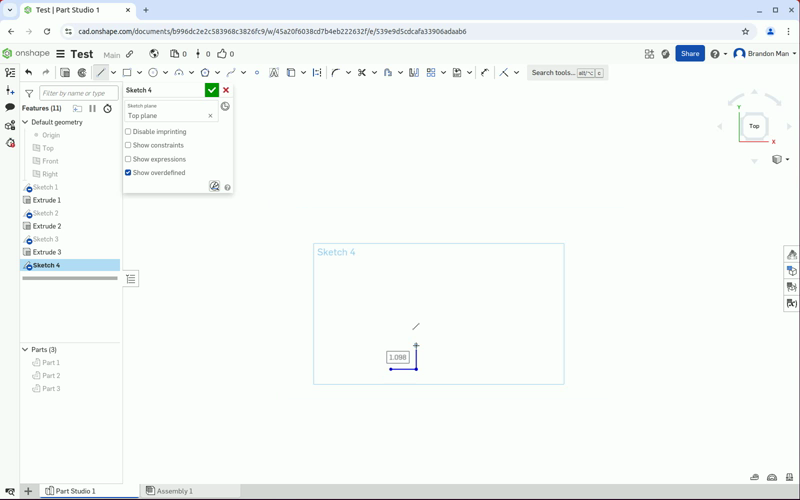
scroll(-6)
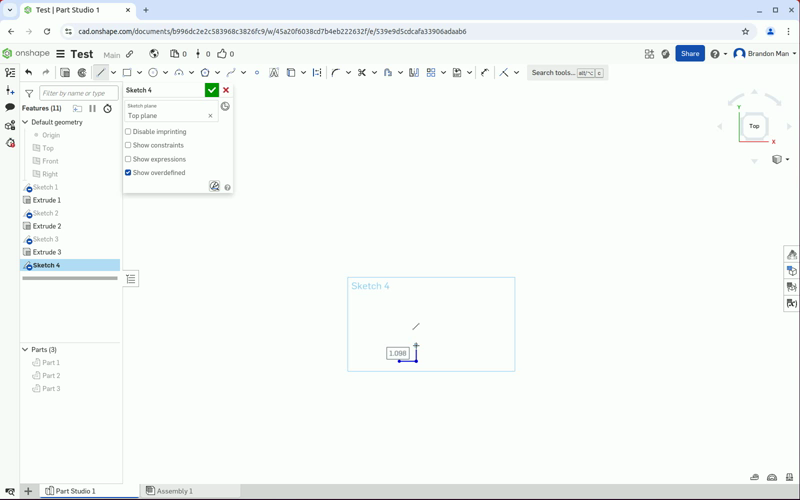
scroll(-6)
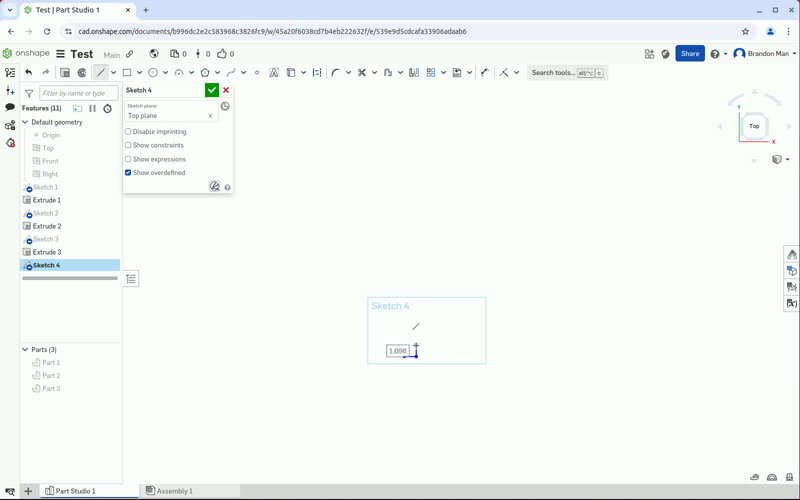
scroll(-6)
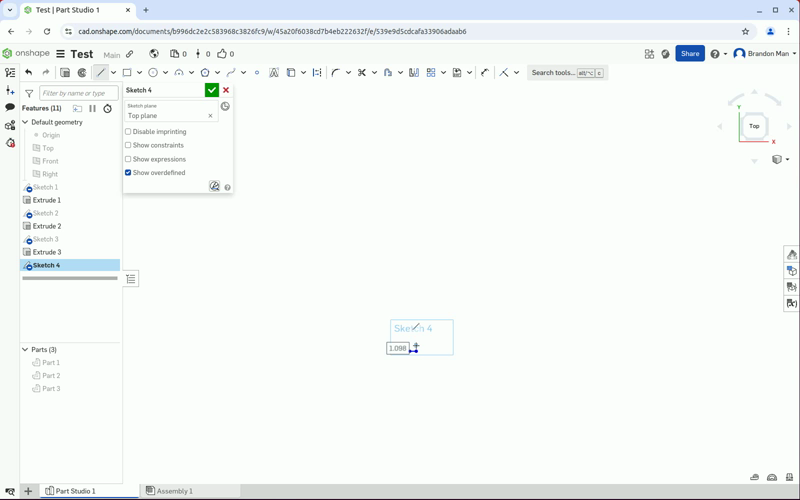
key_up(shift)
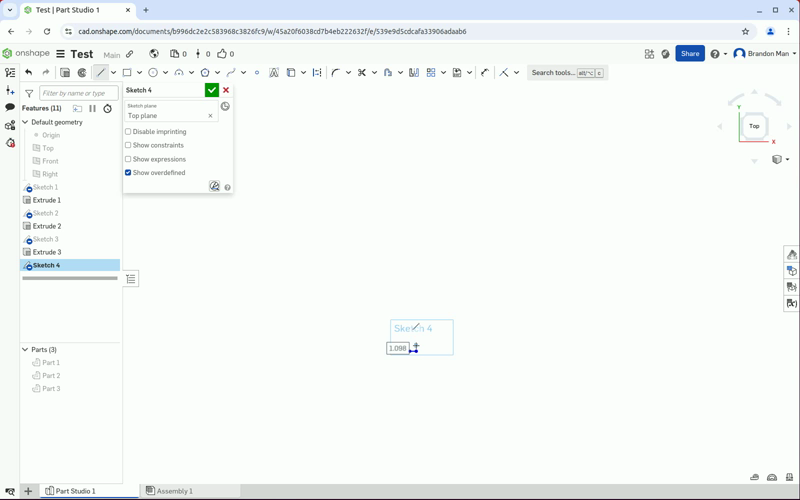
key_down(shift)
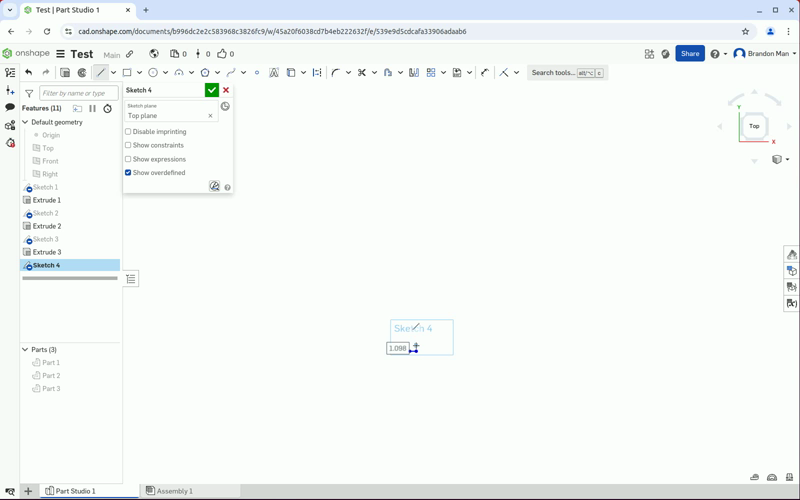
mouse_move(446, 345)
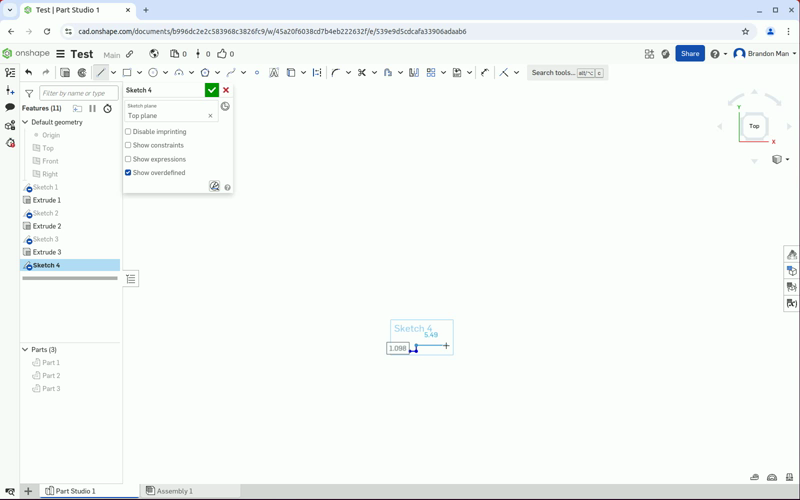
mouse_move(410, 345)
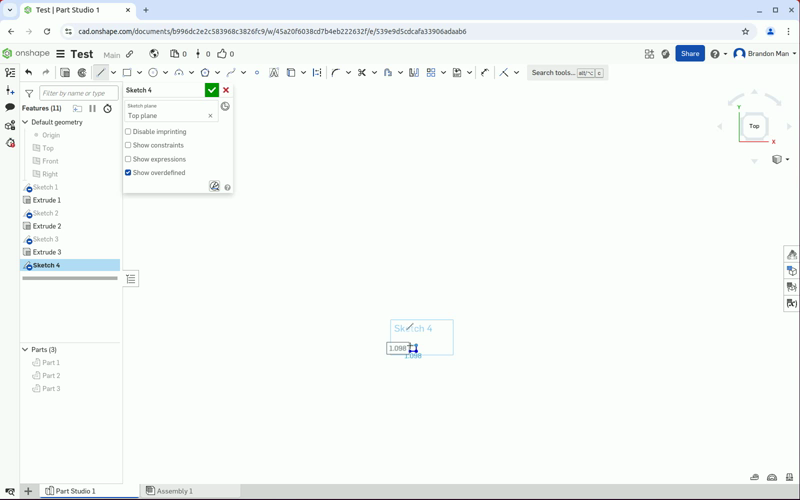
scroll(6)
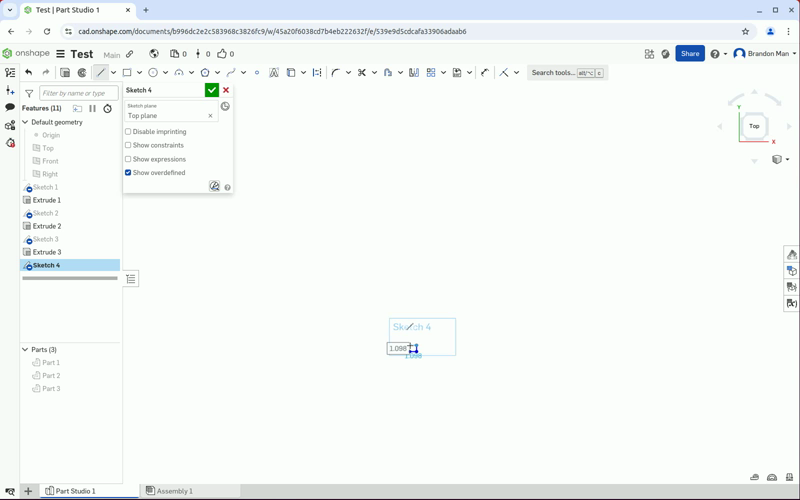
scroll(6)
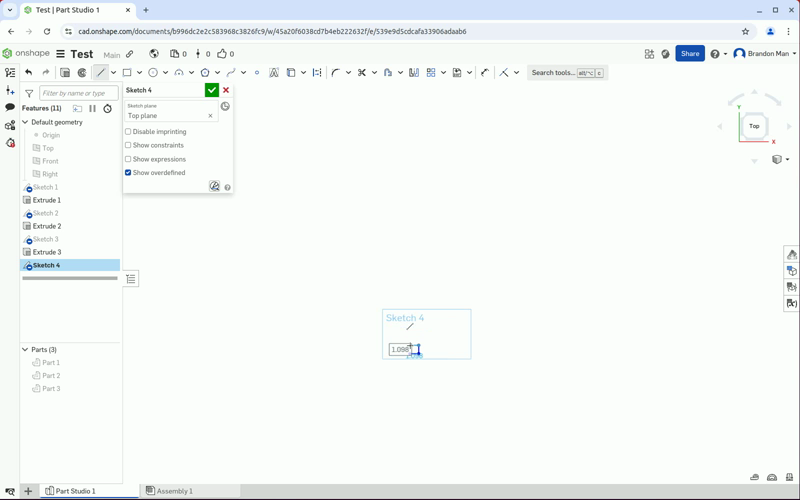
scroll(6)
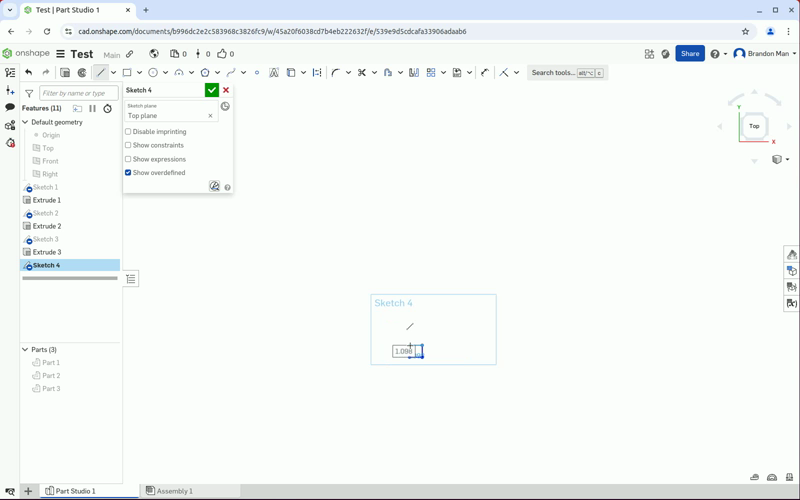
scroll(6)
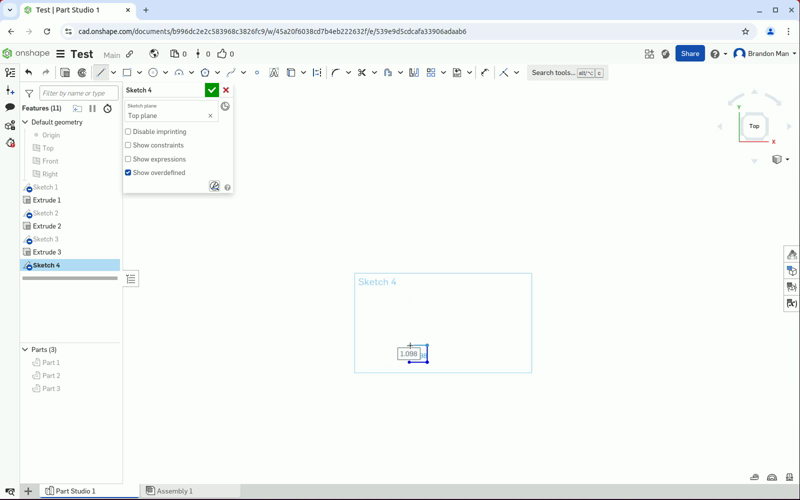
scroll(6)
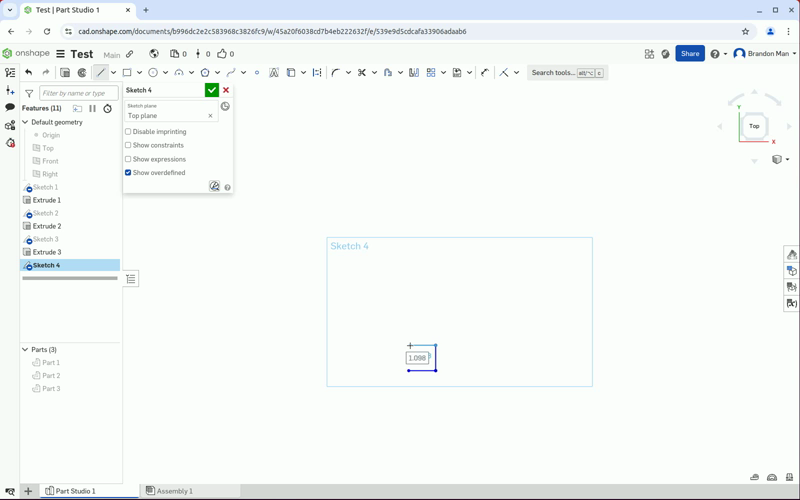
scroll(6)
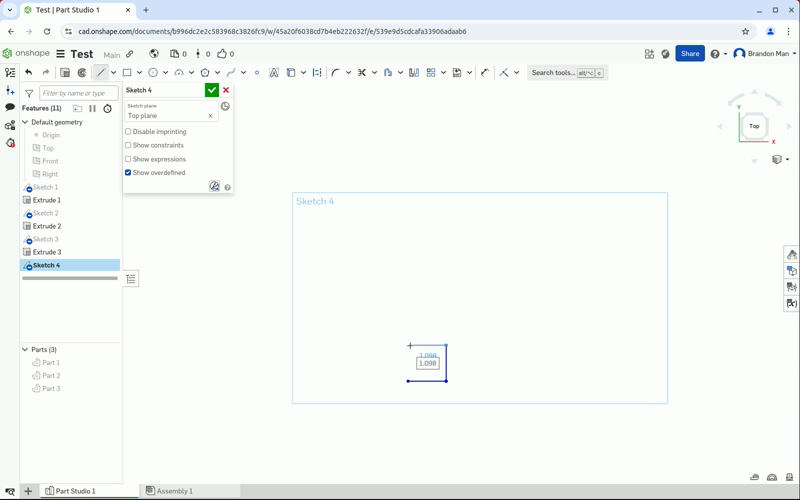
scroll(6)
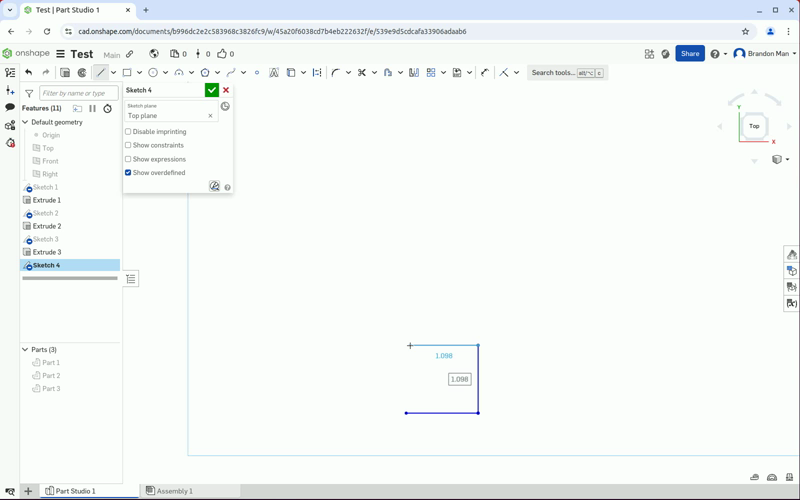
click(410, 345)
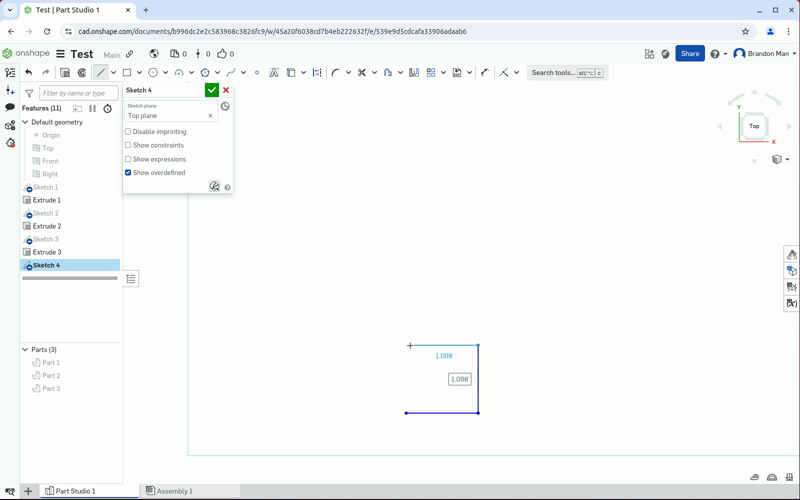
scroll(-6)
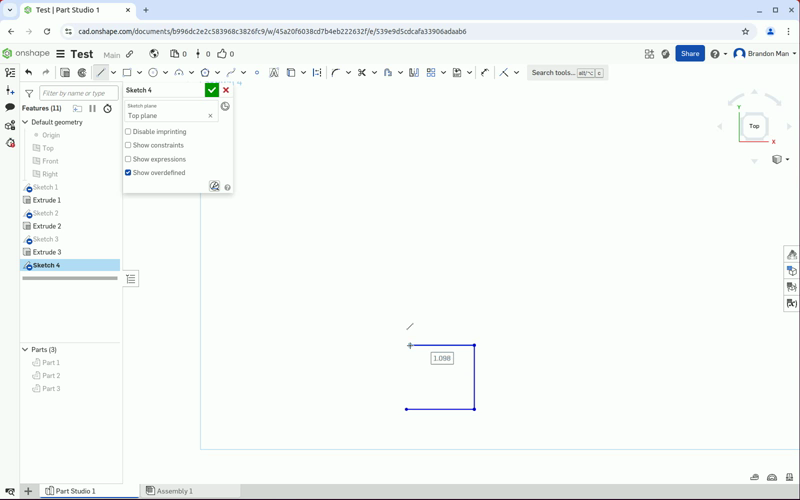
scroll(-6)
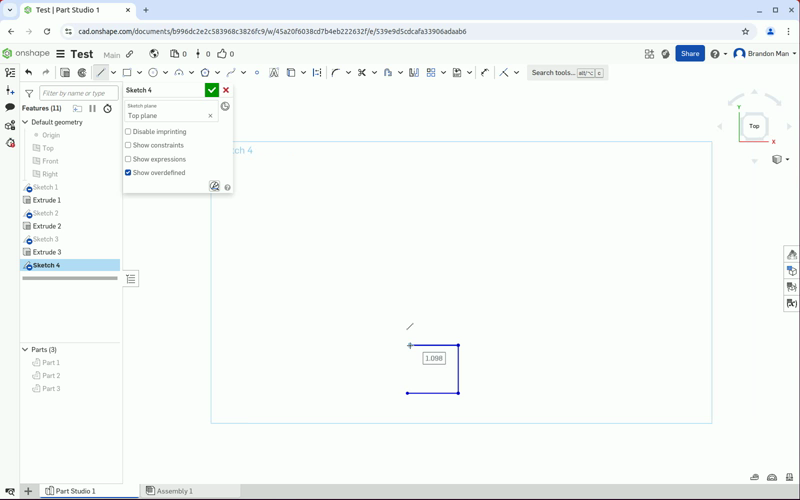
scroll(-6)
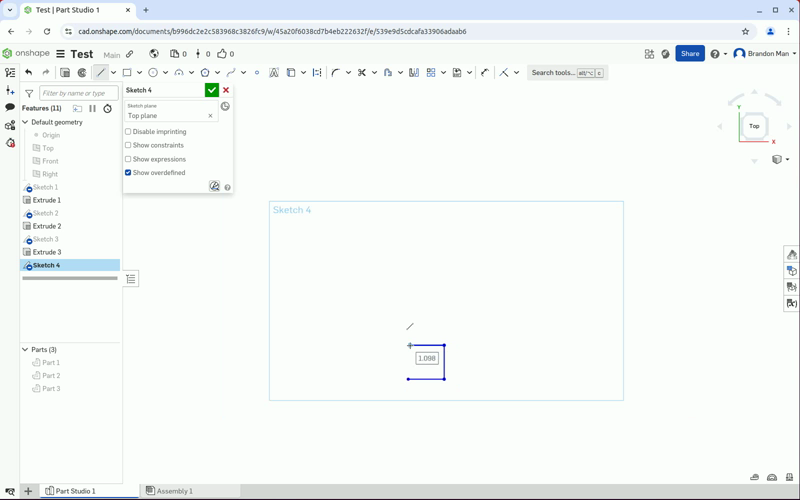
scroll(-6)
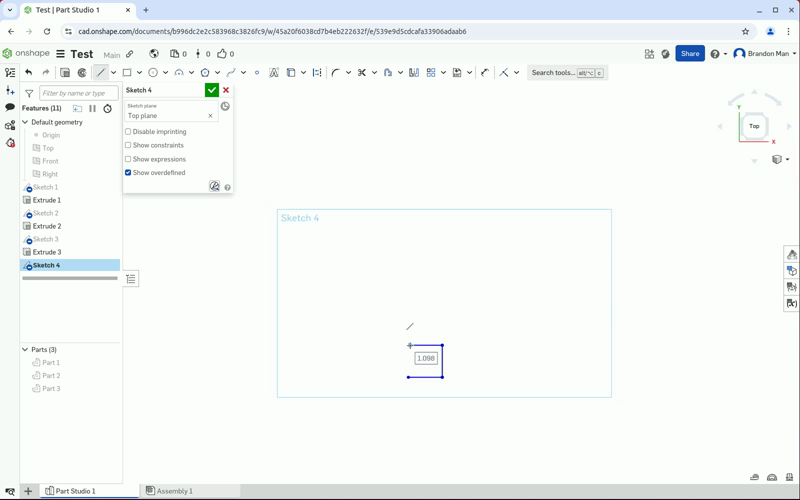
scroll(-6)
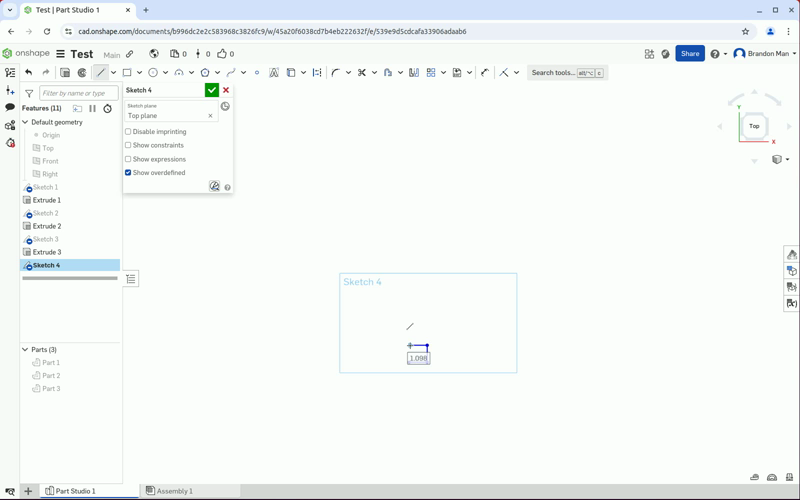
scroll(-6)
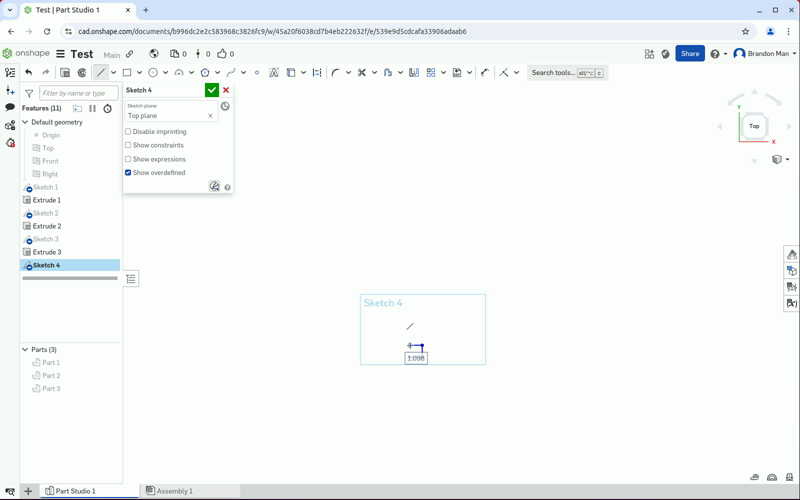
scroll(-6)
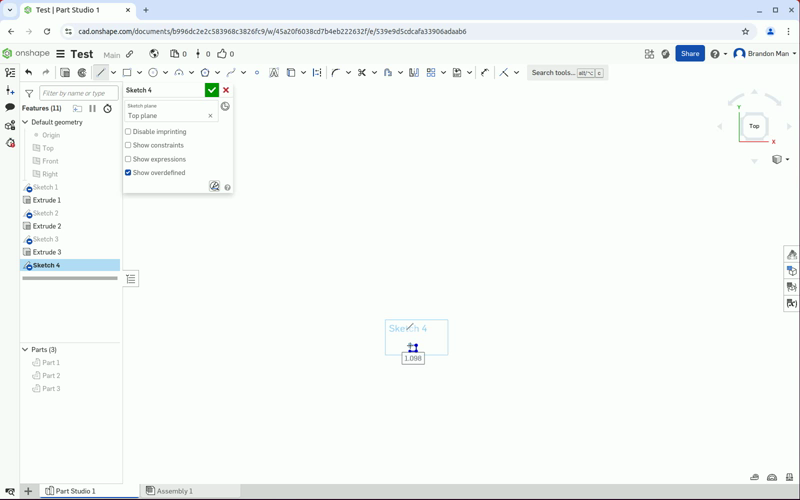
key_up(shift)
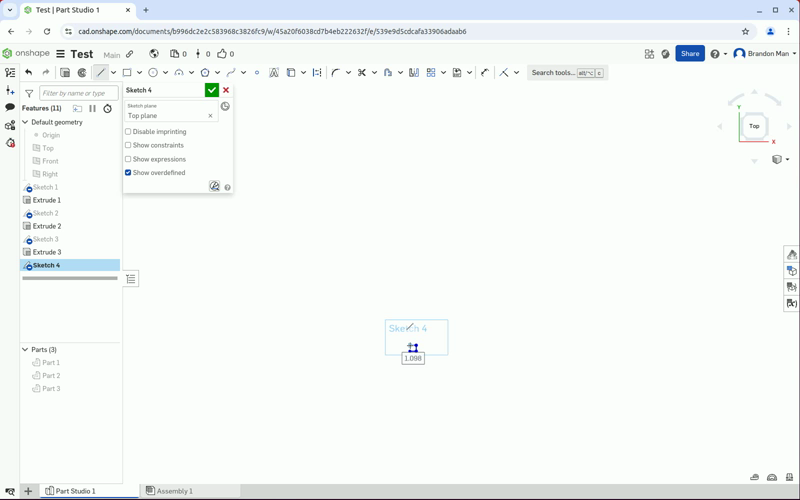
mouse_move(440, 345)
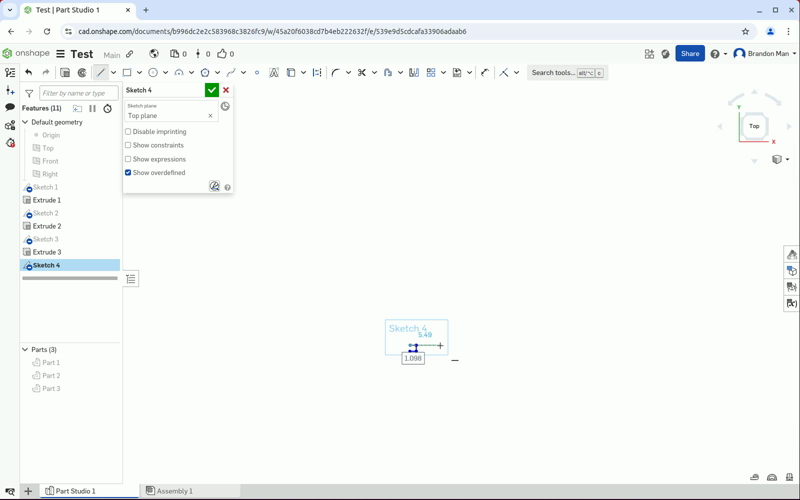
key_down(shift)
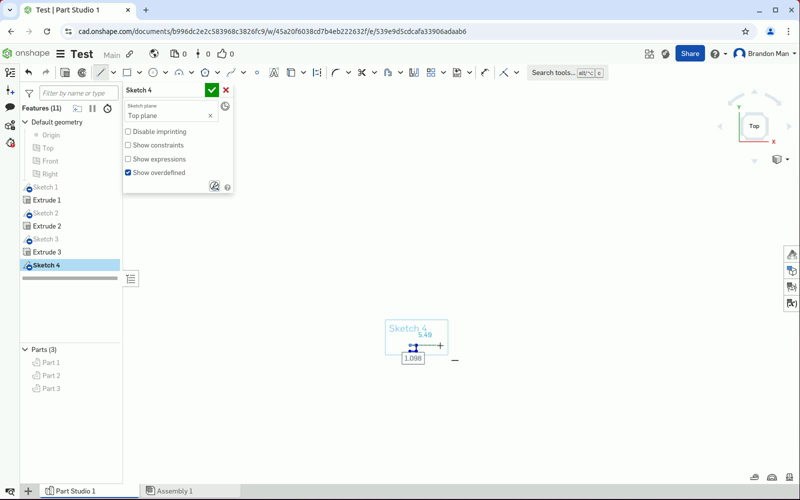
mouse_move(410, 351)
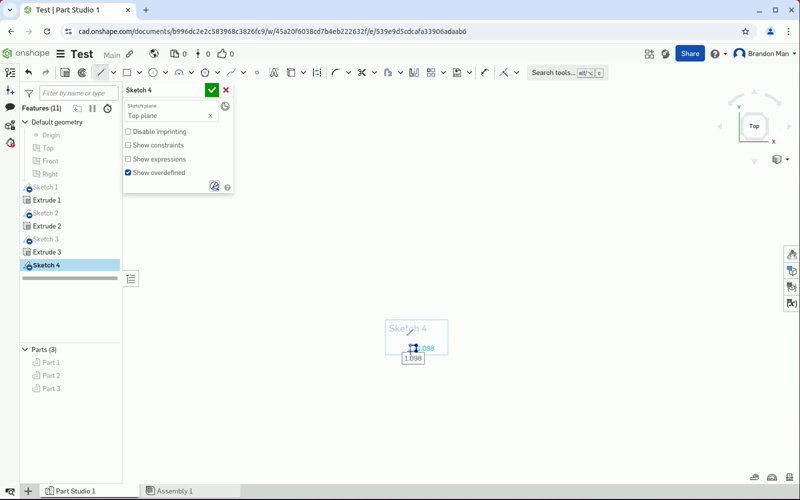
scroll(6)
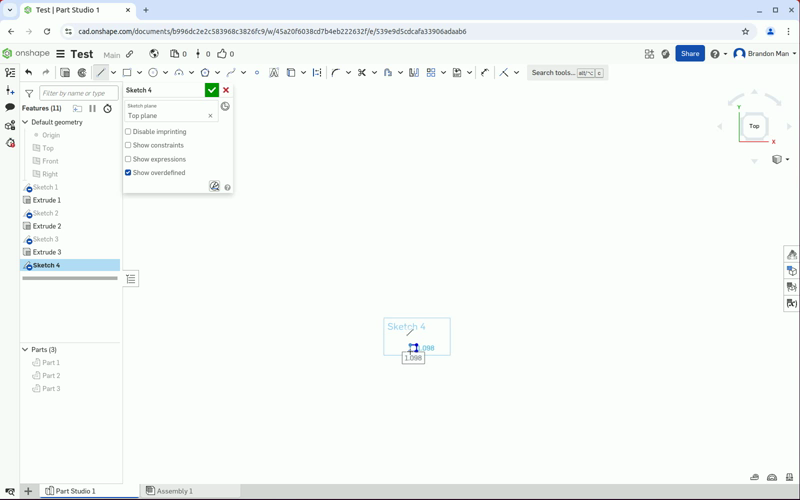
scroll(6)
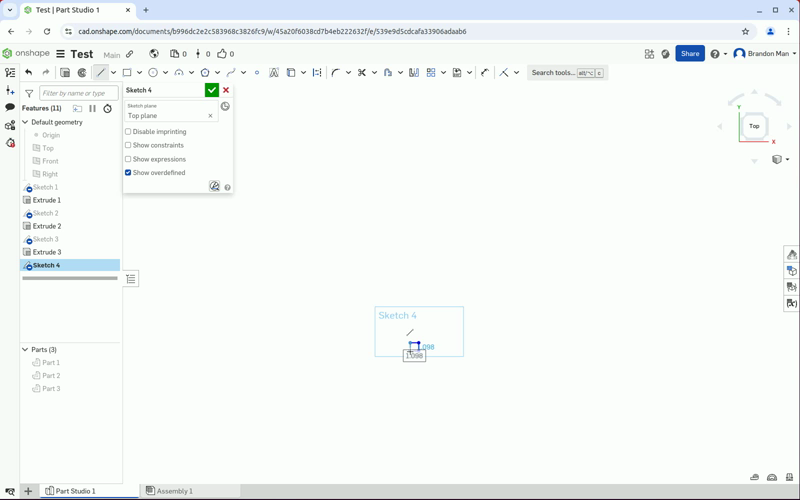
scroll(6)
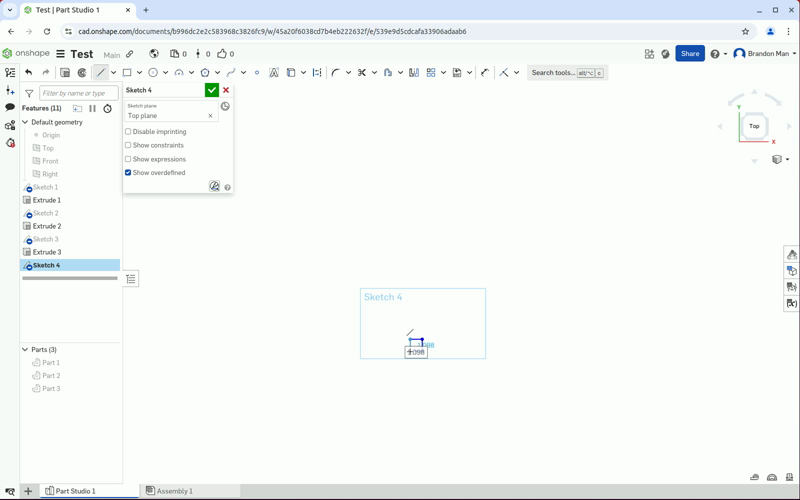
scroll(6)
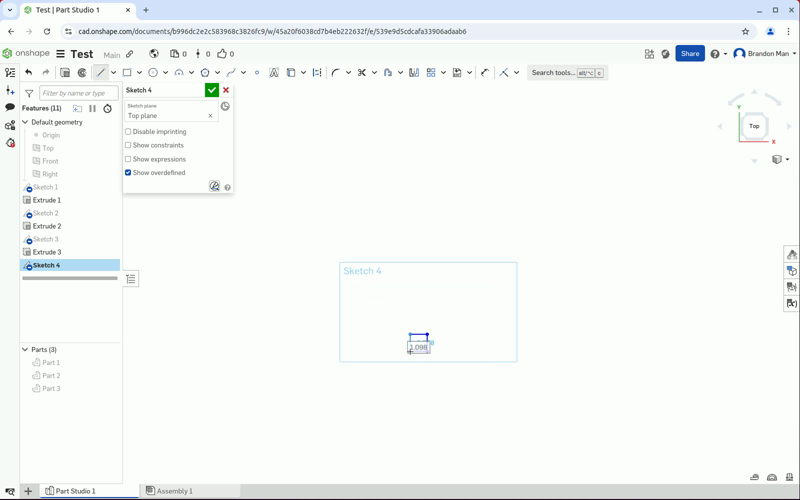
scroll(6)
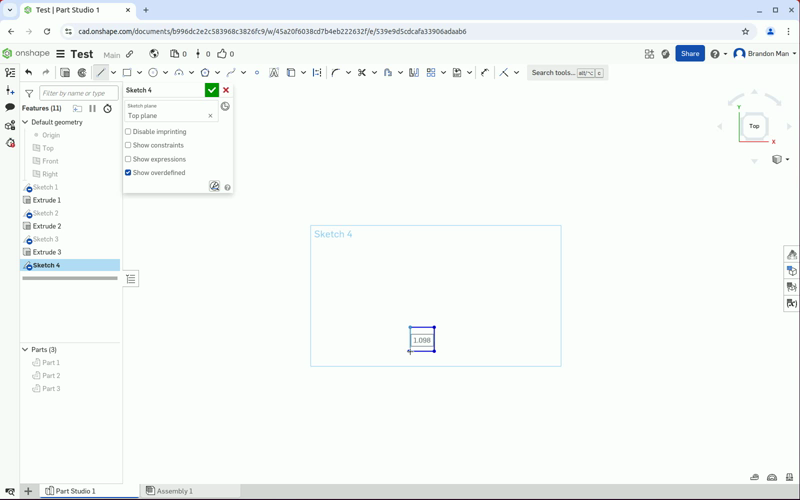
scroll(6)
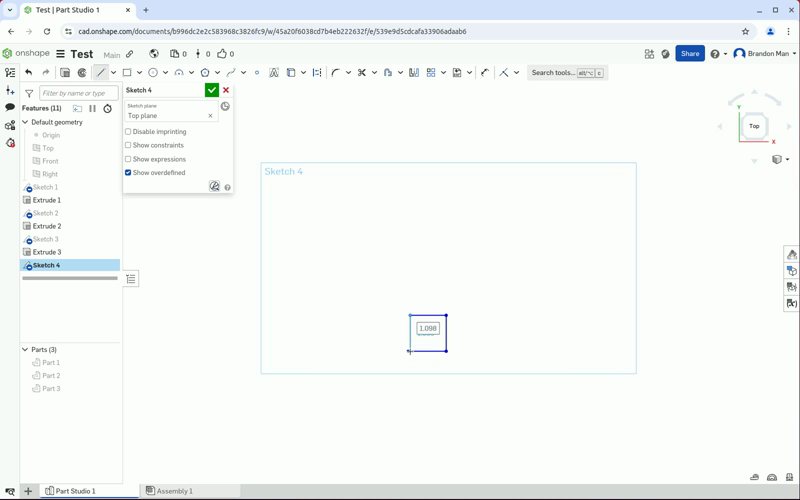
scroll(6)
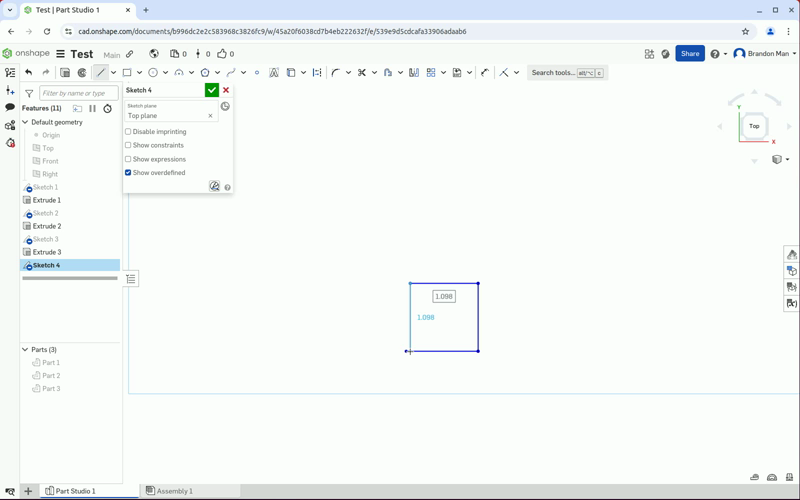
key_up(shift)
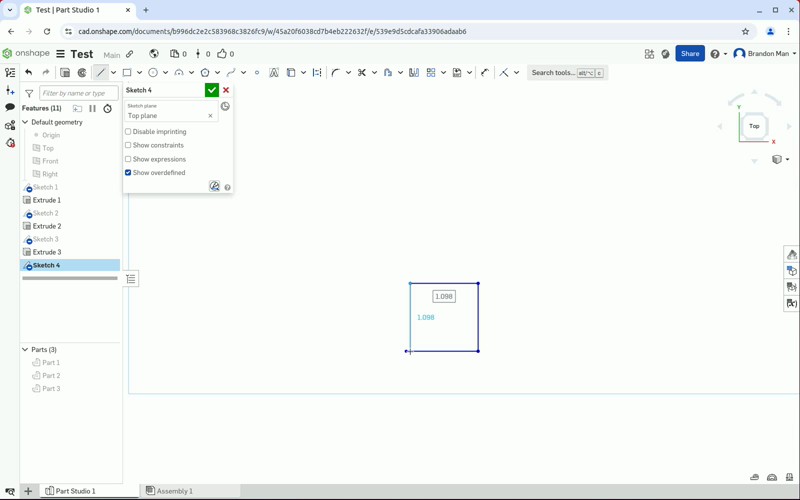
click(410, 351)
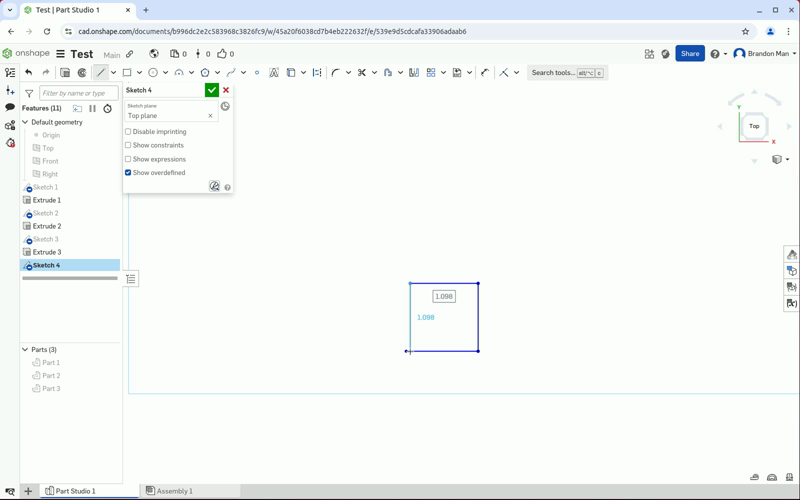
scroll(-6)
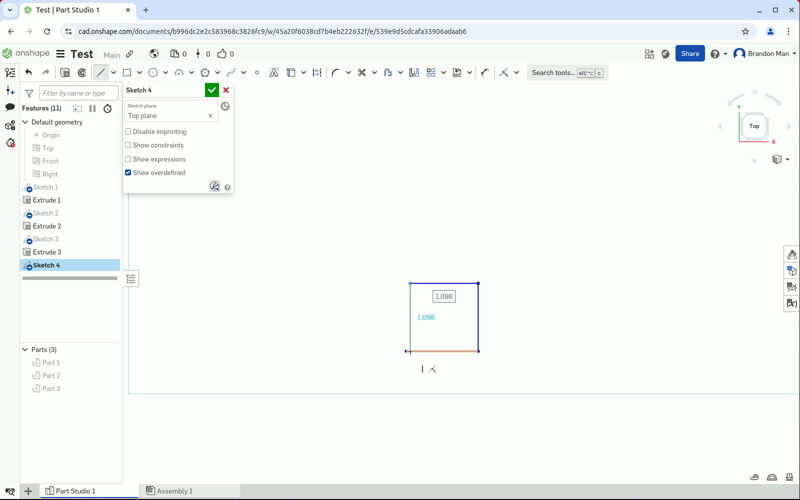
scroll(-6)
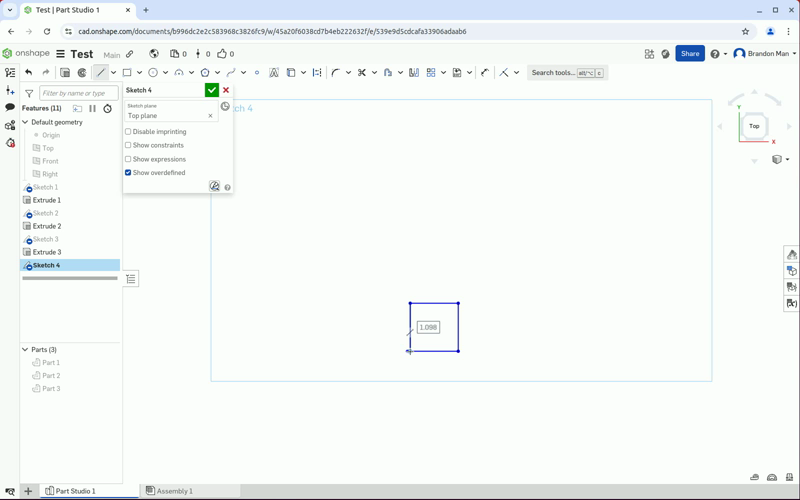
scroll(-6)
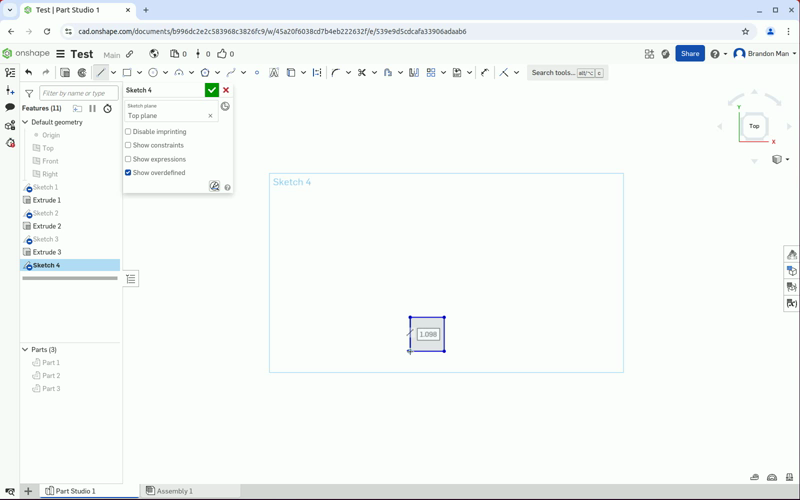
scroll(-6)
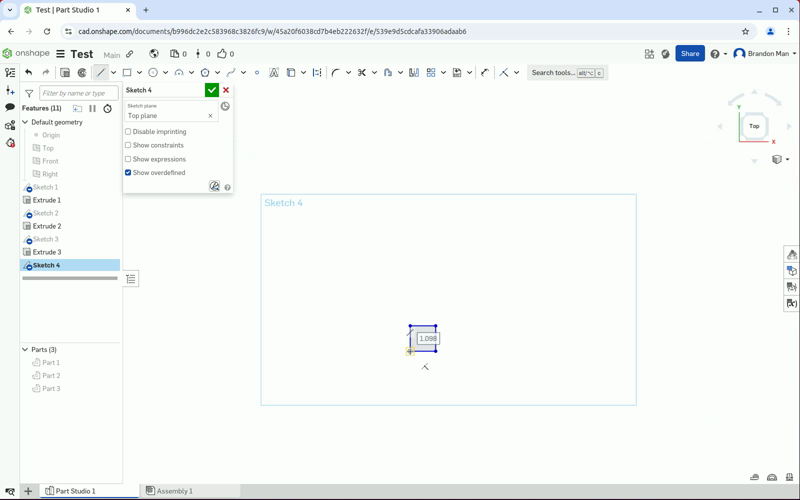
scroll(-6)
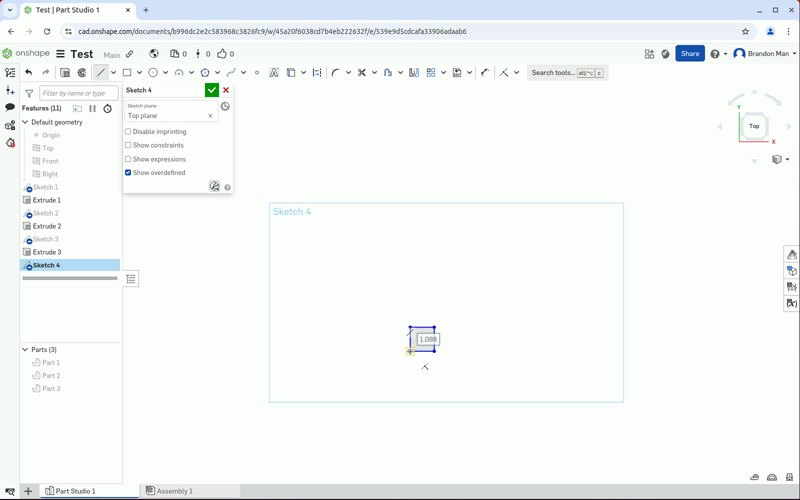
scroll(-6)
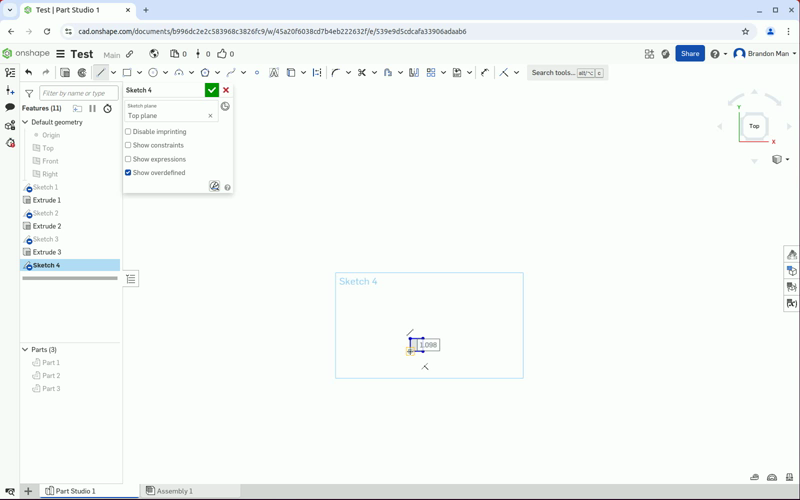
scroll(-6)
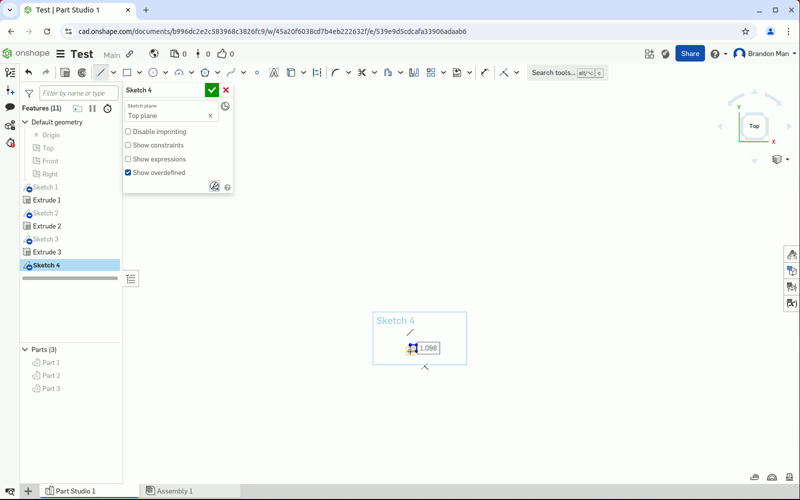
key(esc)
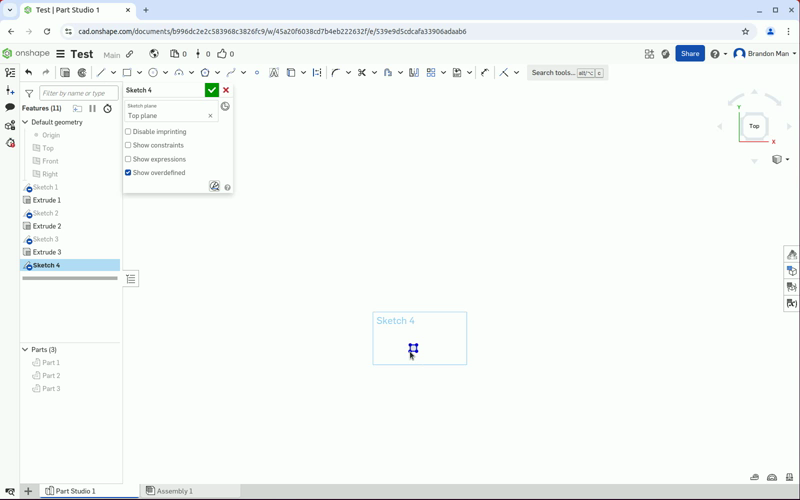
mouse_move(410, 347)
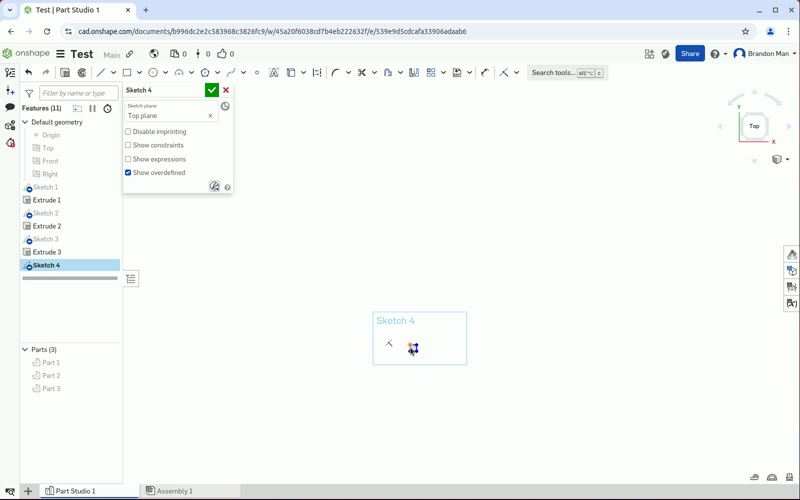
scroll(6)
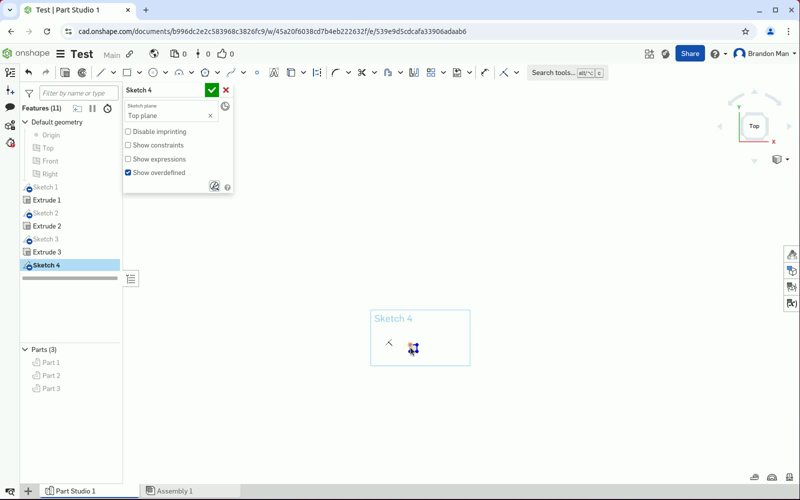
scroll(6)
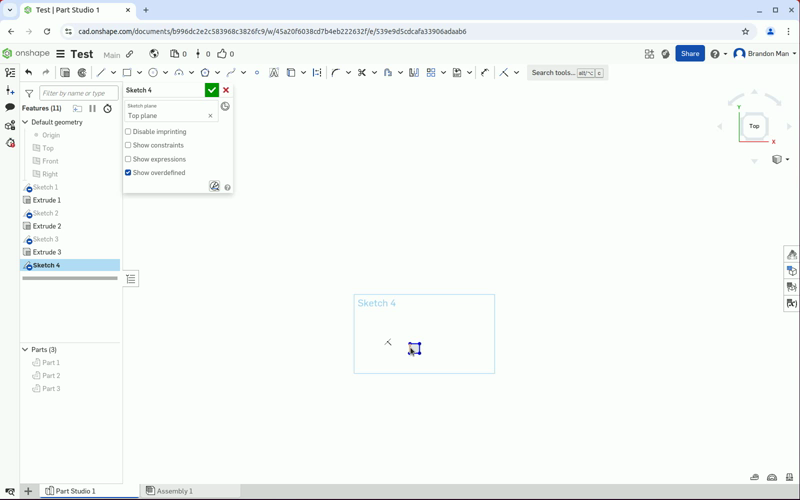
scroll(6)
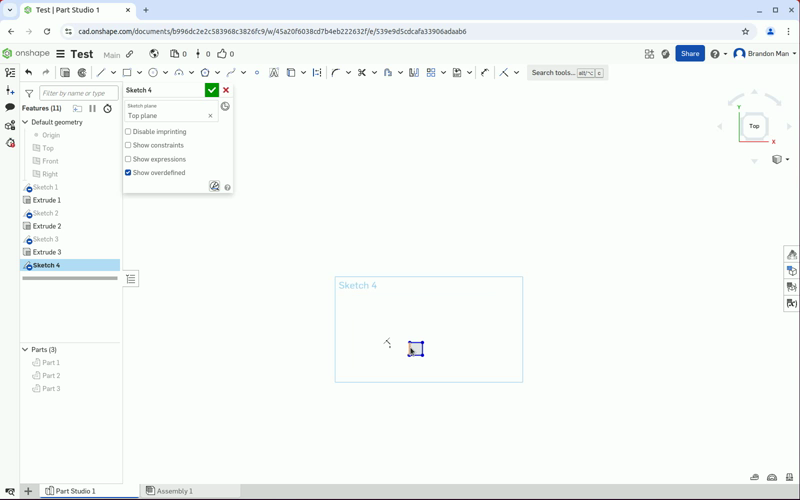
scroll(6)
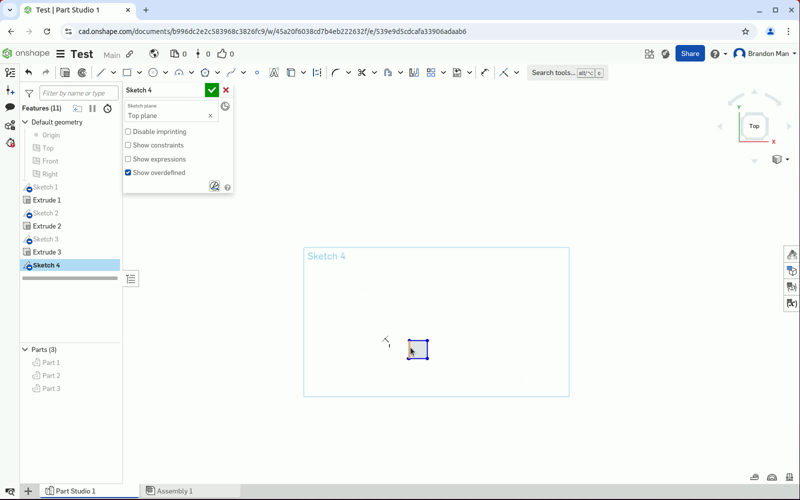
scroll(6)
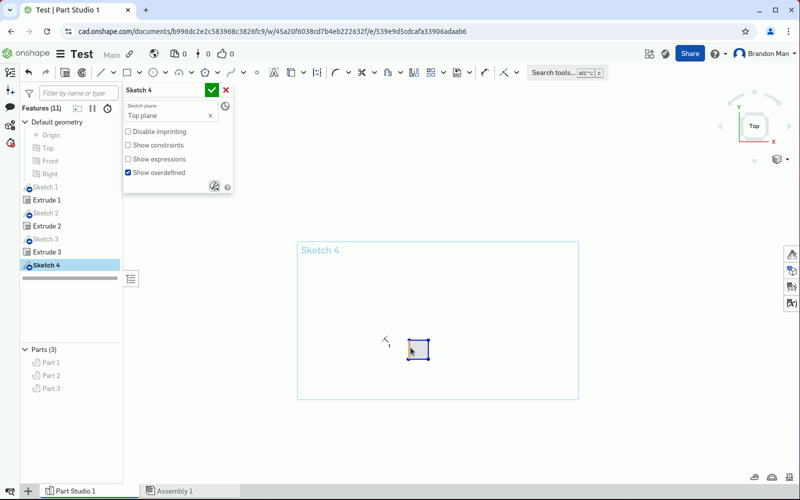
scroll(6)
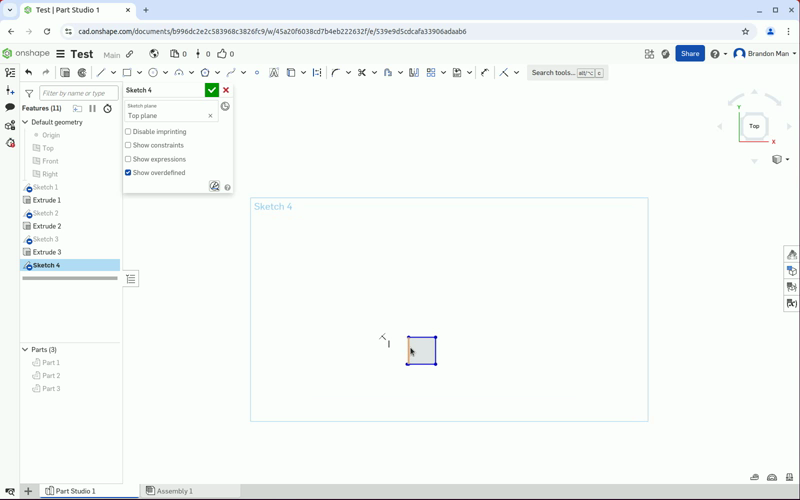
scroll(6)
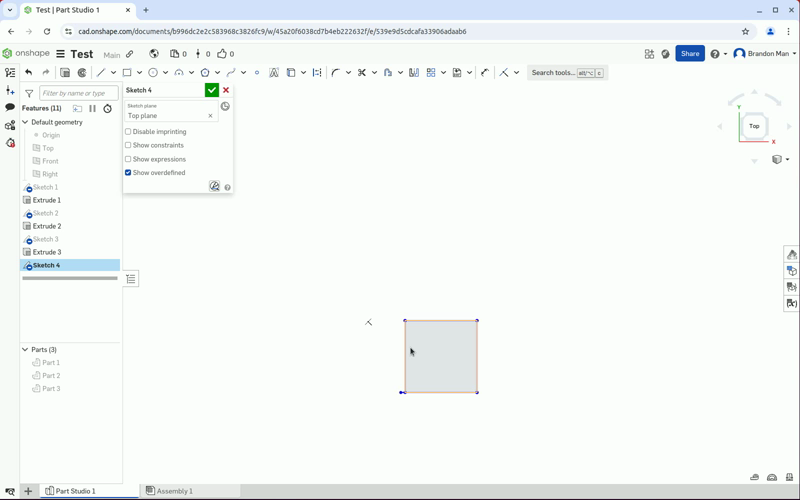
click(410, 347)
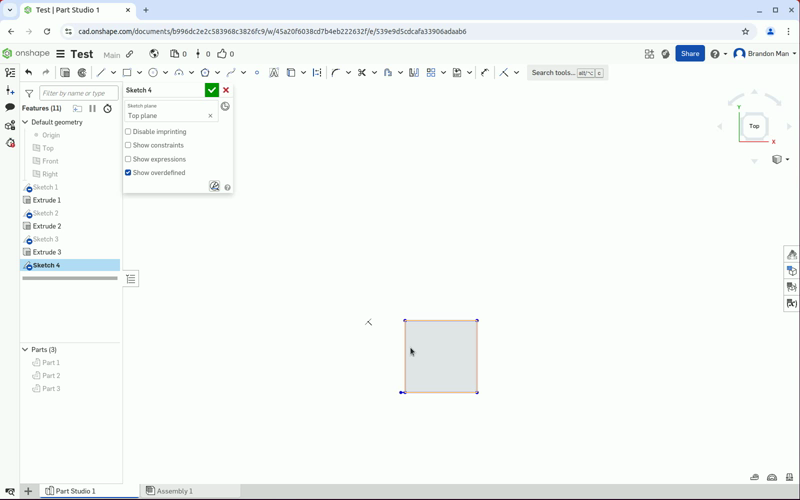
scroll(-6)
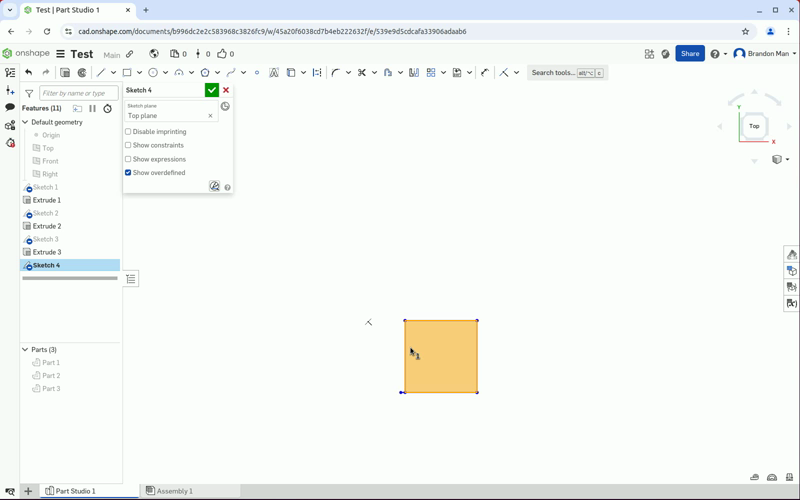
scroll(-6)
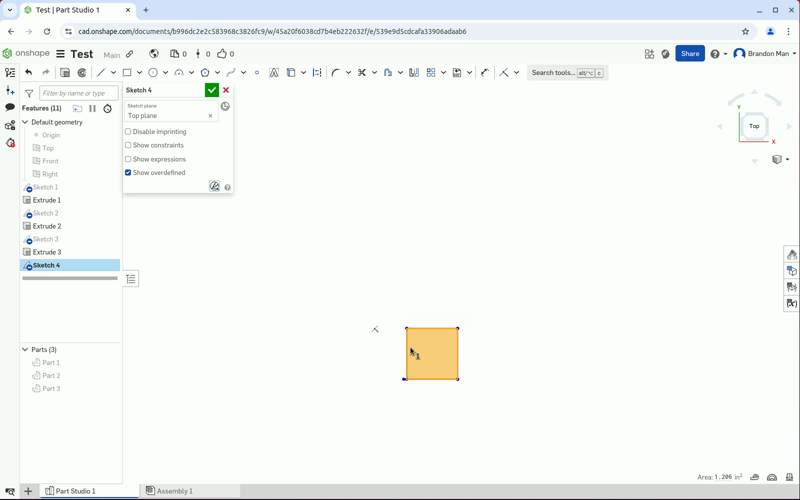
scroll(-6)
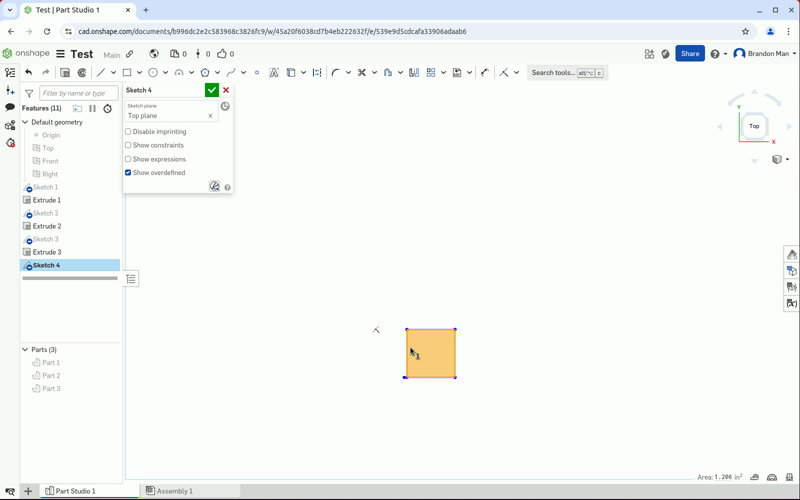
scroll(-6)
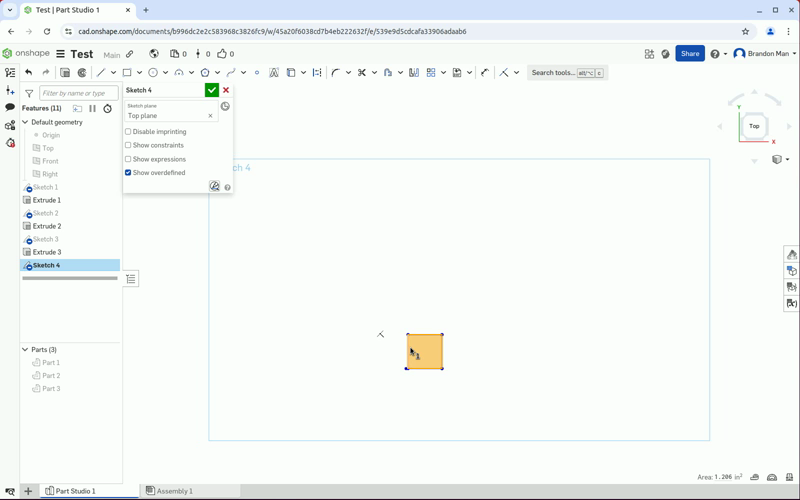
scroll(-6)
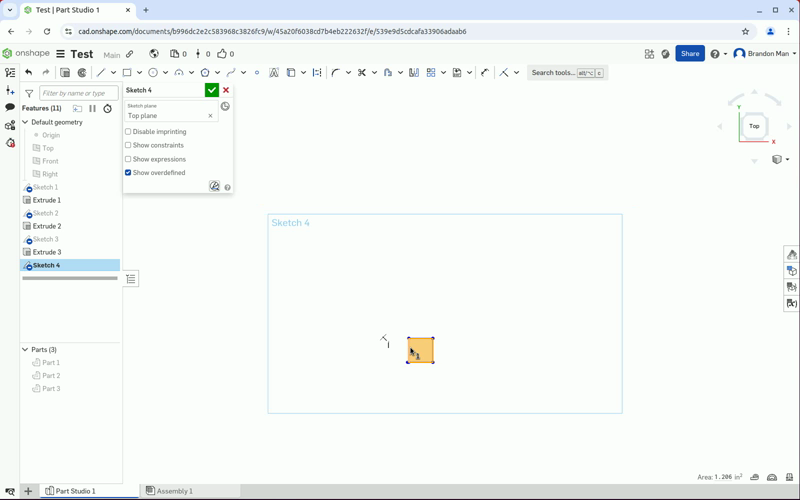
scroll(-6)
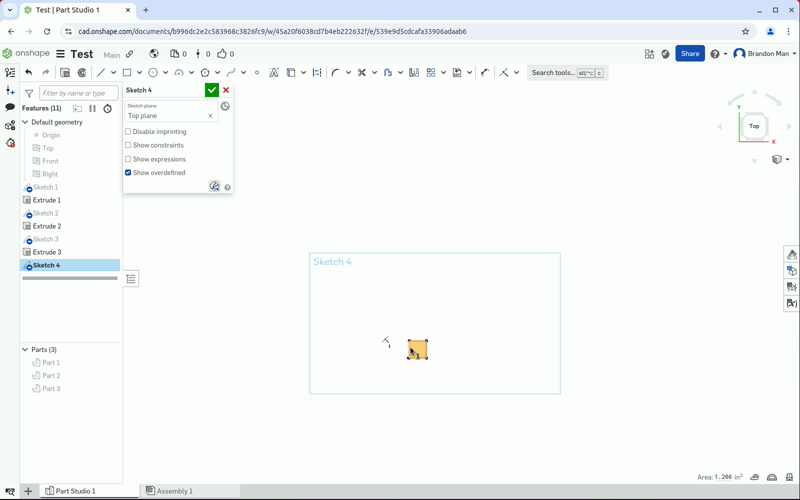
scroll(-6)
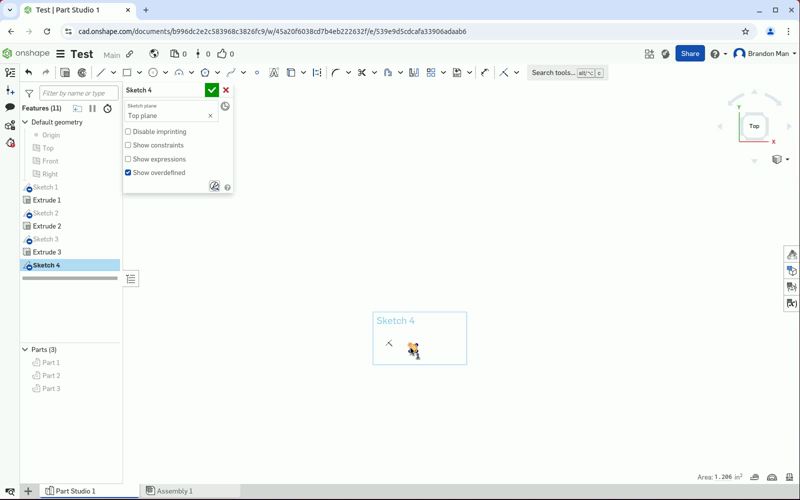
mouse_move(73, 352)
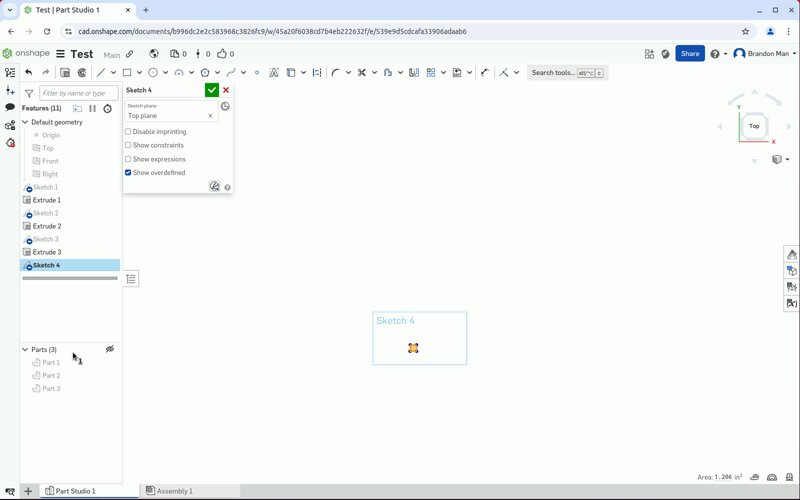
key(shift+y)
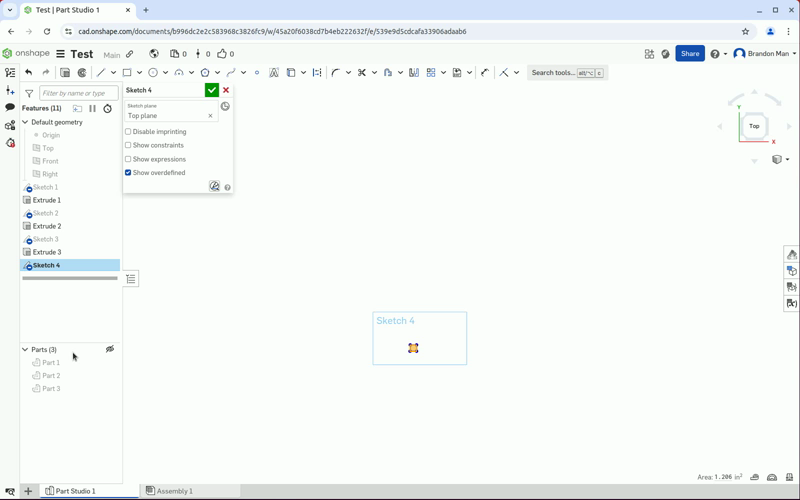
key(shift+e)
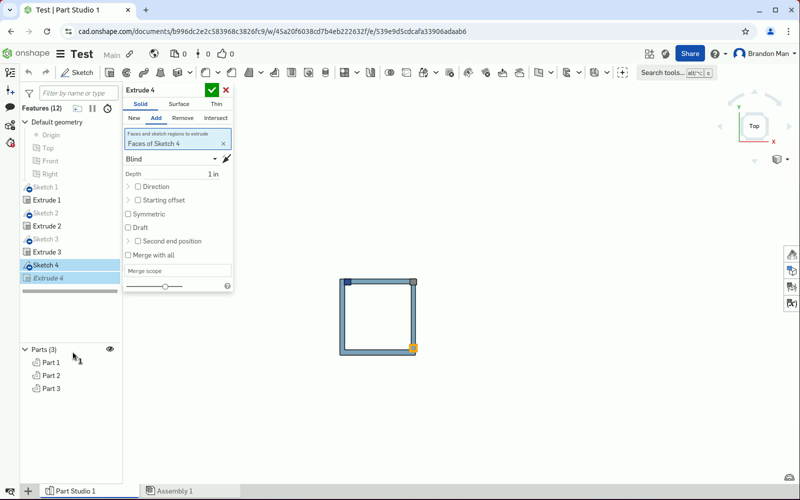
mouse_move(143, 106)
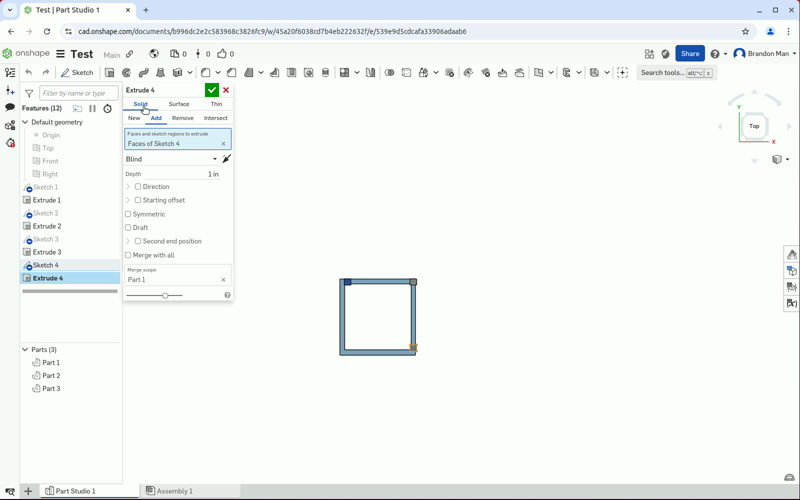
click(143, 106)
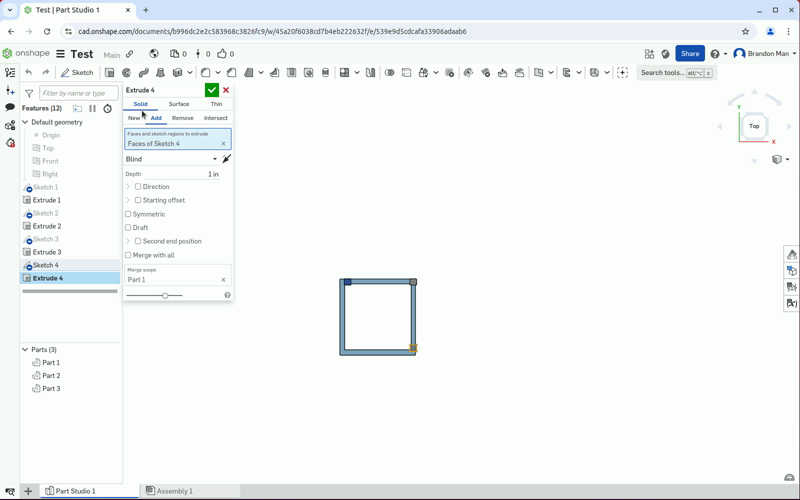
mouse_move(137, 120)
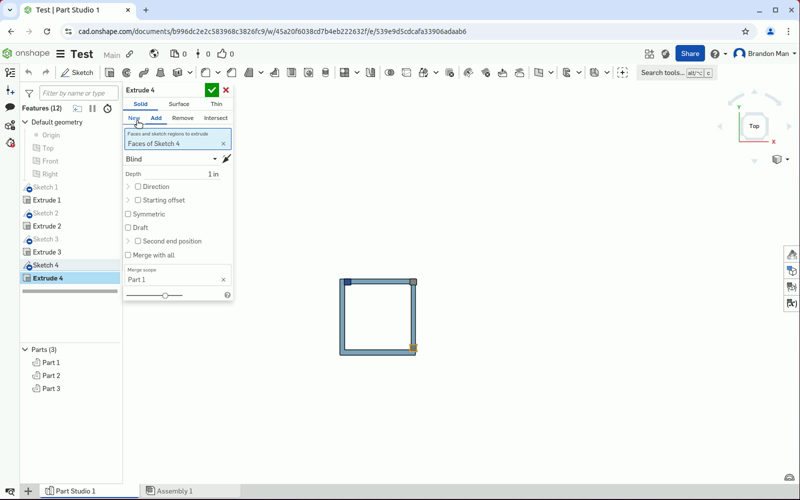
click(137, 120)
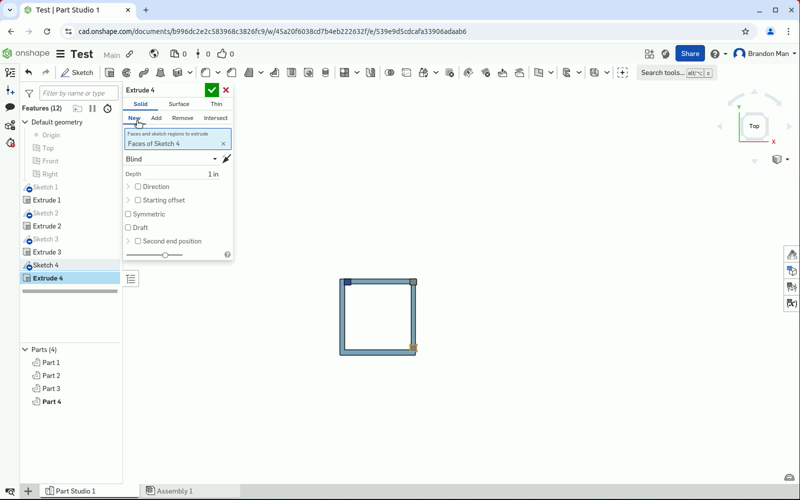
key(tab, 4)
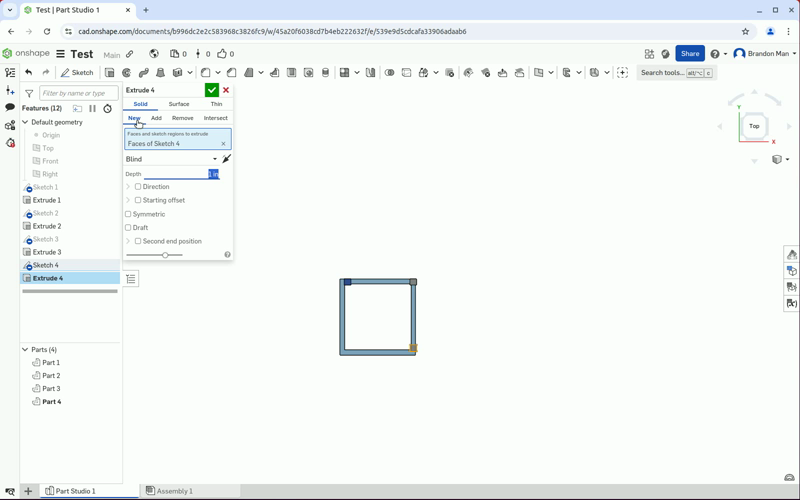
text(17.09)
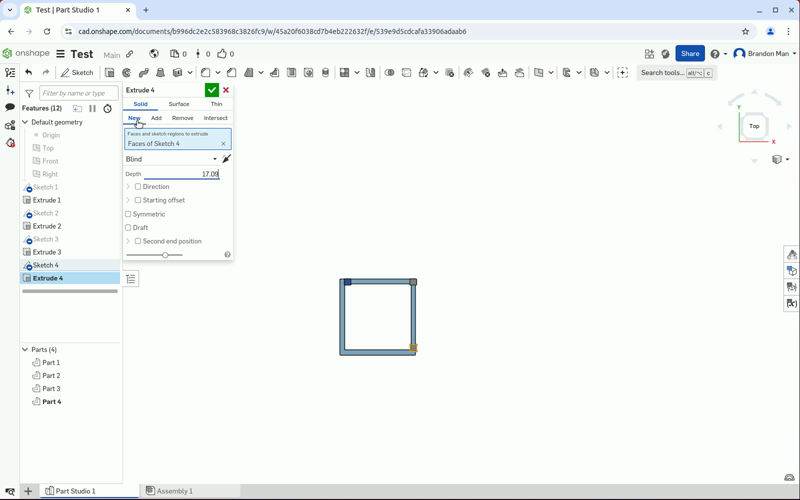
key(enter)
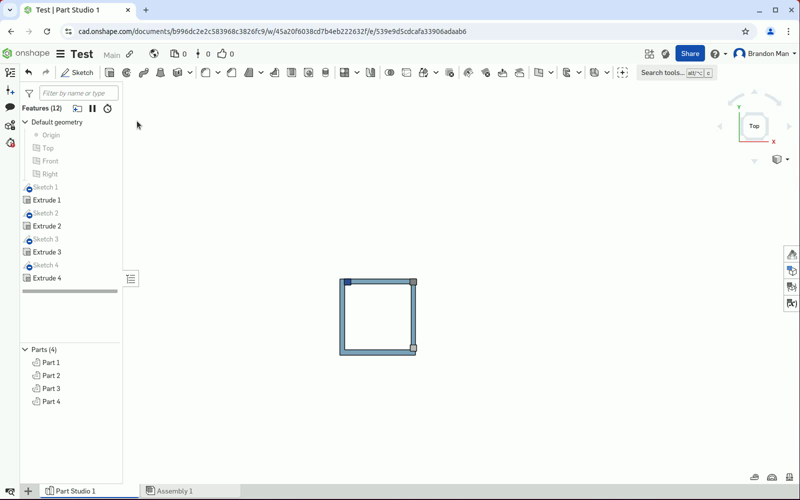
key(shift+h)
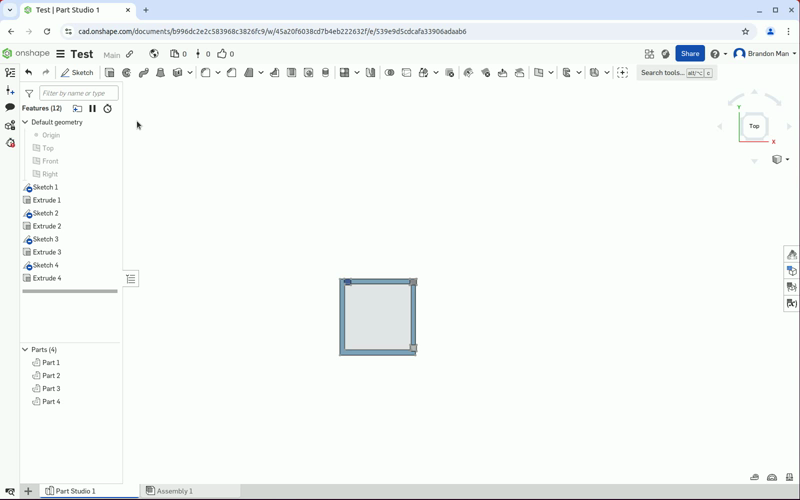
key(shift+h)
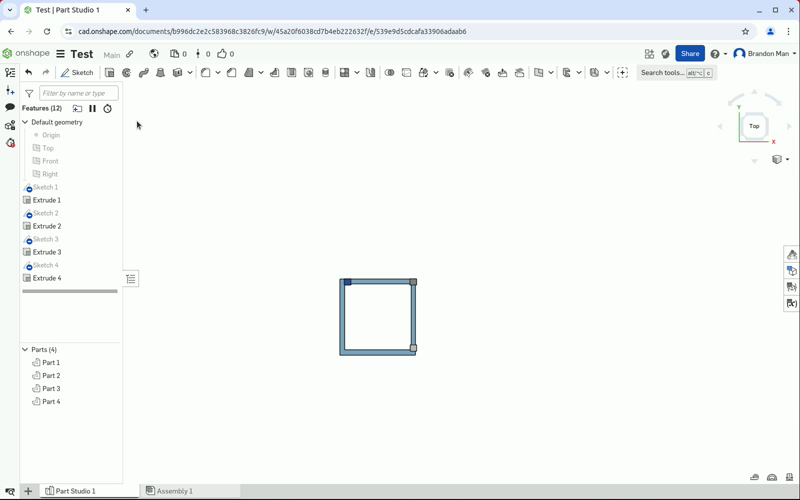
mouse_move(73, 189)
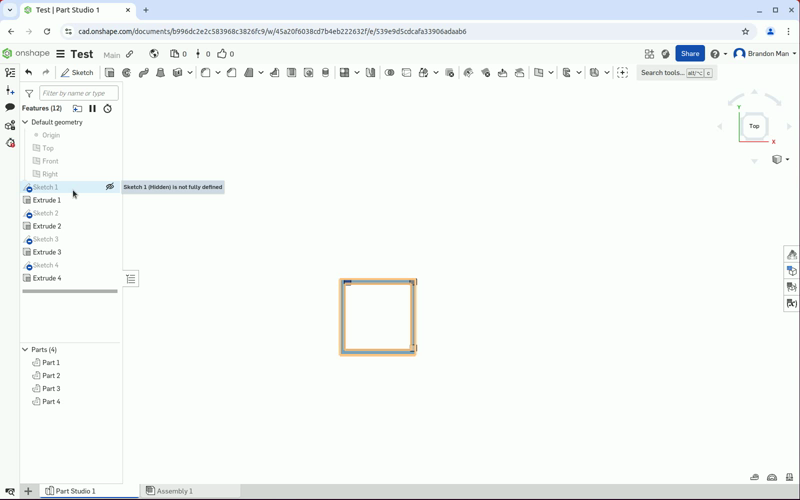
click(73, 189)
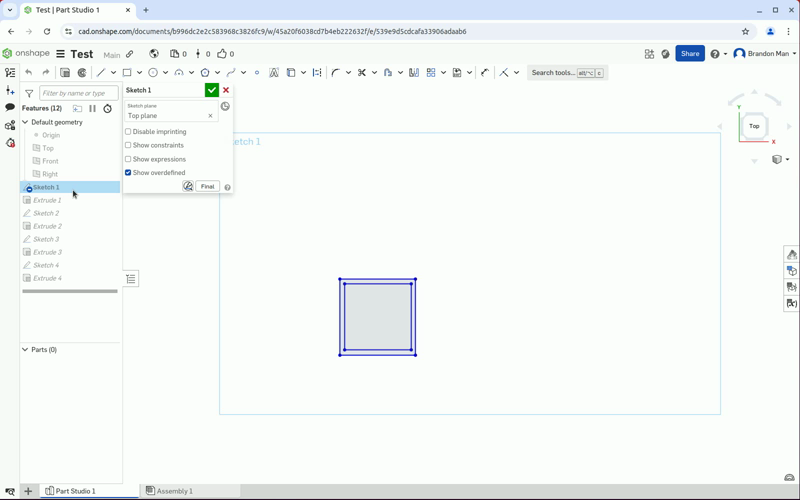
mouse_move(229, 92)
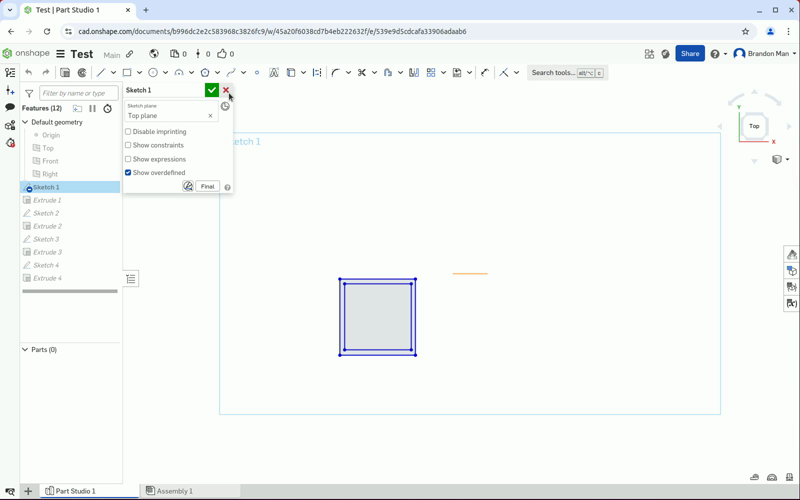
click(229, 92)
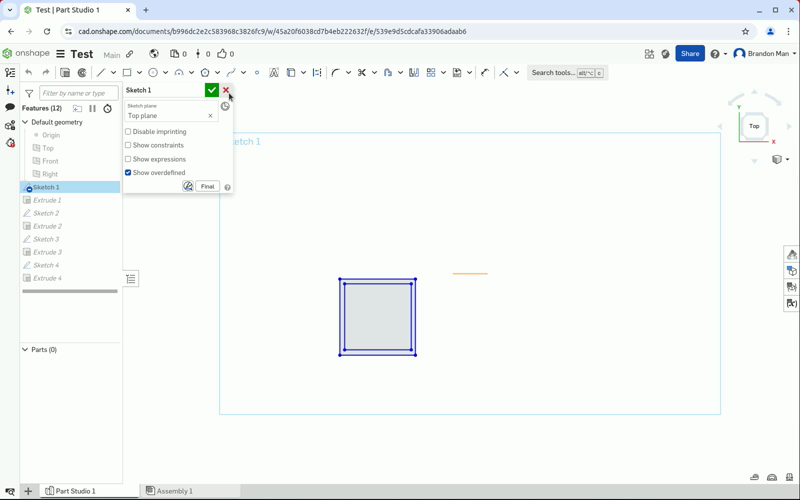
key(shift+s)
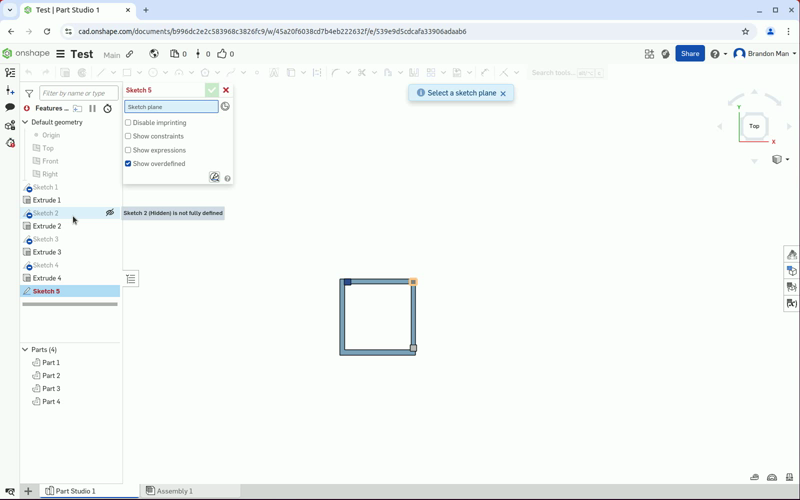
scroll(3)
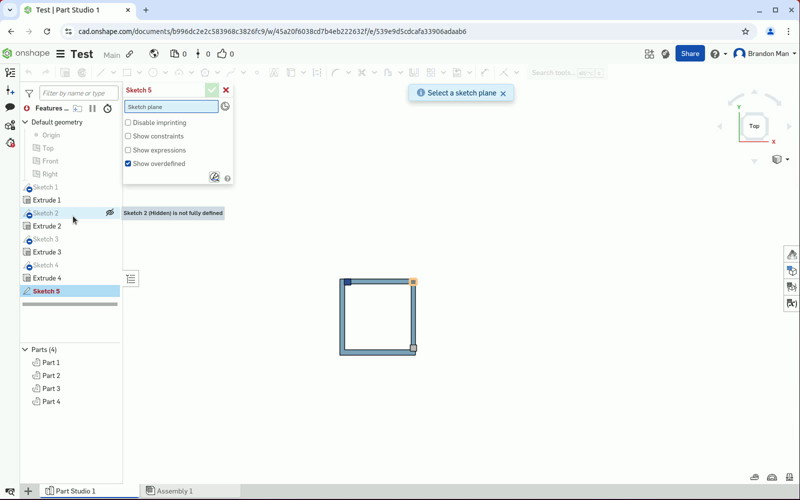
mouse_move(73, 150)
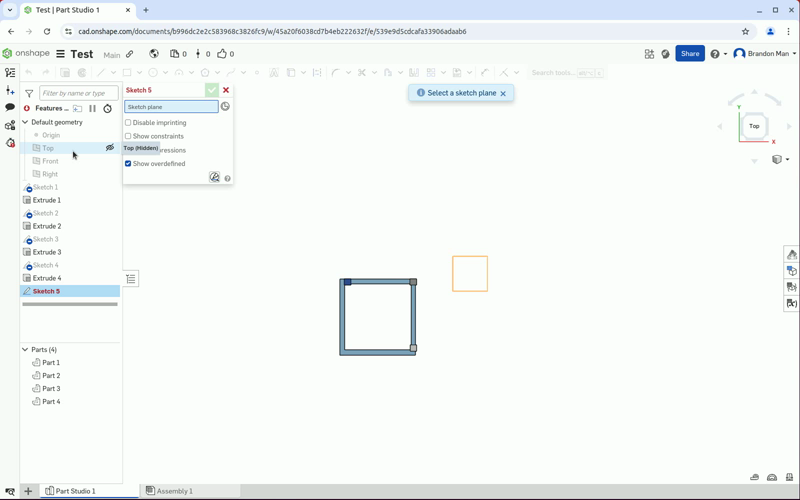
click(73, 150)
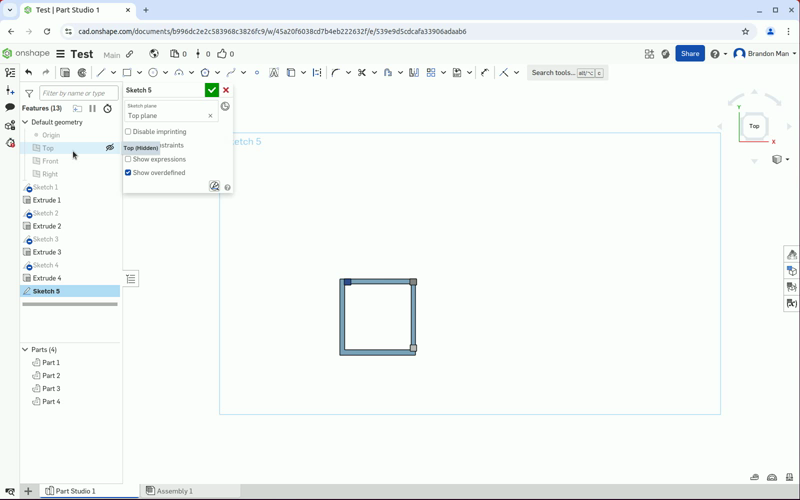
mouse_move(73, 352)
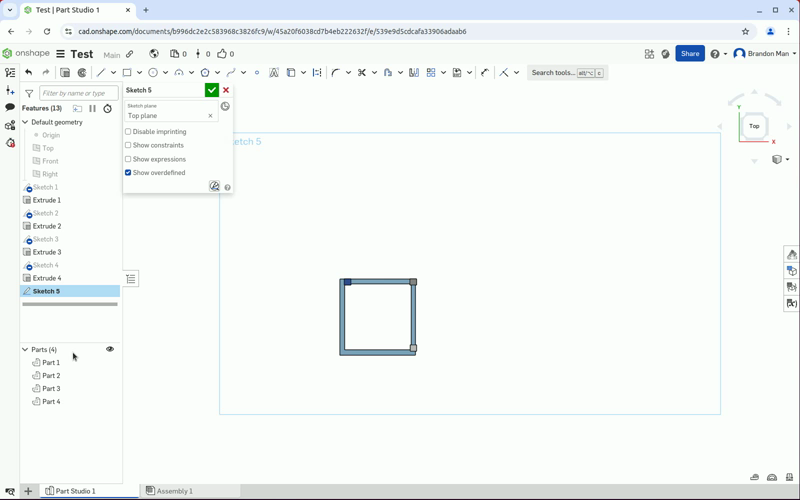
key(y)
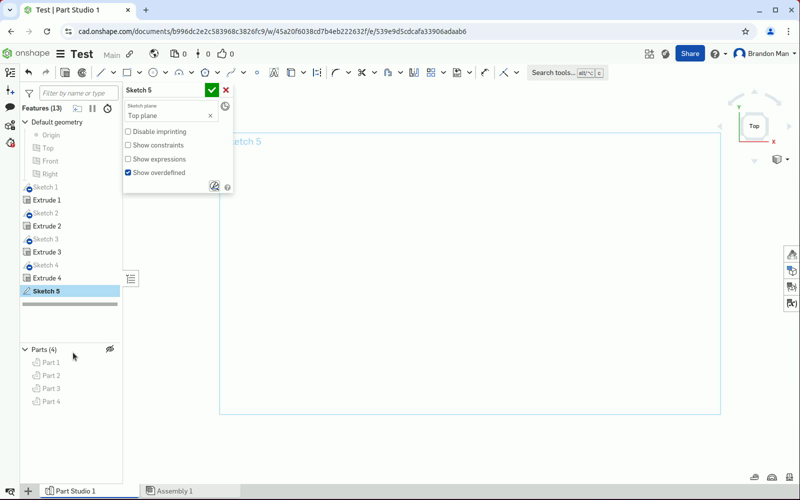
key(l)
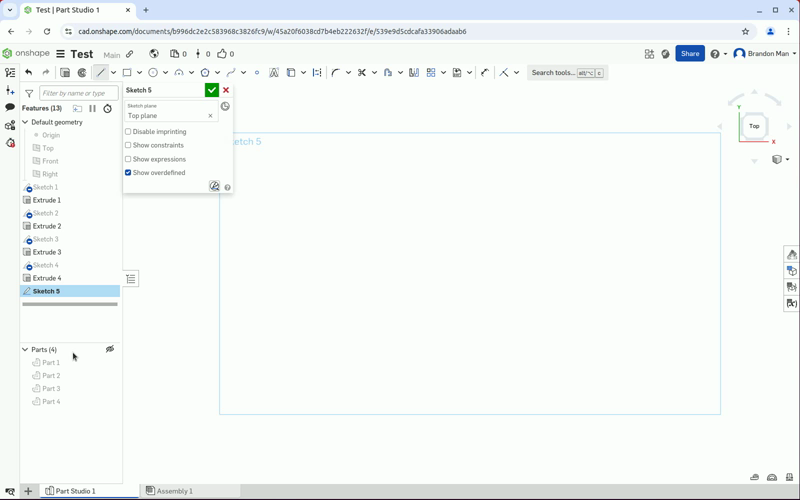
key_down(shift)
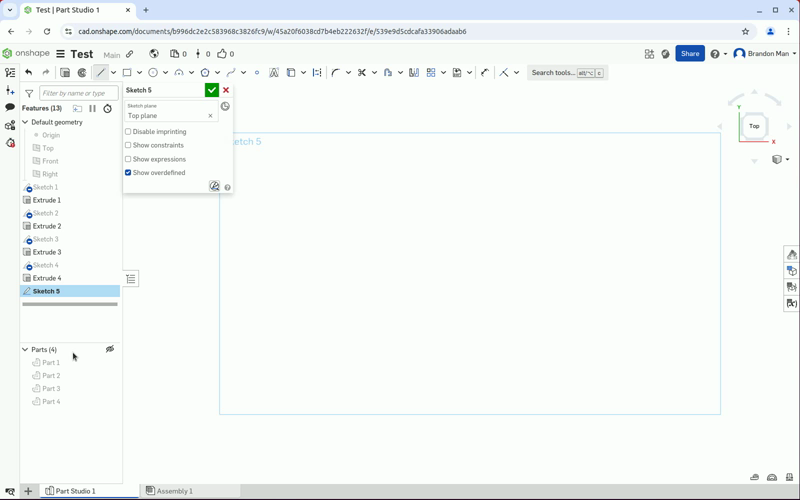
mouse_move(351, 351)
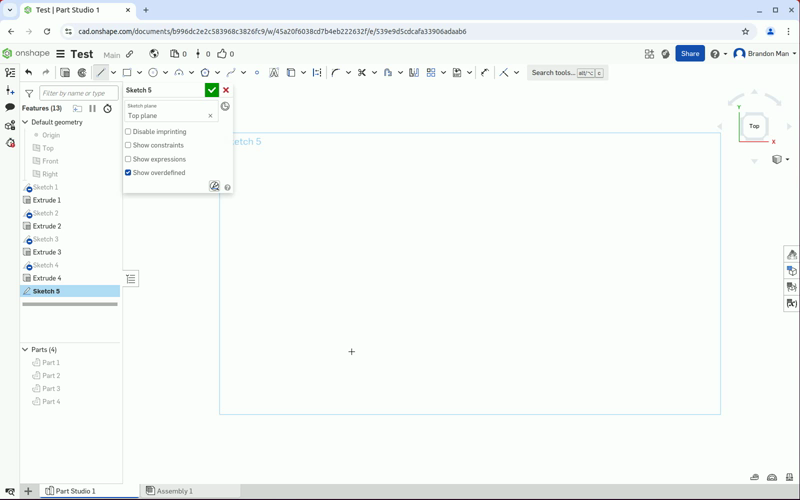
click(351, 351)
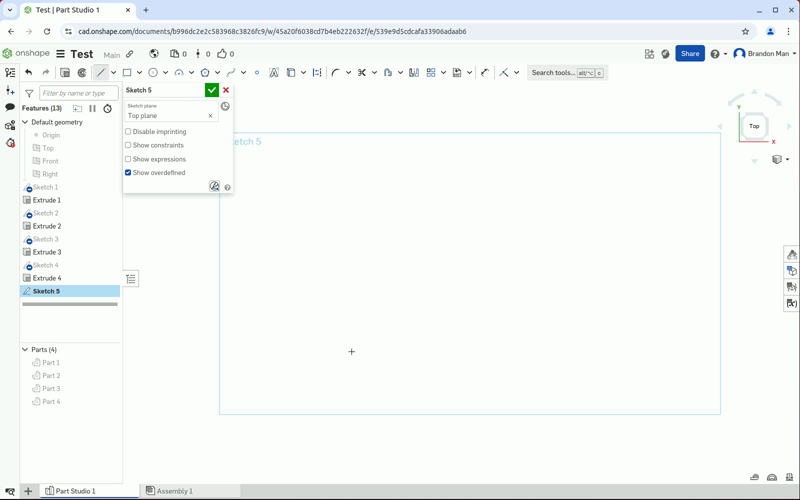
key_up(shift)
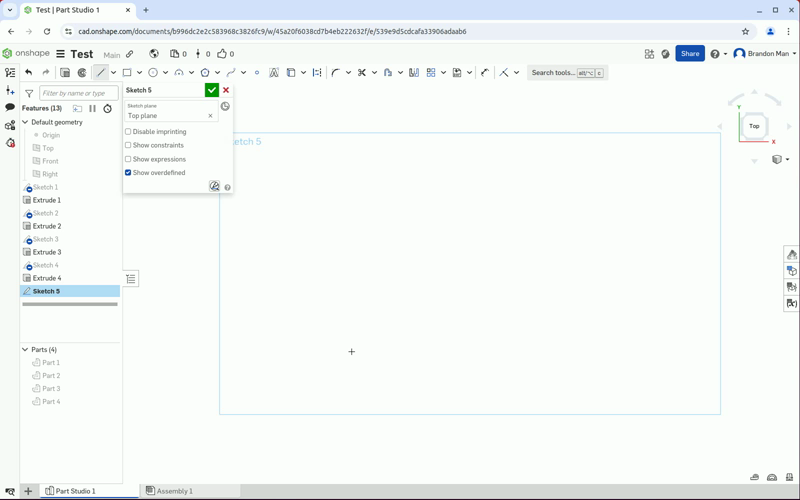
key_down(shift)
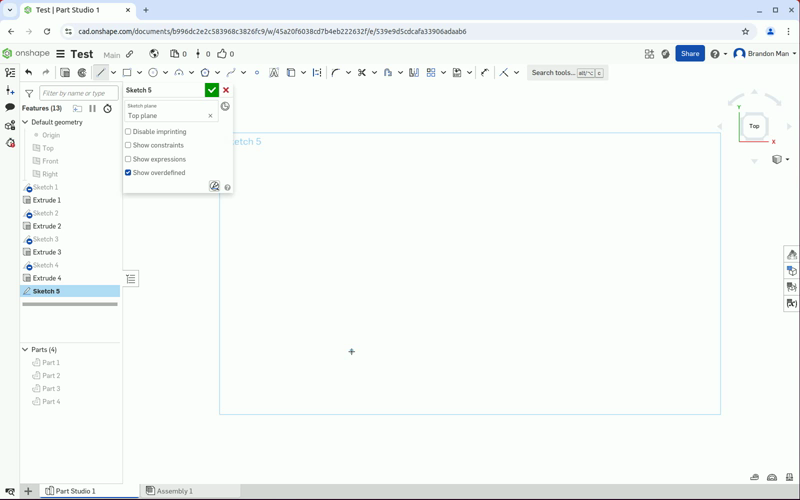
mouse_move(381, 351)
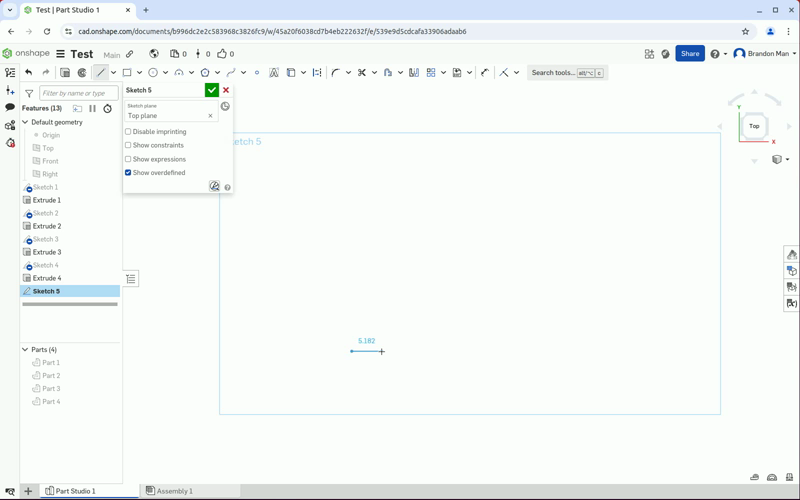
mouse_move(357, 351)
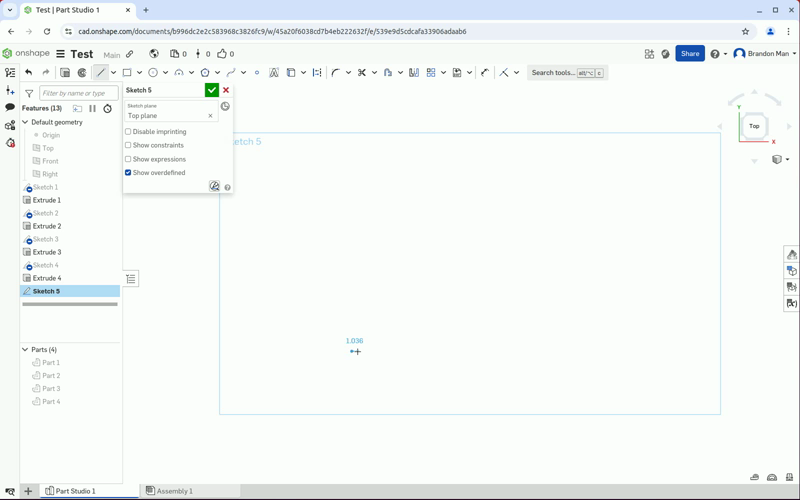
scroll(6)
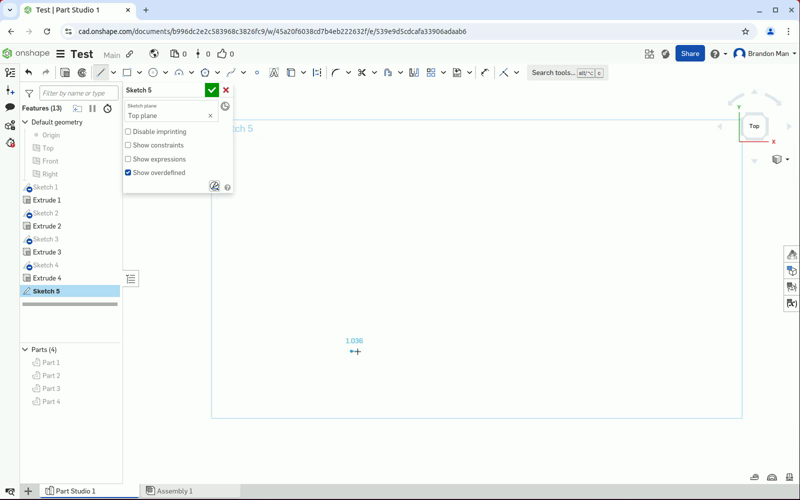
scroll(6)
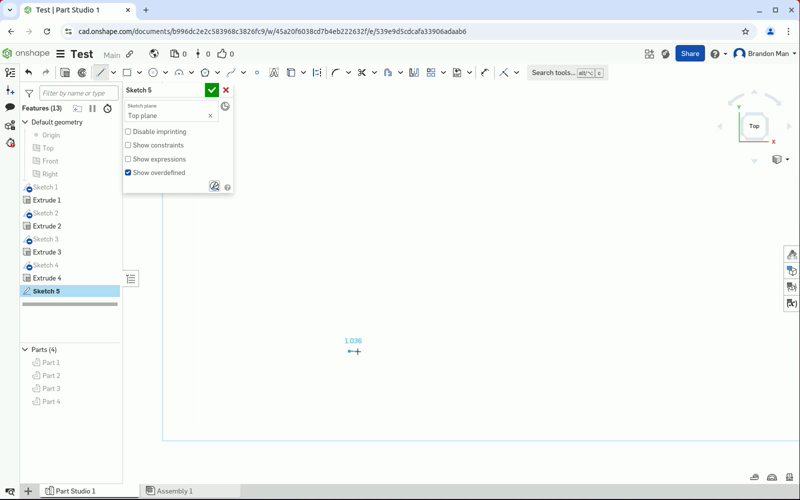
scroll(6)
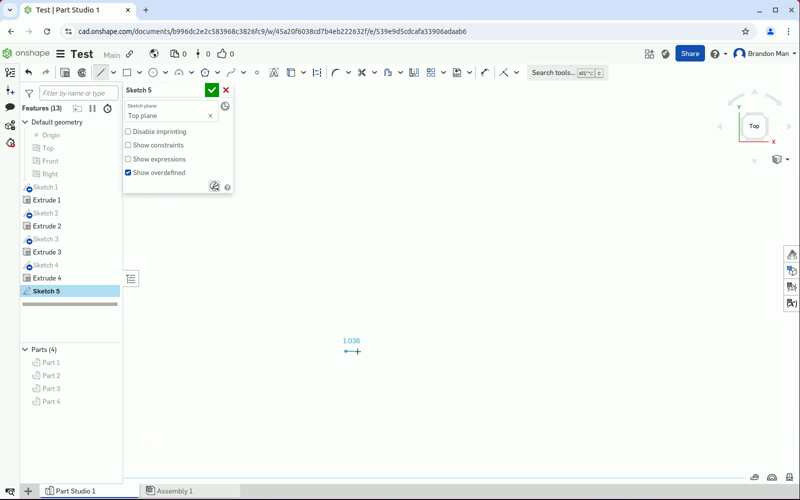
scroll(6)
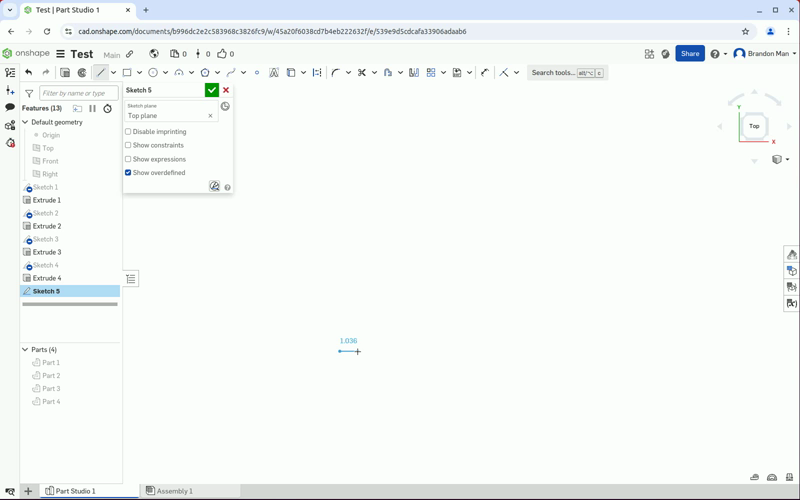
scroll(6)
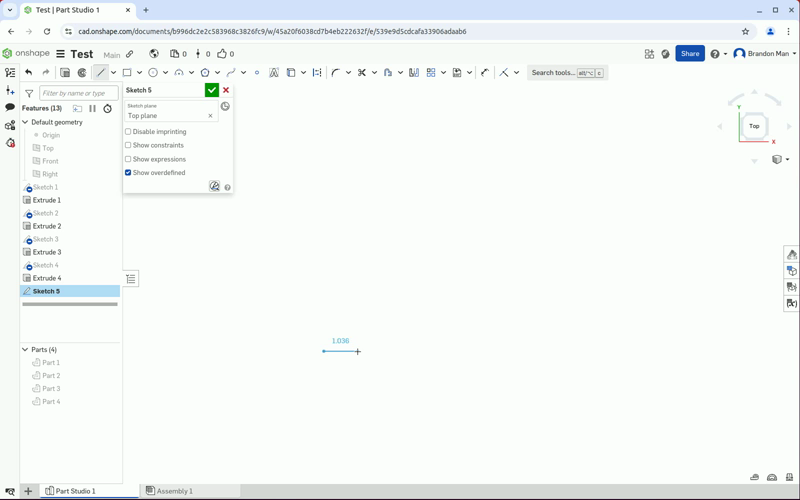
scroll(6)
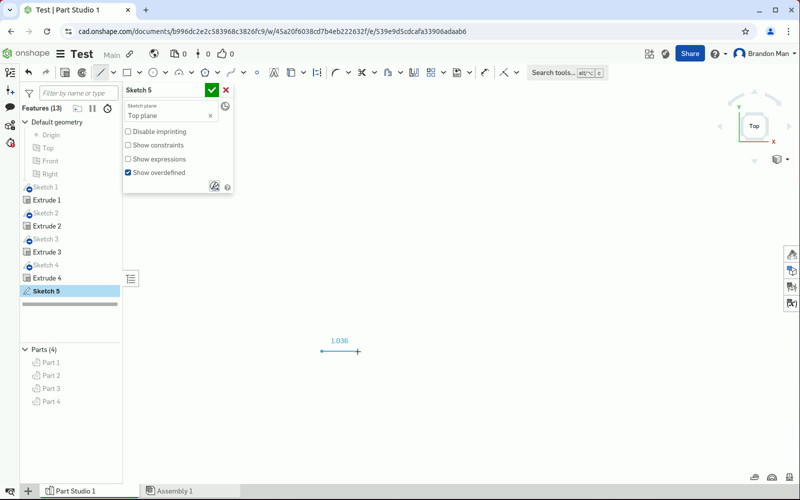
scroll(6)
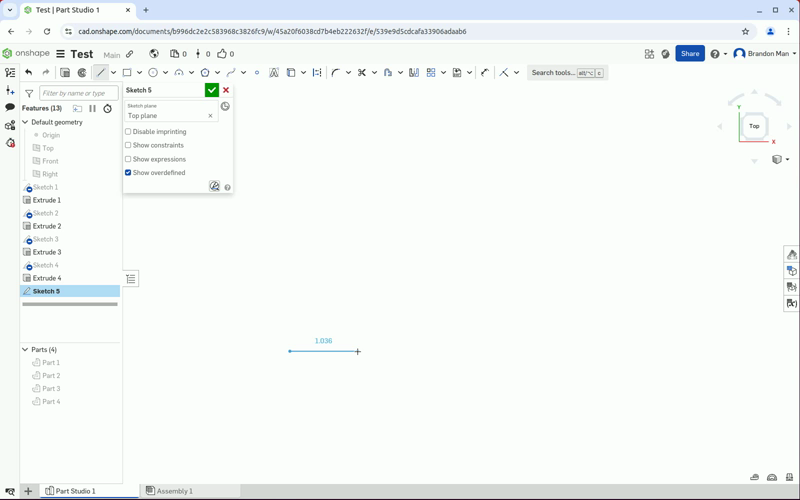
click(357, 351)
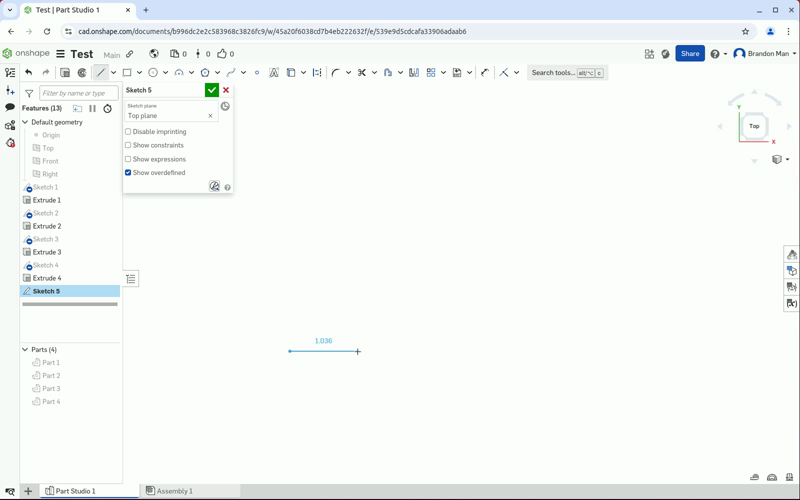
scroll(-6)
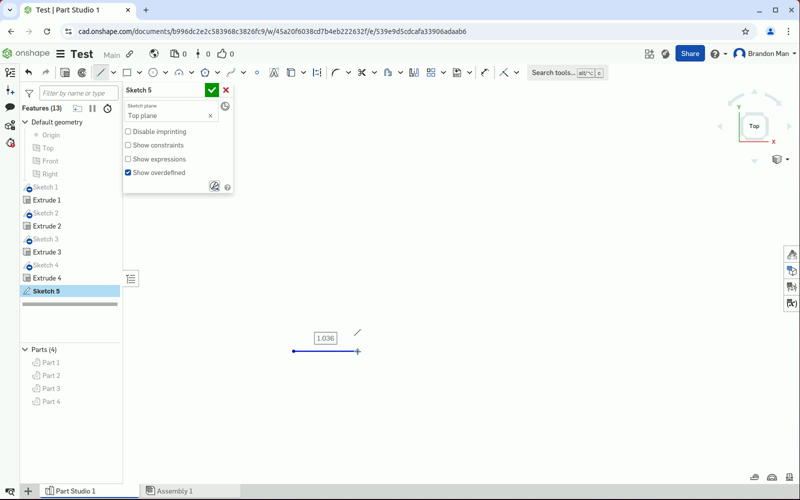
scroll(-6)
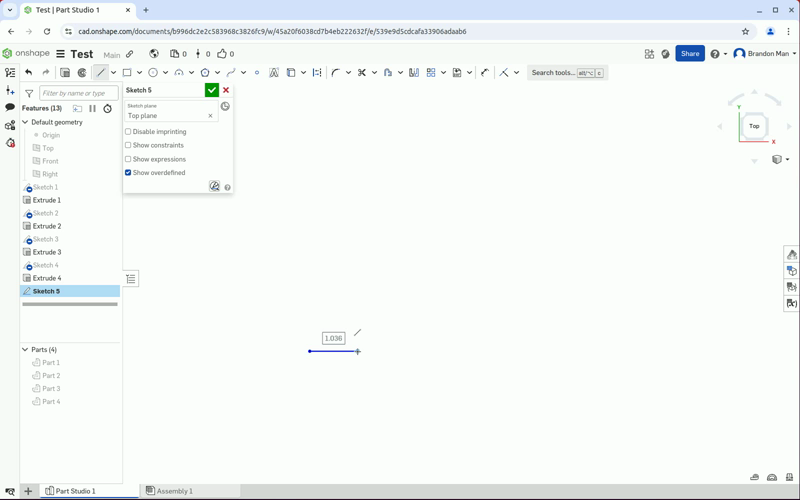
scroll(-6)
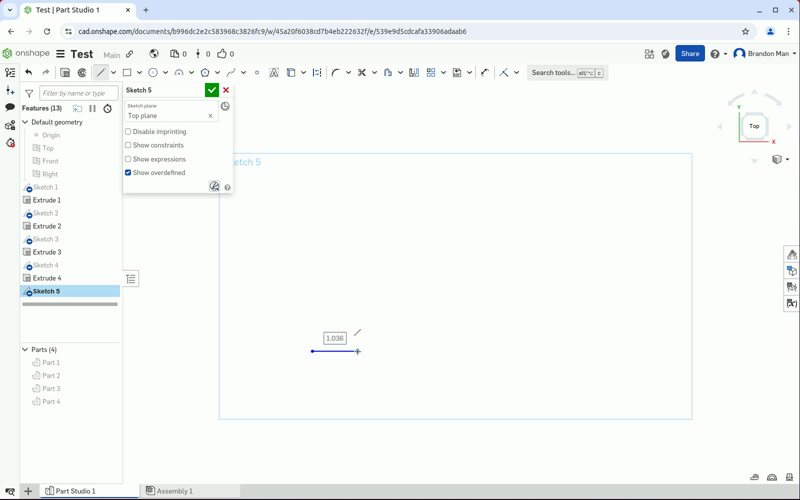
scroll(-6)
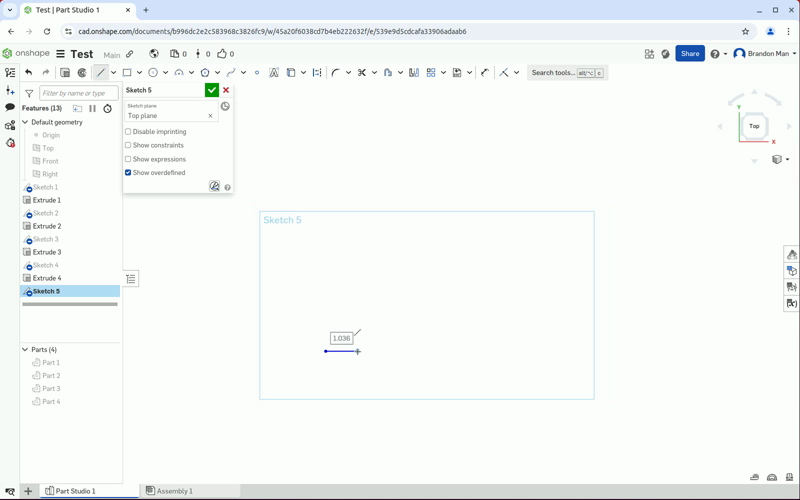
scroll(-6)
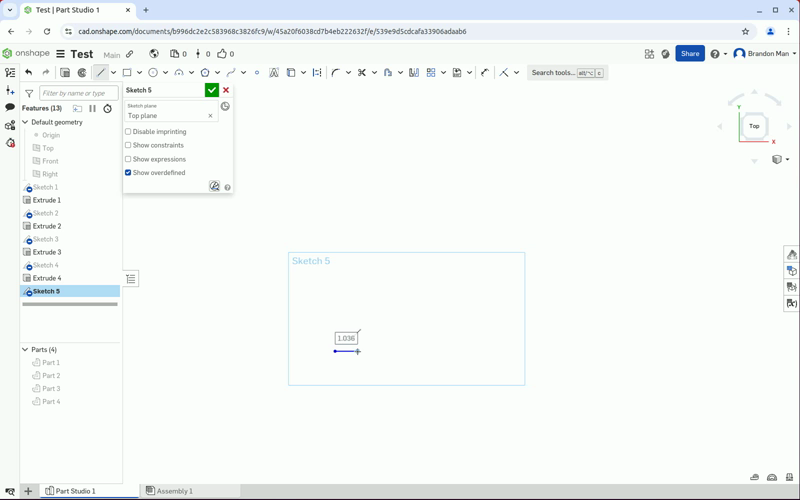
scroll(-6)
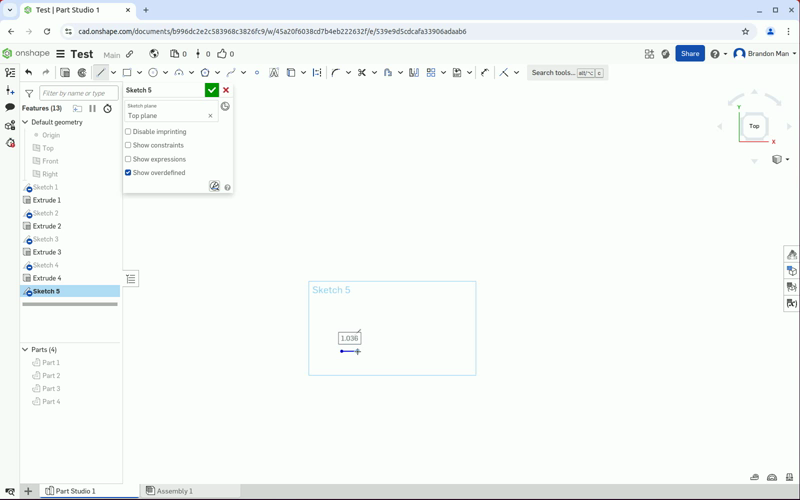
scroll(-6)
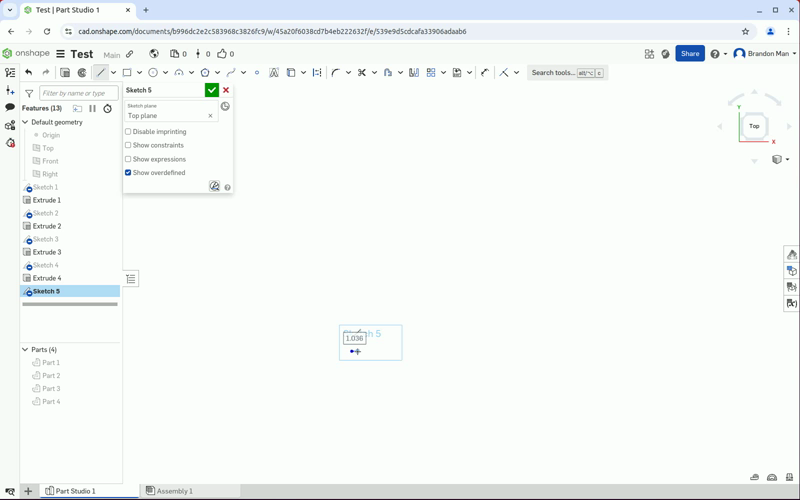
key_up(shift)
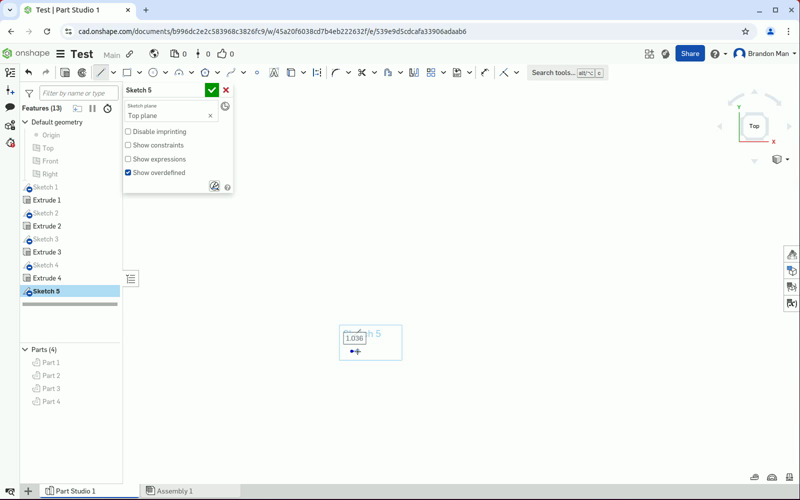
key_down(shift)
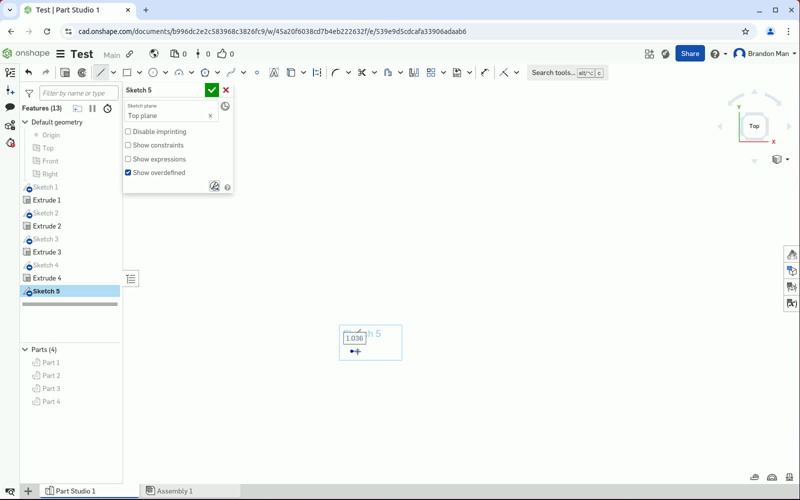
mouse_move(387, 351)
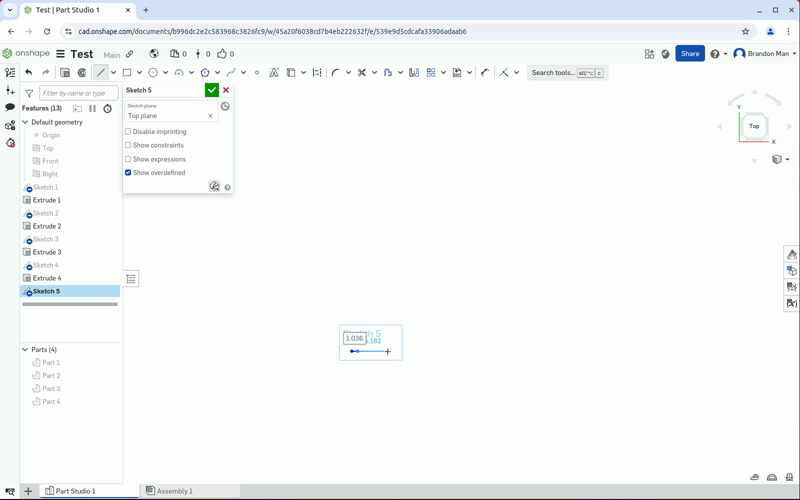
mouse_move(357, 345)
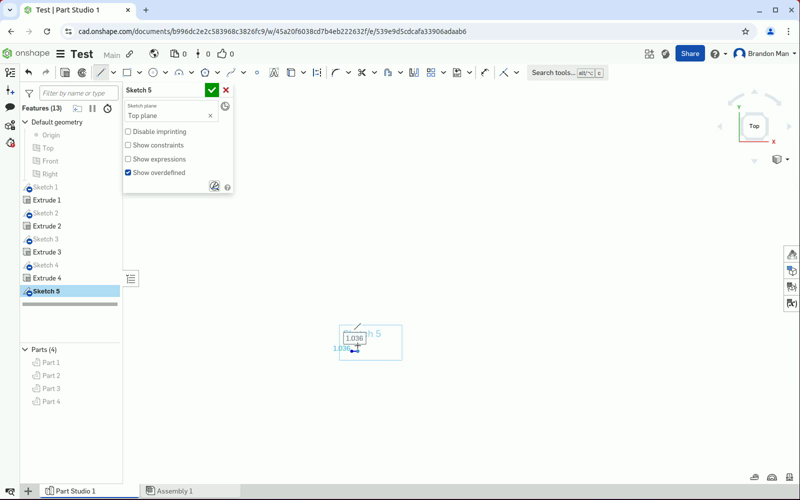
scroll(6)
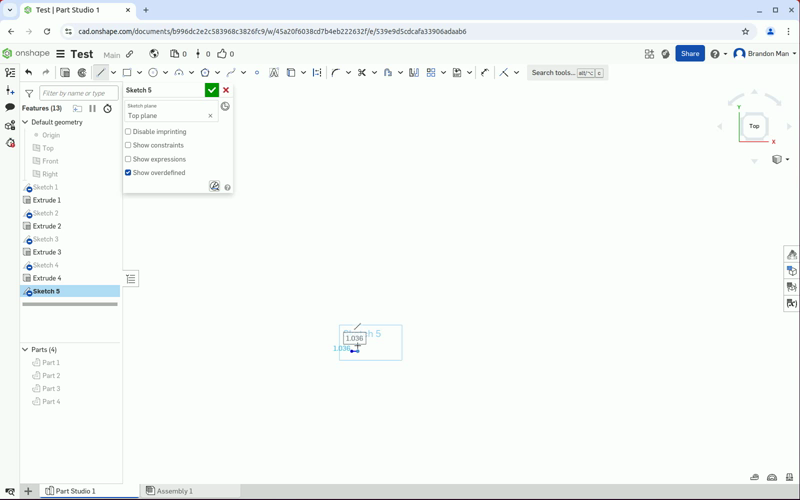
scroll(6)
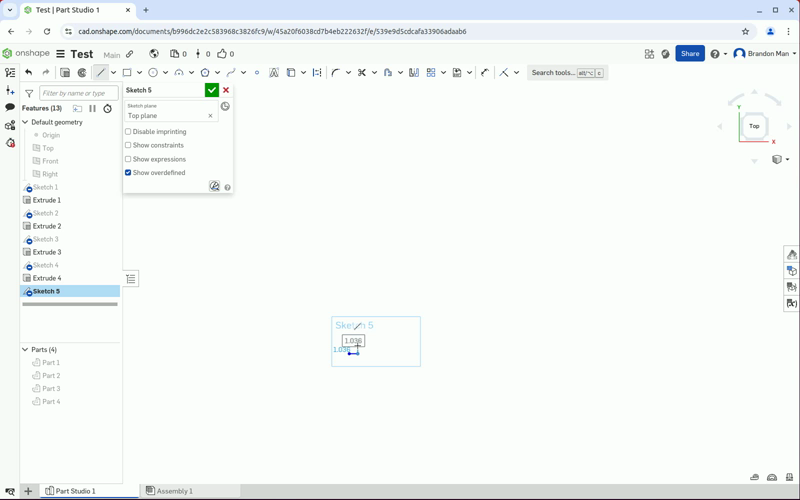
scroll(6)
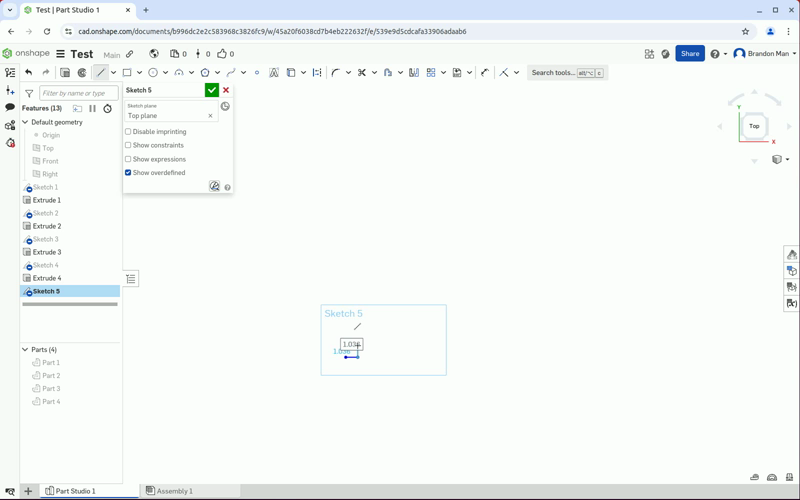
scroll(6)
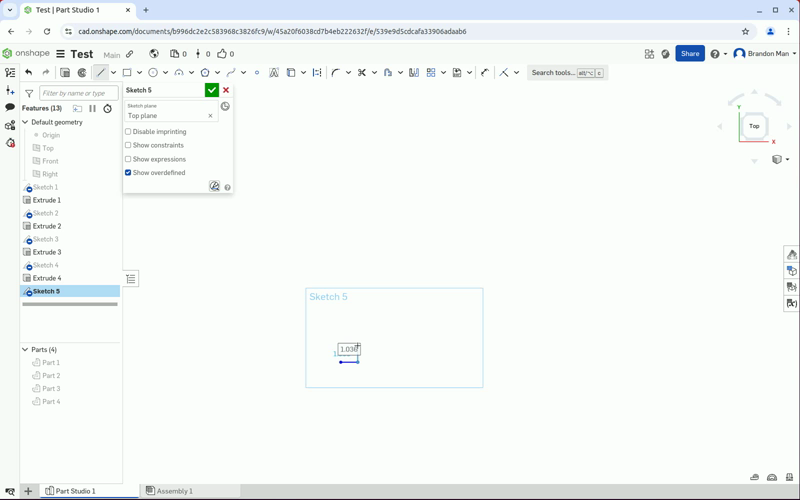
scroll(6)
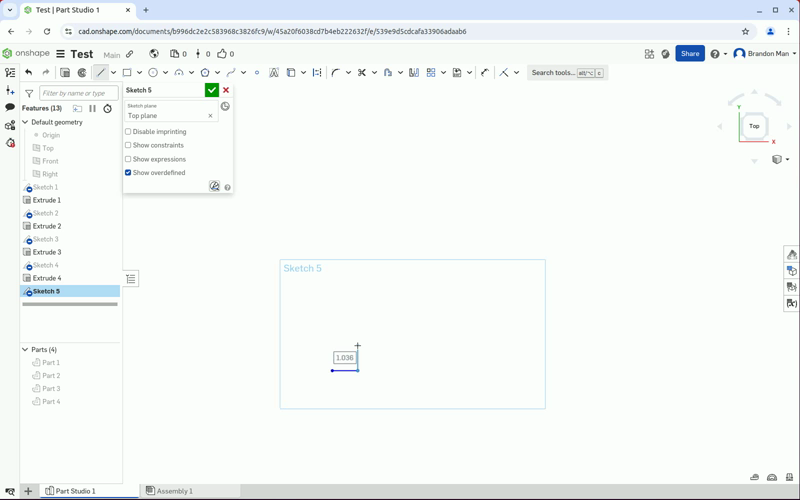
scroll(6)
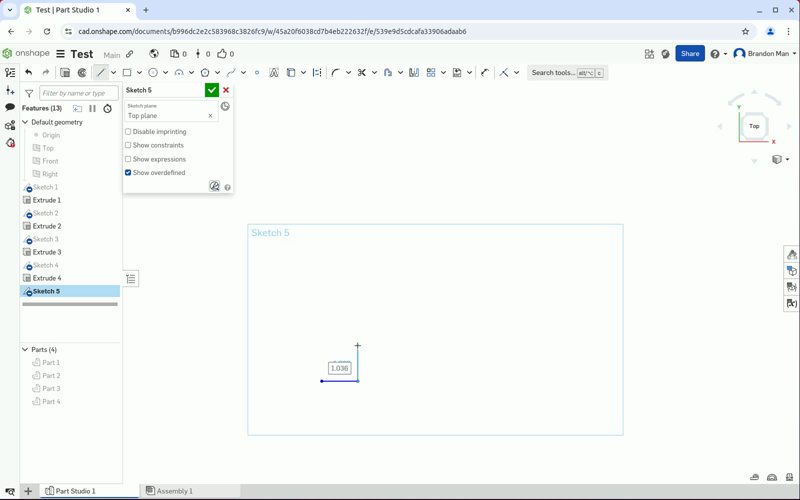
scroll(6)
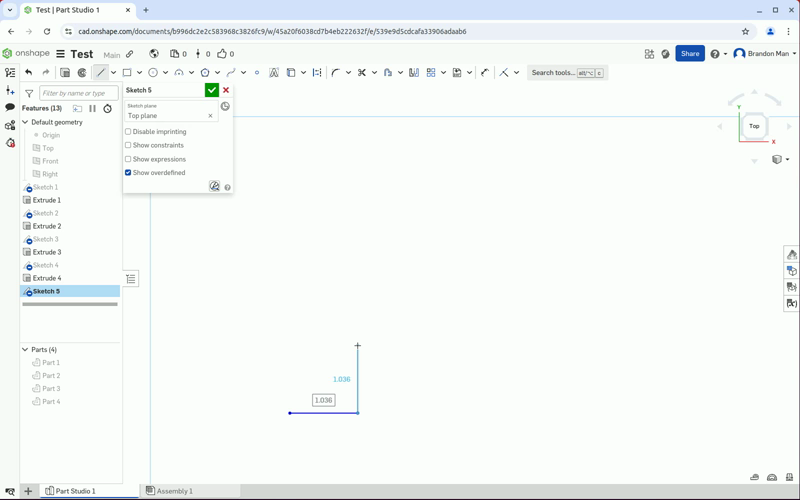
click(357, 345)
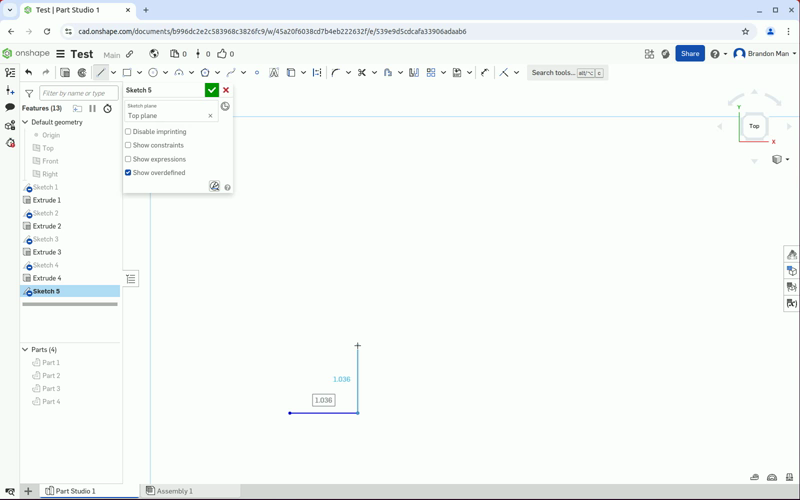
scroll(-6)
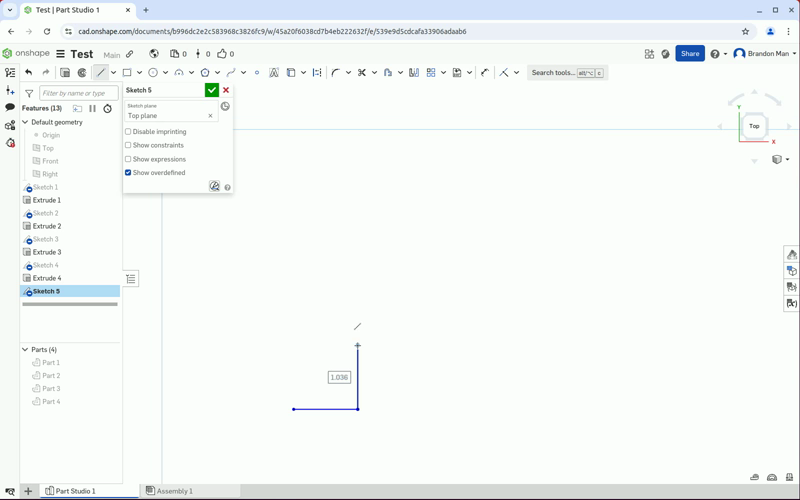
scroll(-6)
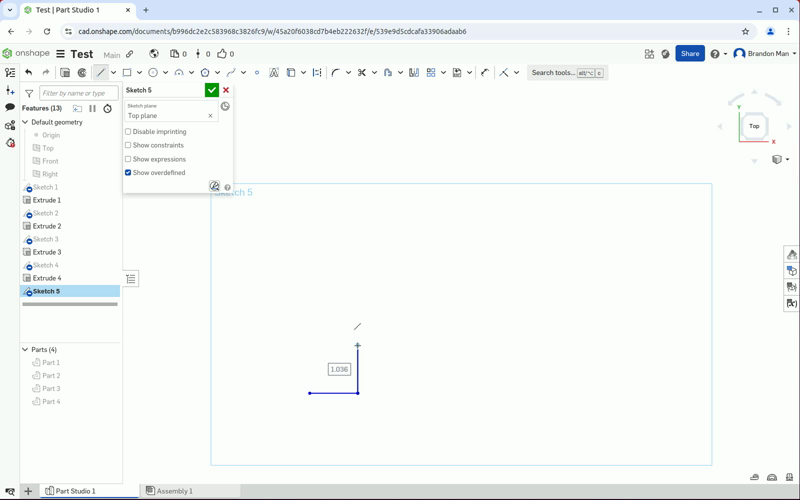
scroll(-6)
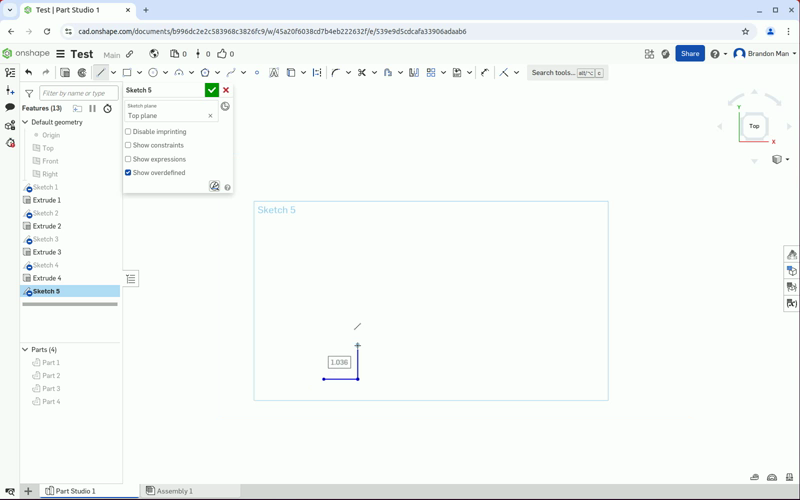
scroll(-6)
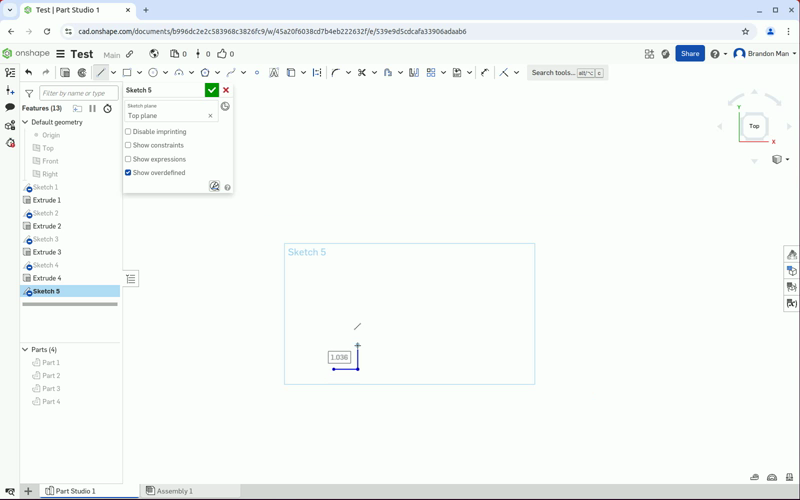
scroll(-6)
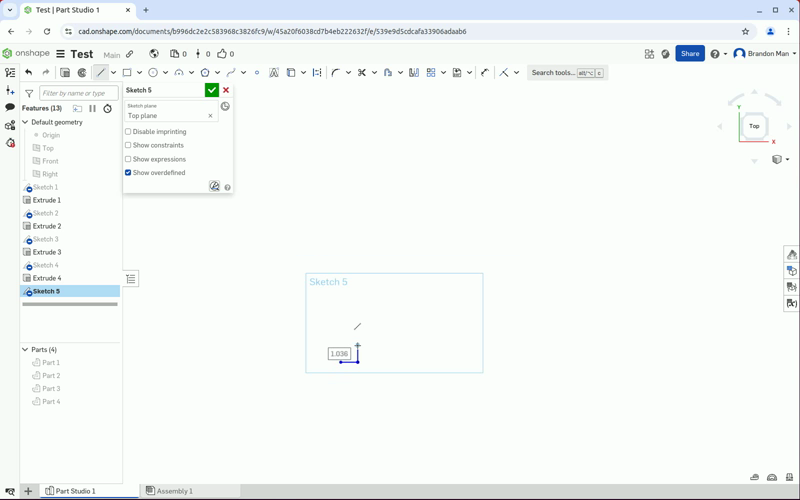
scroll(-6)
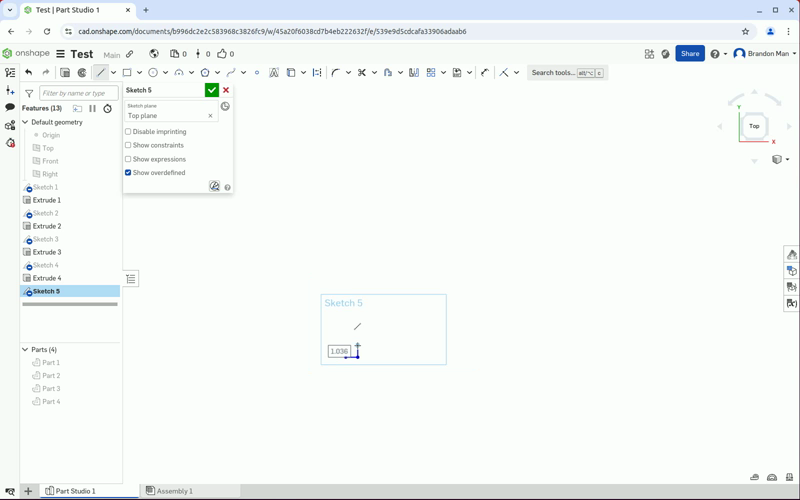
scroll(-6)
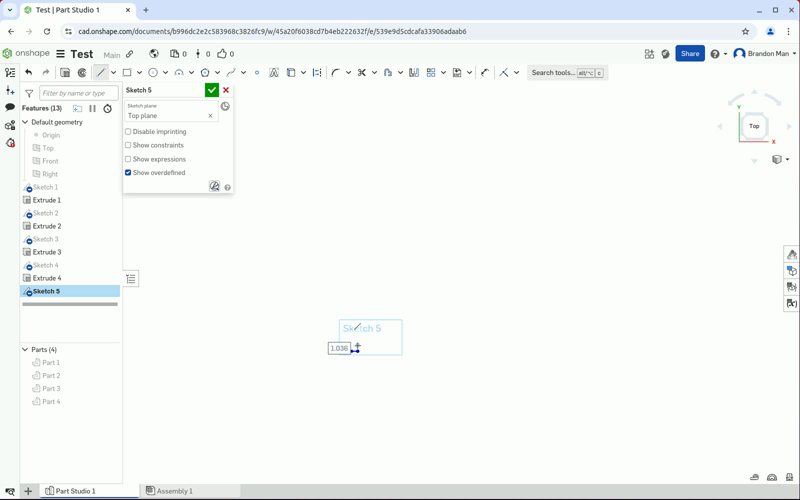
key_up(shift)
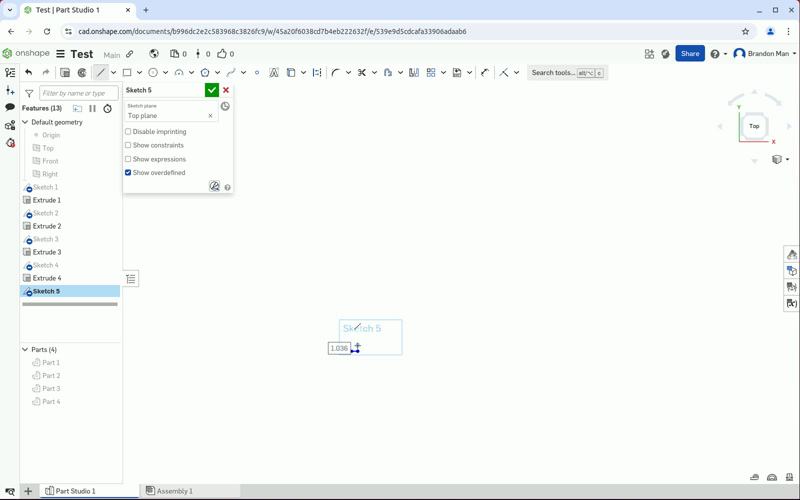
key_down(shift)
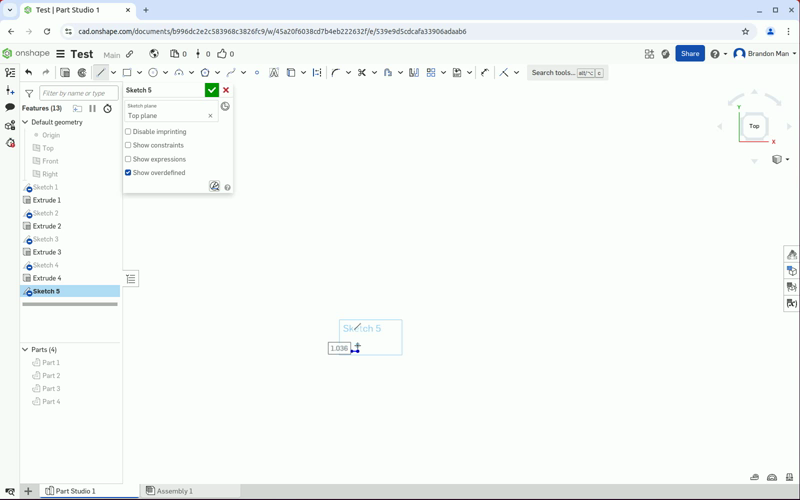
mouse_move(387, 345)
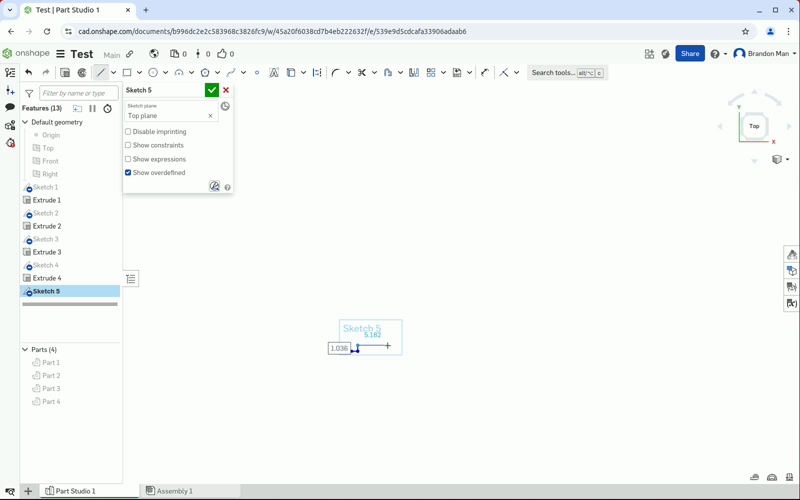
mouse_move(351, 345)
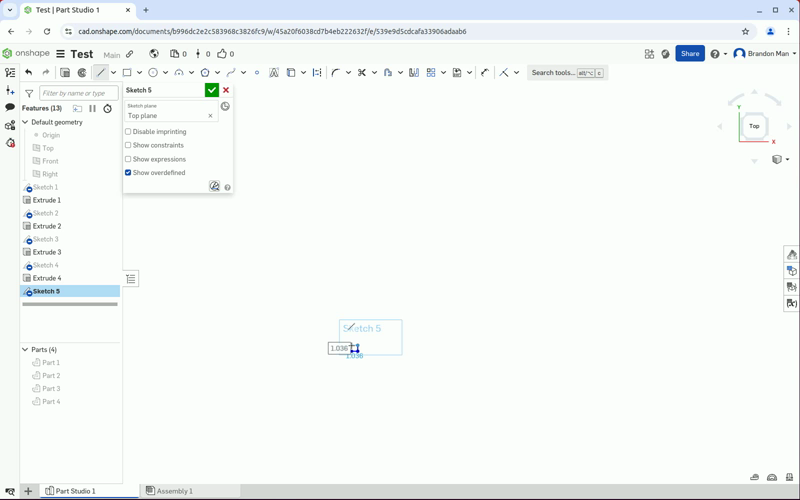
scroll(6)
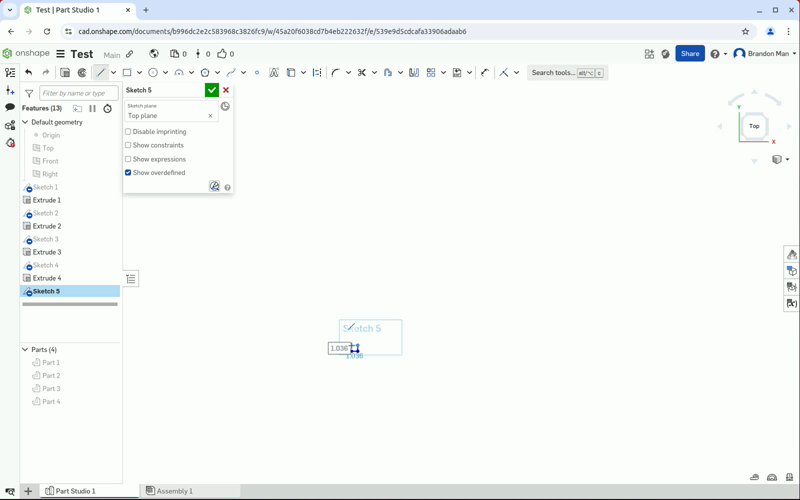
scroll(6)
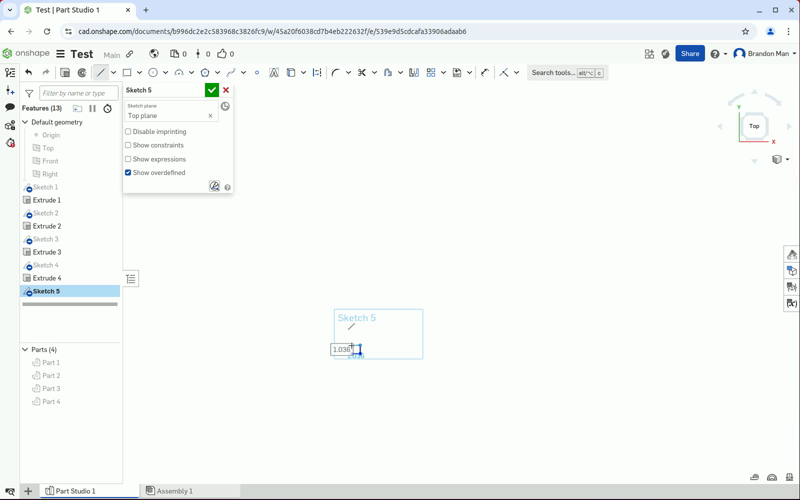
scroll(6)
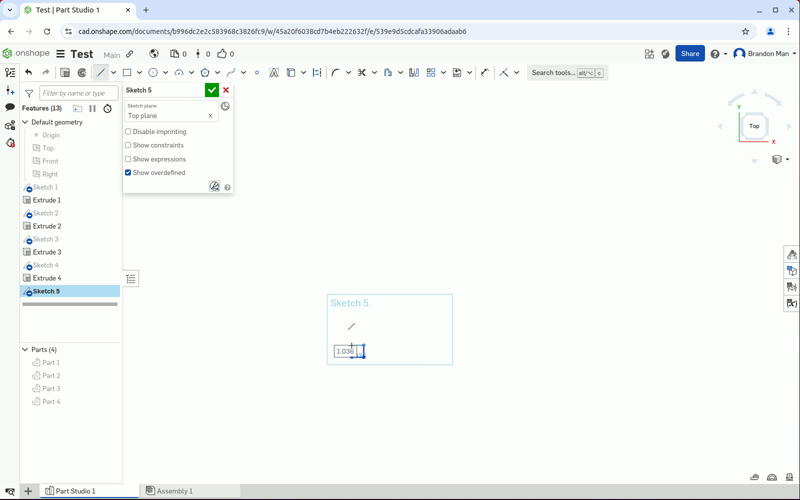
scroll(6)
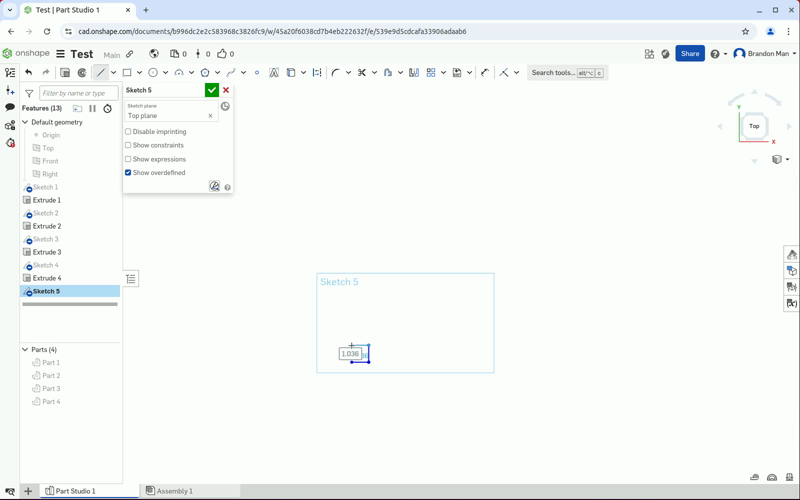
scroll(6)
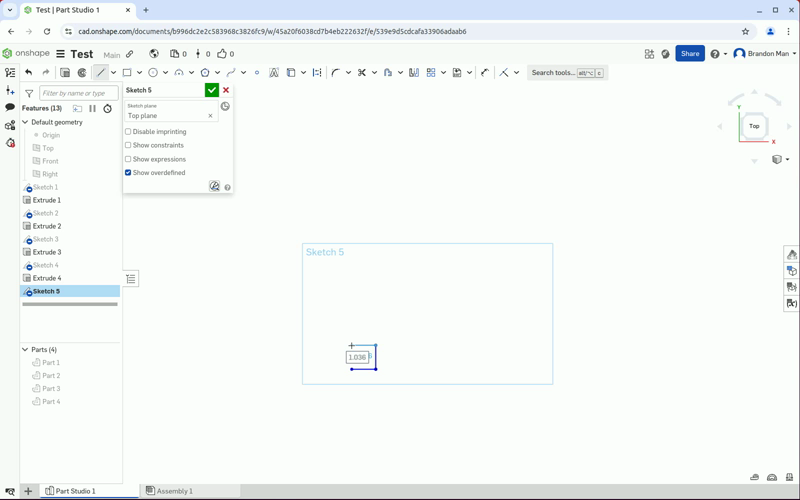
scroll(6)
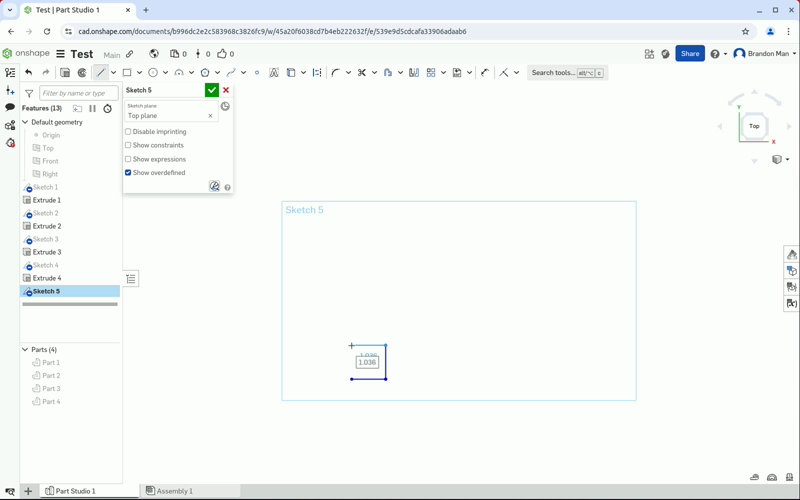
scroll(6)
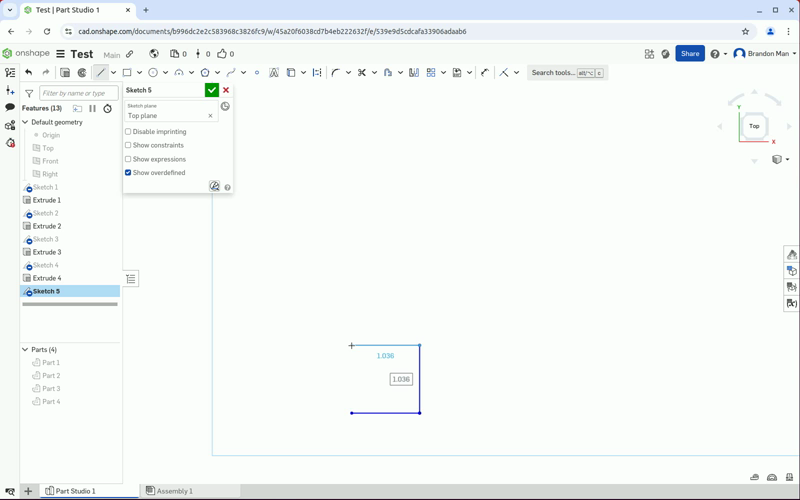
click(351, 345)
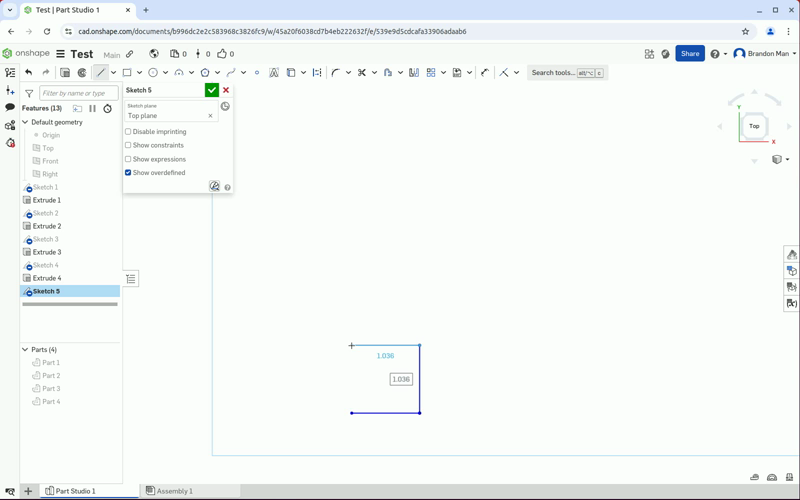
scroll(-6)
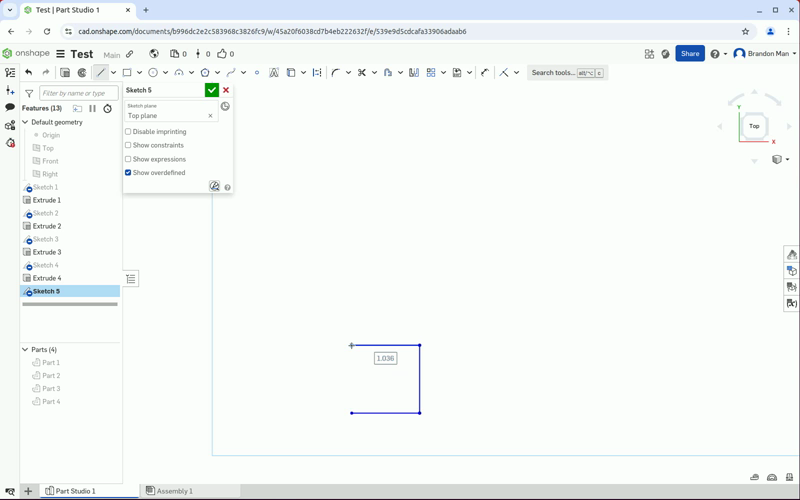
scroll(-6)
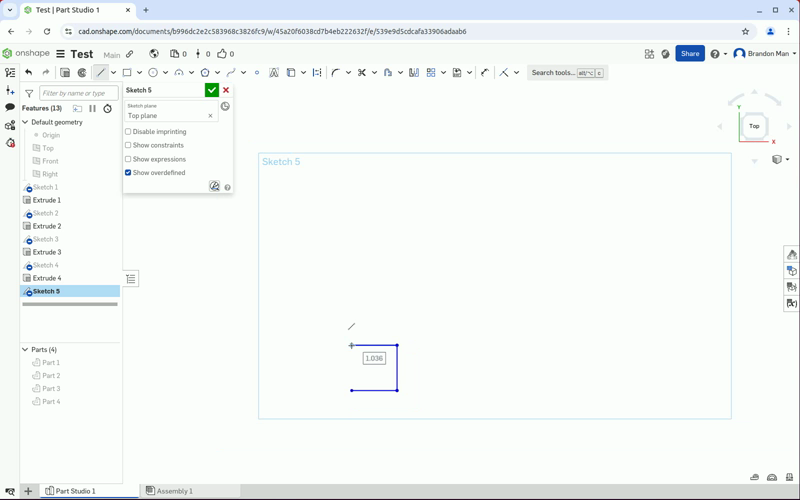
scroll(-6)
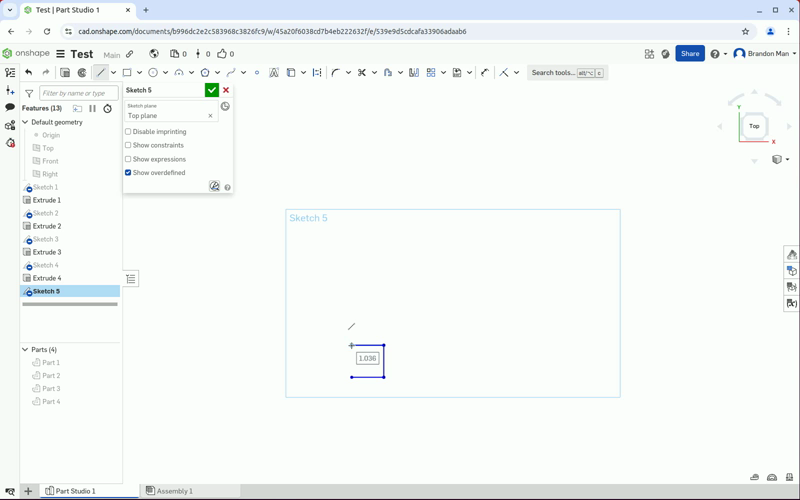
scroll(-6)
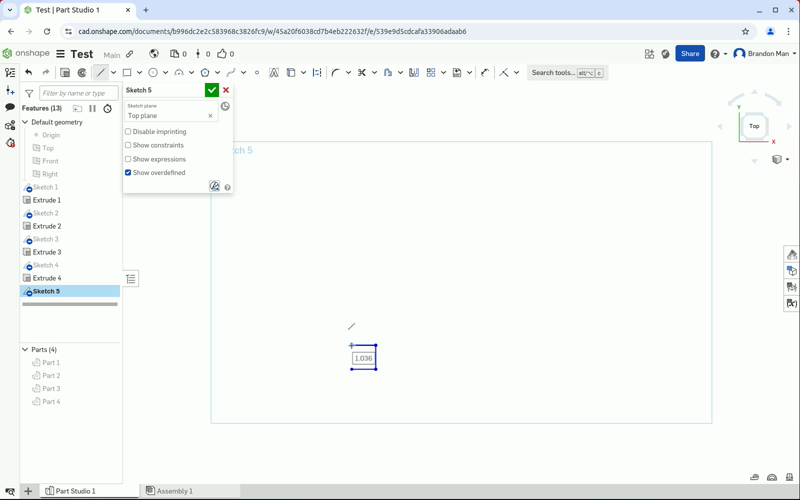
scroll(-6)
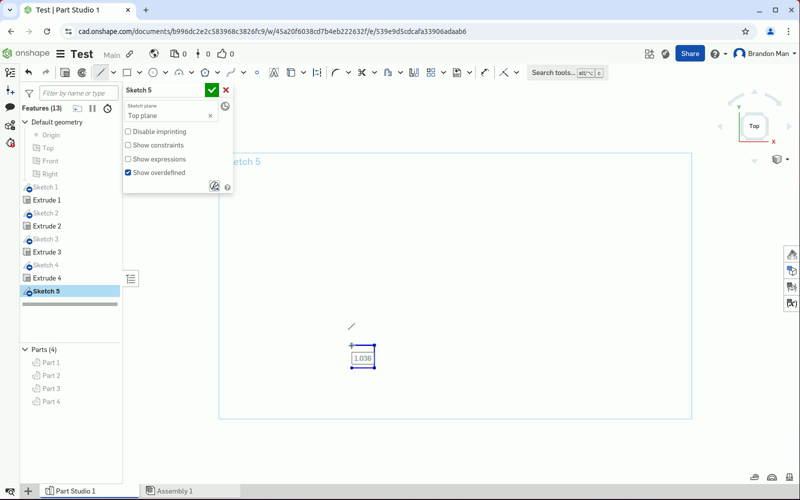
scroll(-6)
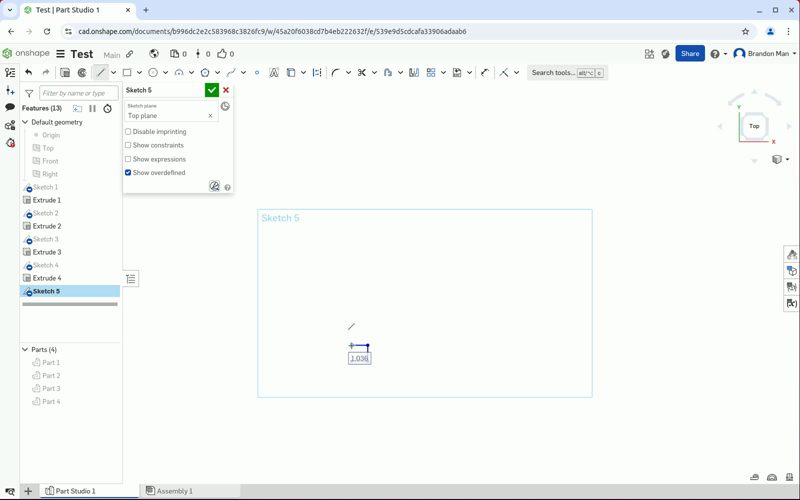
scroll(-6)
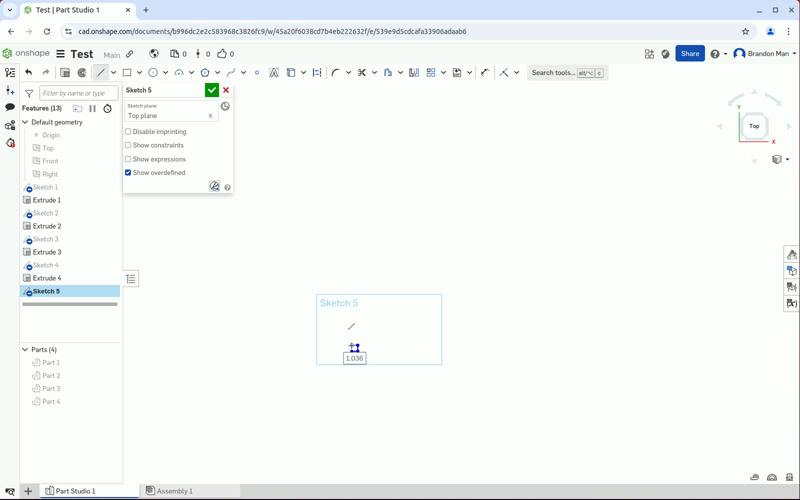
key_up(shift)
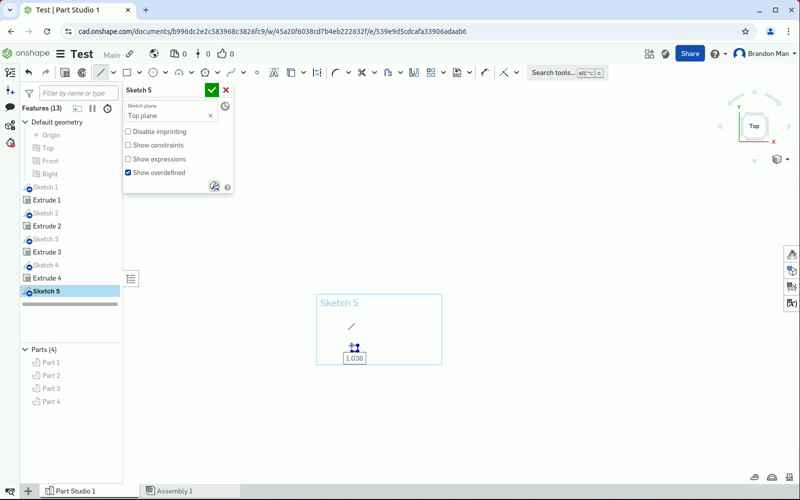
mouse_move(381, 345)
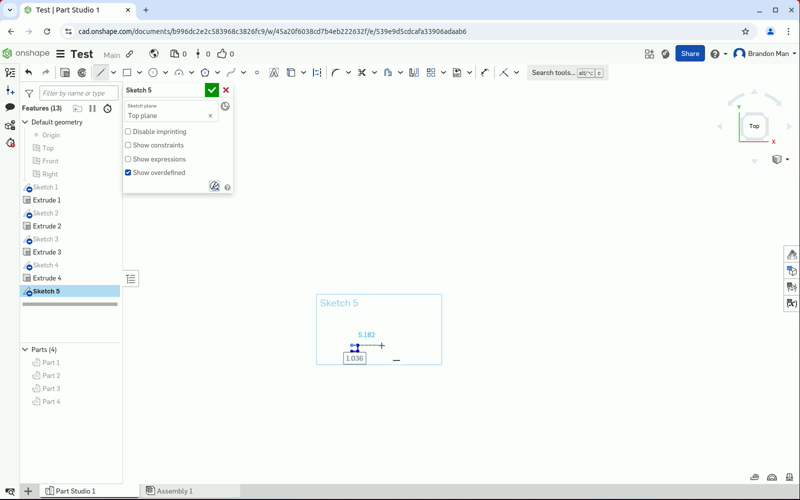
key_down(shift)
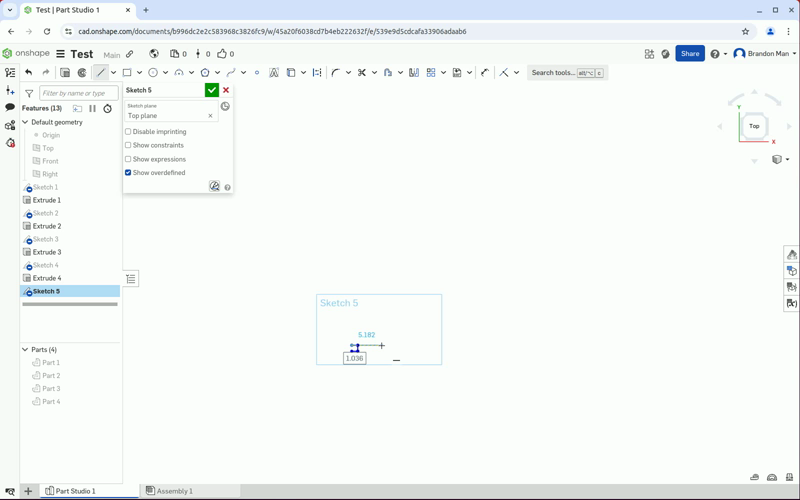
mouse_move(351, 351)
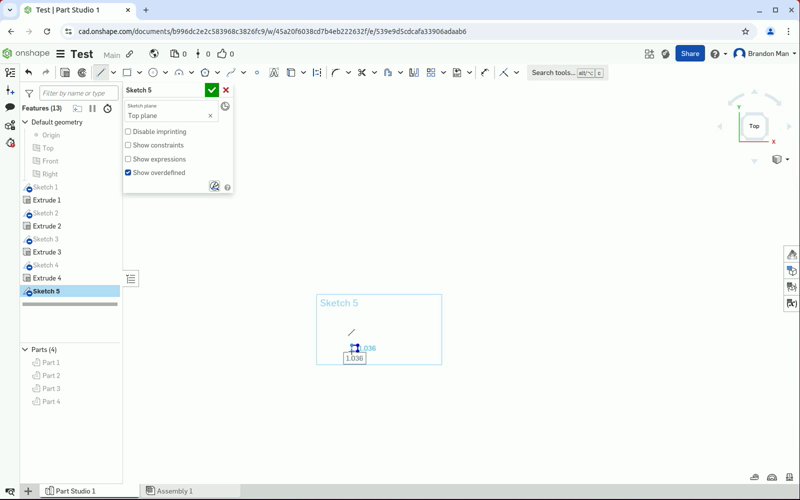
scroll(6)
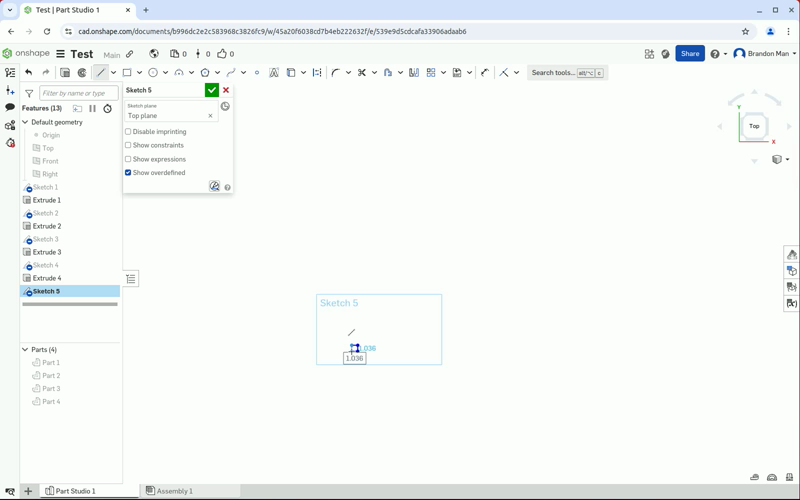
scroll(6)
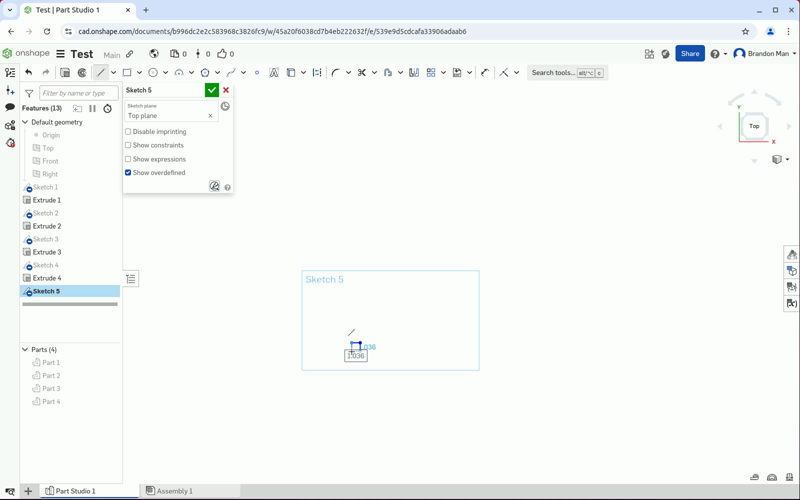
scroll(6)
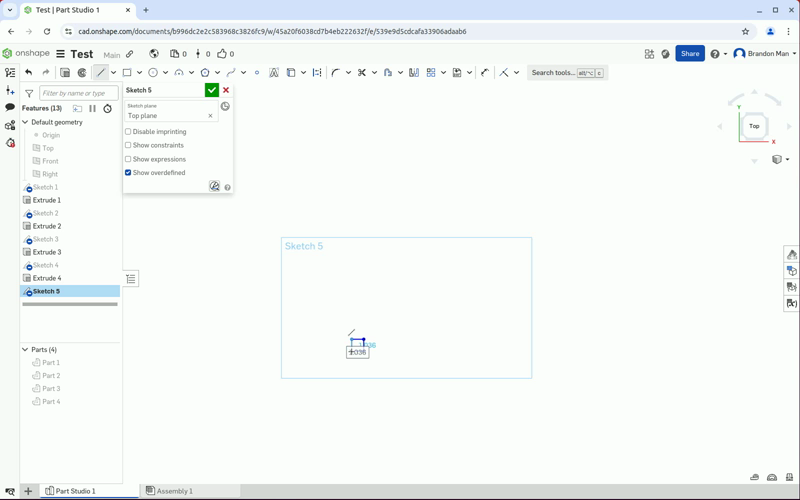
scroll(6)
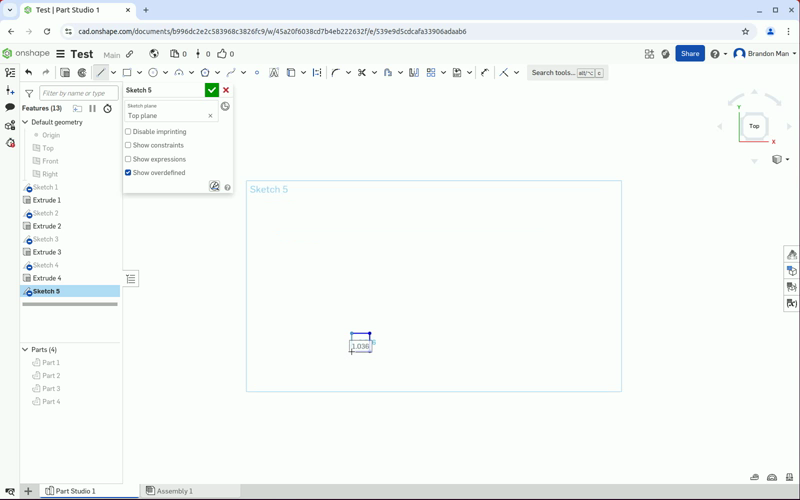
scroll(6)
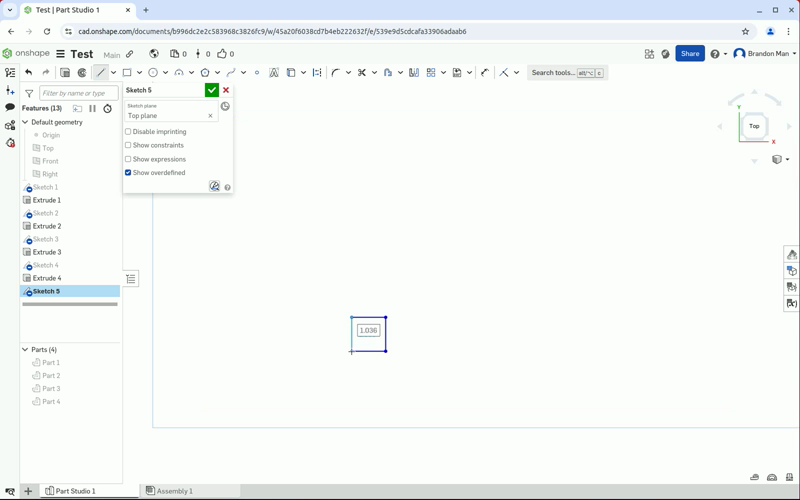
scroll(6)
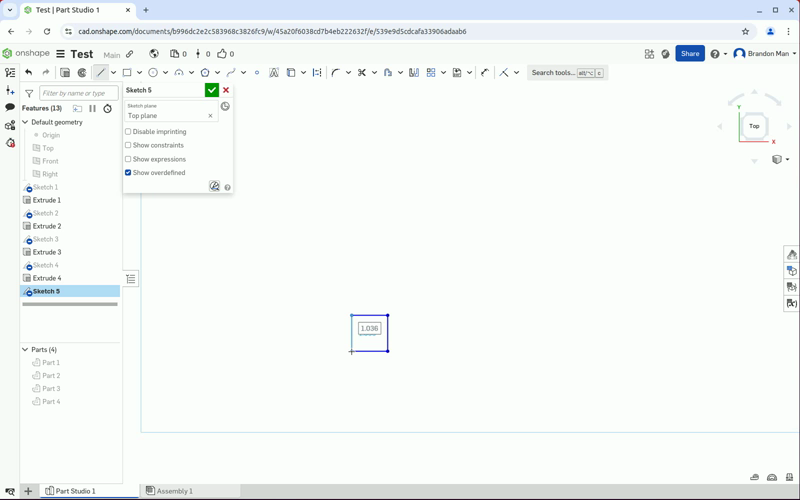
scroll(6)
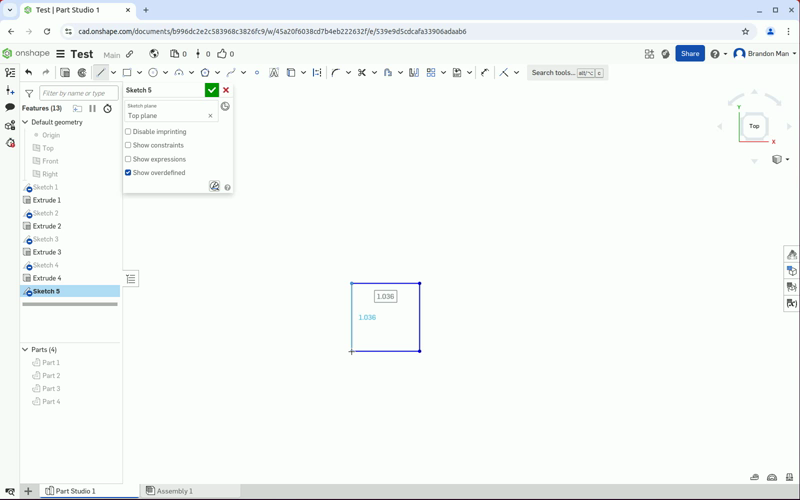
key_up(shift)
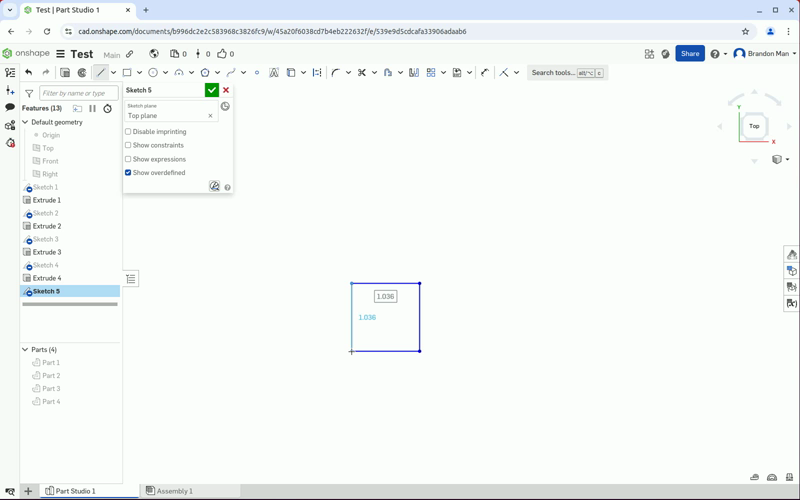
click(351, 351)
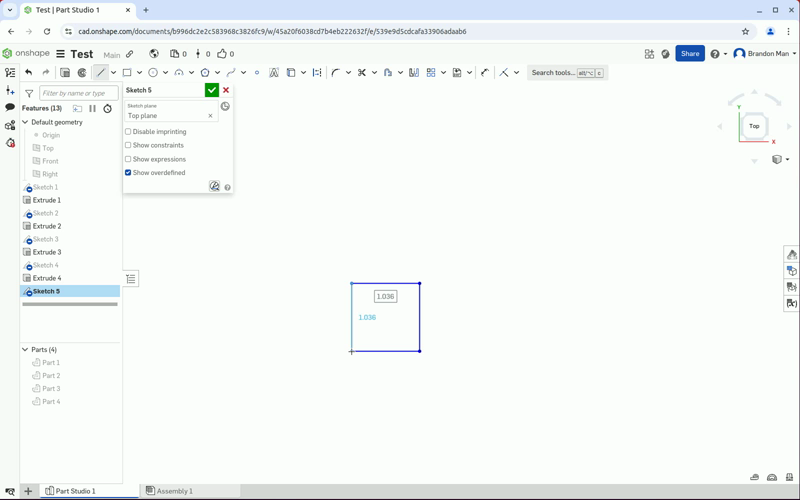
scroll(-6)
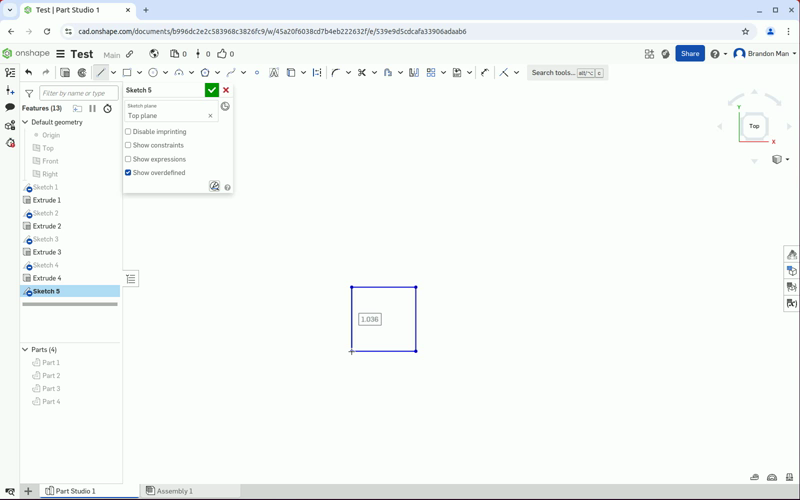
scroll(-6)
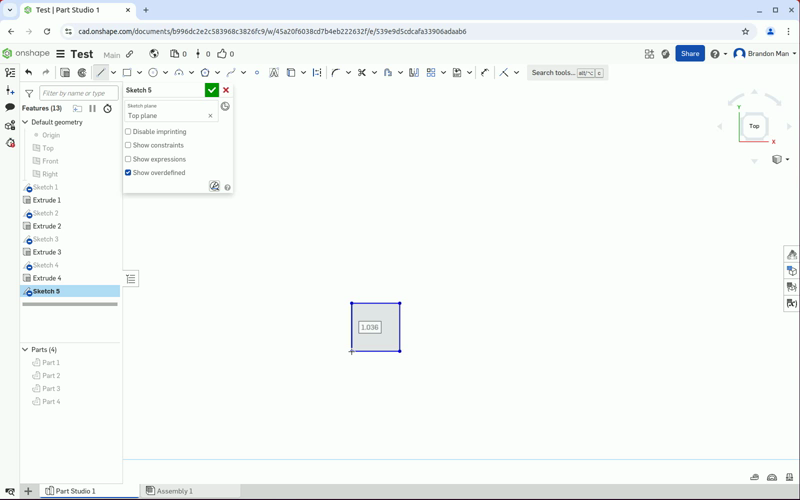
scroll(-6)
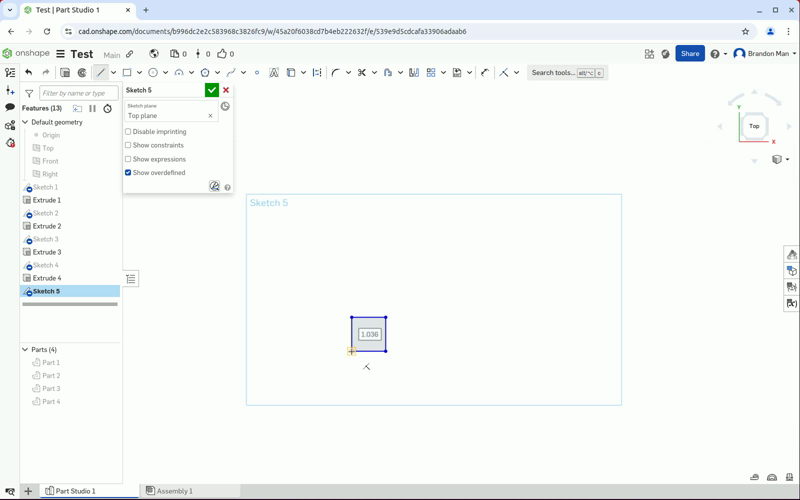
scroll(-6)
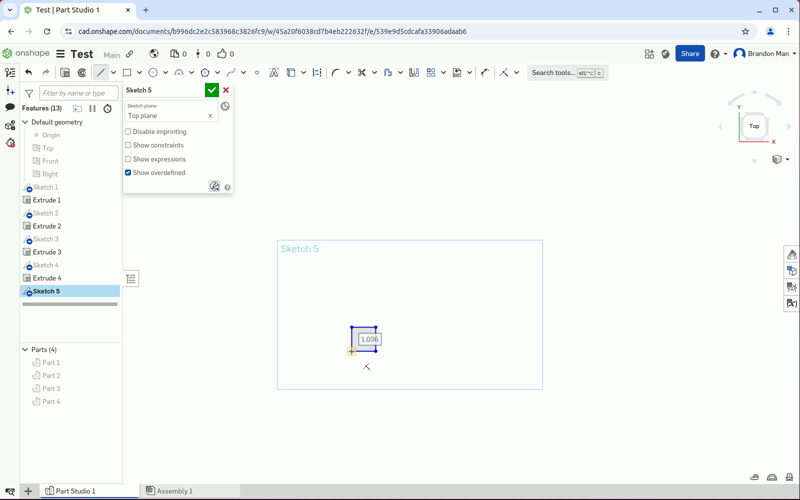
scroll(-6)
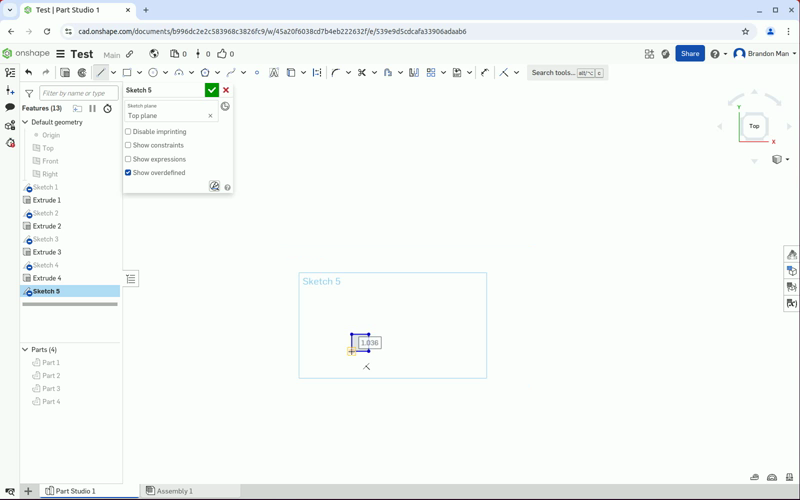
scroll(-6)
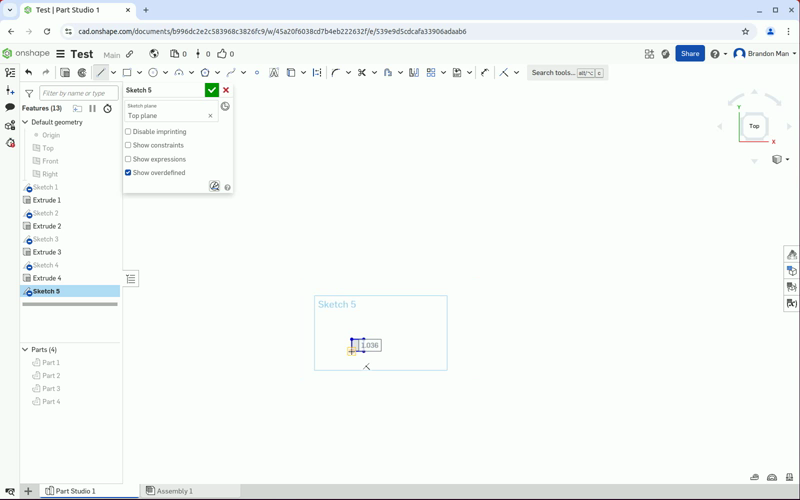
scroll(-6)
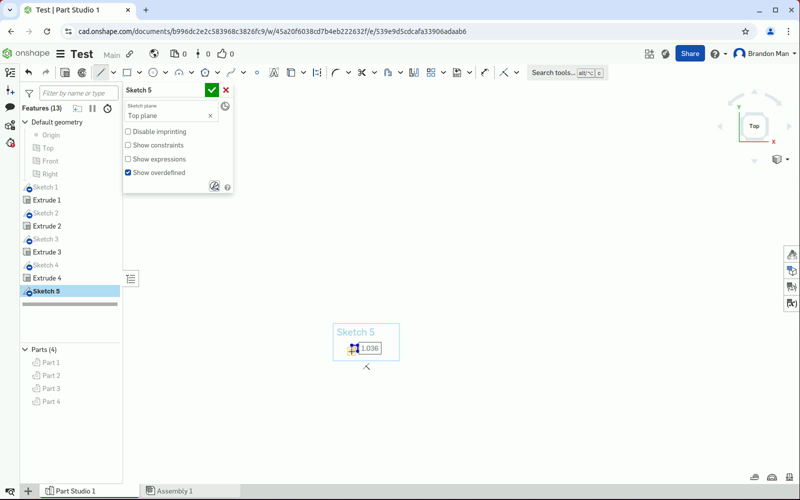
key(esc)
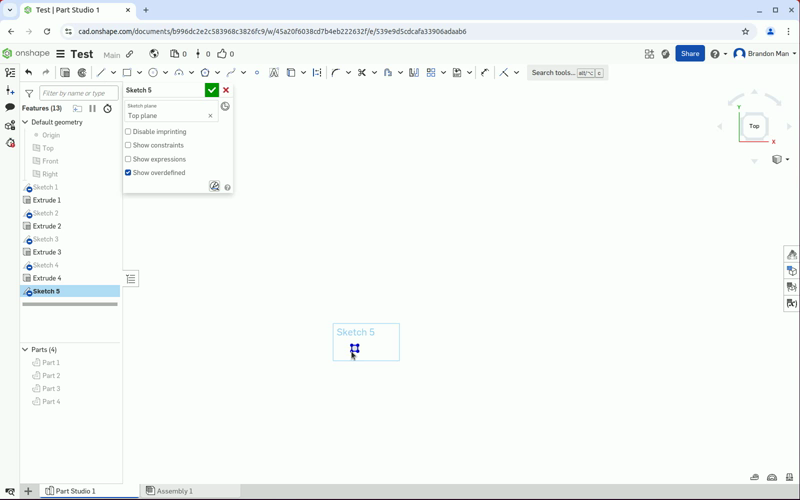
mouse_move(354, 349)
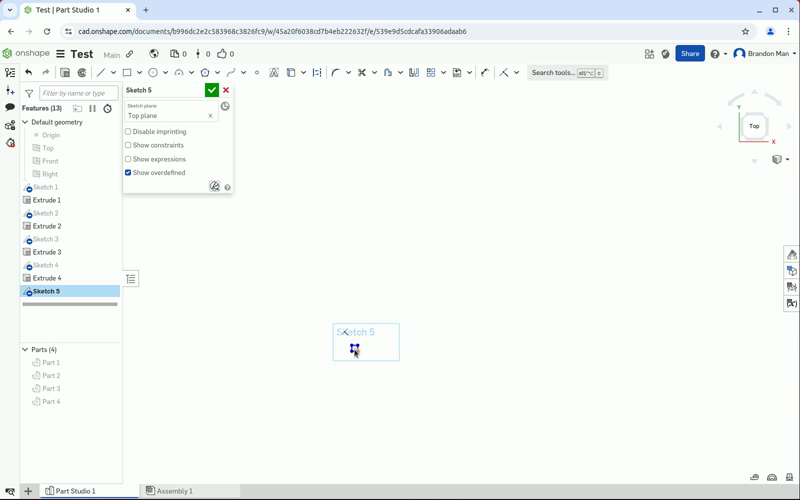
scroll(6)
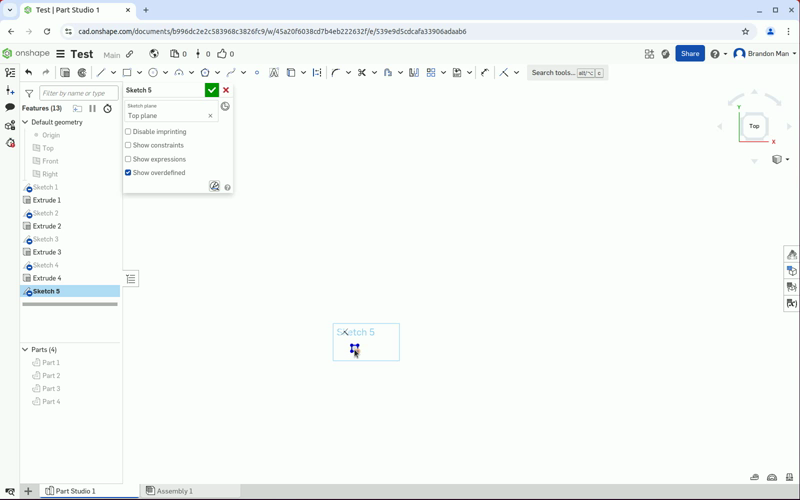
scroll(6)
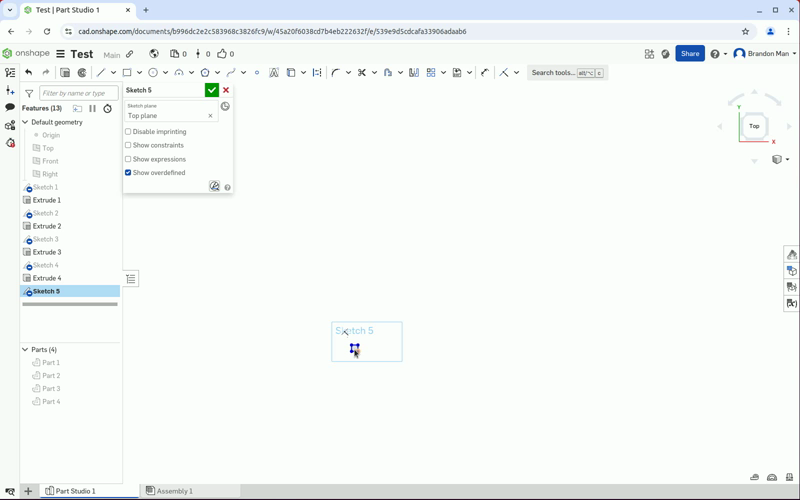
scroll(6)
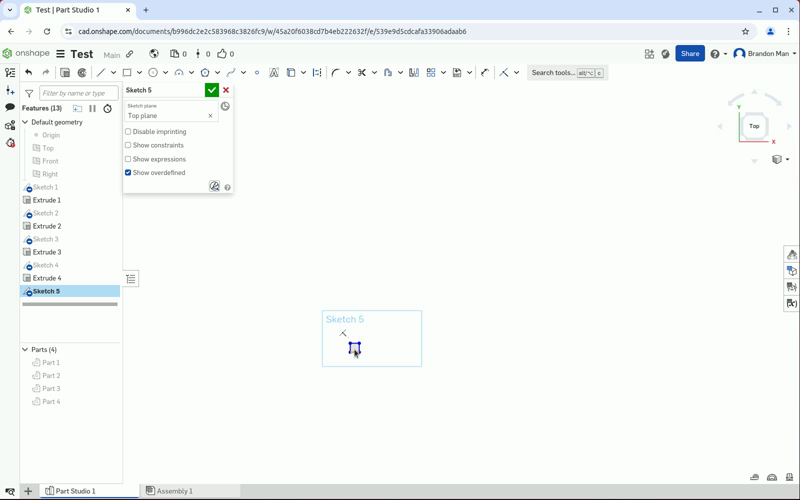
scroll(6)
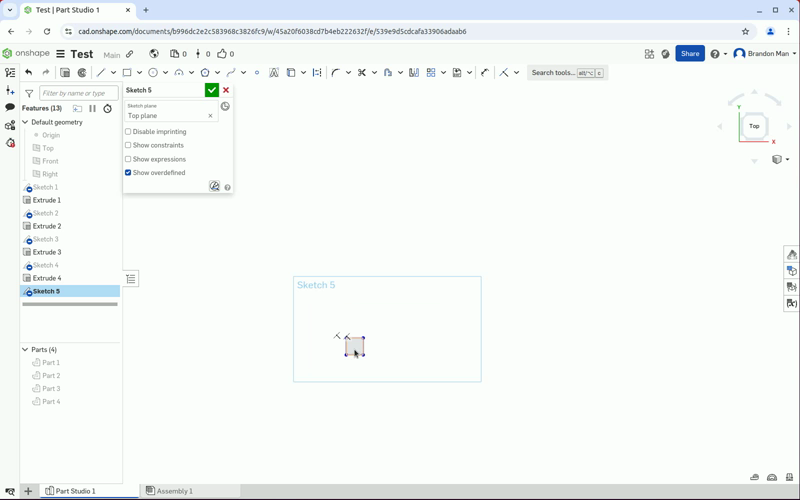
scroll(6)
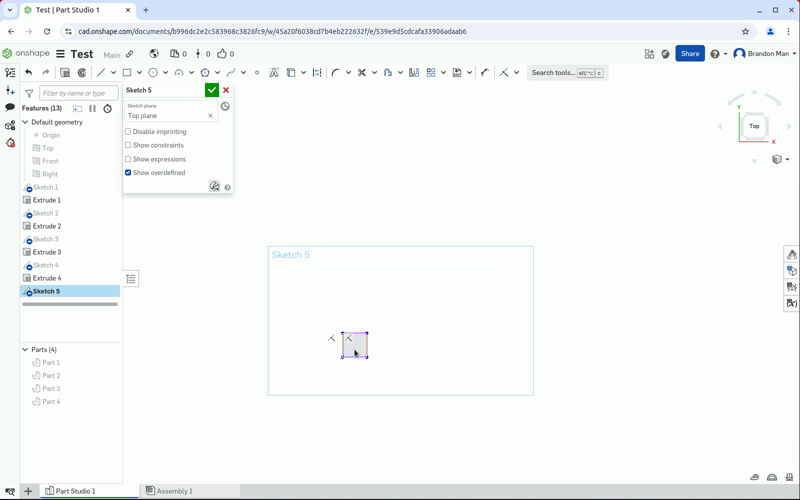
scroll(6)
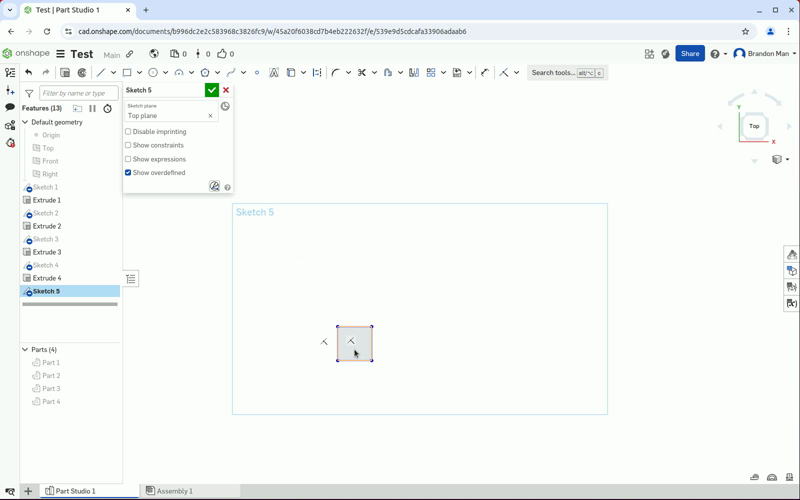
scroll(6)
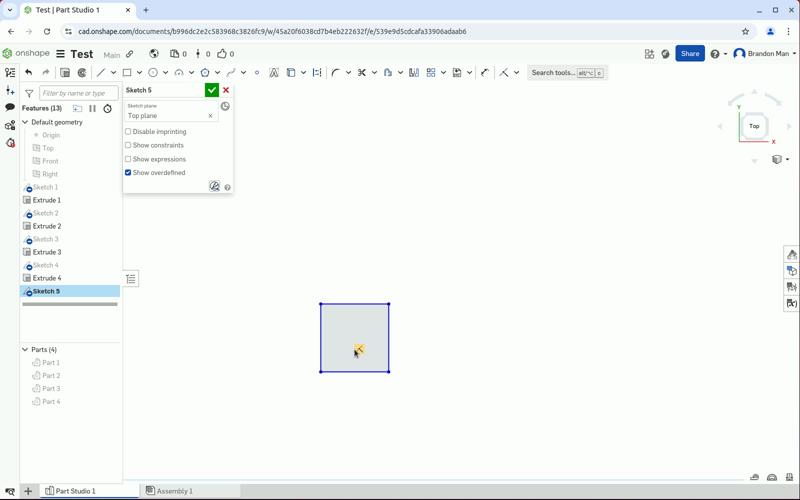
click(354, 349)
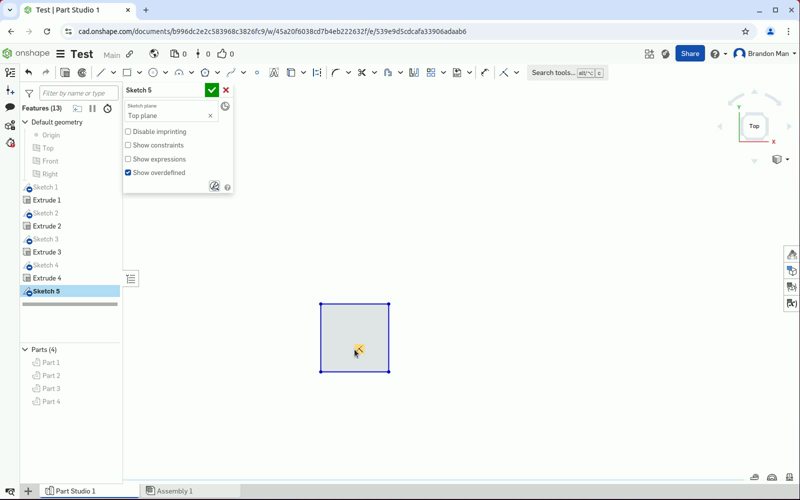
scroll(-6)
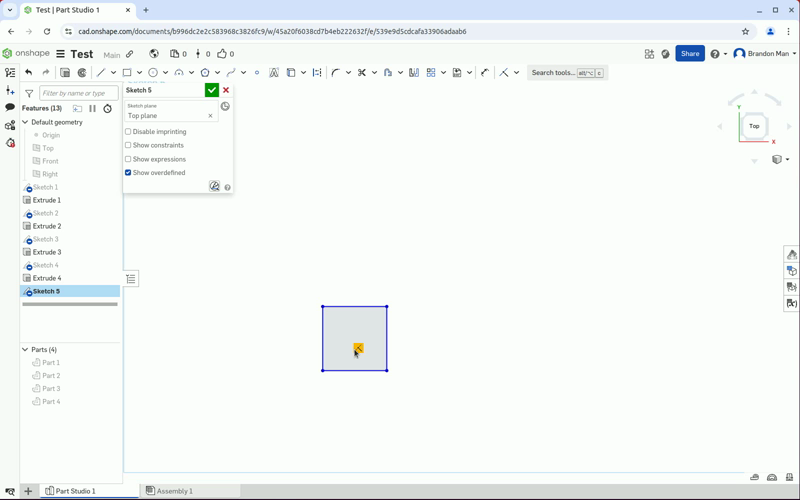
scroll(-6)
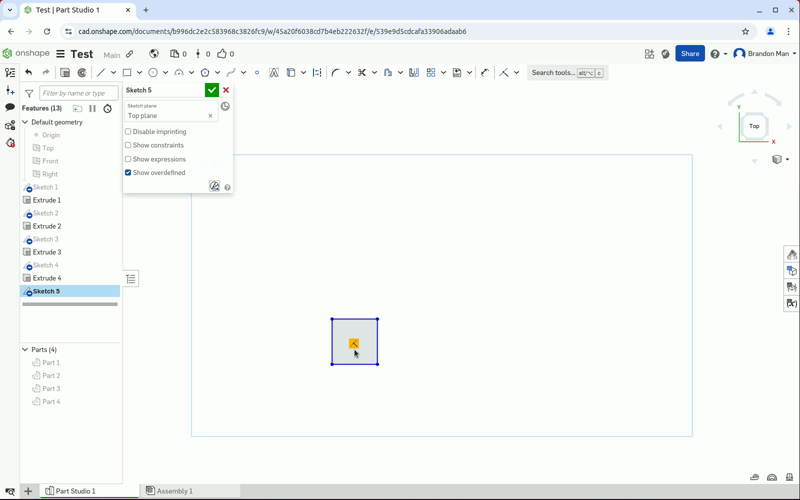
scroll(-6)
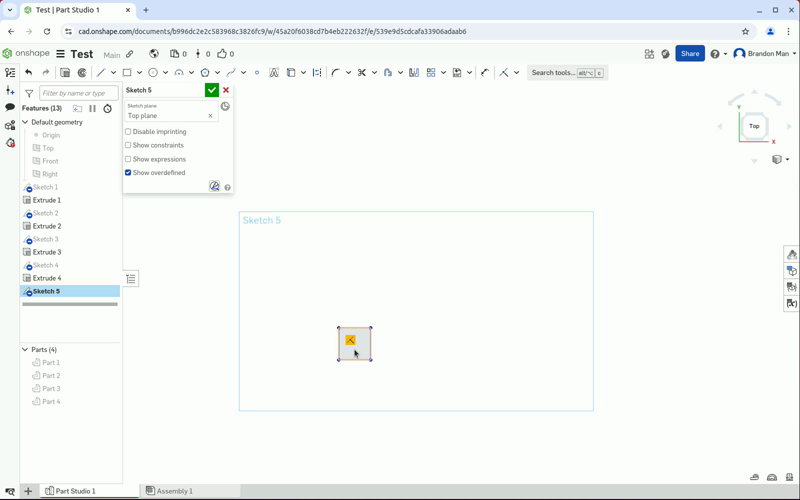
scroll(-6)
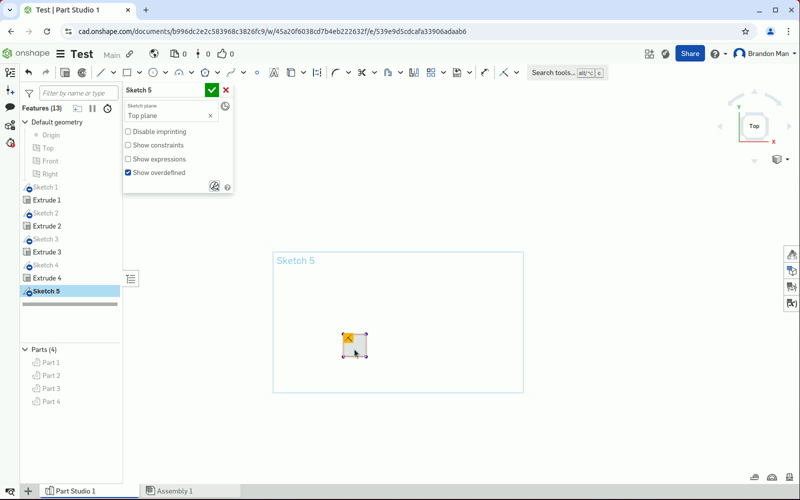
scroll(-6)
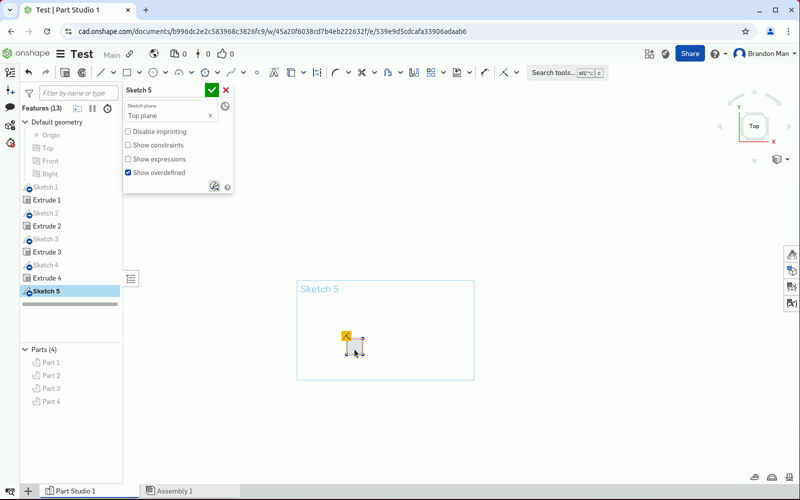
scroll(-6)
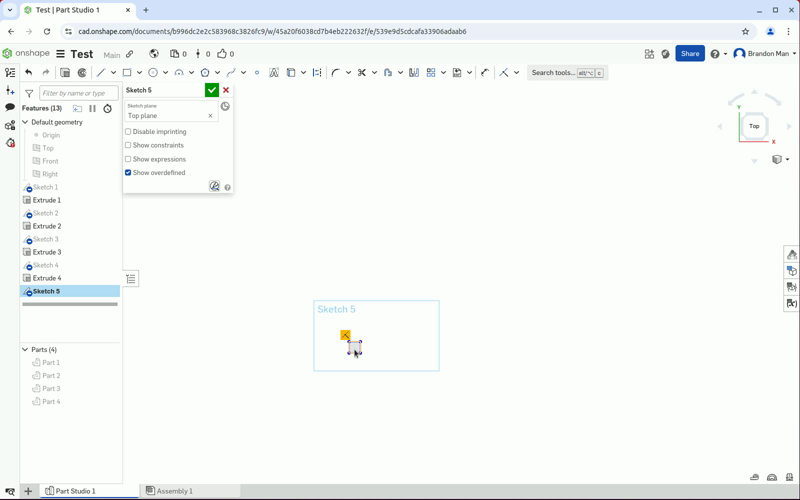
scroll(-6)
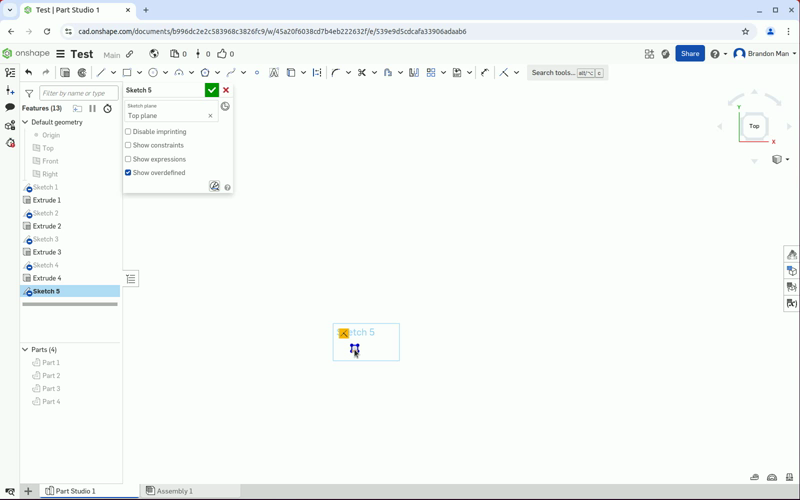
mouse_move(73, 352)
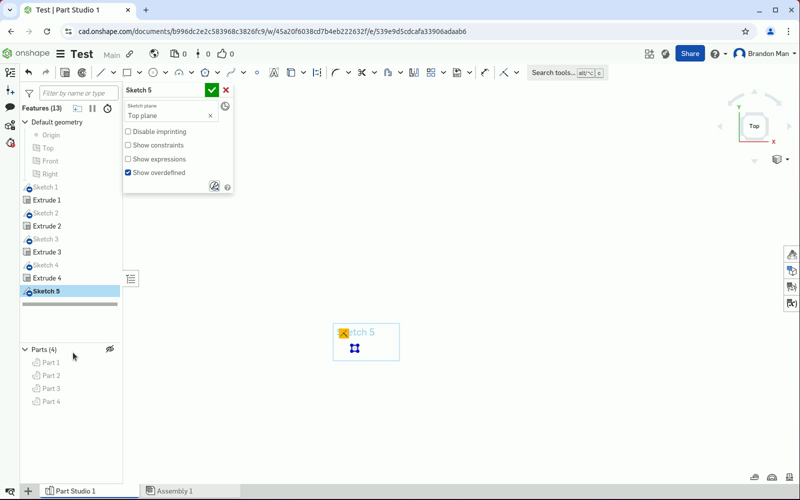
key(shift+y)
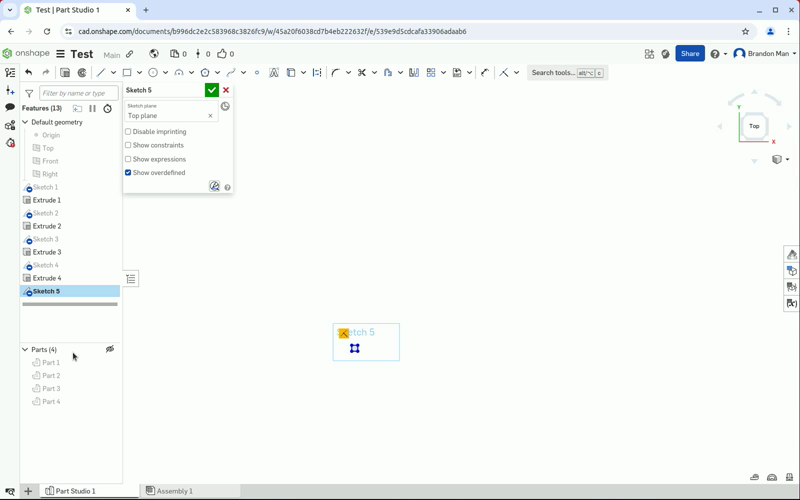
key(shift+e)
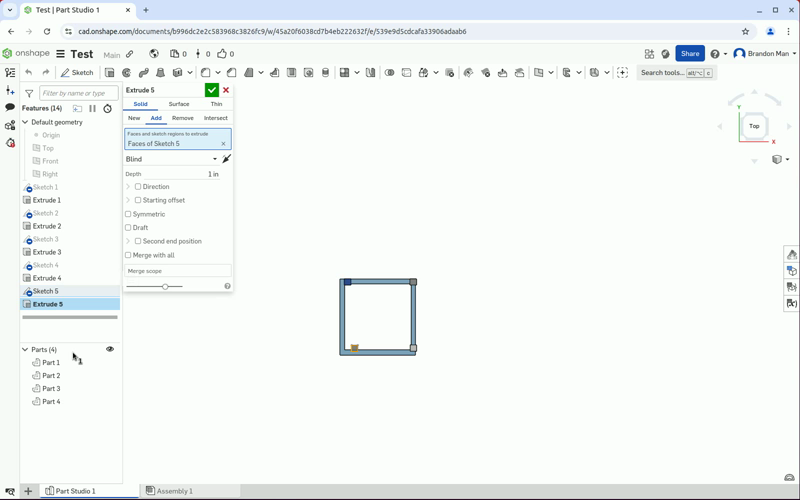
mouse_move(143, 106)
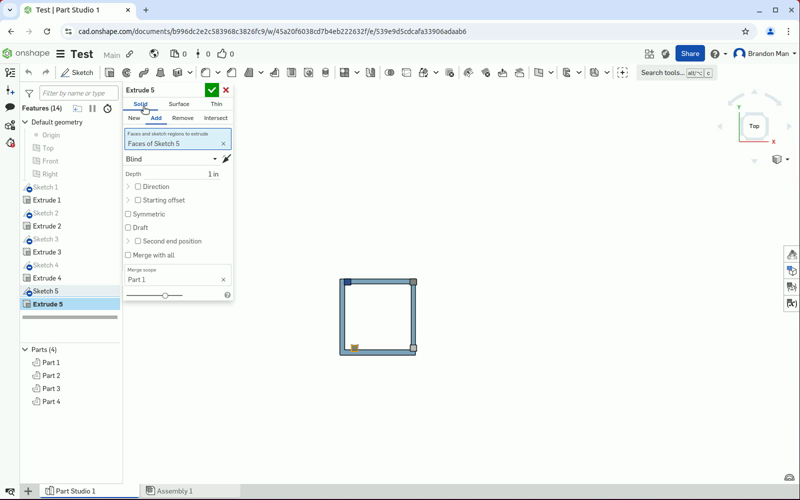
click(143, 106)
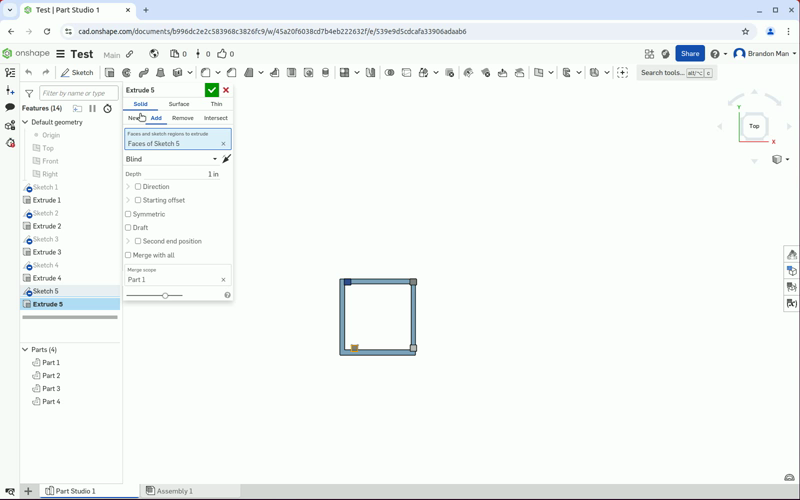
mouse_move(137, 120)
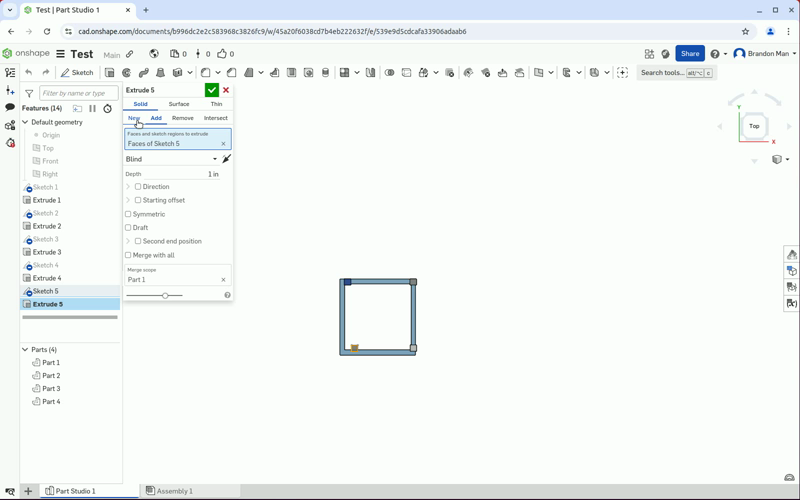
click(137, 120)
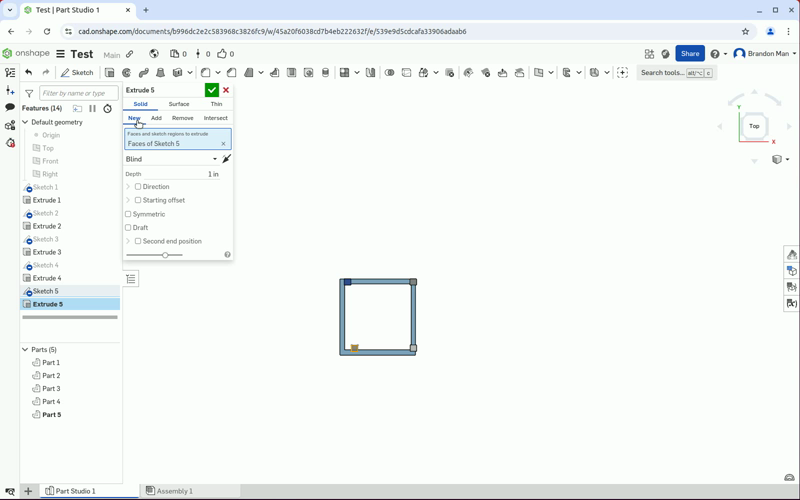
key(tab, 4)
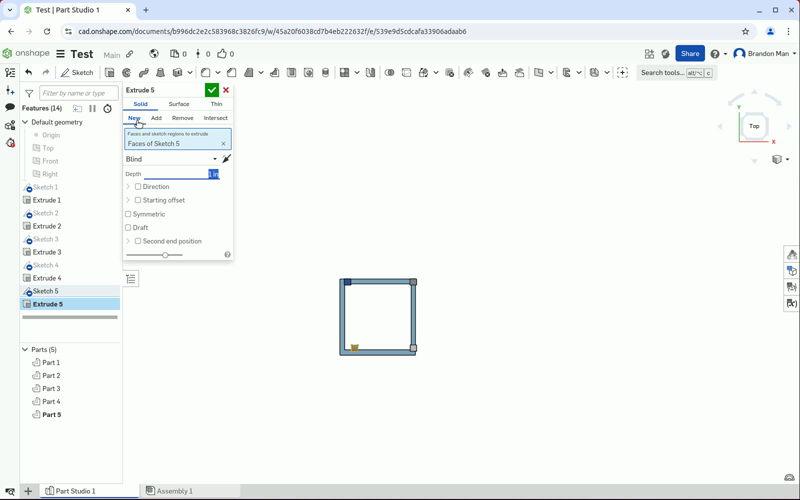
text(17.09)
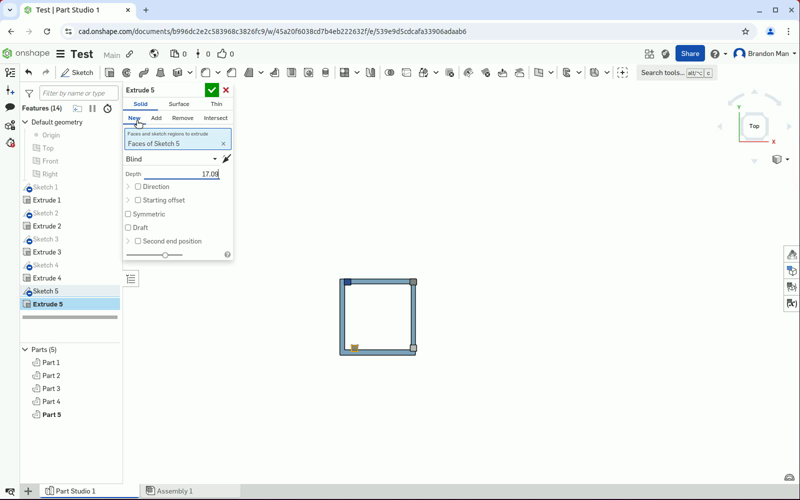
key(enter)
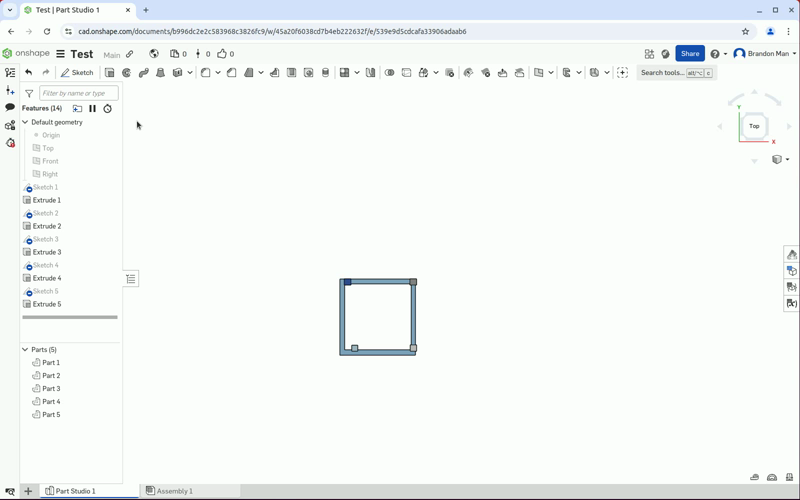
key(shift+h)
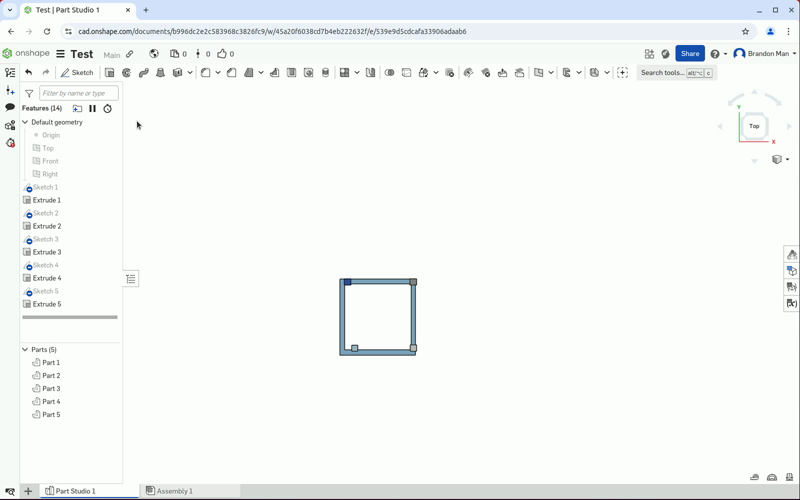
key(shift+h)
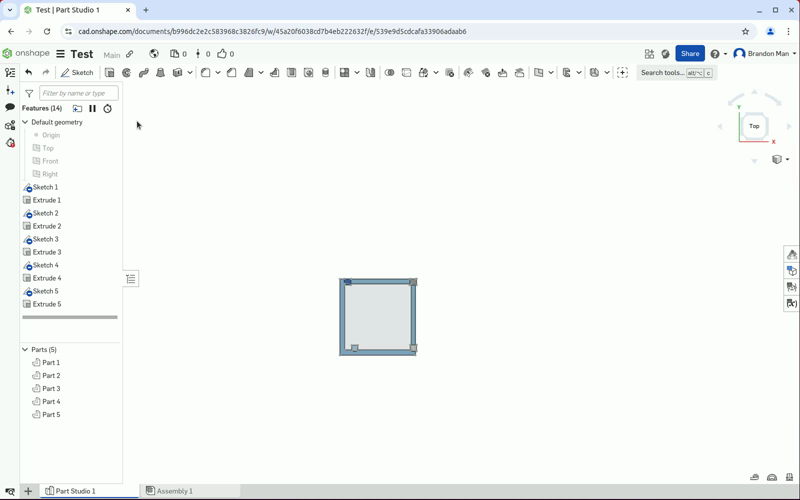
key(shift+7)
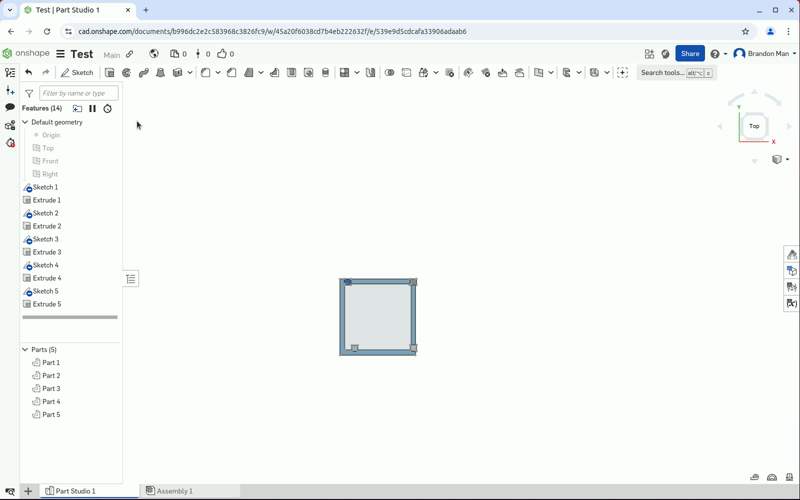
key(up, 3)
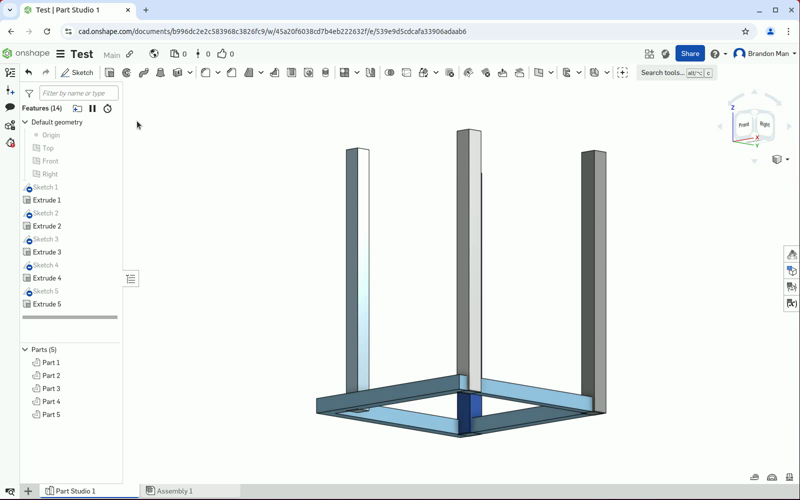
key(left, 3)
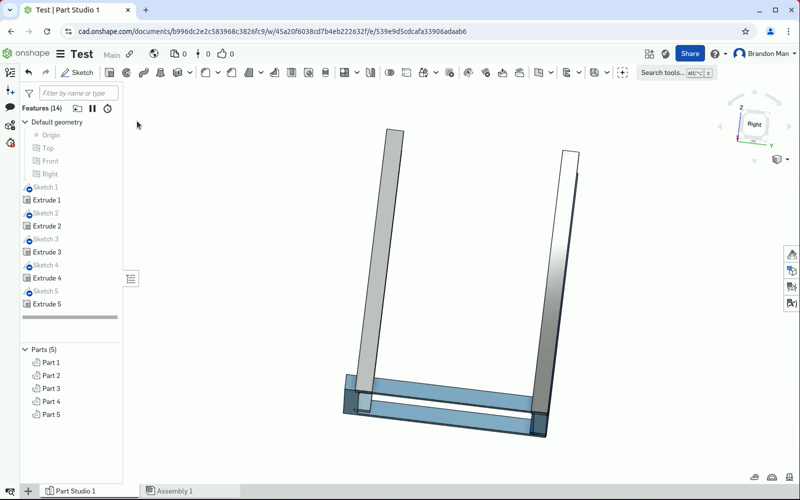
key(right, 3)
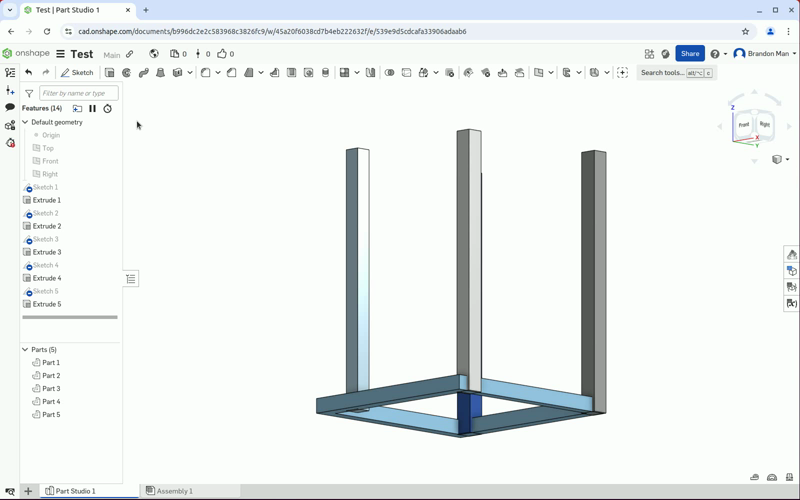
key(down, 3)
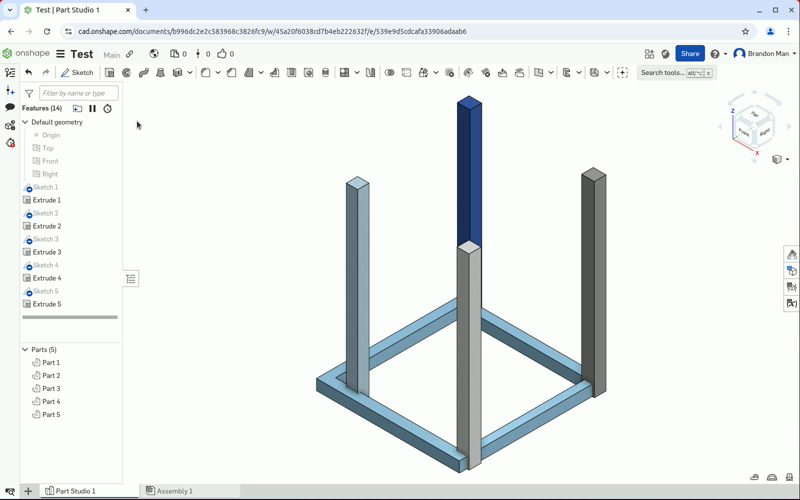
mouse_move(73, 189)
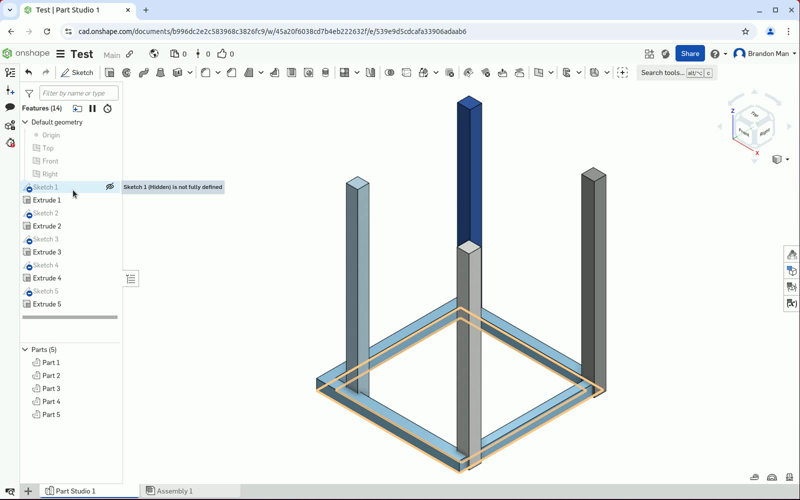
click(73, 189)